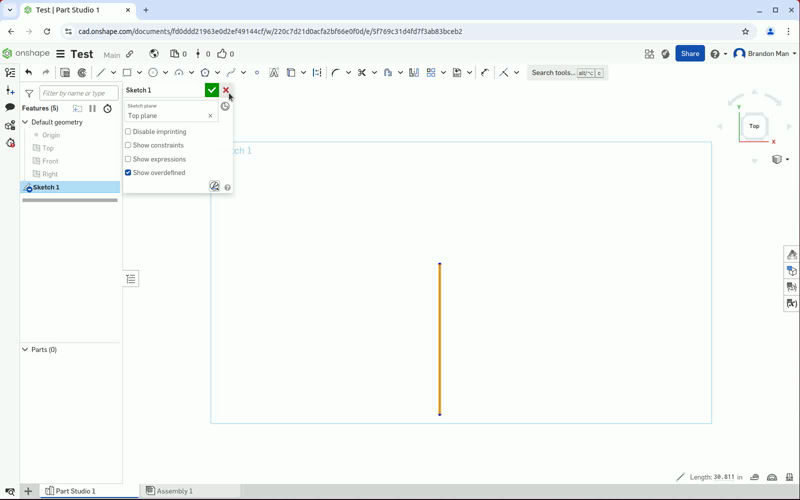
key(shift+h)
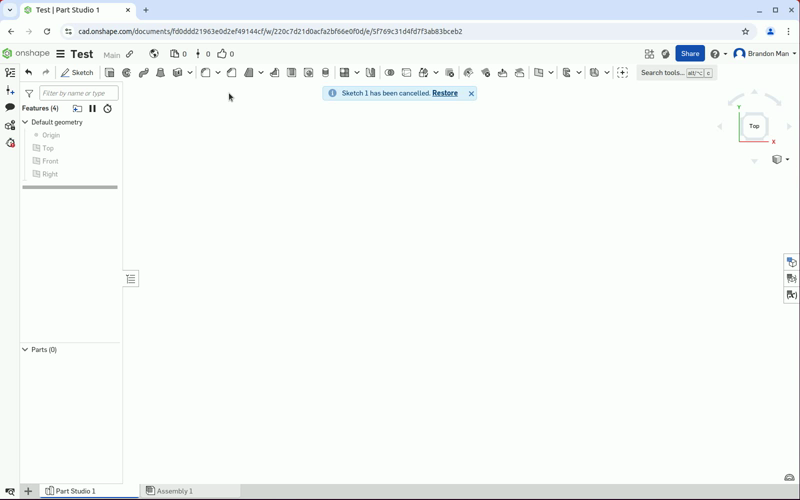
mouse_move(73, 352)
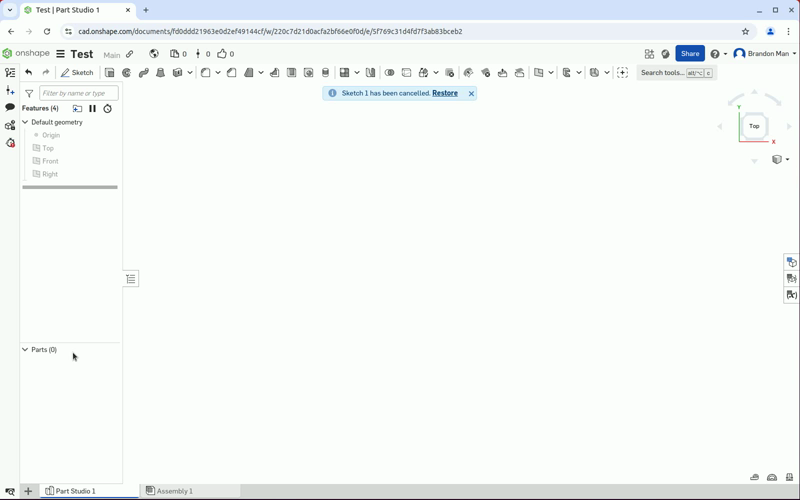
key(y)
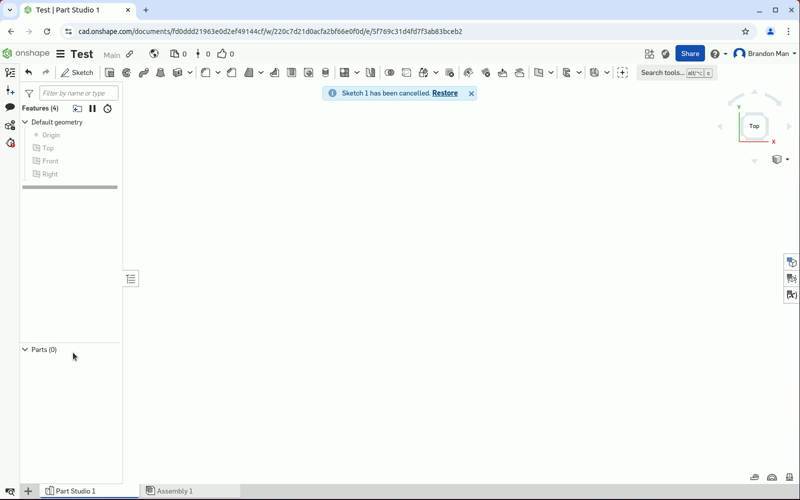
key(shift+p)
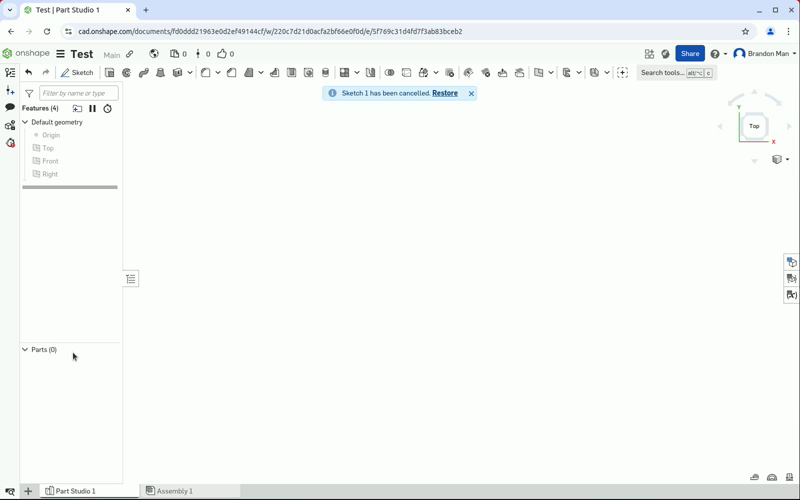
key(space)
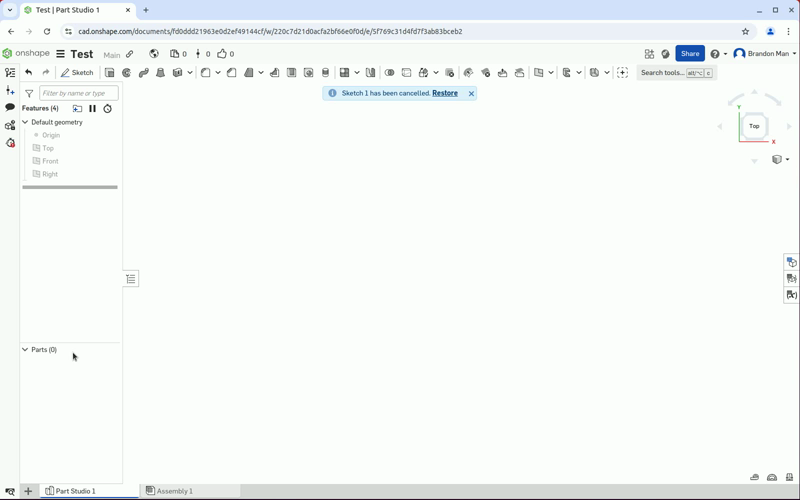
key_down(shift)
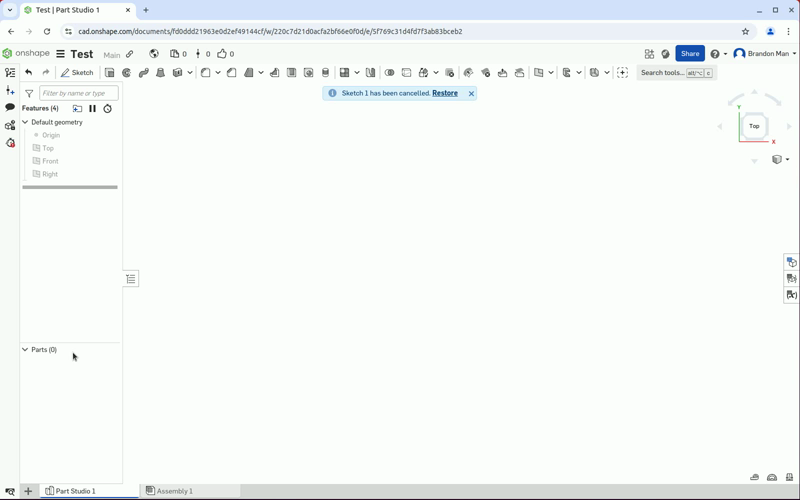
key(up)
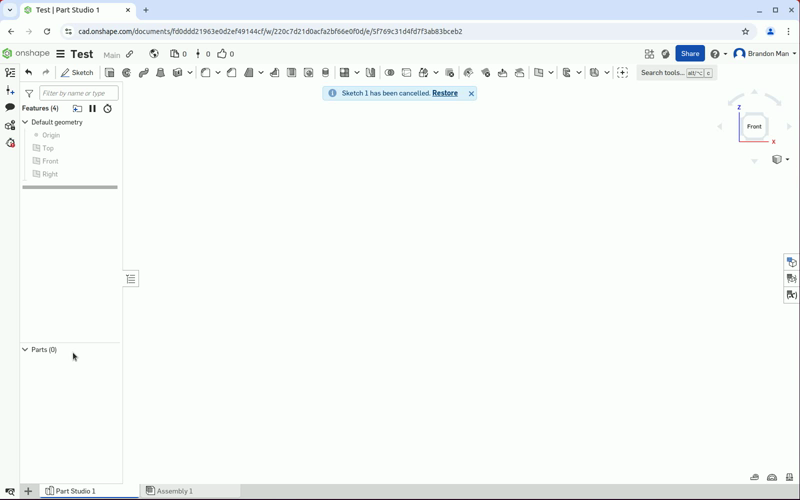
key_up(shift)
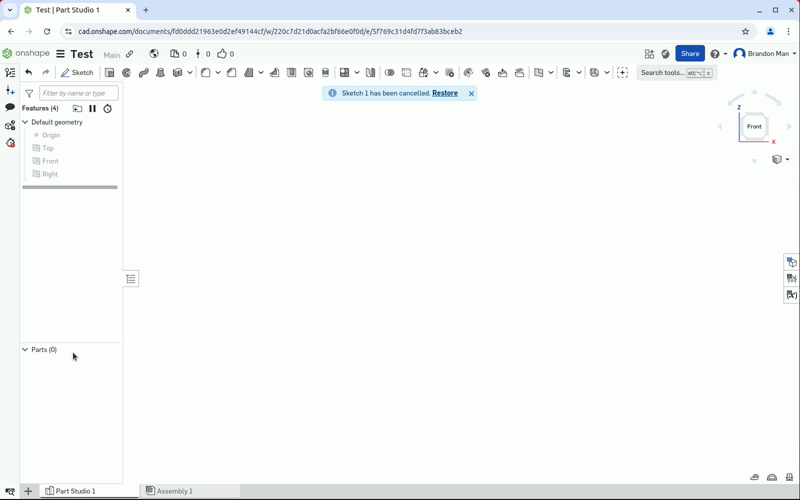
key(space)
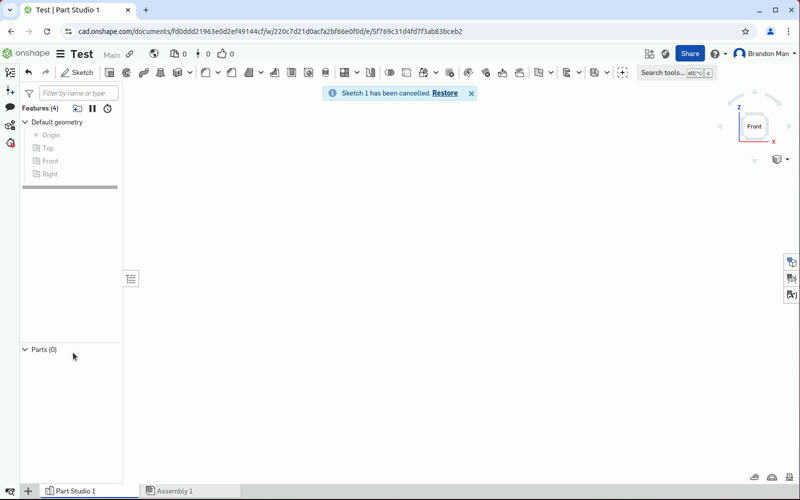
key_down(shift)
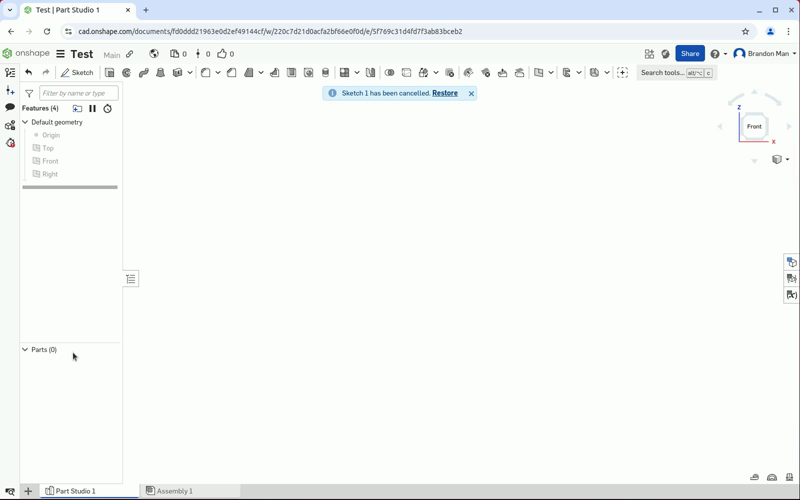
key(left)
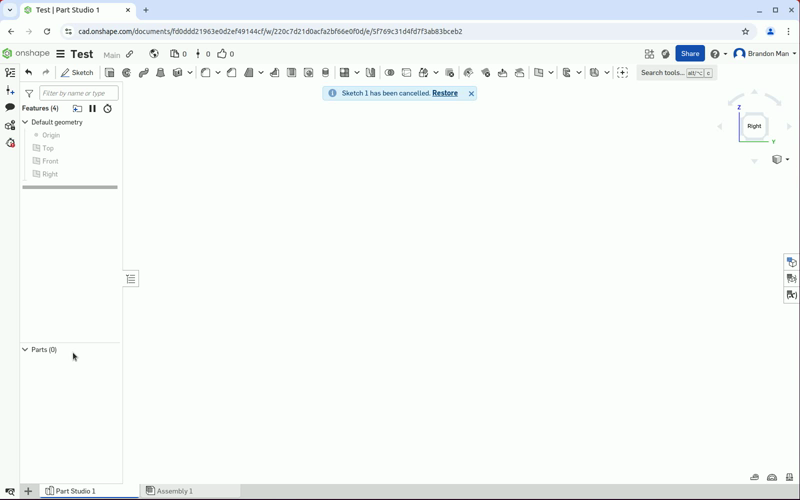
key_up(shift)
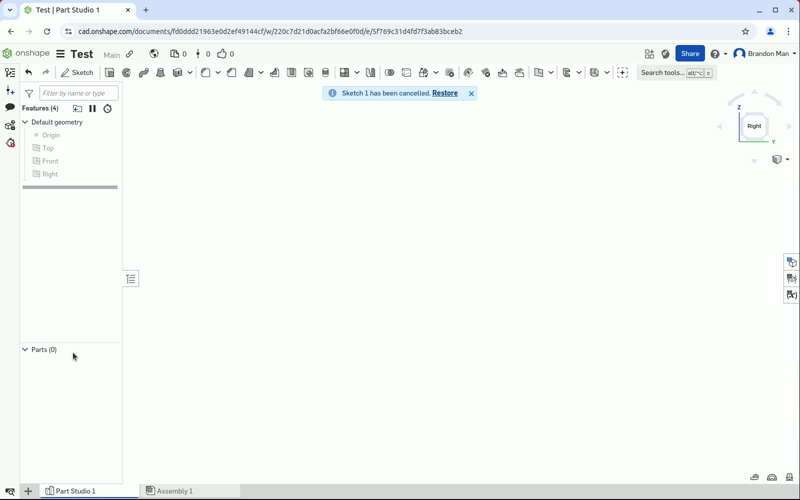
mouse_move(73, 352)
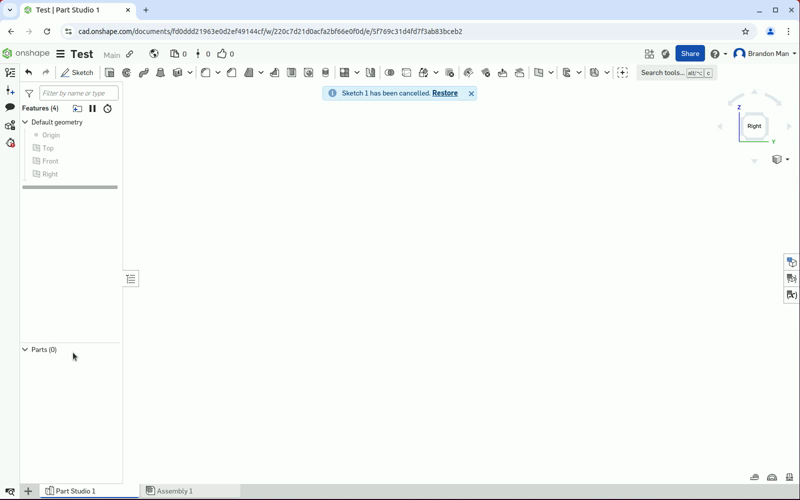
key(shift+y)
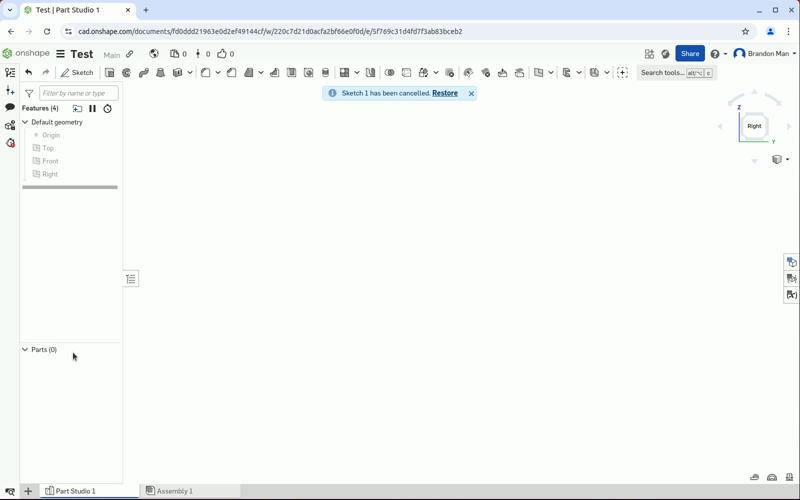
key(shift+s)
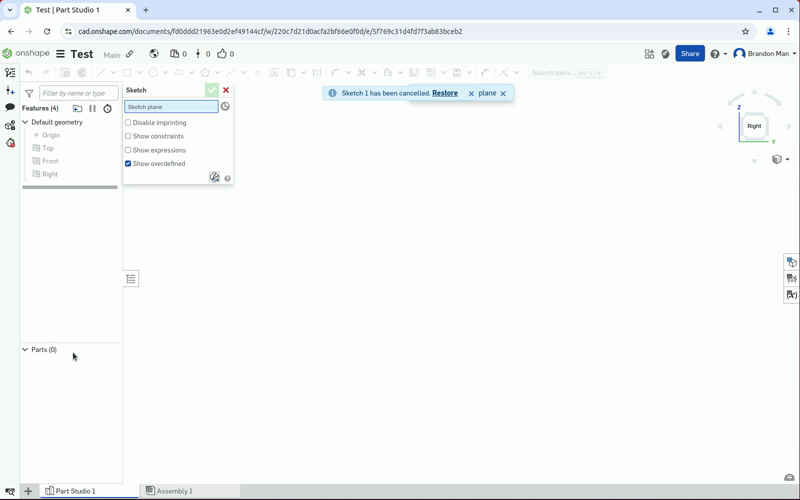
mouse_move(73, 176)
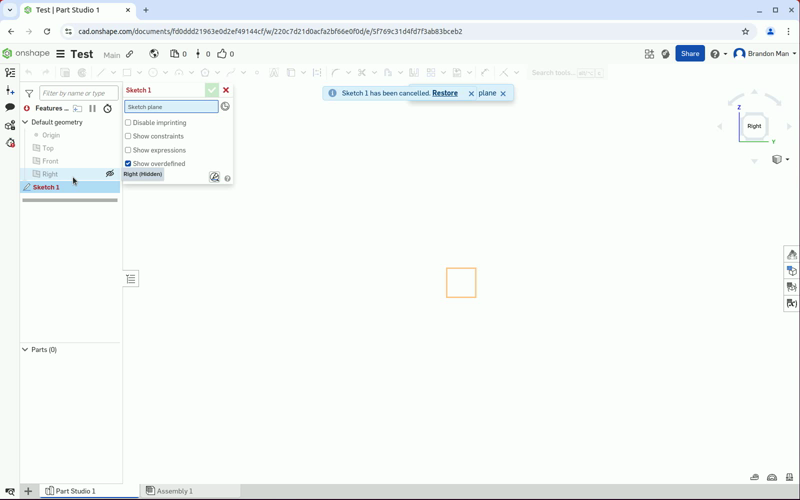
click(73, 176)
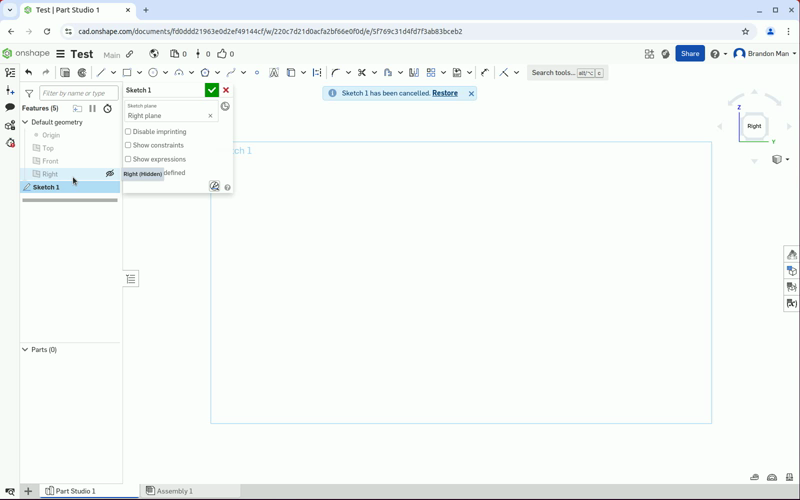
mouse_move(73, 352)
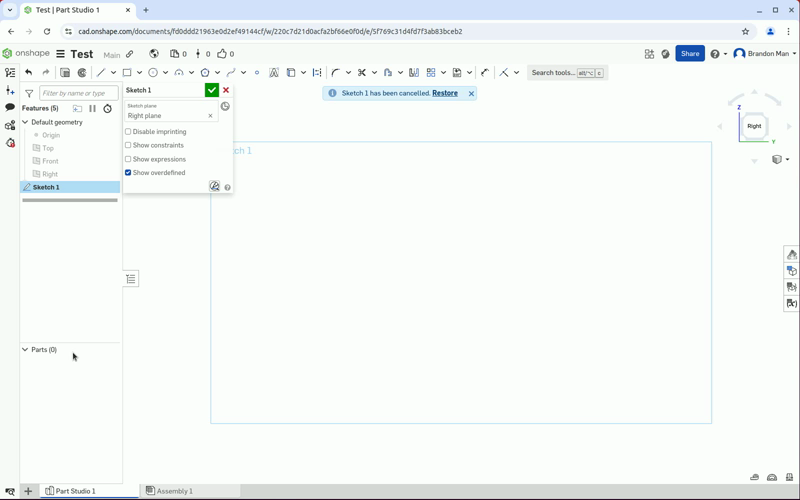
key(y)
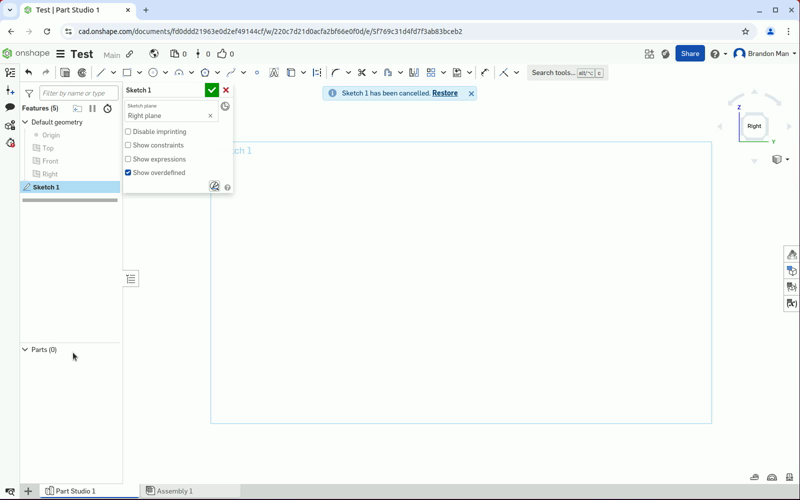
key(l)
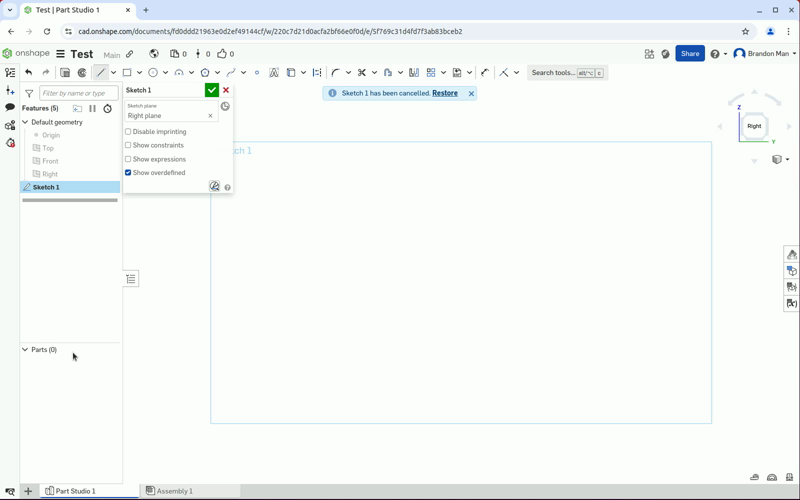
key_down(shift)
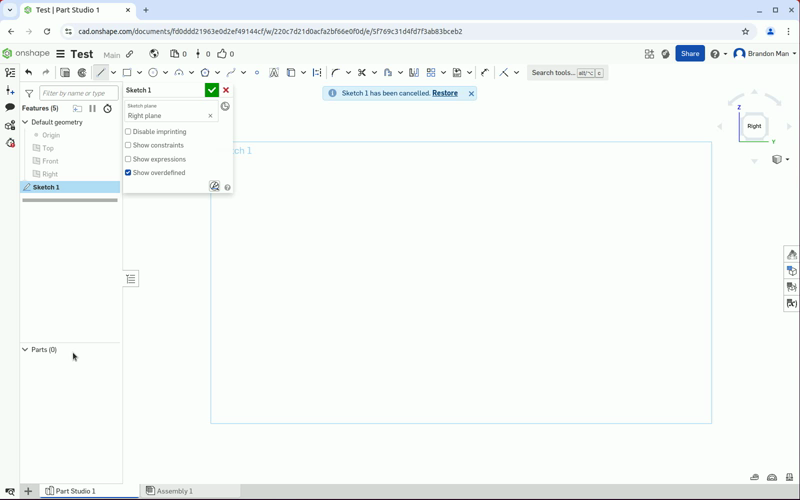
mouse_move(403, 330)
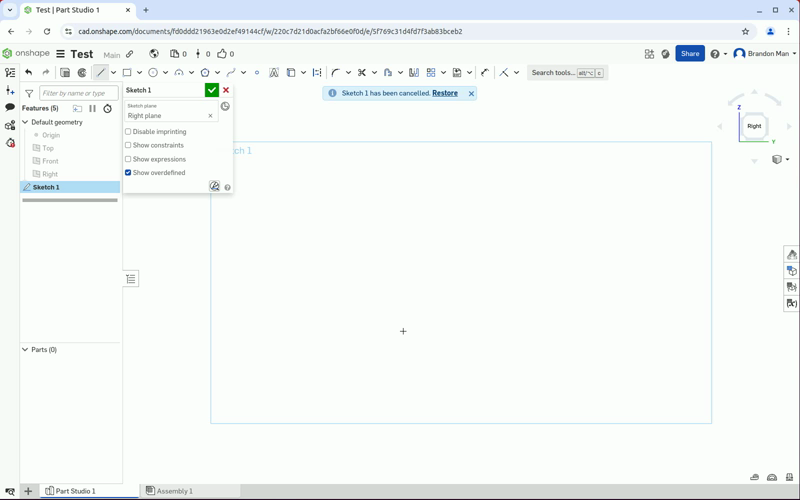
click(403, 330)
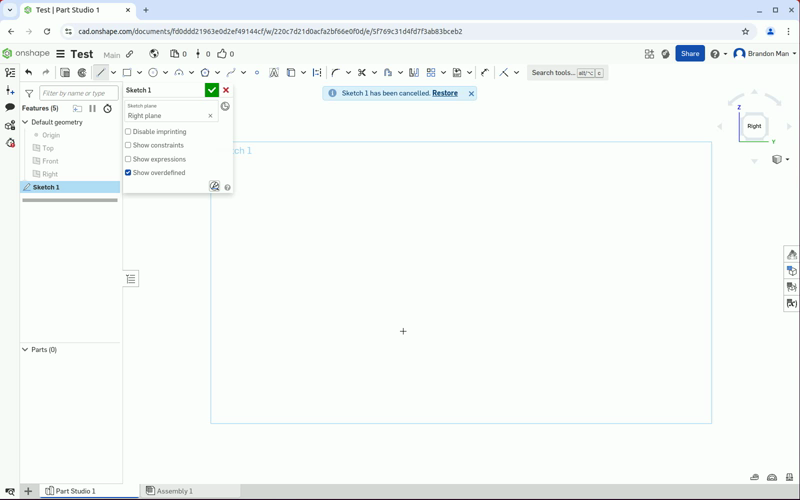
key_up(shift)
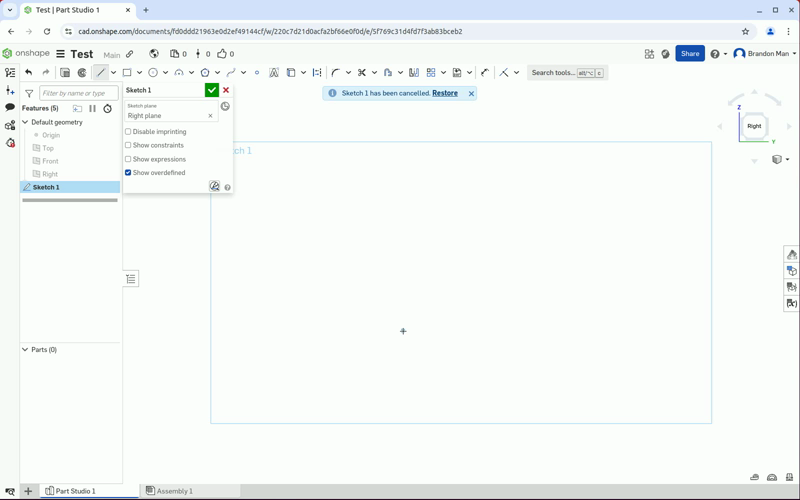
key_down(shift)
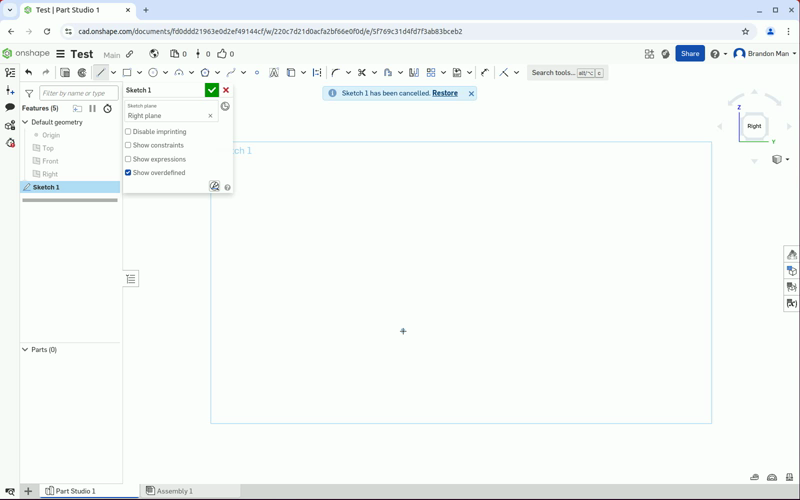
mouse_move(572, 330)
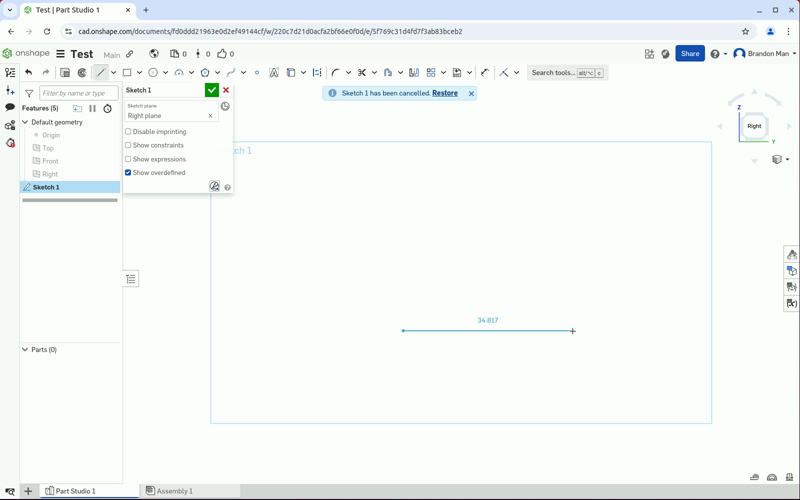
click(572, 330)
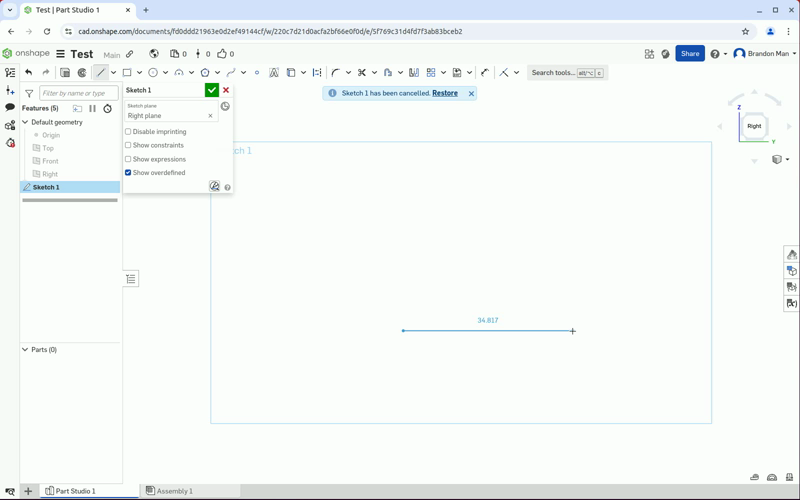
key_up(shift)
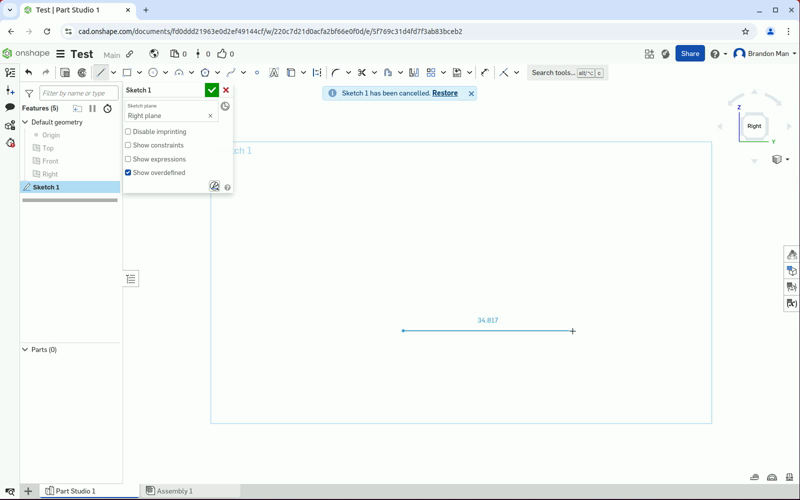
key_down(shift)
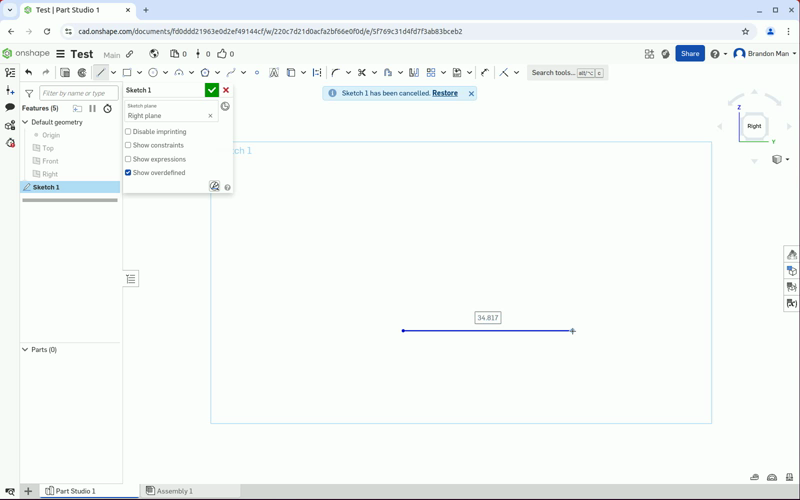
mouse_move(589, 330)
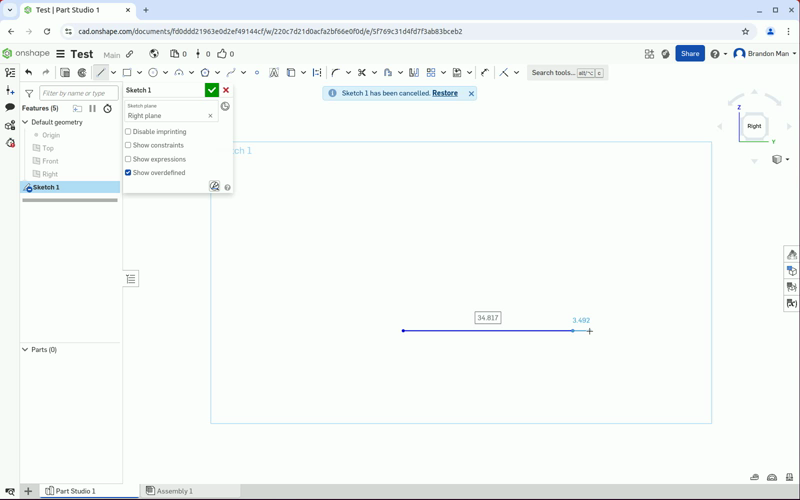
mouse_move(572, 291)
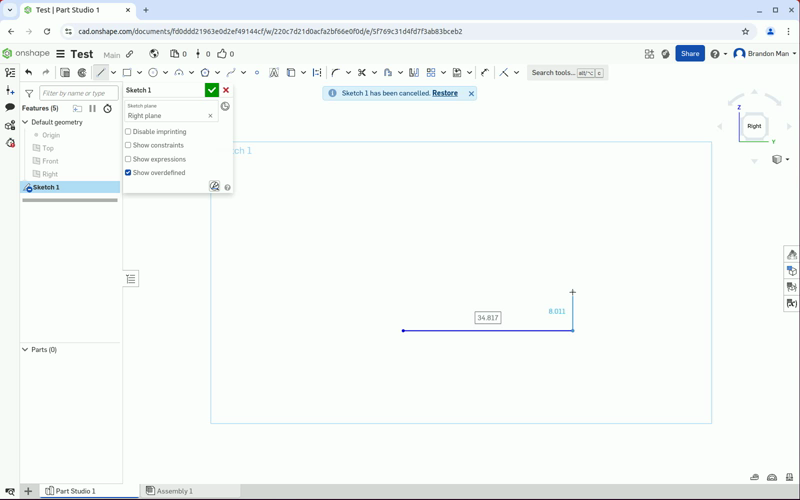
click(572, 291)
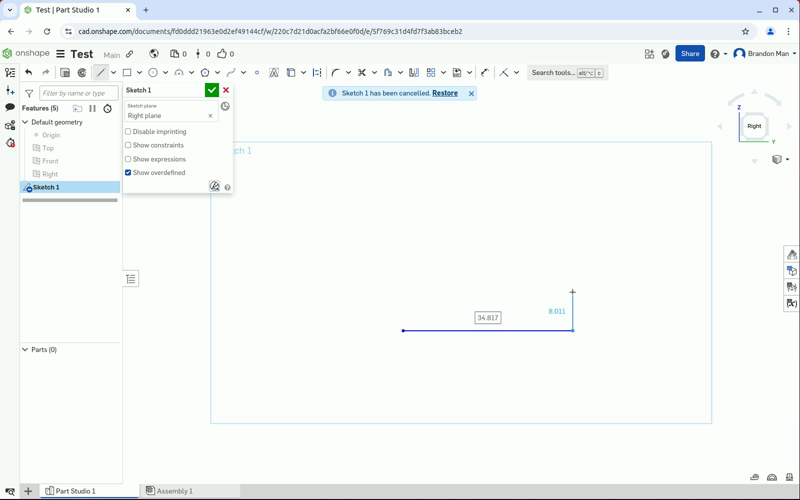
key_up(shift)
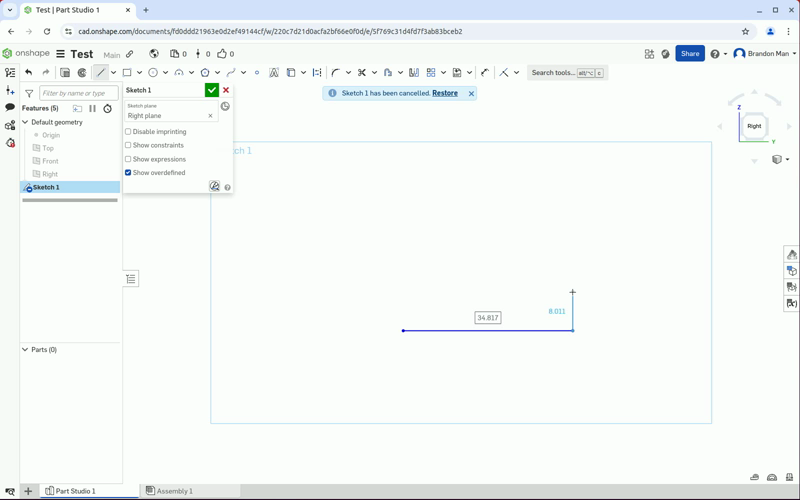
key_down(shift)
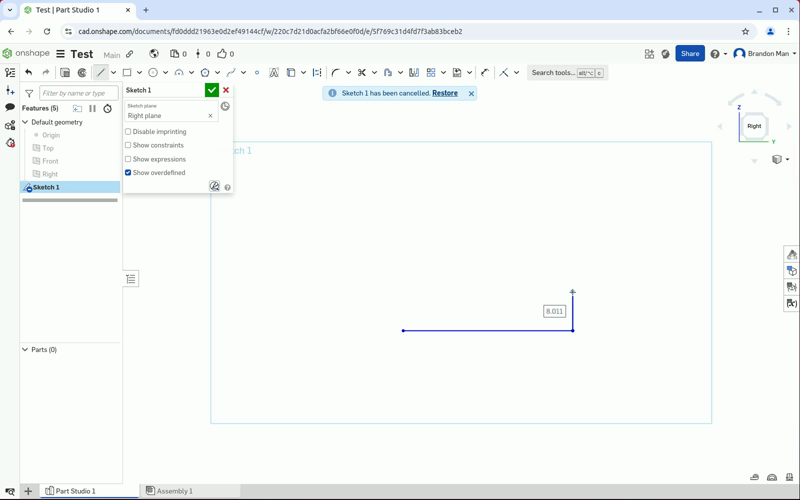
mouse_move(403, 291)
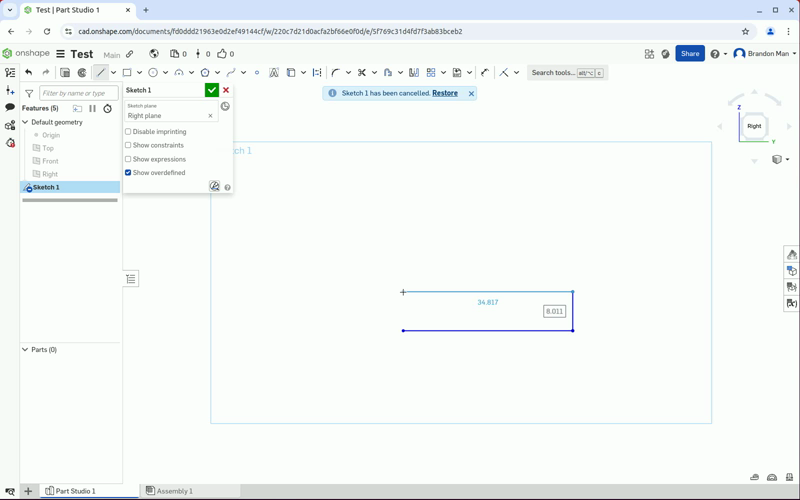
click(403, 291)
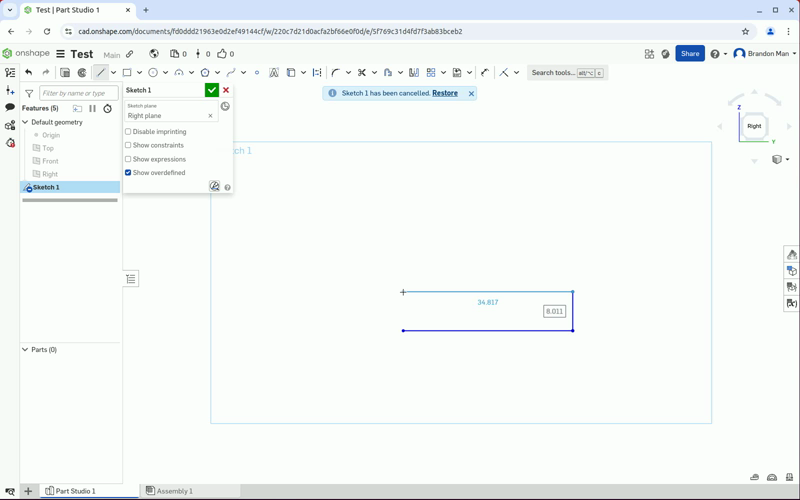
key_up(shift)
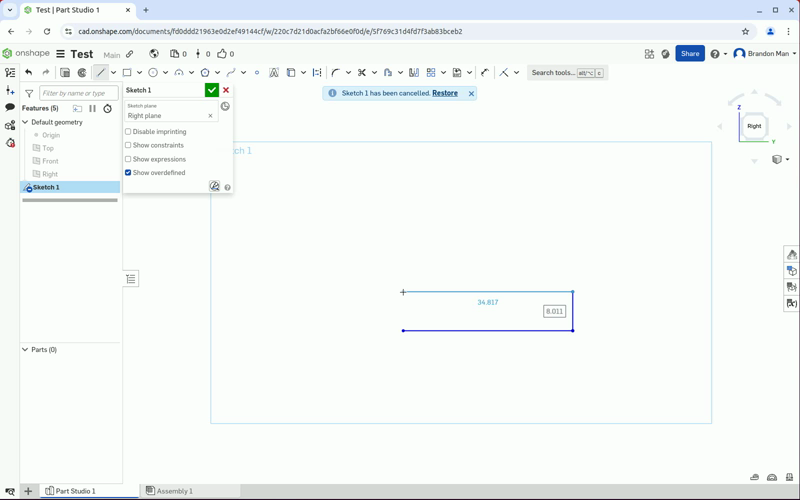
mouse_move(433, 291)
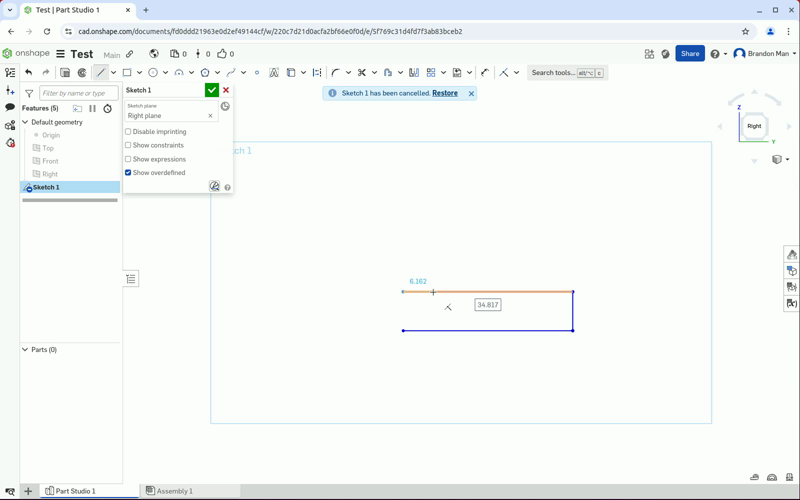
key_down(shift)
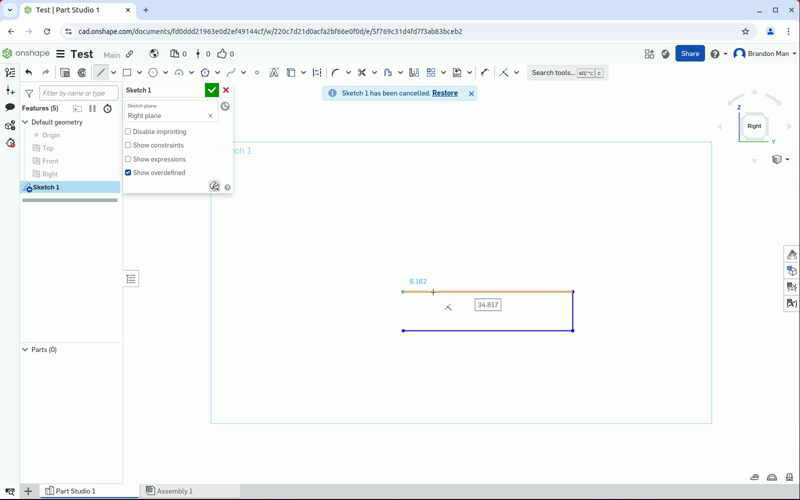
mouse_move(403, 330)
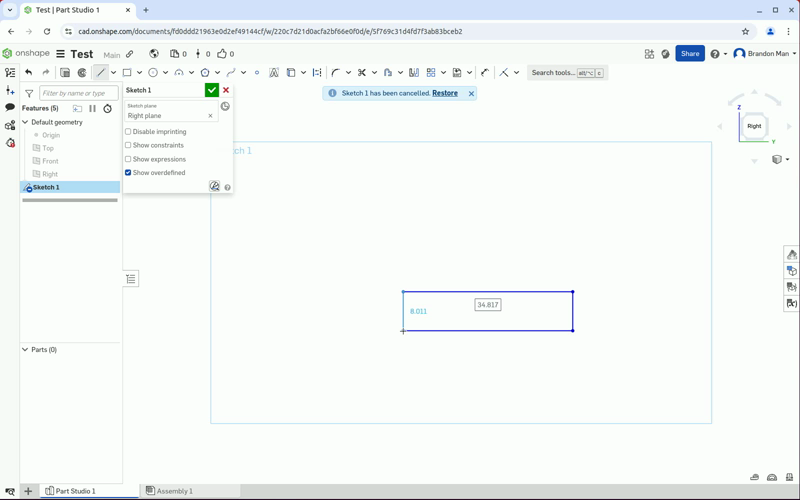
key_up(shift)
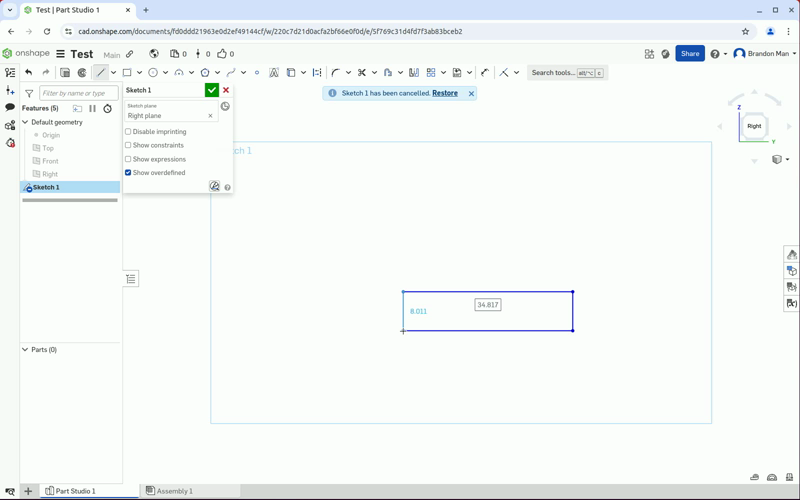
click(403, 330)
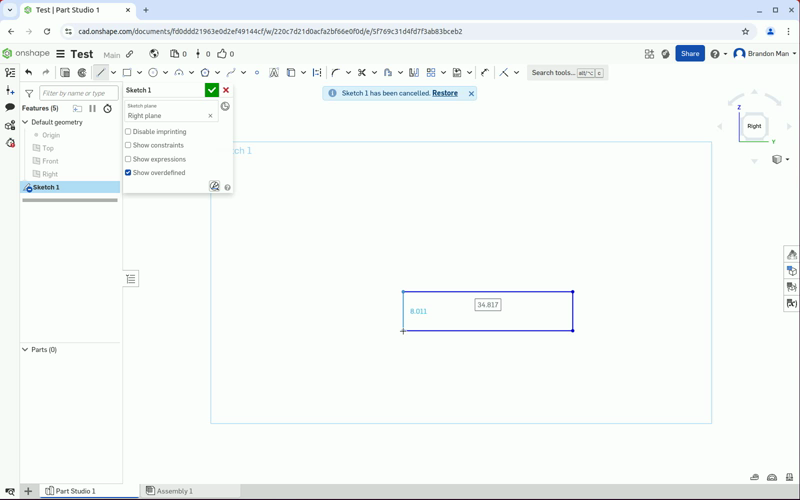
key(esc)
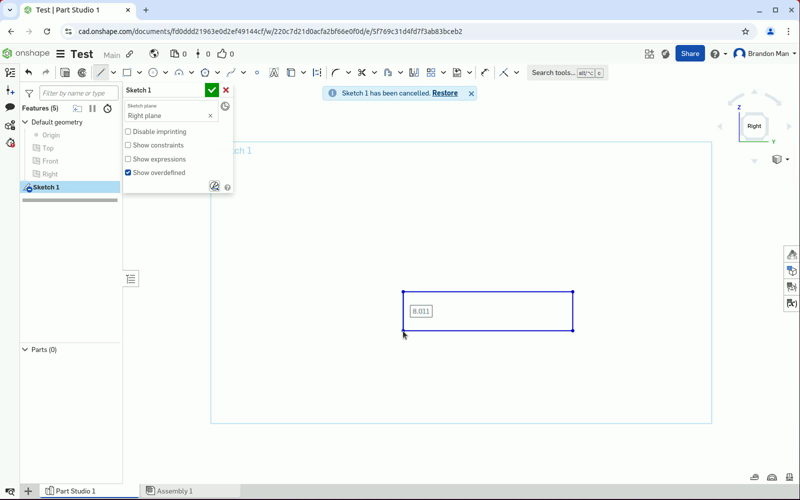
mouse_move(517, 322)
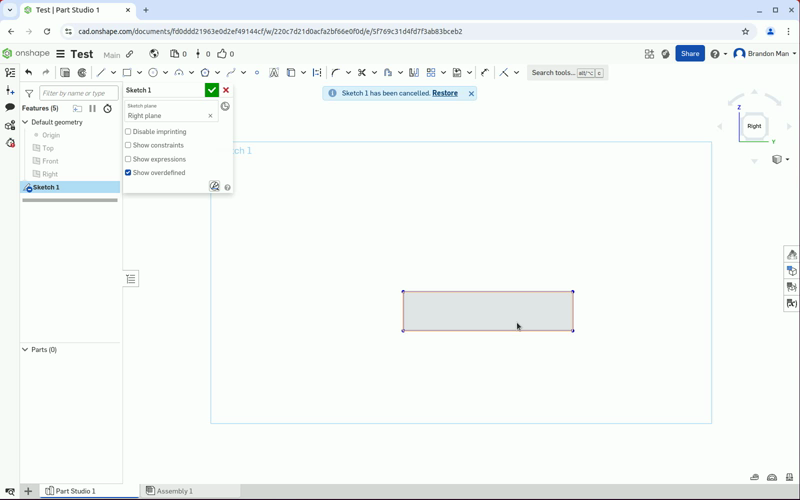
click(517, 322)
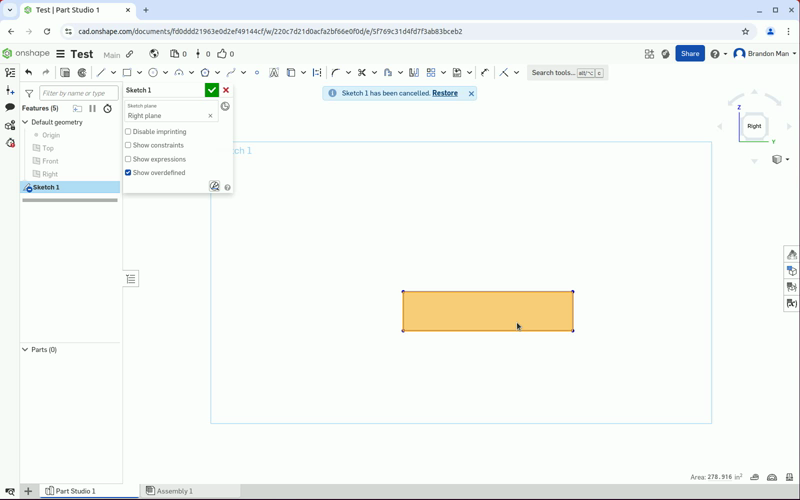
mouse_move(73, 352)
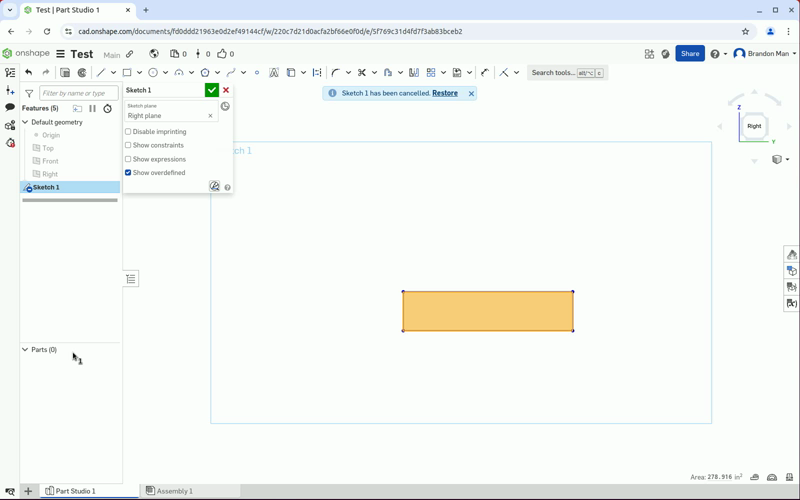
key(shift+y)
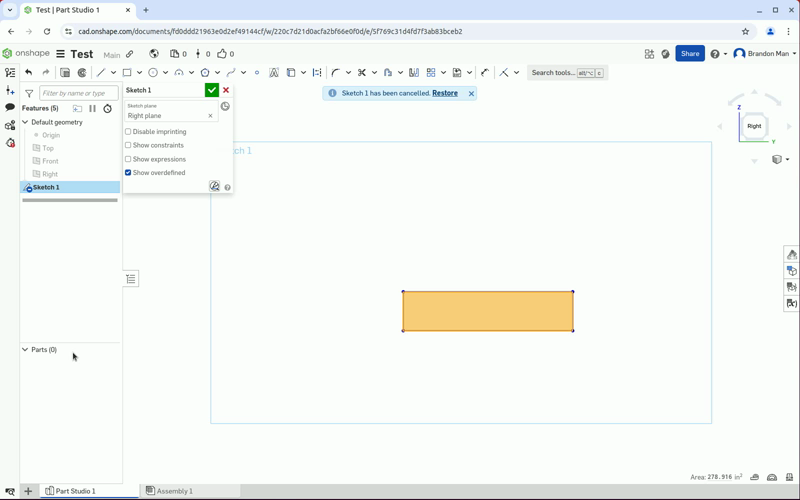
key(shift+e)
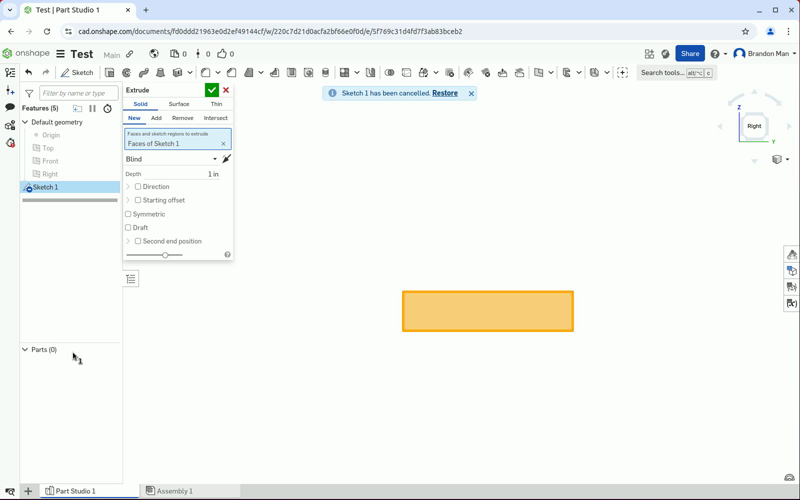
mouse_move(143, 106)
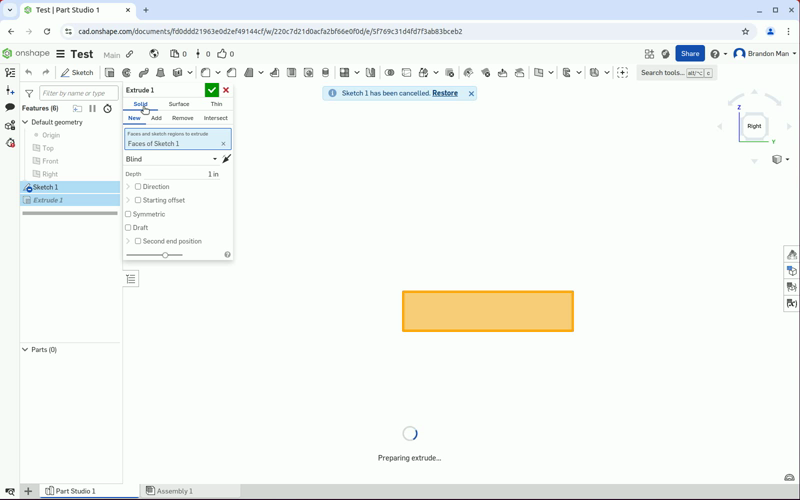
click(143, 106)
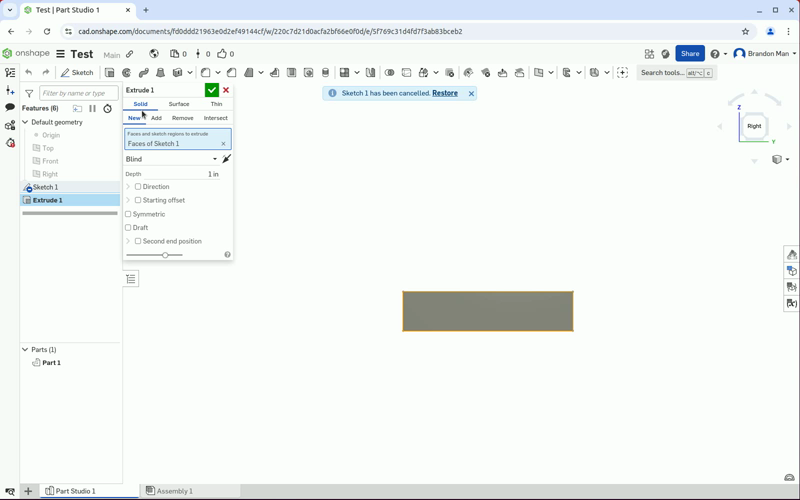
mouse_move(137, 120)
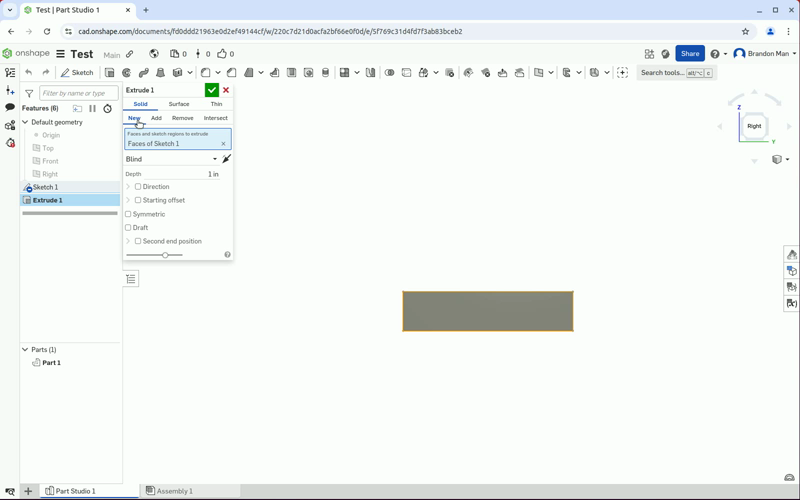
click(137, 120)
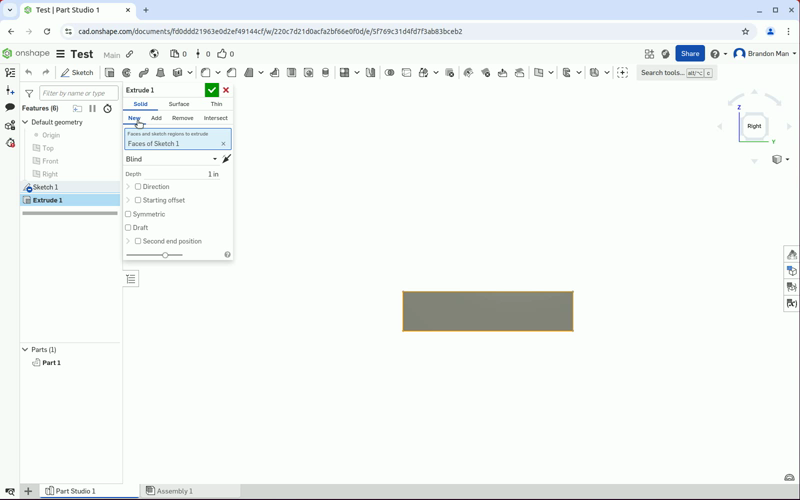
key(tab, 4)
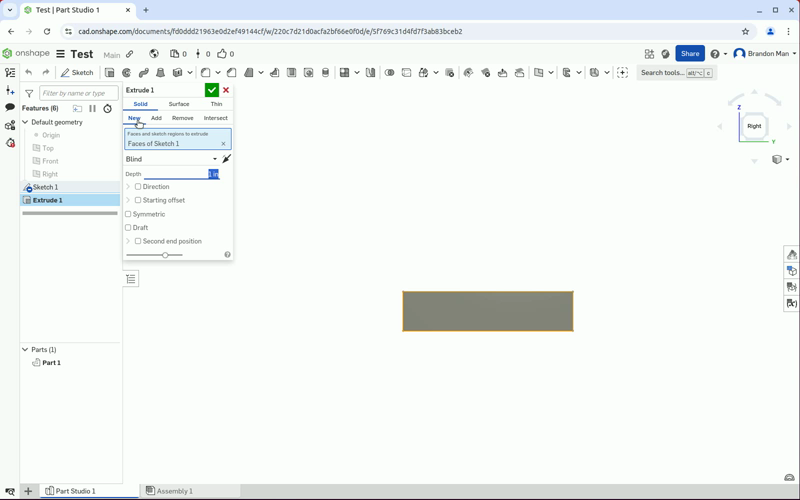
text(3.37)
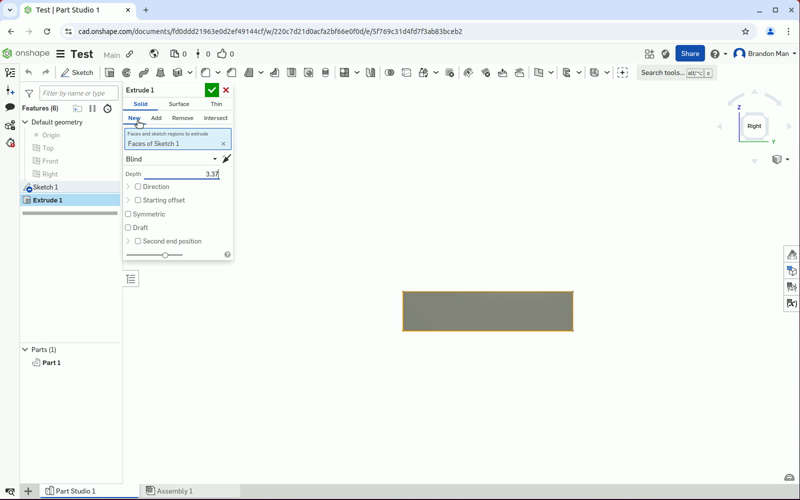
key(enter)
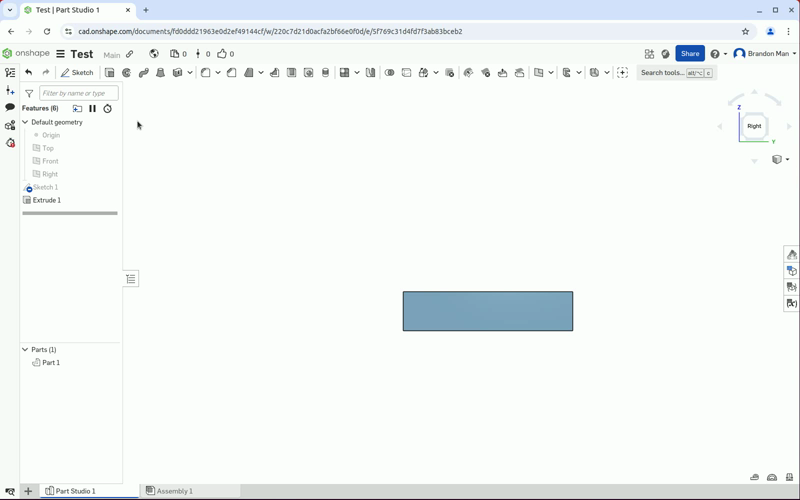
key(shift+h)
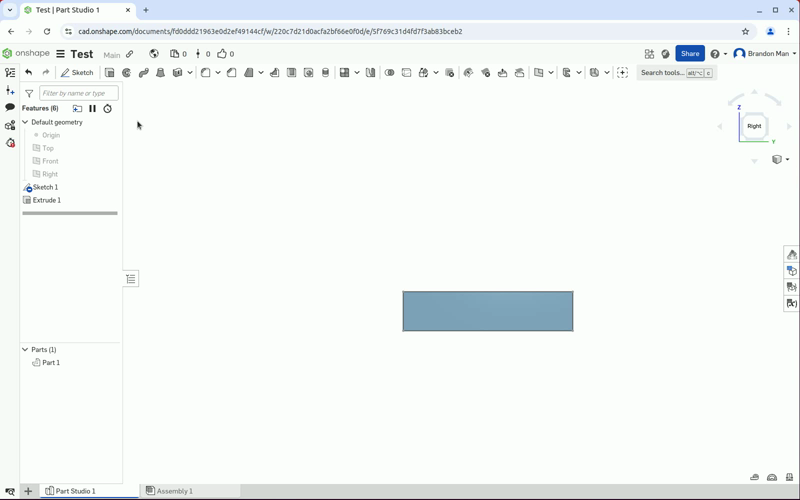
key(shift+h)
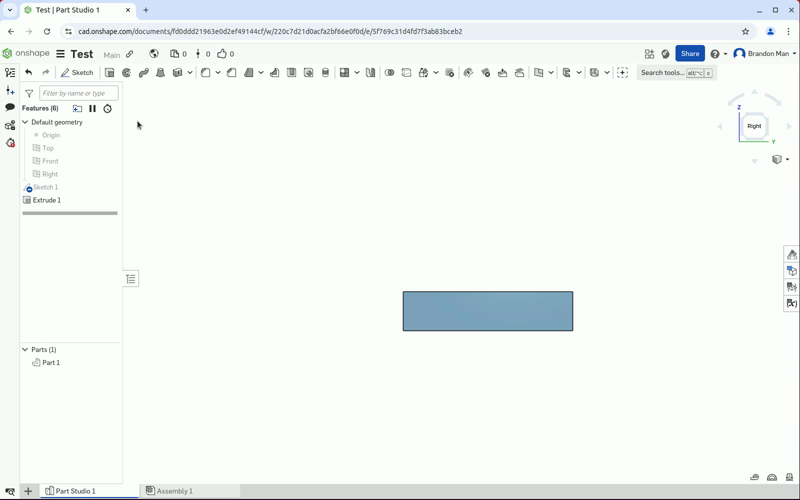
mouse_move(73, 189)
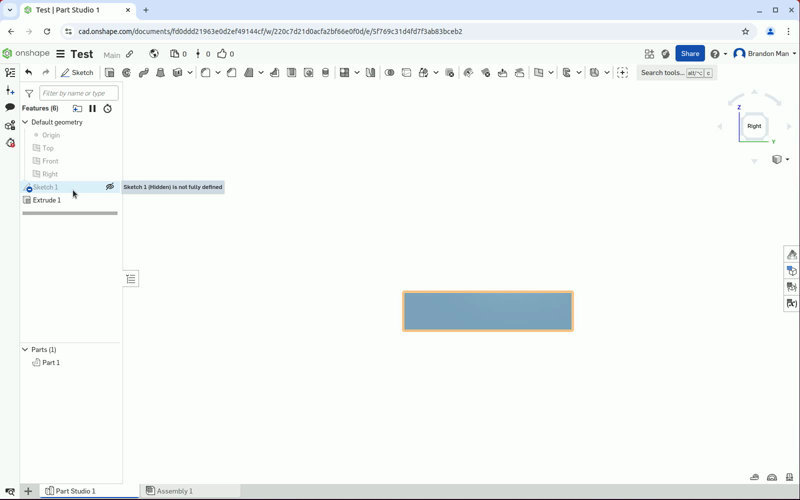
click(73, 189)
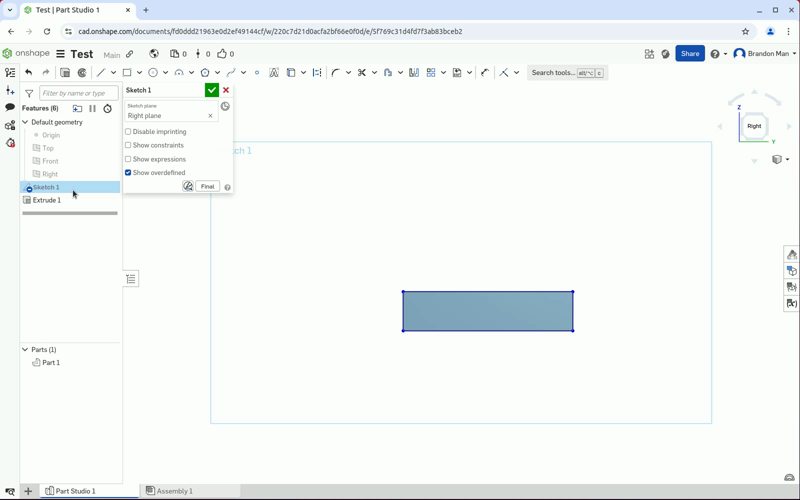
mouse_move(229, 92)
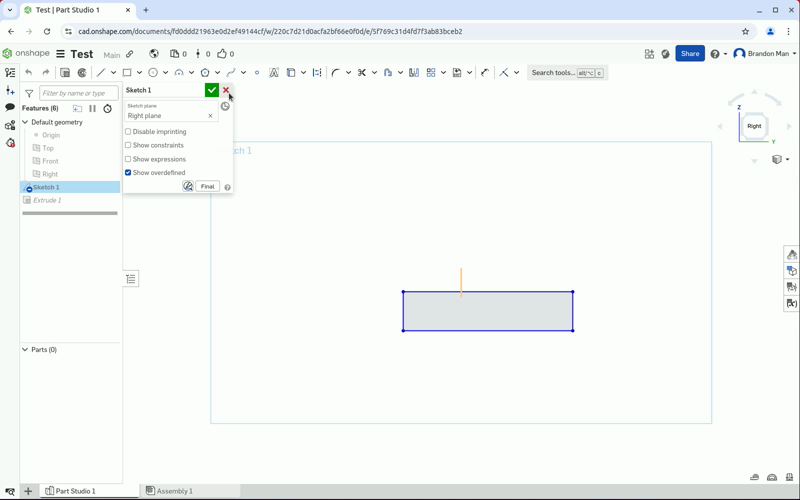
click(229, 92)
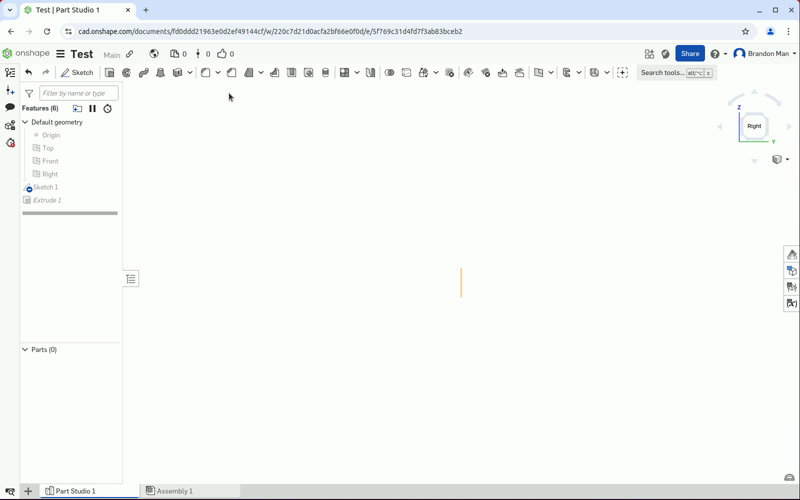
mouse_move(541, 75)
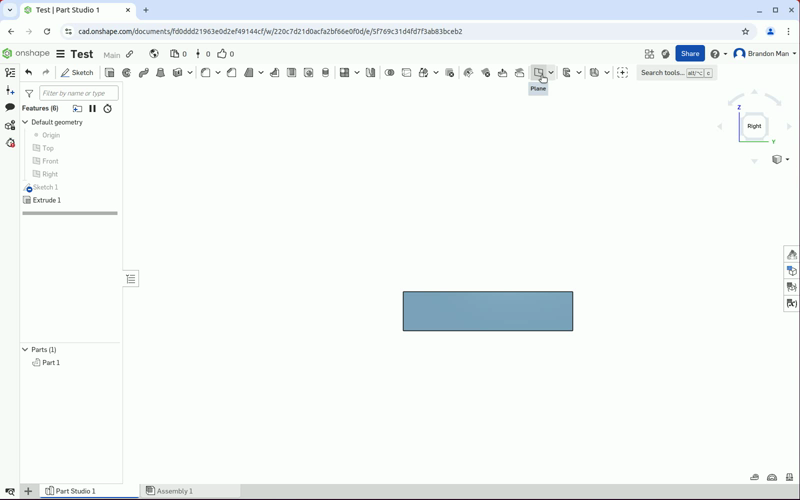
click(541, 75)
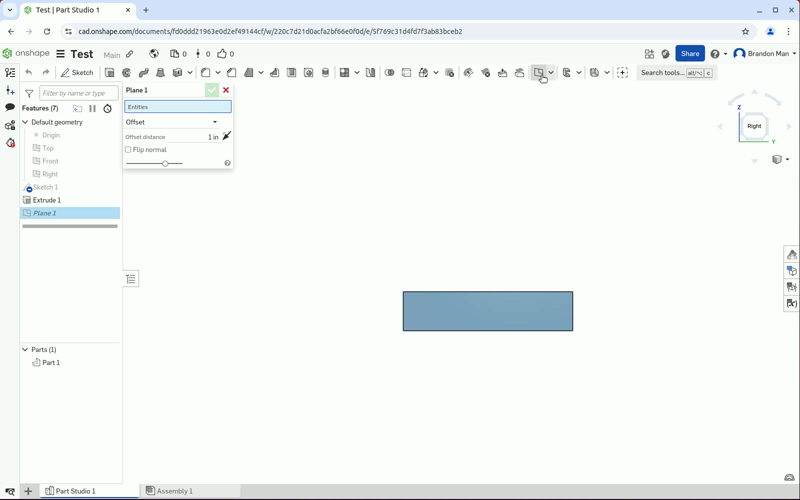
mouse_move(73, 176)
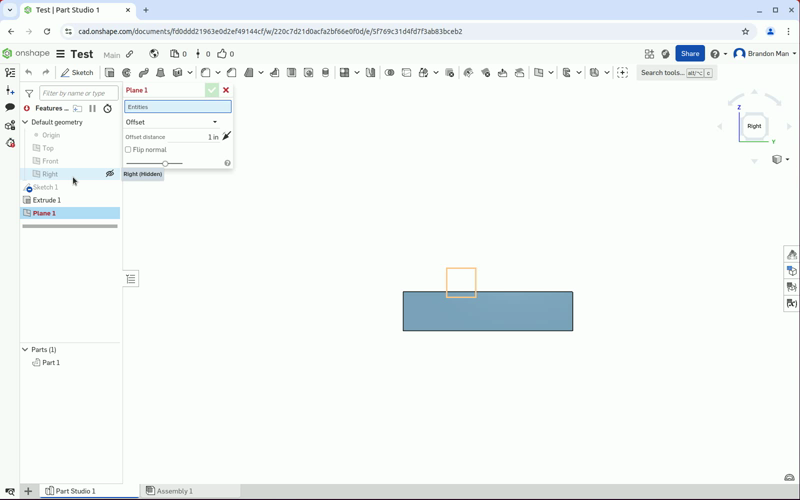
click(73, 176)
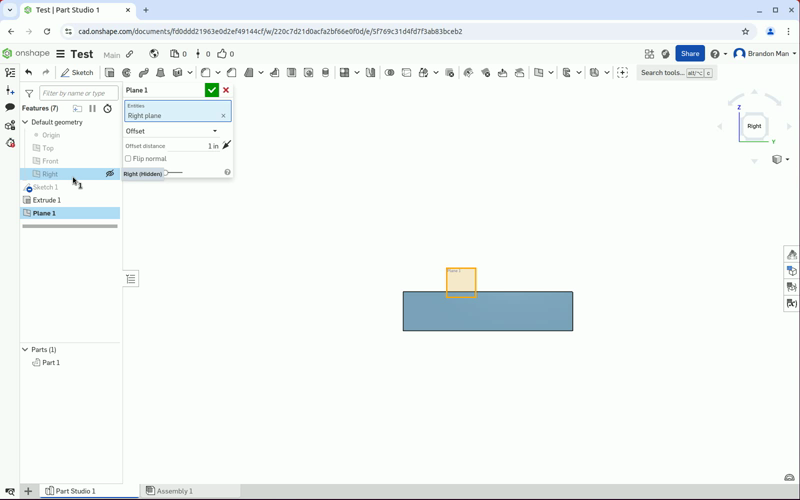
key(tab, 2)
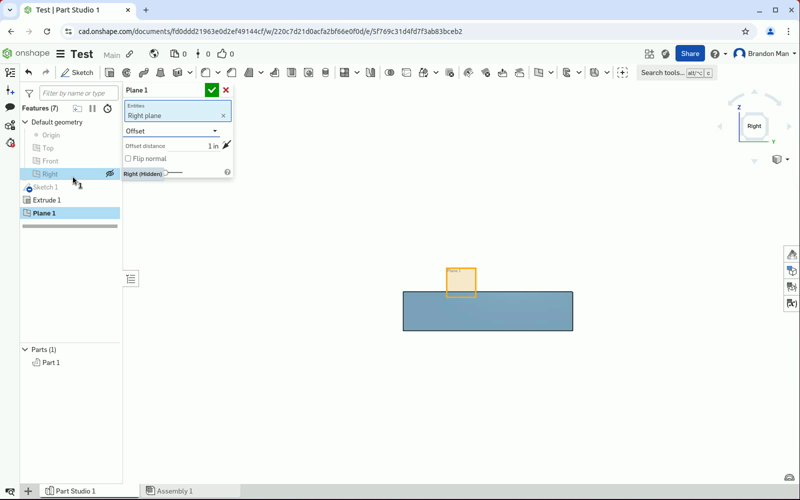
text(3.358)
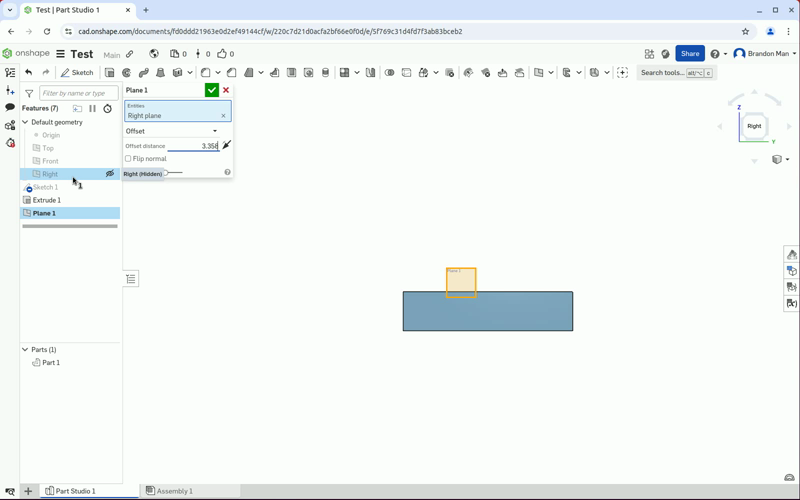
key(enter, 2)
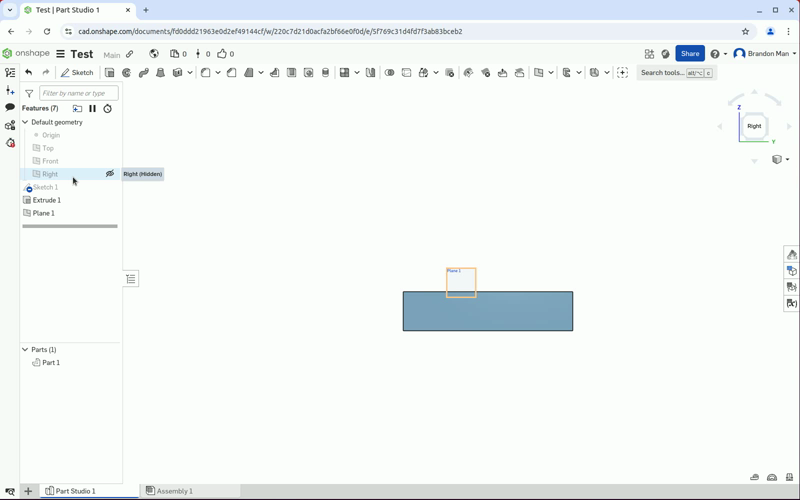
key(shift+s)
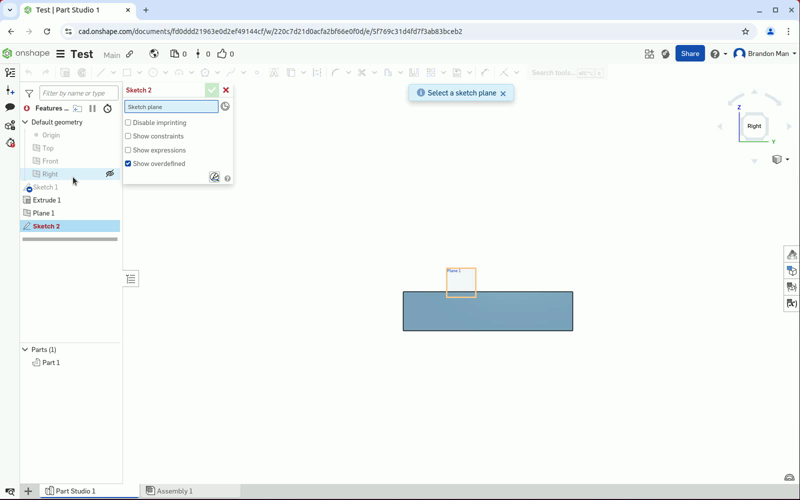
mouse_move(73, 215)
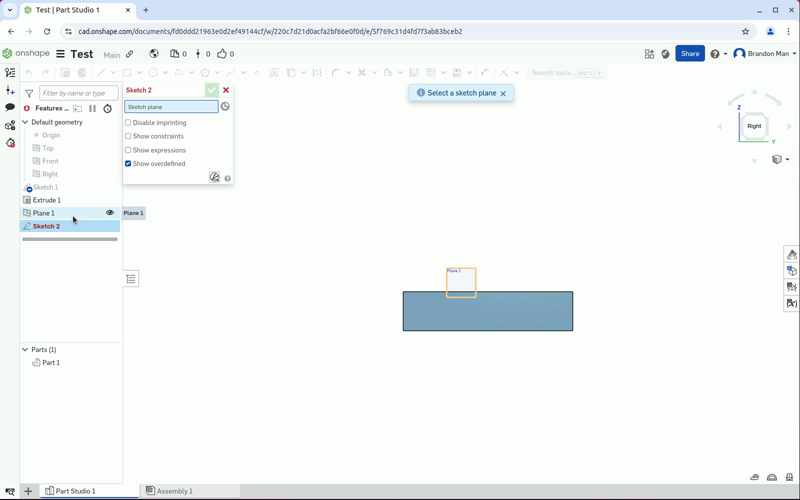
click(73, 215)
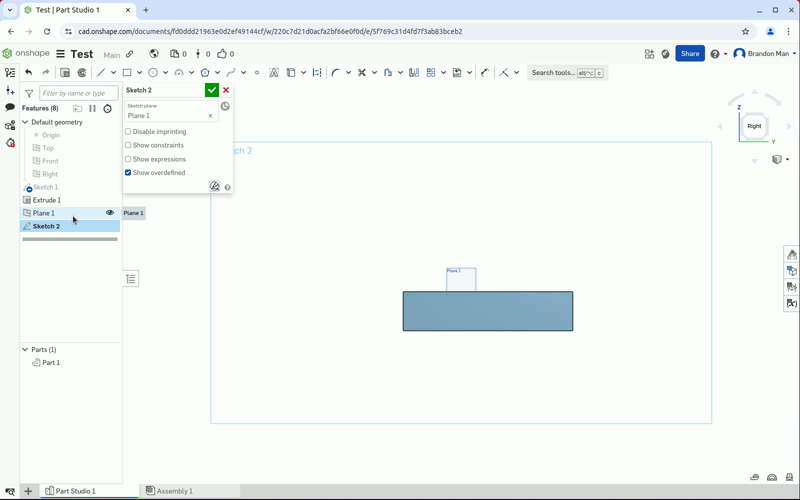
mouse_move(73, 352)
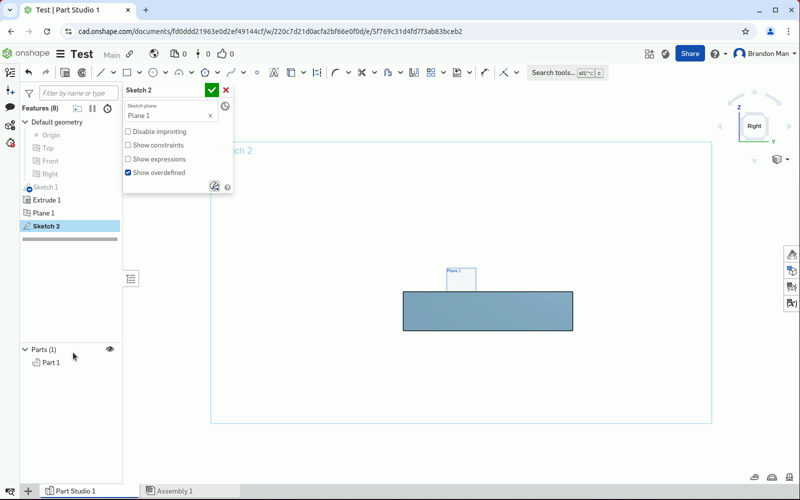
key(y)
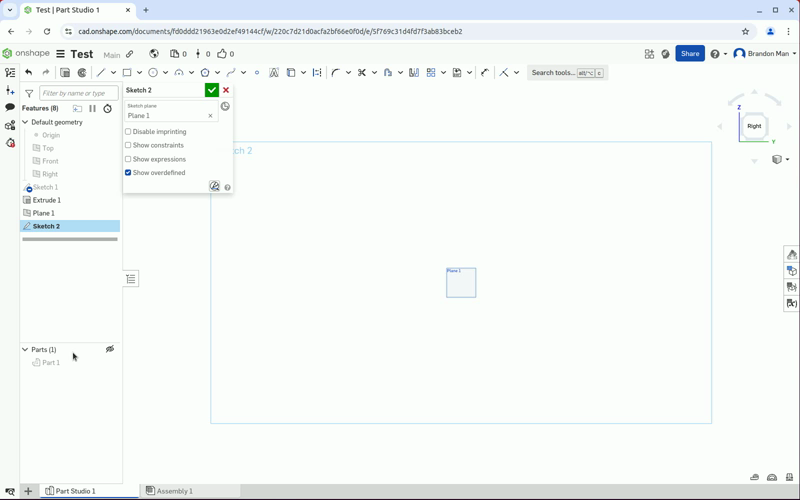
key(a)
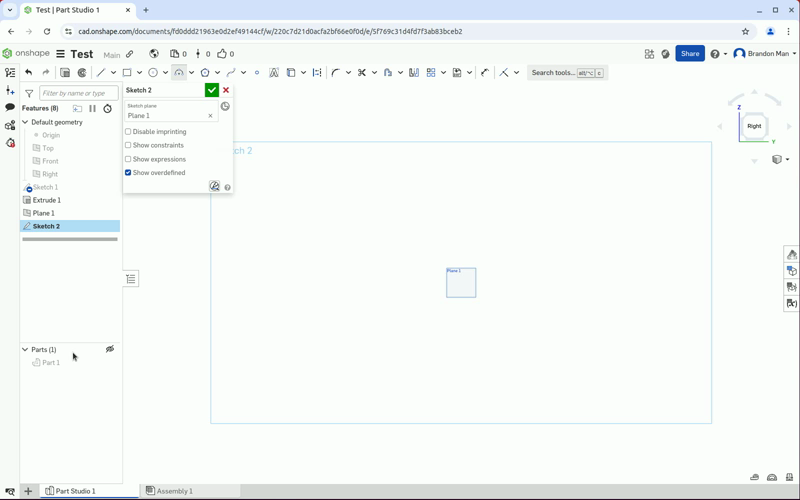
key_down(shift)
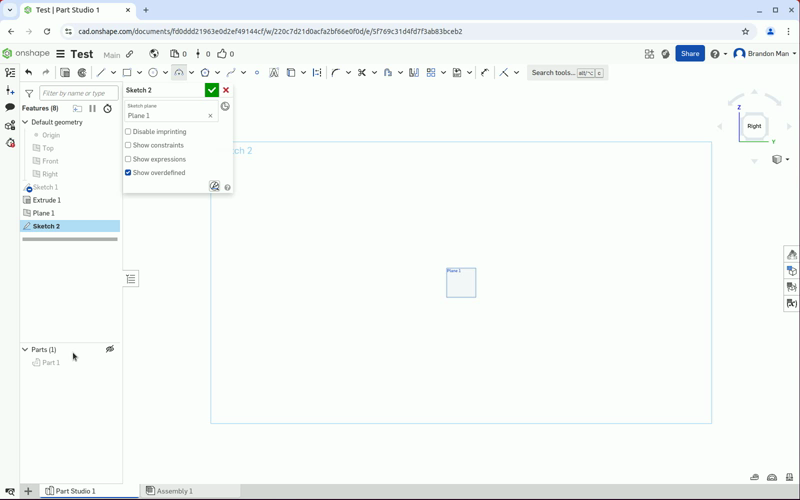
mouse_move(427, 303)
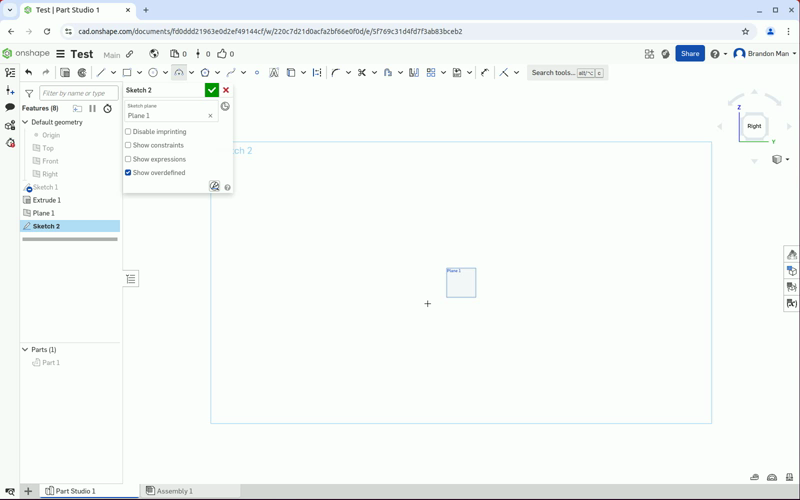
click(427, 303)
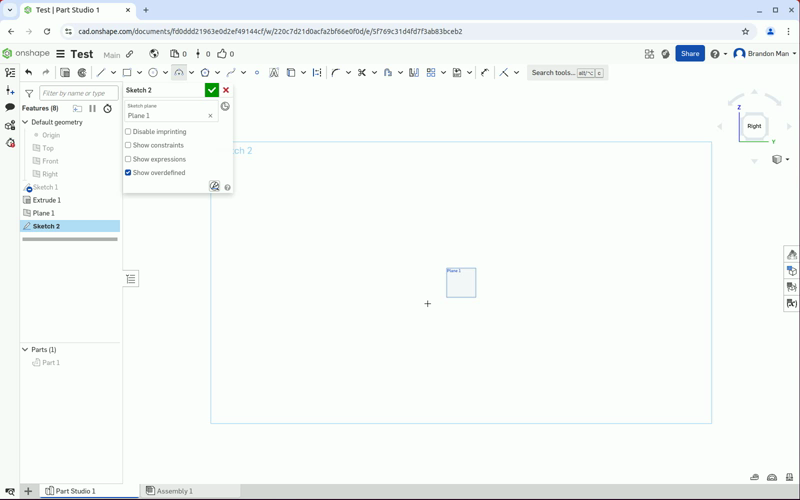
key_up(shift)
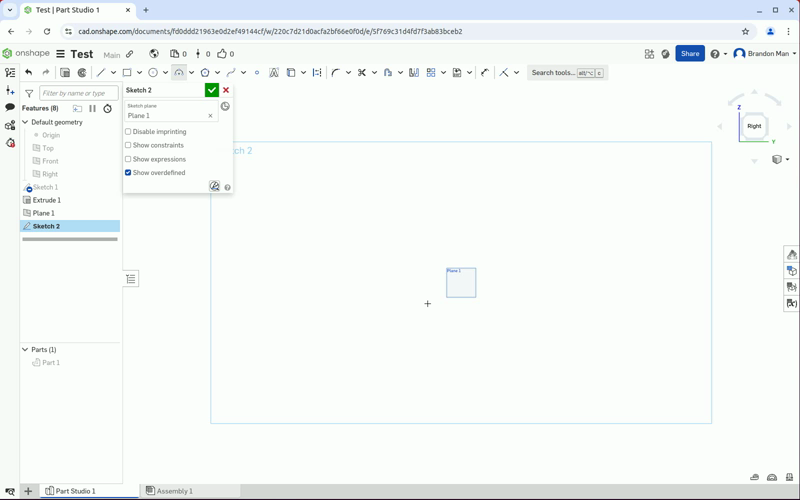
key_down(shift)
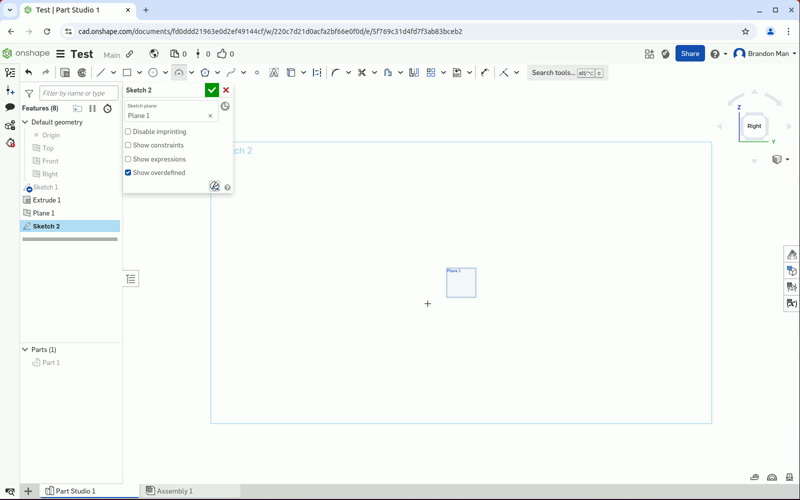
mouse_move(428, 319)
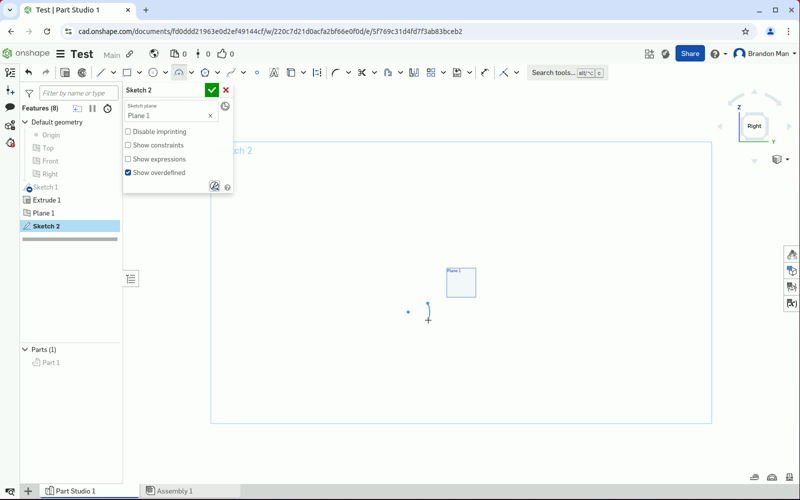
click(428, 319)
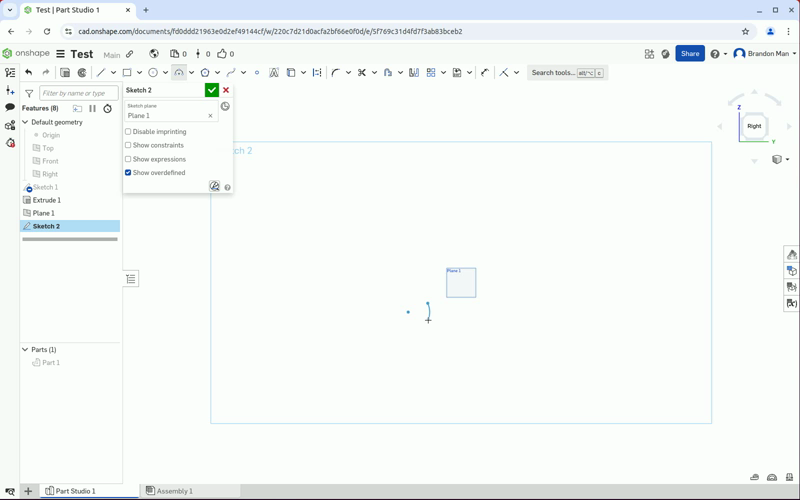
mouse_move(419, 311)
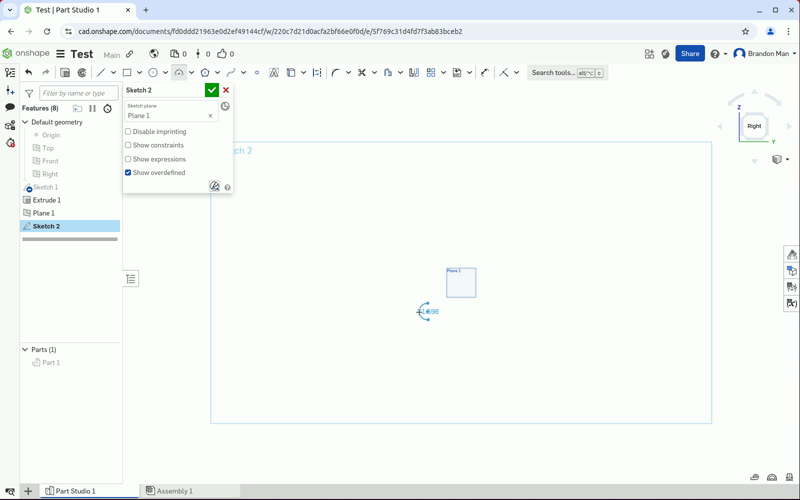
click(419, 311)
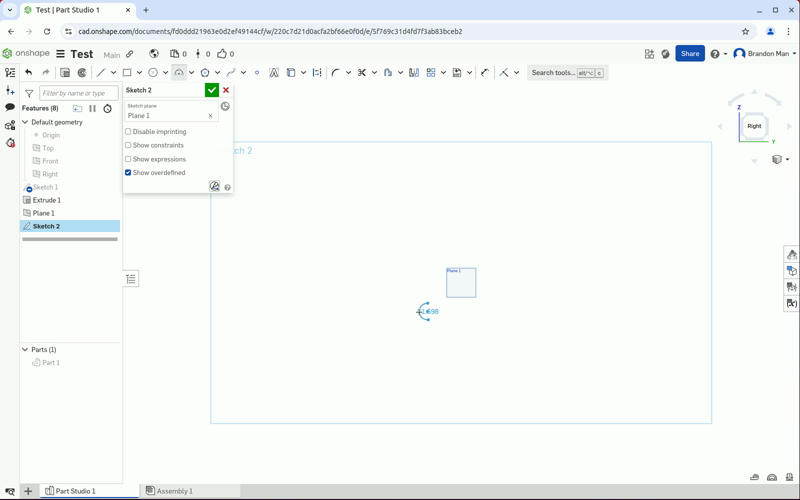
key_up(shift)
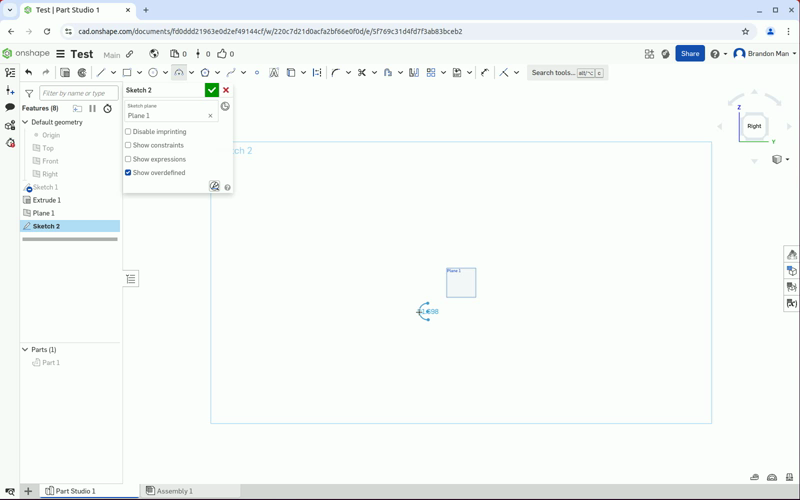
key(esc)
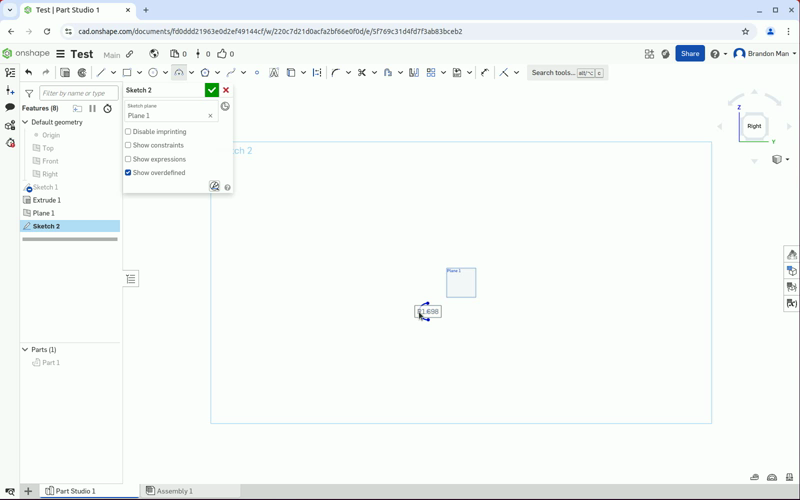
key(l)
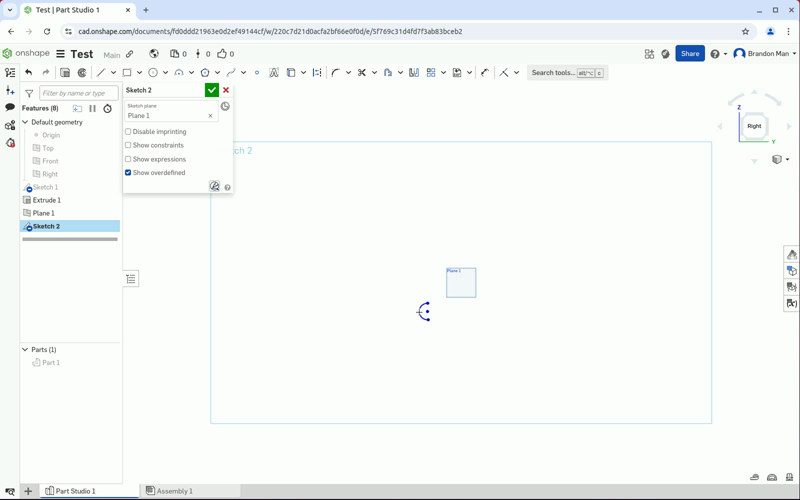
mouse_move(428, 319)
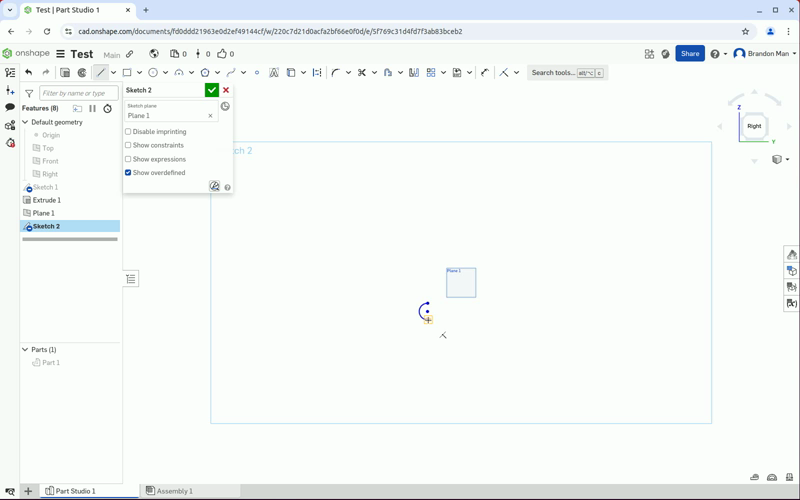
click(428, 319)
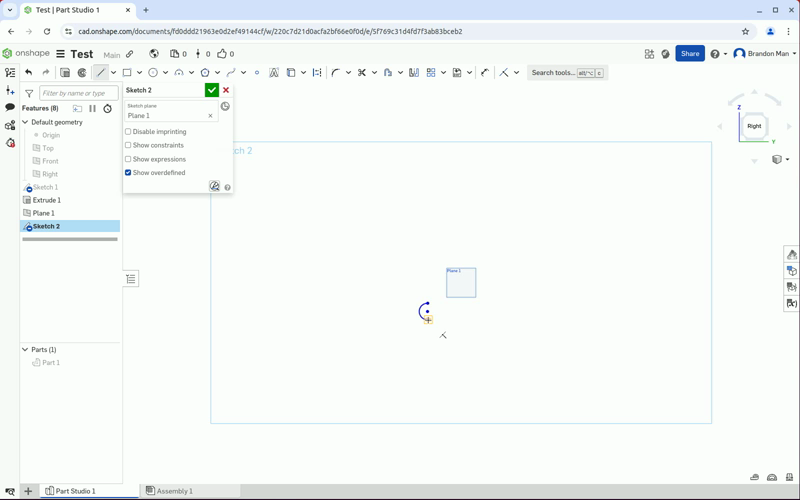
key_down(shift)
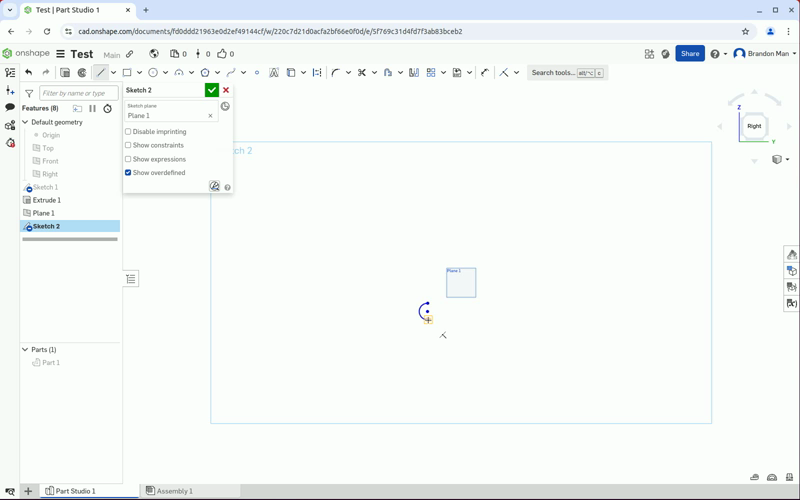
mouse_move(458, 319)
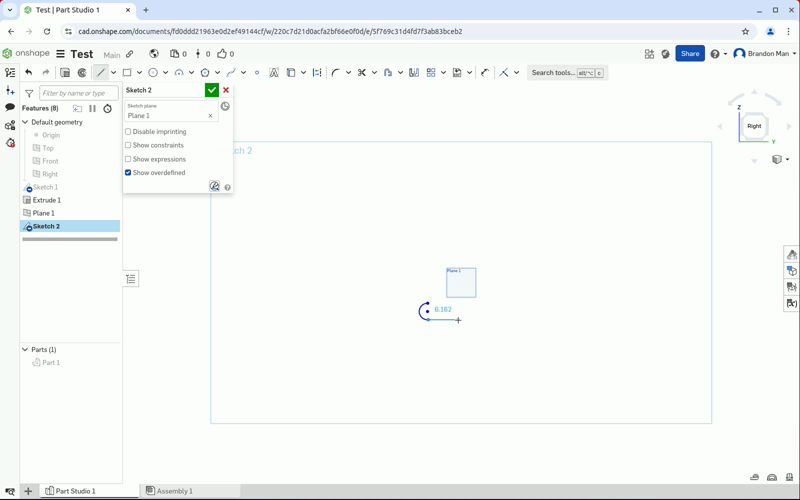
mouse_move(466, 318)
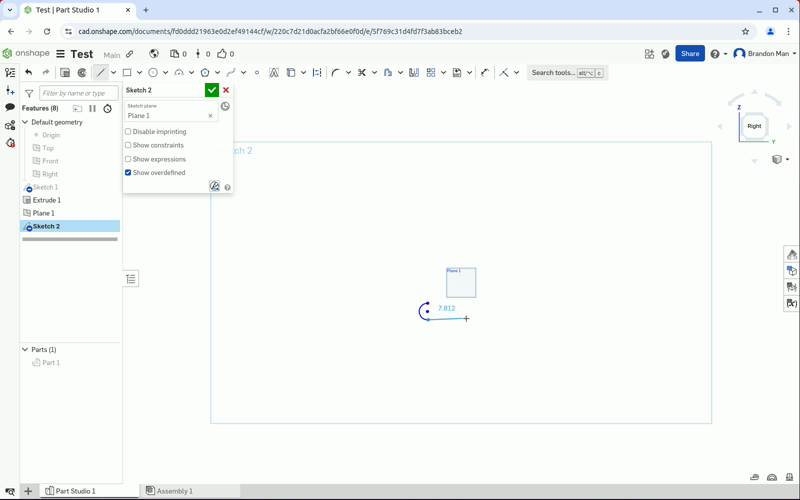
click(466, 318)
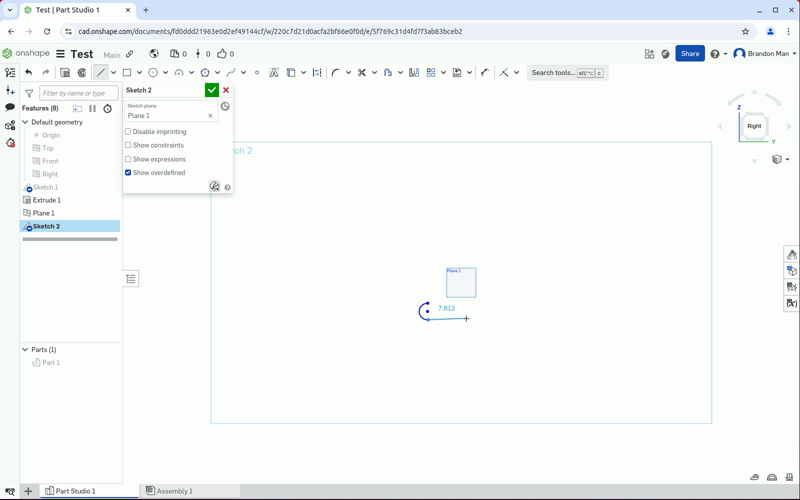
key_up(shift)
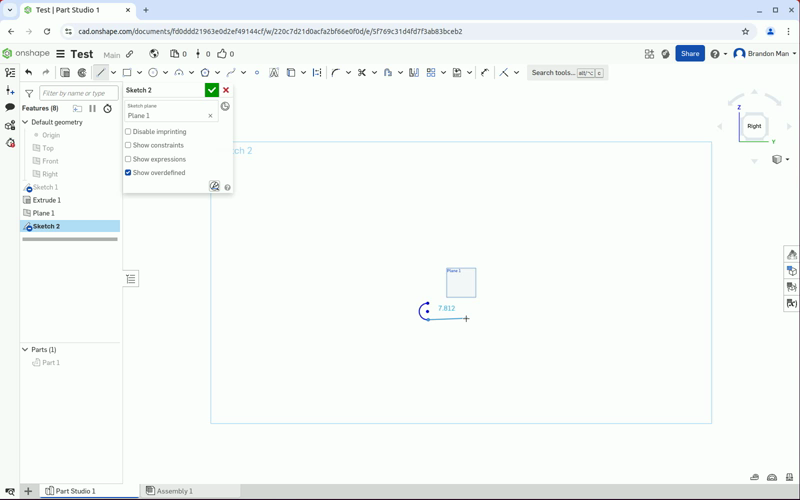
key(esc)
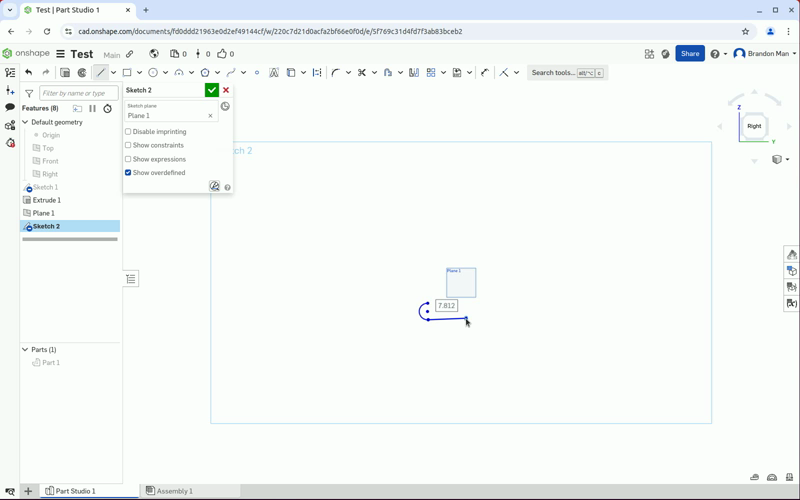
key(a)
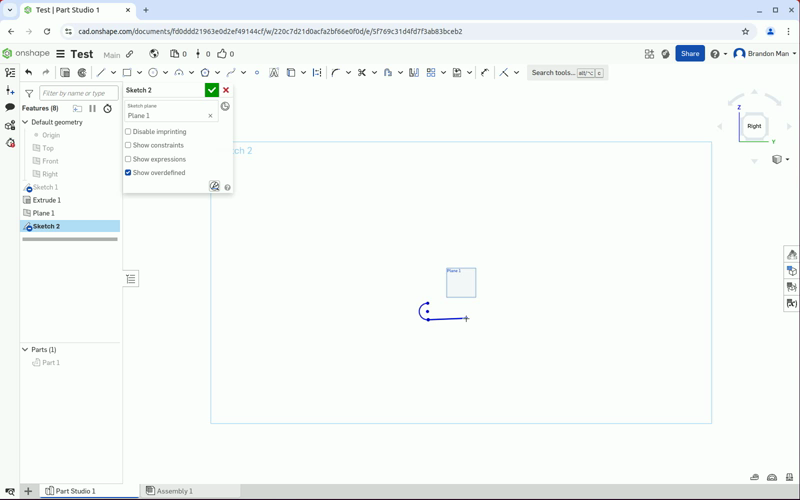
mouse_move(466, 318)
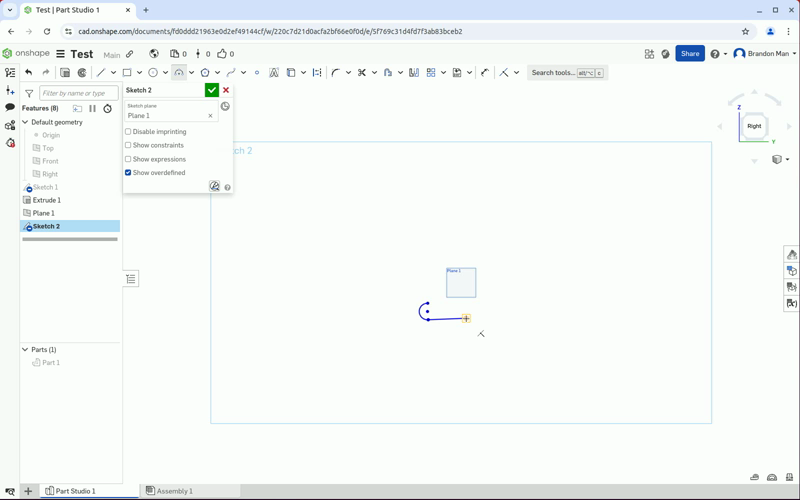
click(466, 318)
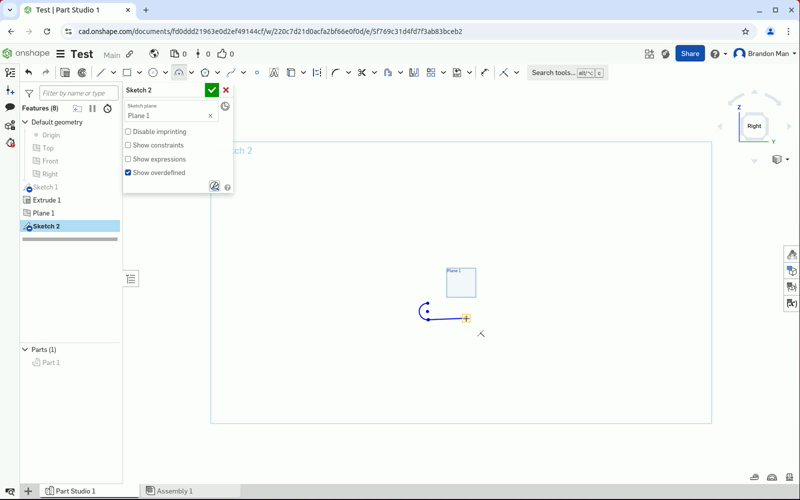
key_down(shift)
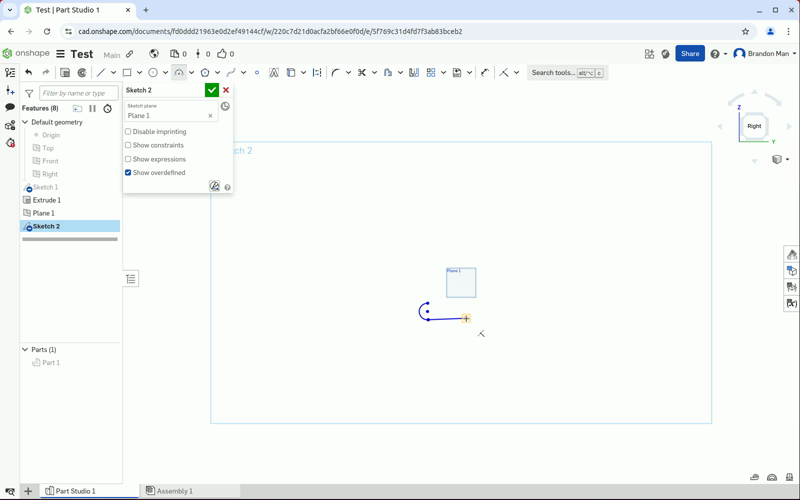
mouse_move(465, 302)
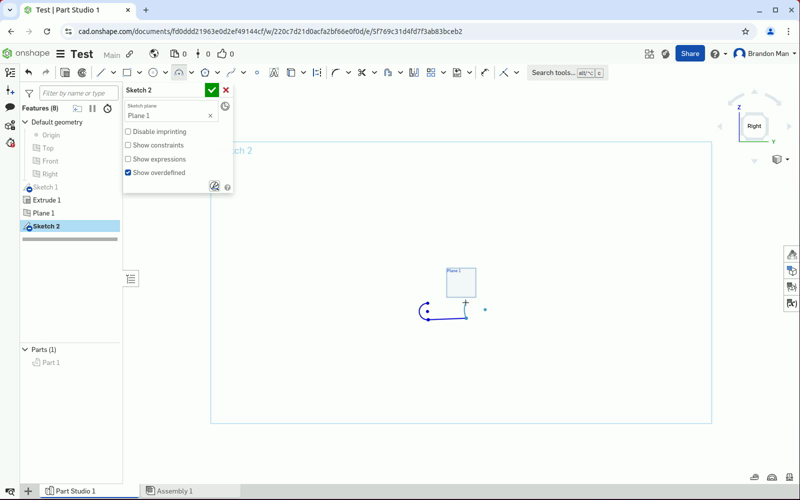
click(465, 302)
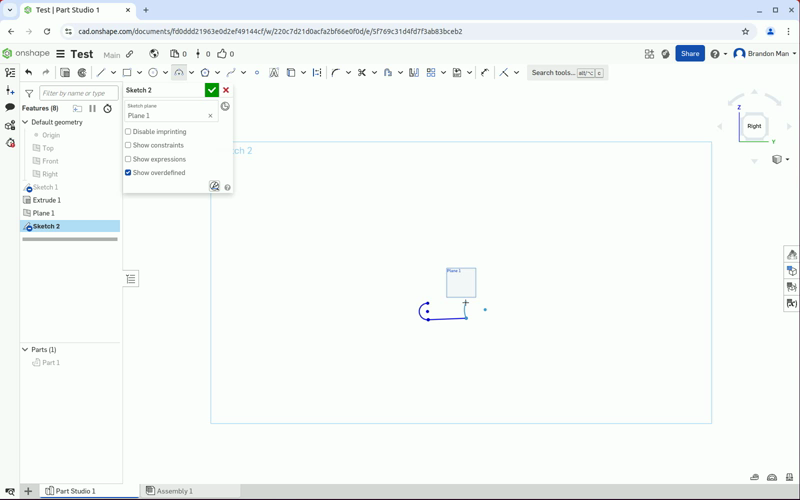
mouse_move(474, 309)
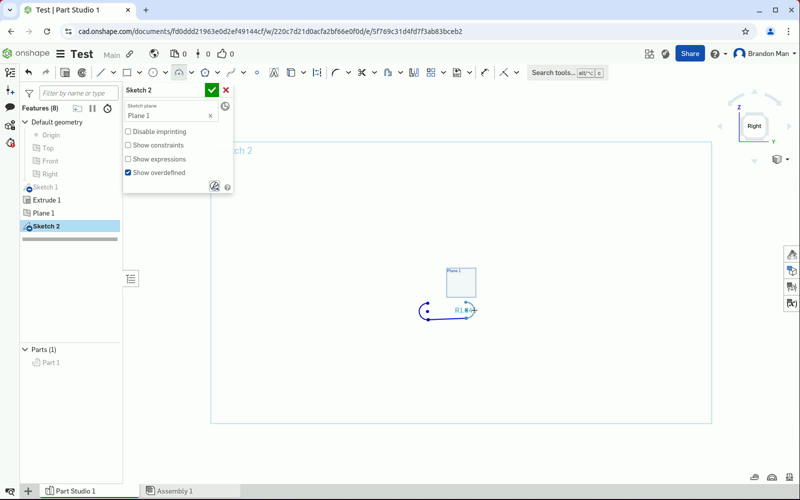
click(474, 309)
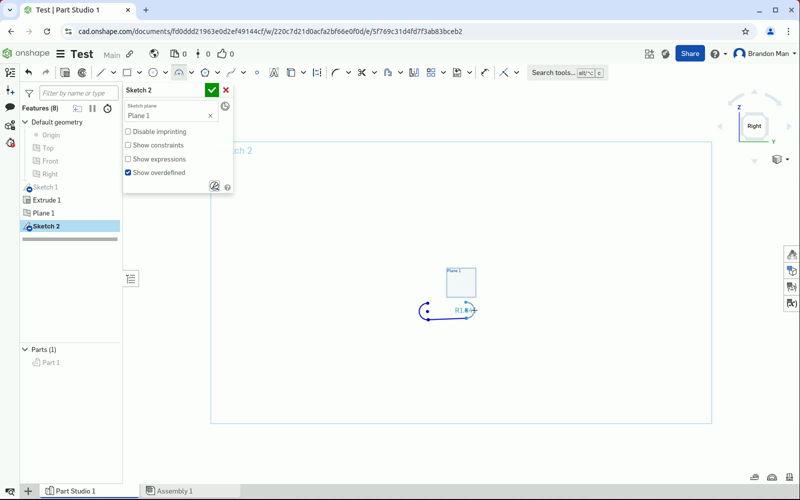
key_up(shift)
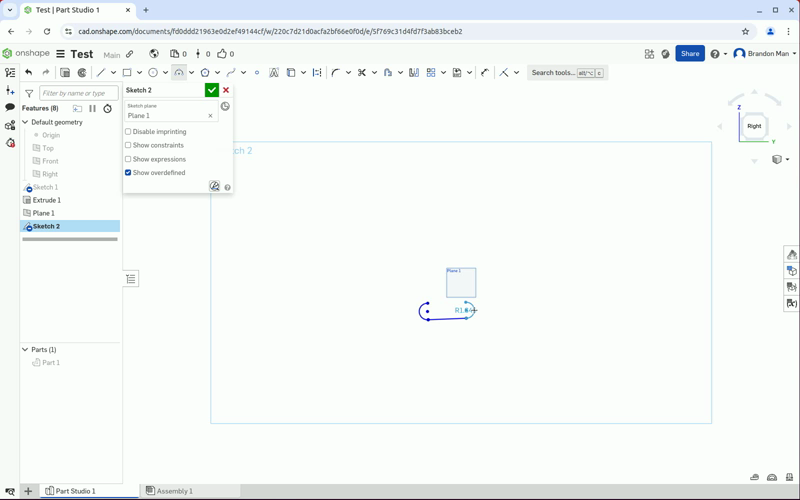
key(esc)
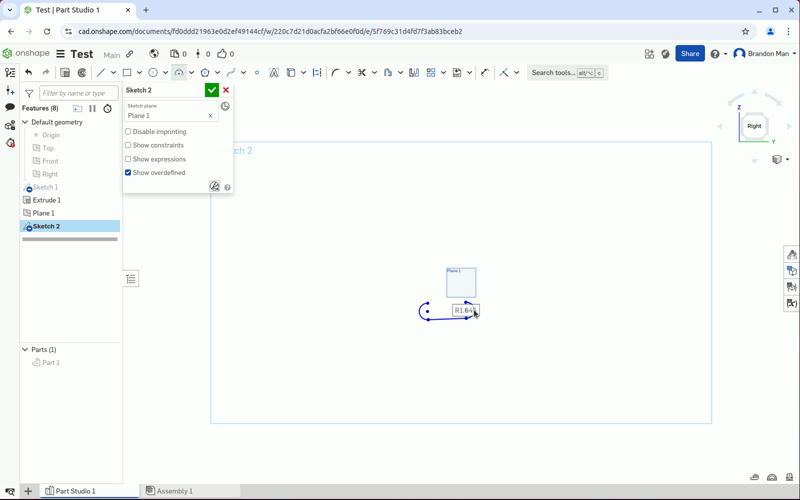
key(l)
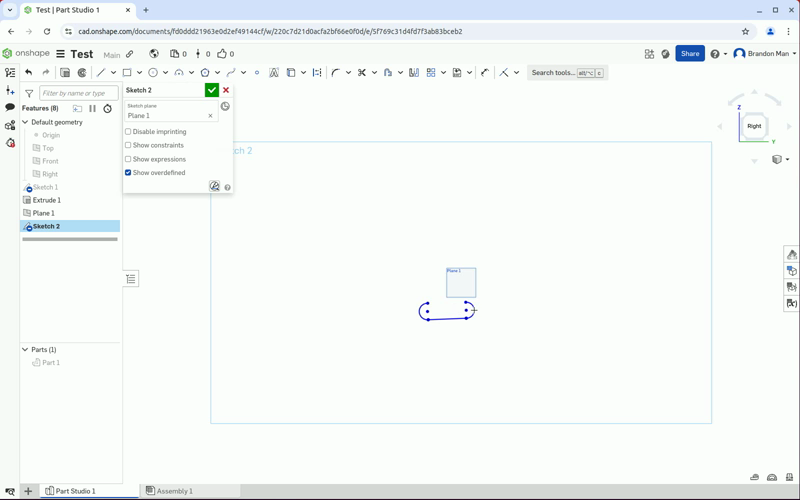
mouse_move(465, 302)
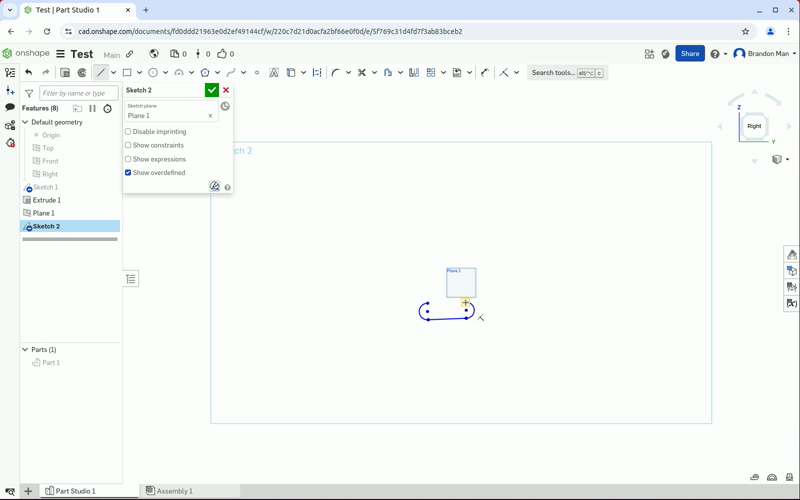
click(465, 302)
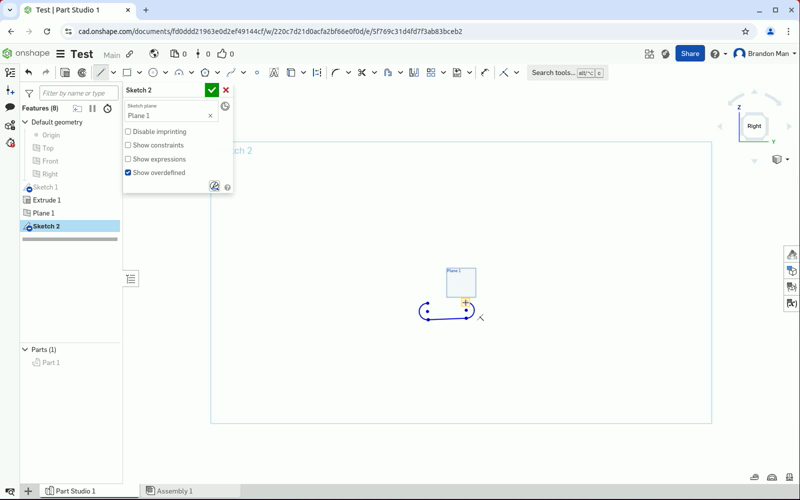
mouse_move(495, 302)
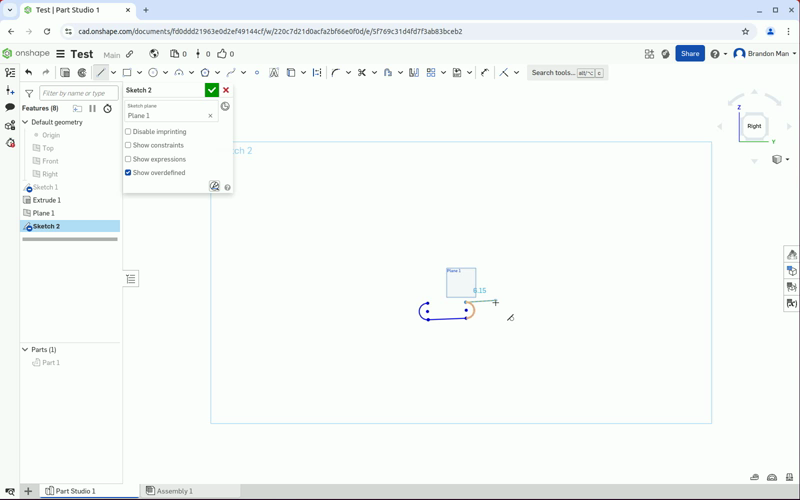
key_down(shift)
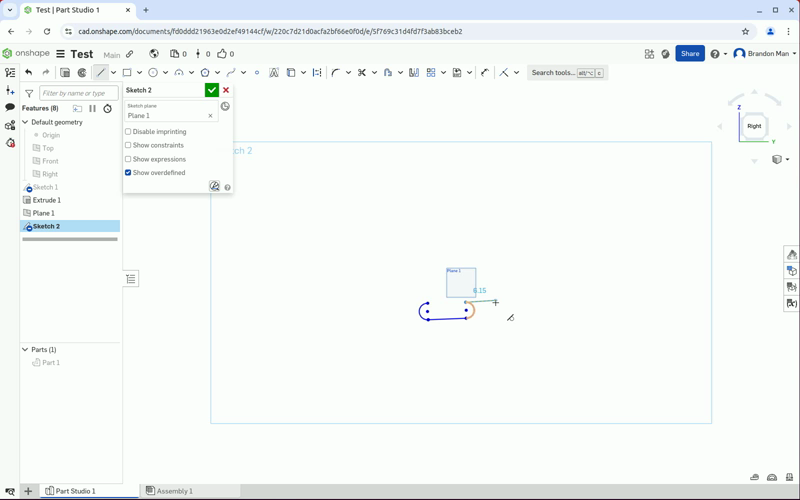
mouse_move(427, 303)
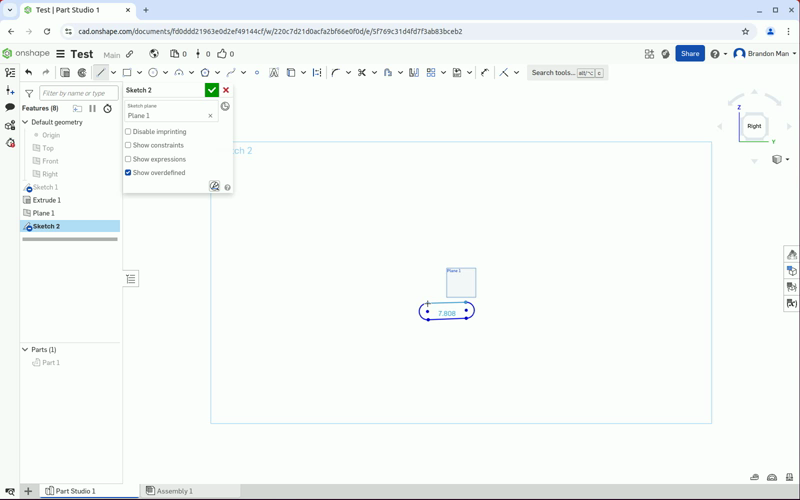
key_up(shift)
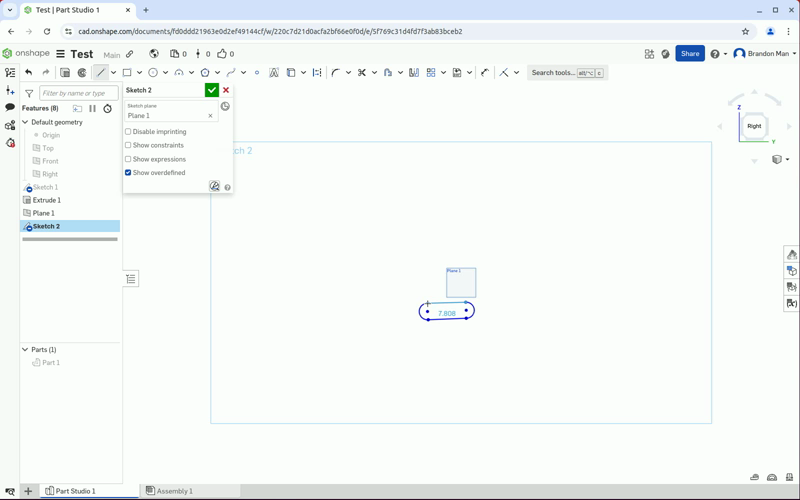
click(427, 303)
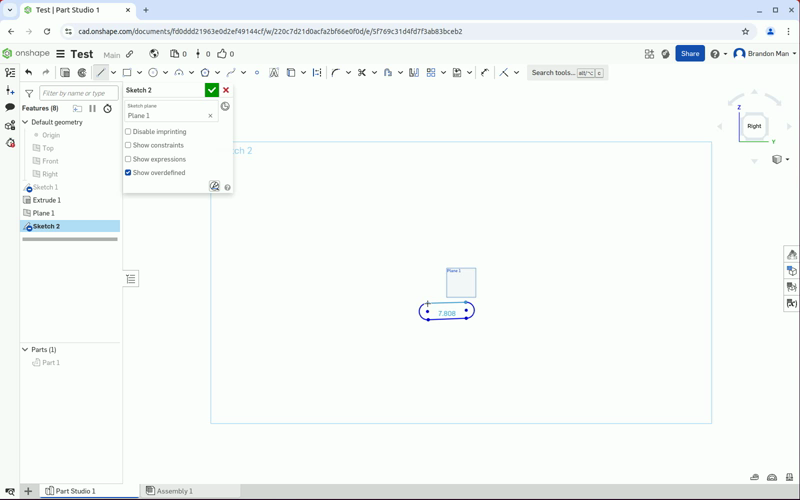
key(esc)
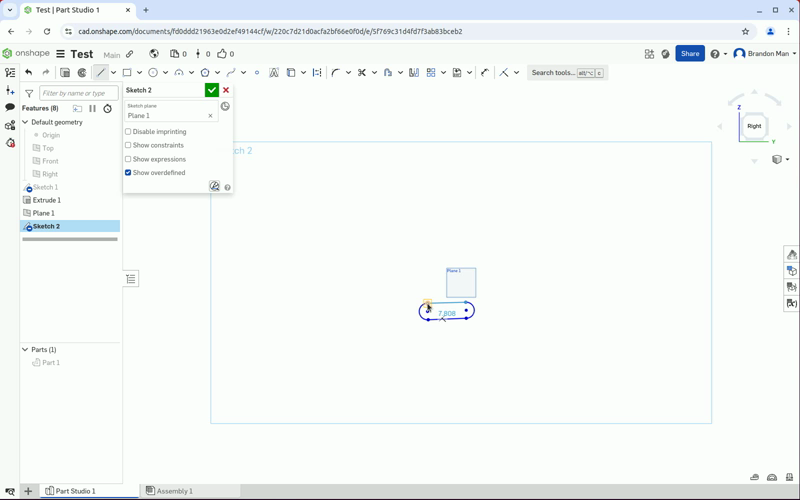
mouse_move(470, 307)
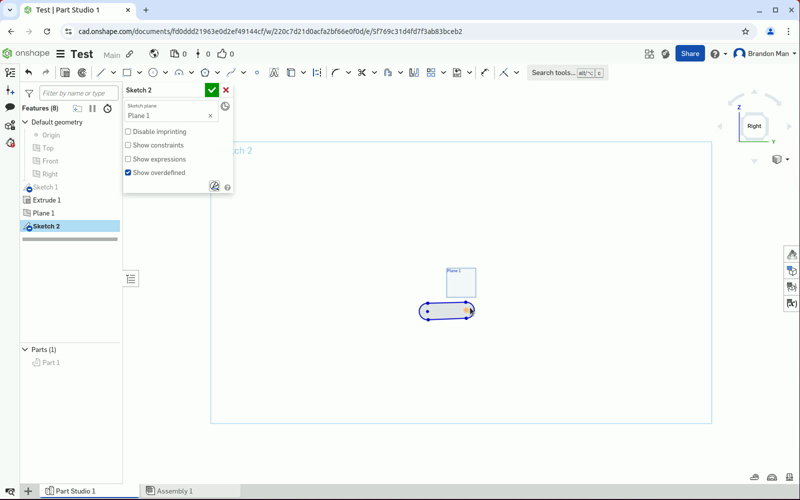
scroll(6)
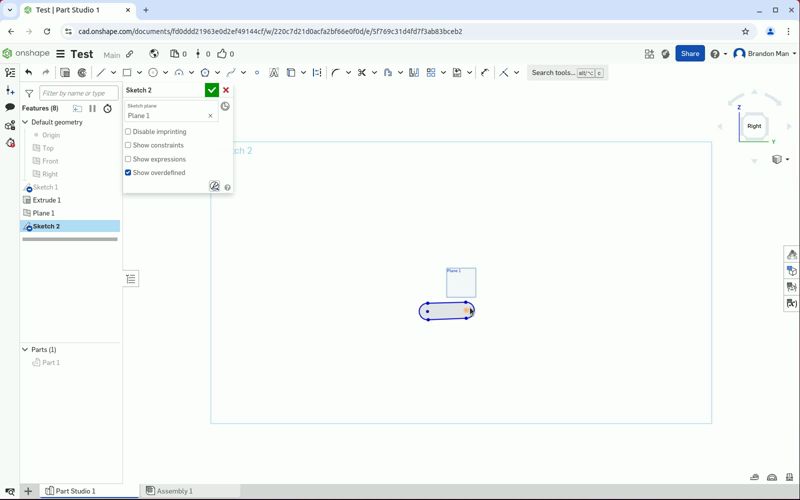
scroll(6)
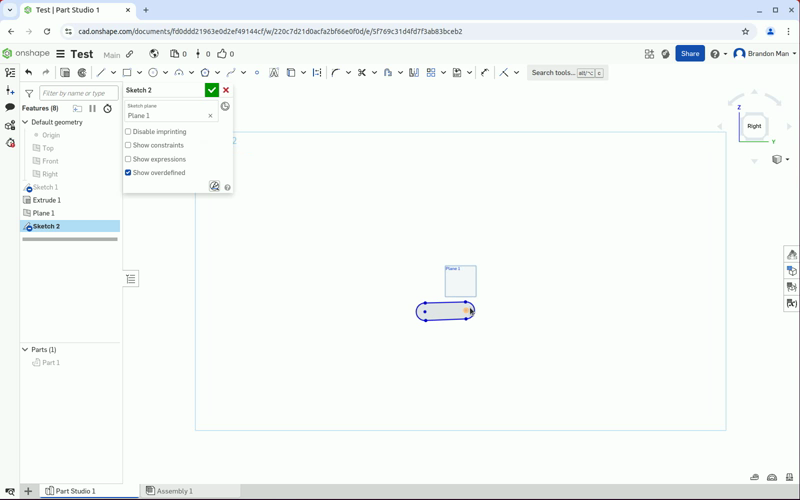
scroll(6)
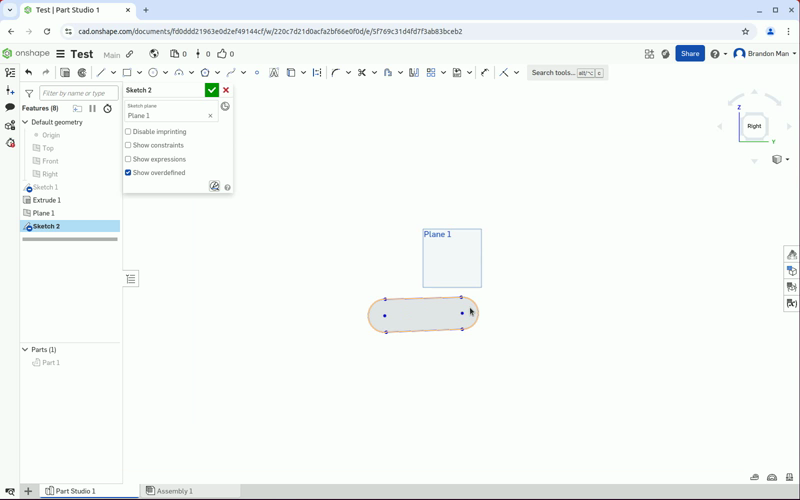
scroll(6)
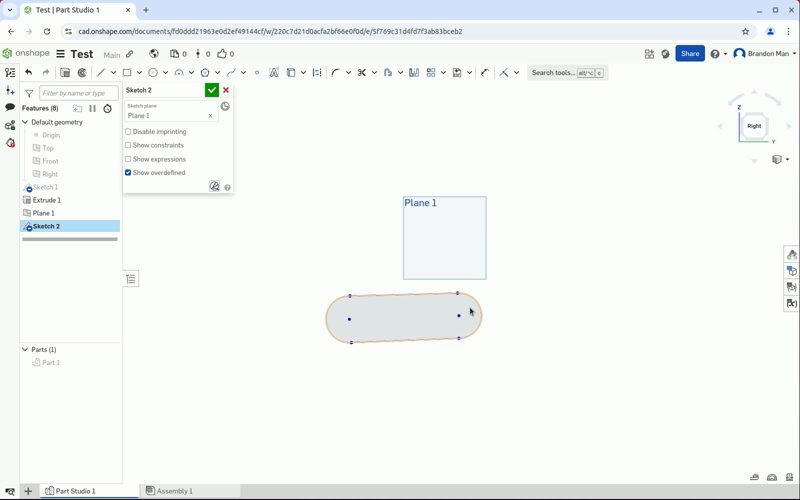
scroll(6)
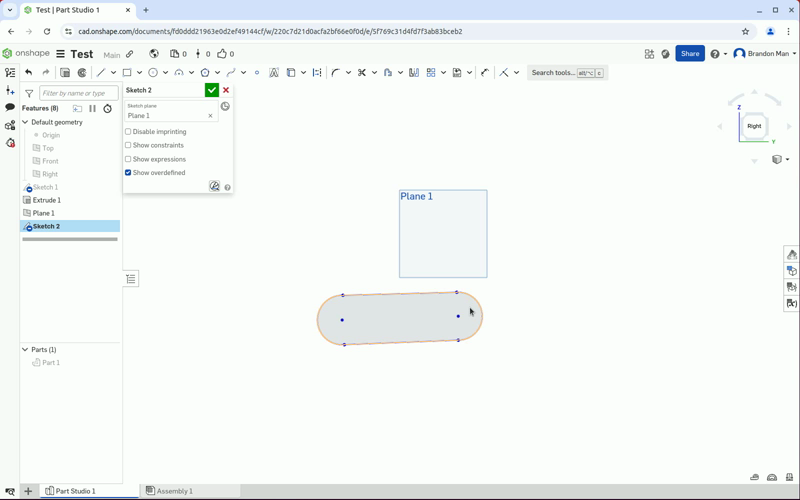
scroll(6)
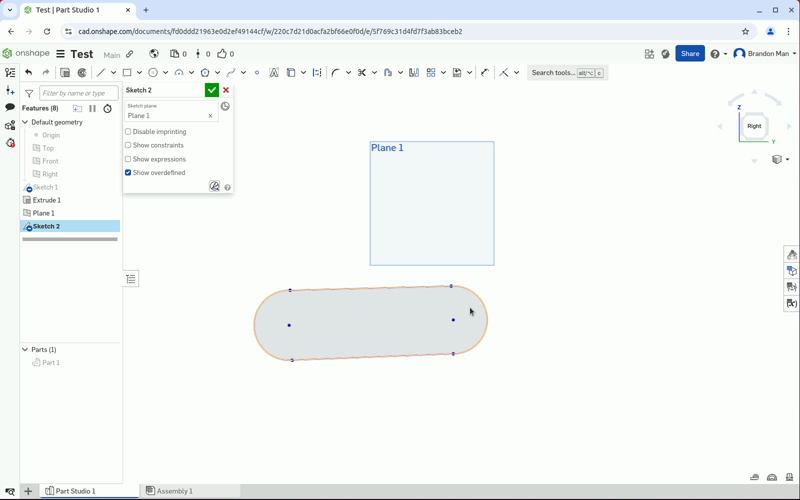
scroll(6)
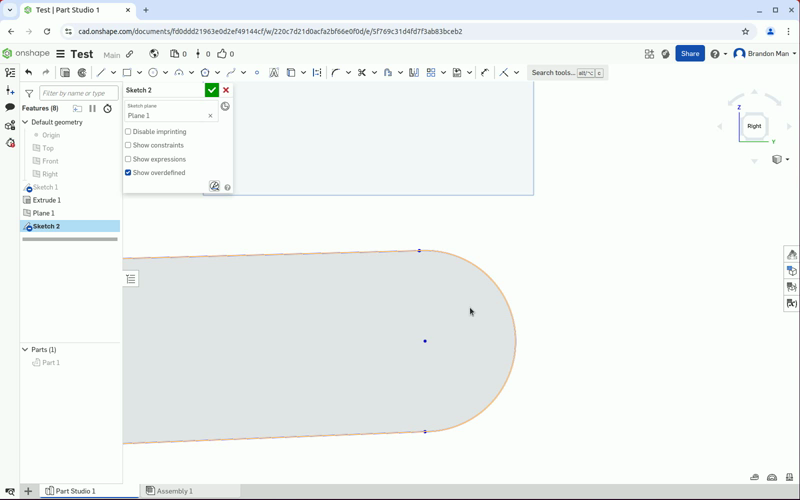
click(470, 307)
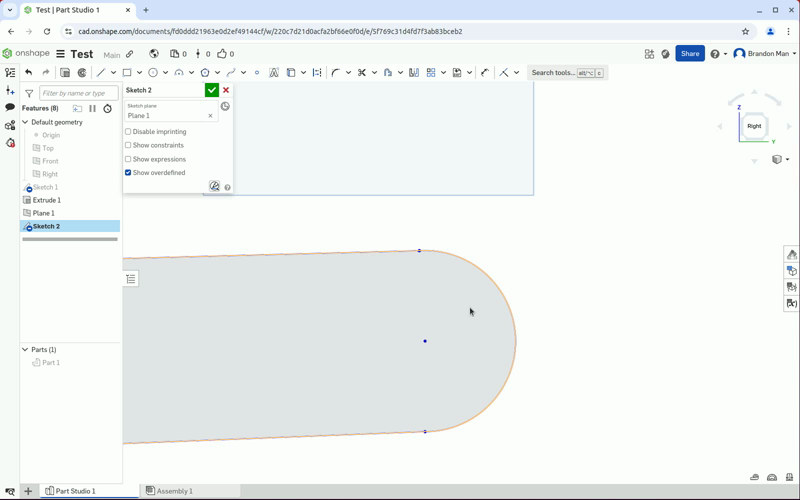
scroll(-6)
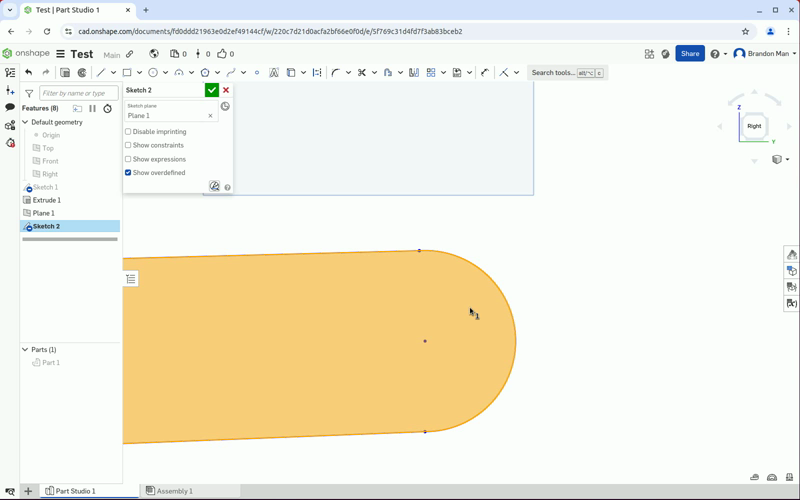
scroll(-6)
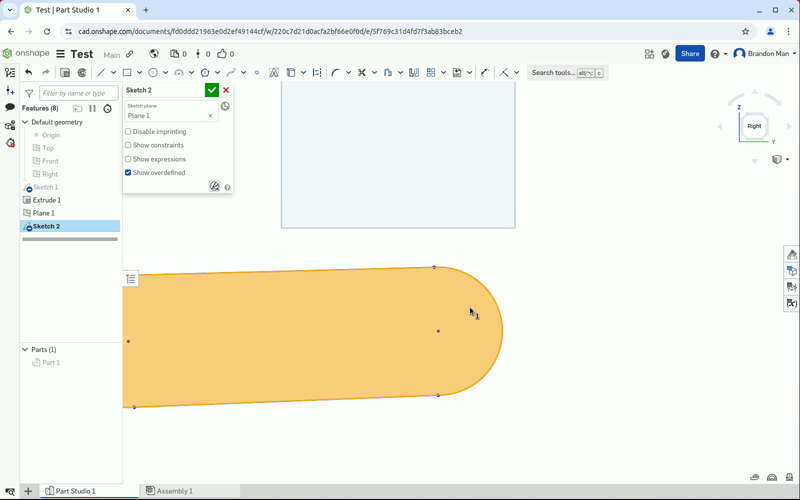
scroll(-6)
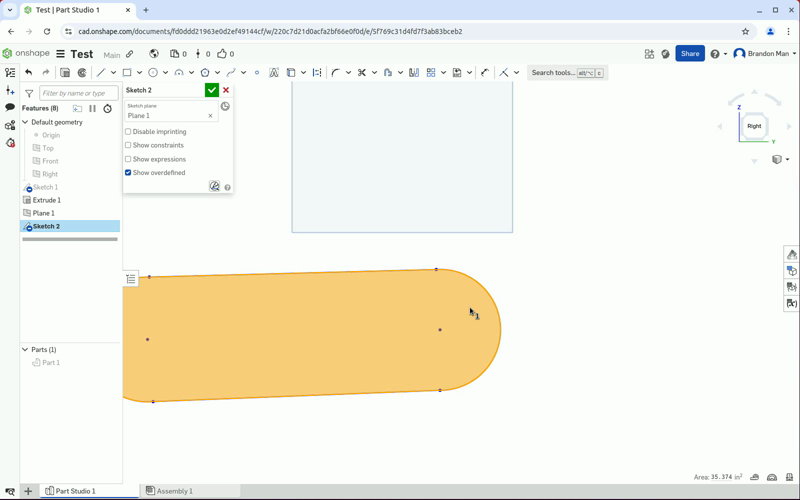
scroll(-6)
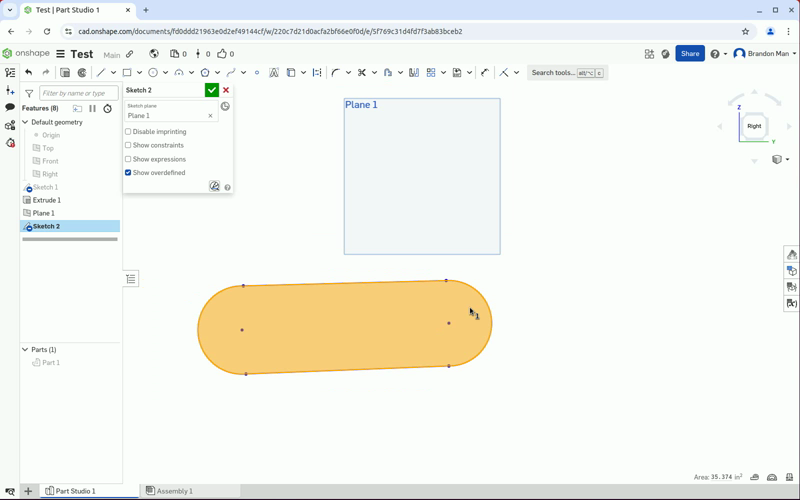
scroll(-6)
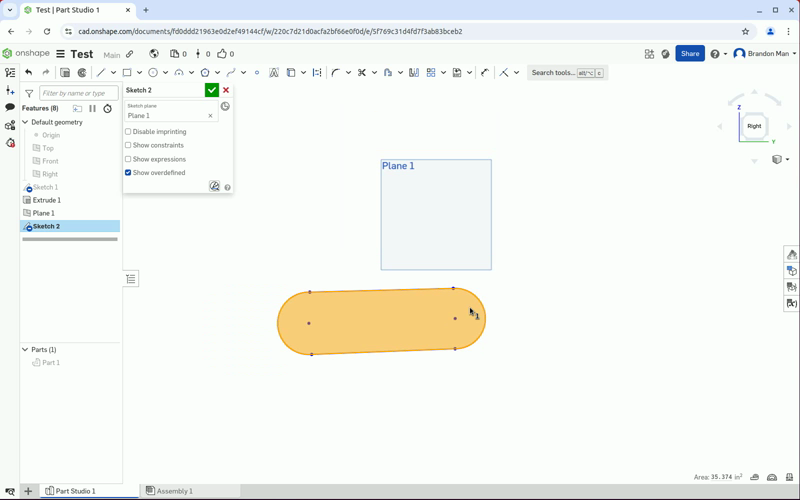
scroll(-6)
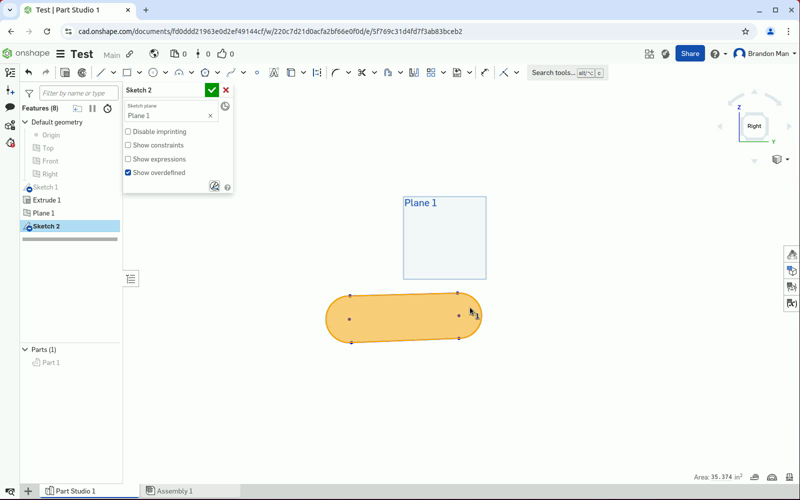
scroll(-6)
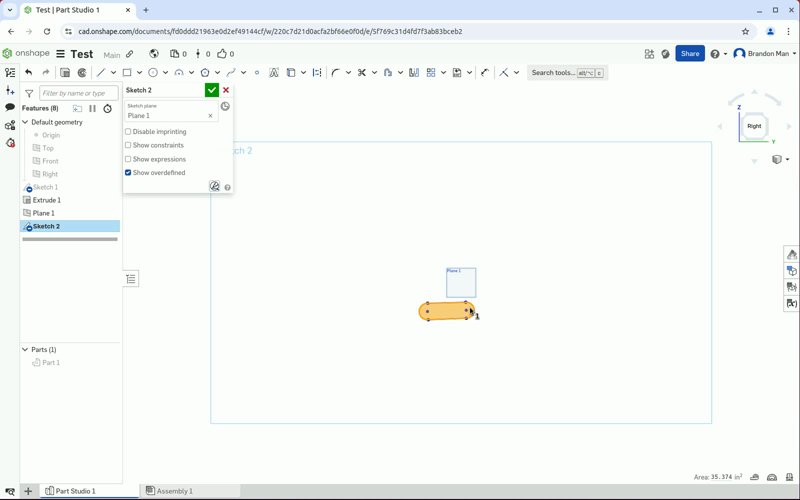
mouse_move(73, 352)
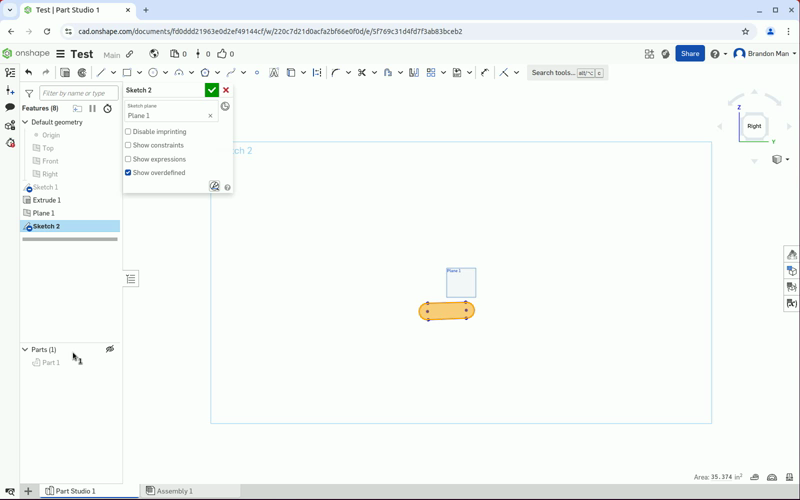
key(shift+y)
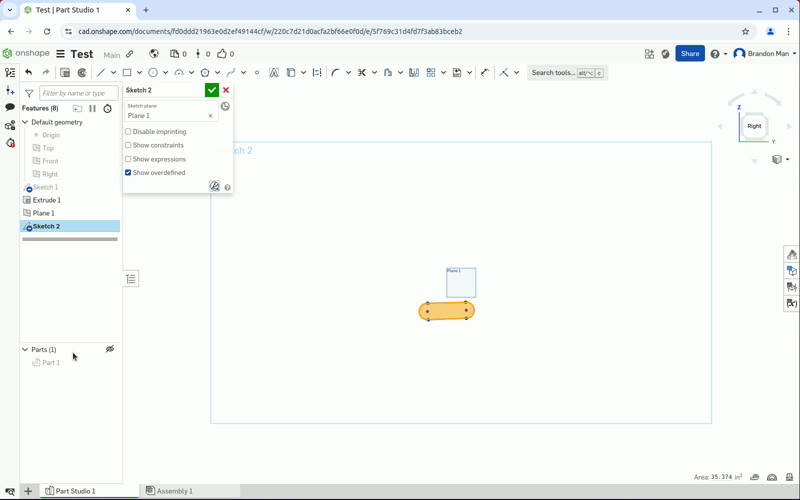
key(shift+e)
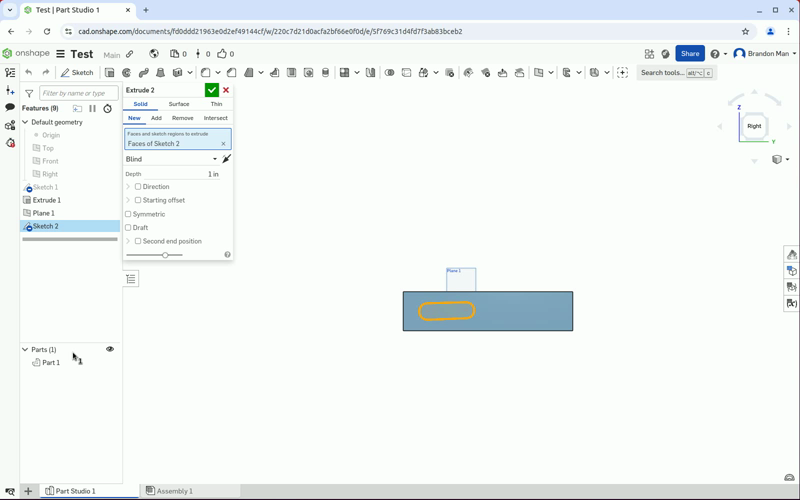
mouse_move(143, 106)
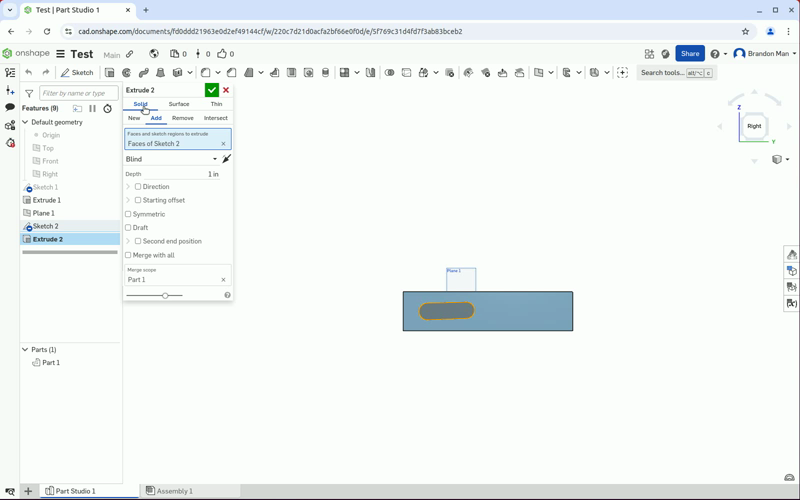
click(143, 106)
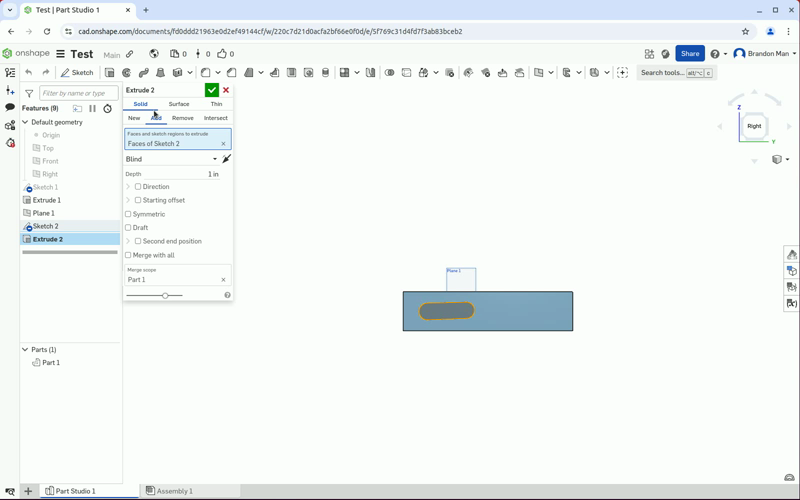
mouse_move(186, 120)
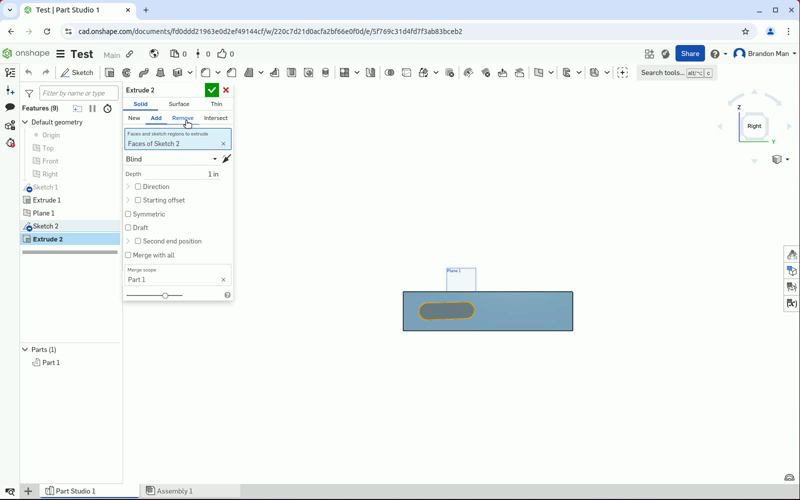
click(186, 120)
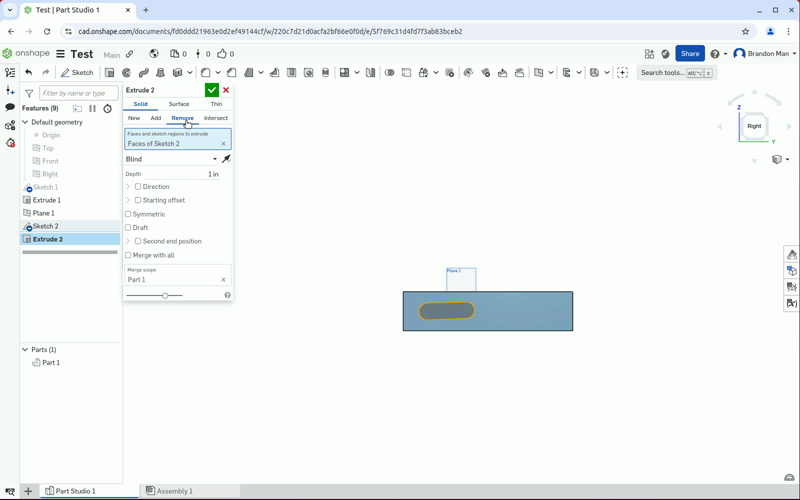
key(tab, 4)
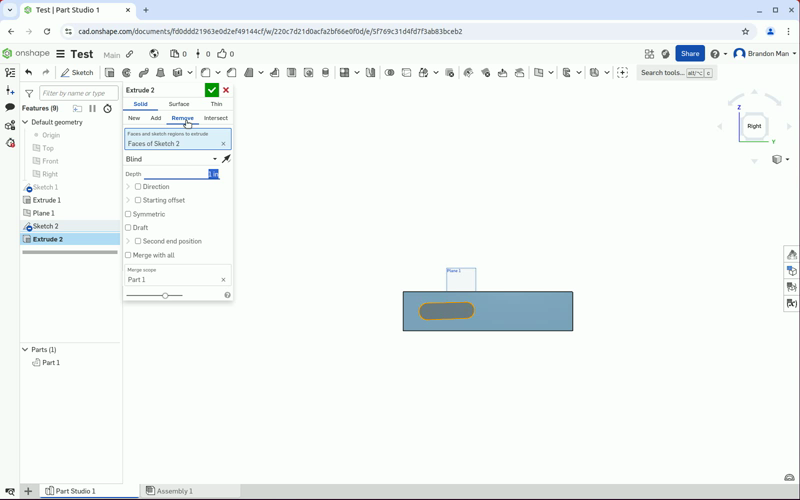
text(3.37)
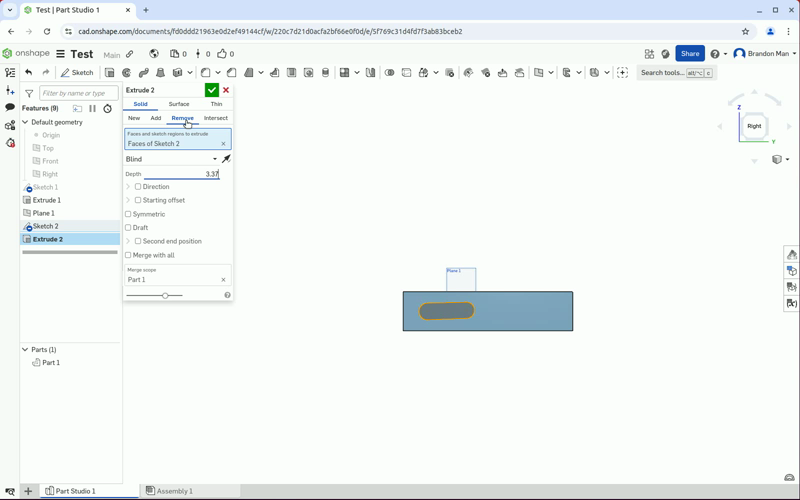
key(tab, 6)
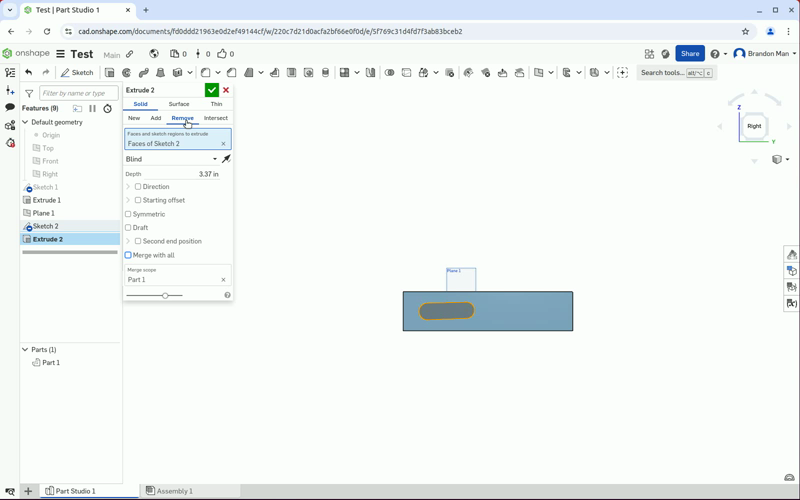
key(space)
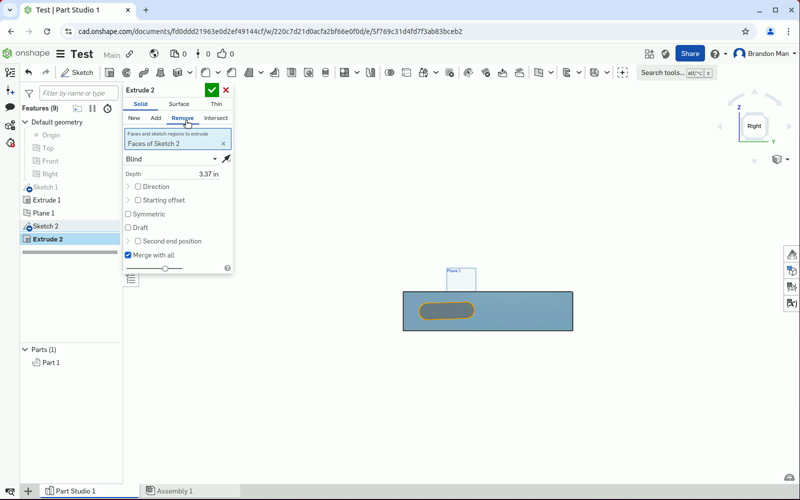
key(enter)
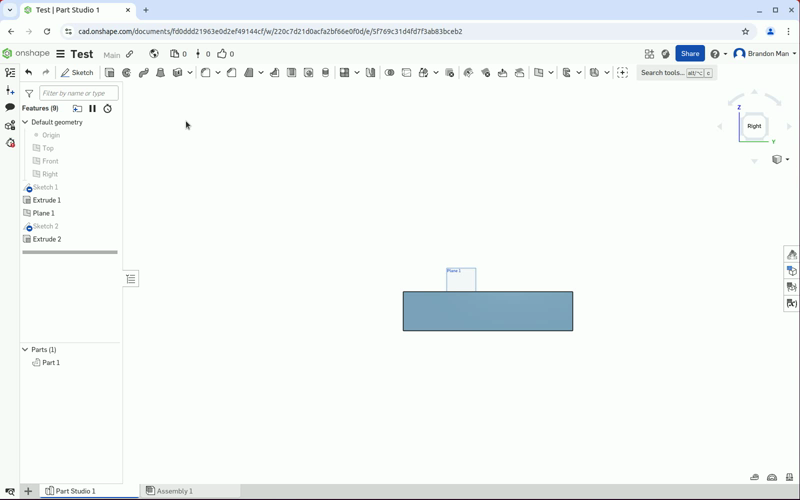
key(shift+h)
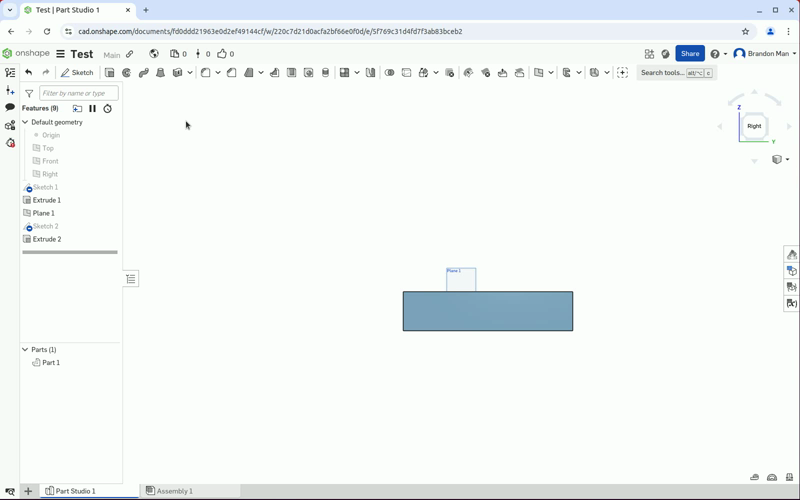
key(shift+h)
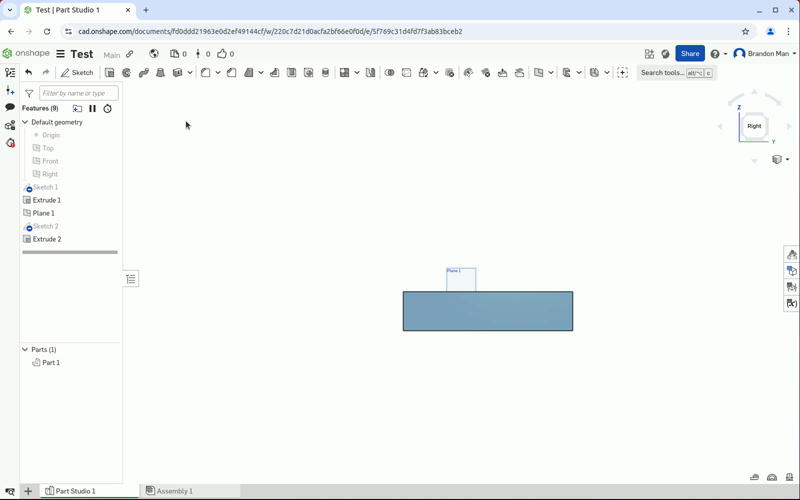
mouse_move(73, 189)
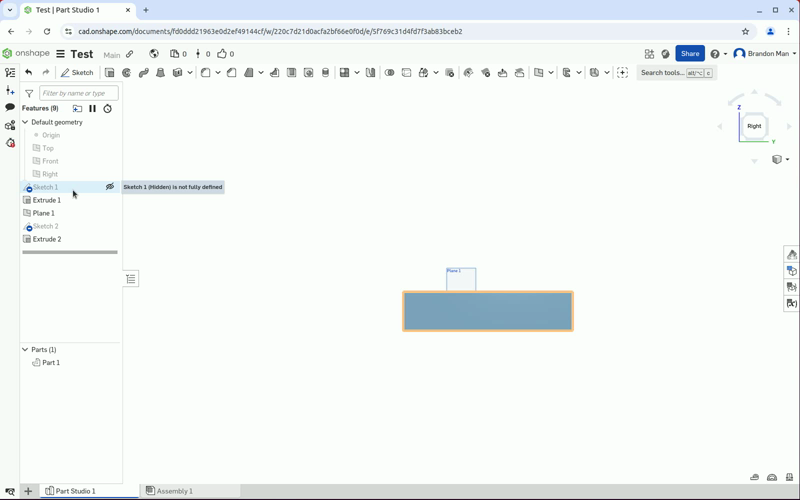
click(73, 189)
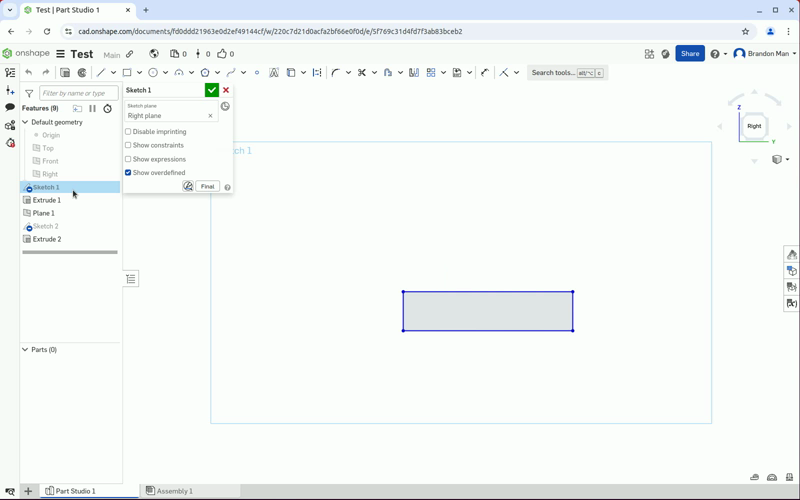
mouse_move(229, 92)
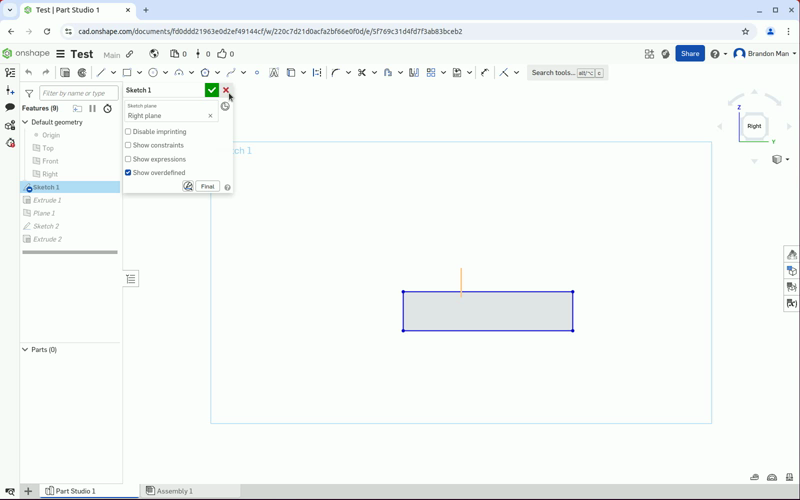
click(229, 92)
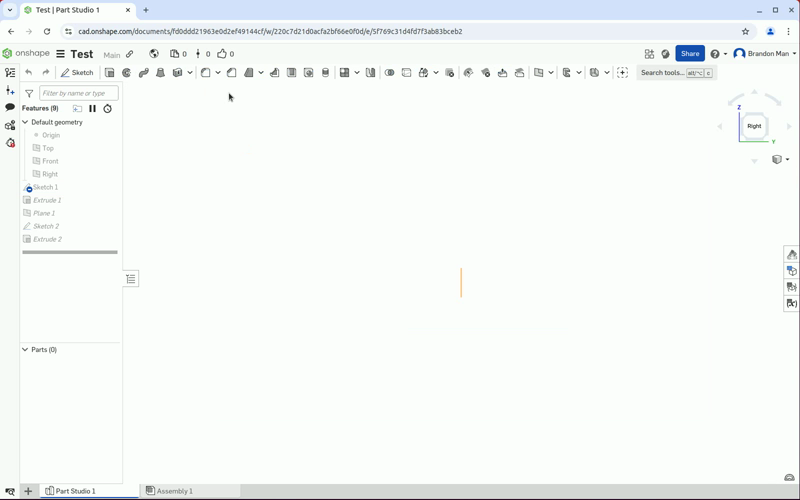
key(shift+s)
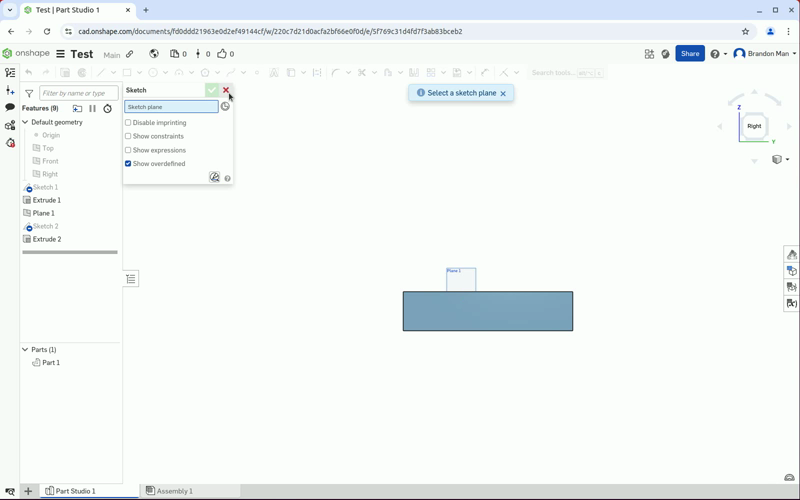
mouse_move(73, 215)
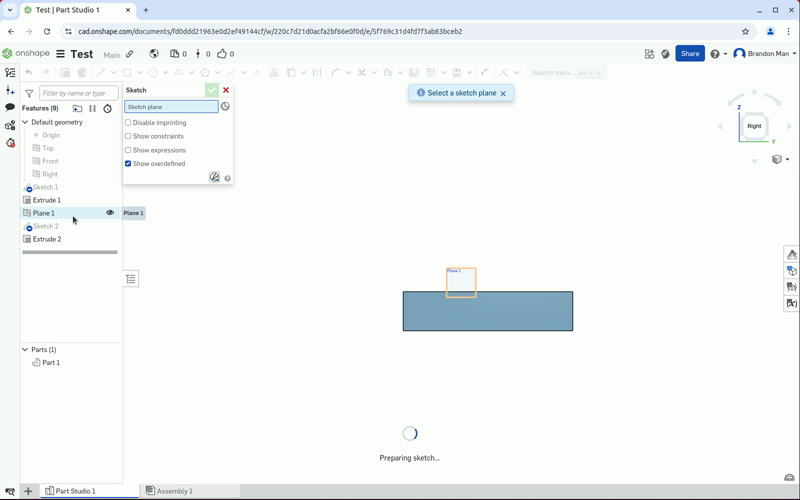
click(73, 215)
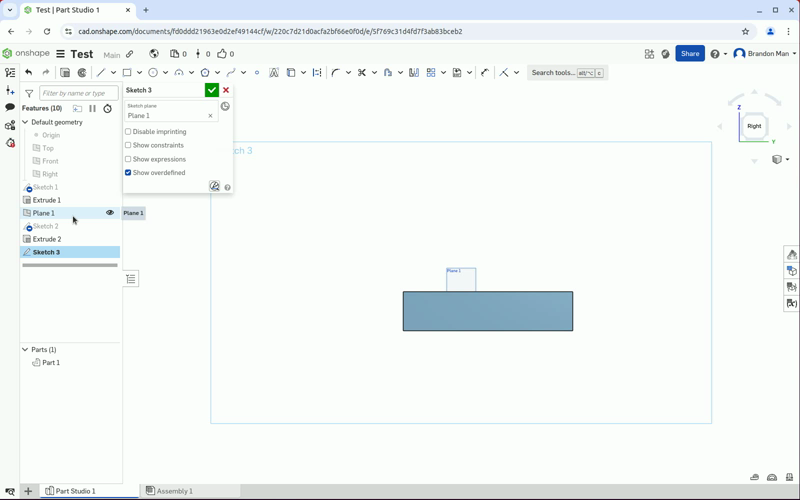
mouse_move(73, 352)
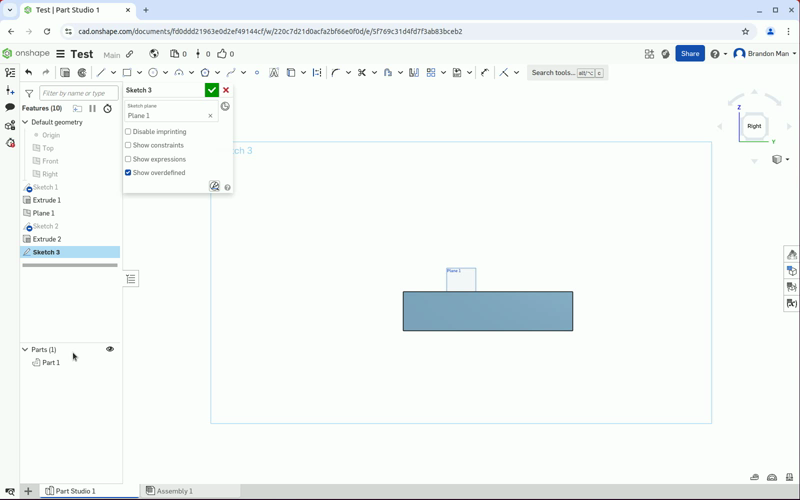
key(y)
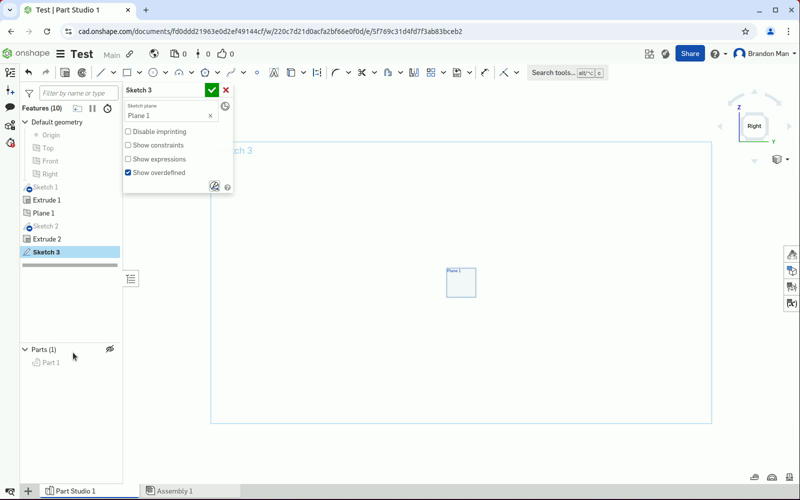
key(a)
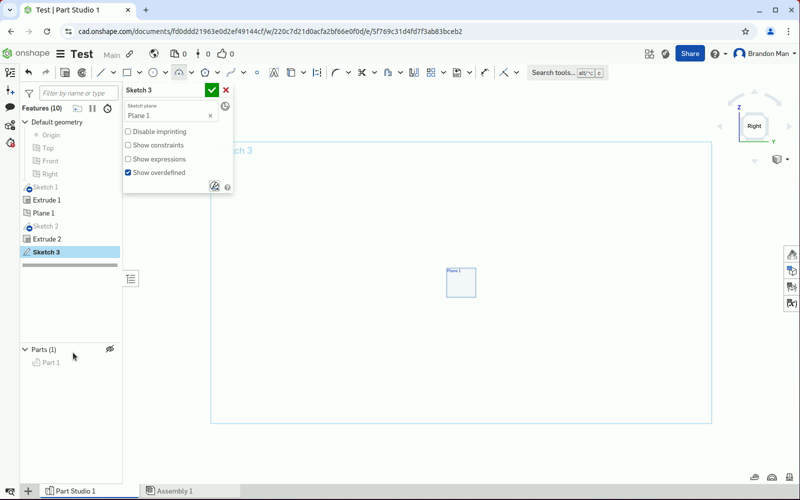
key_down(shift)
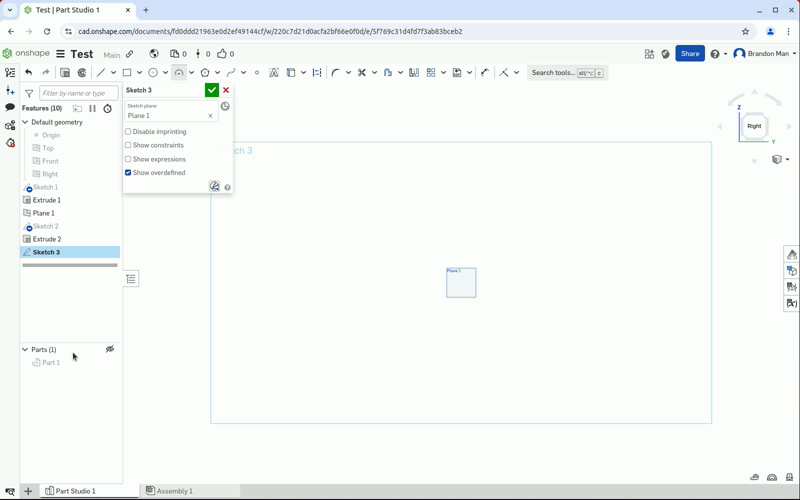
mouse_move(518, 301)
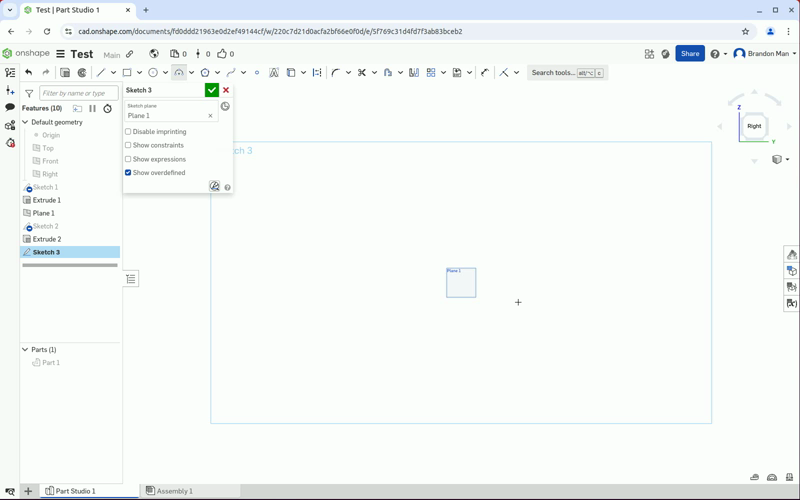
click(518, 301)
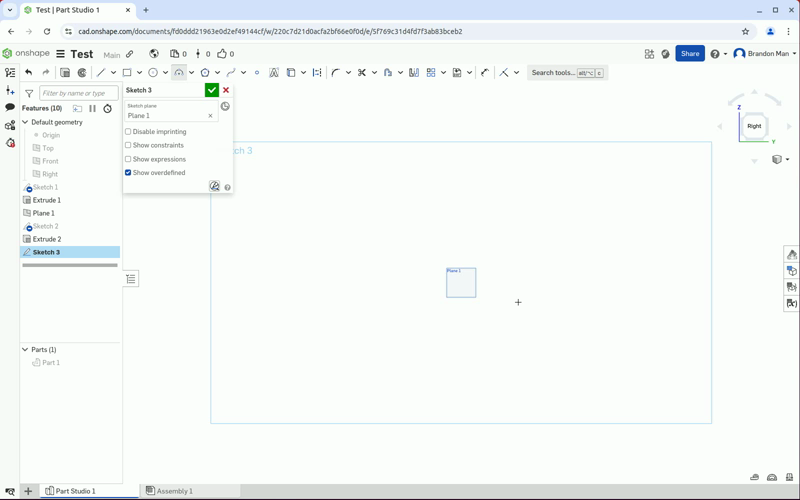
key_up(shift)
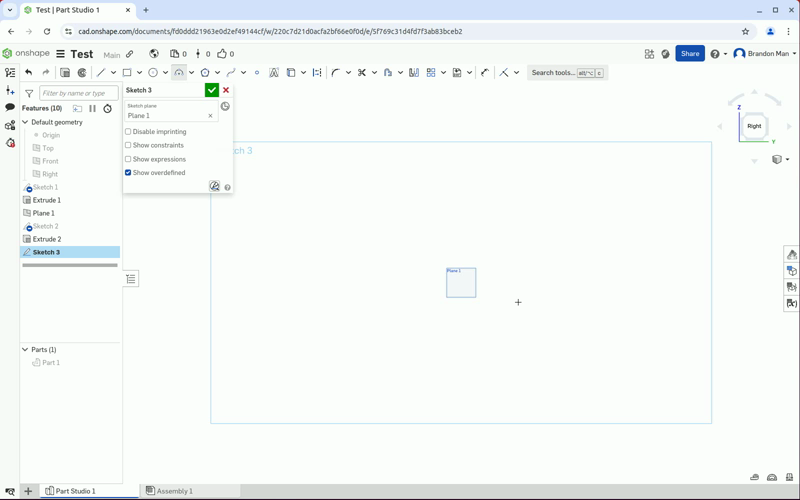
key_down(shift)
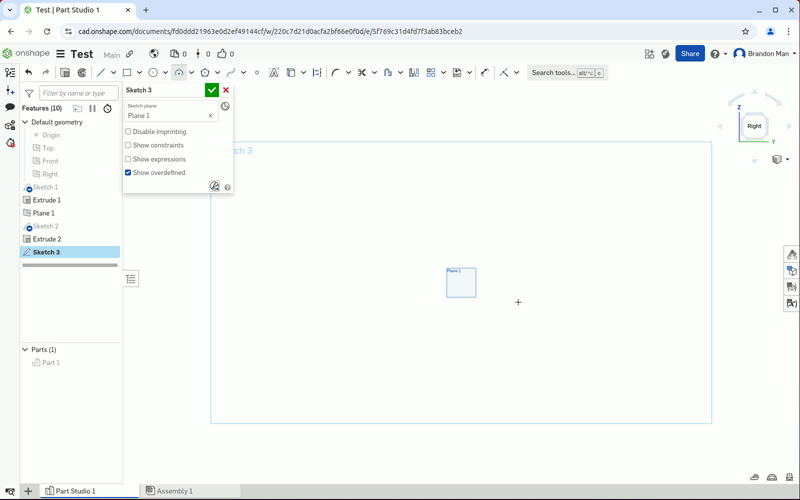
mouse_move(519, 317)
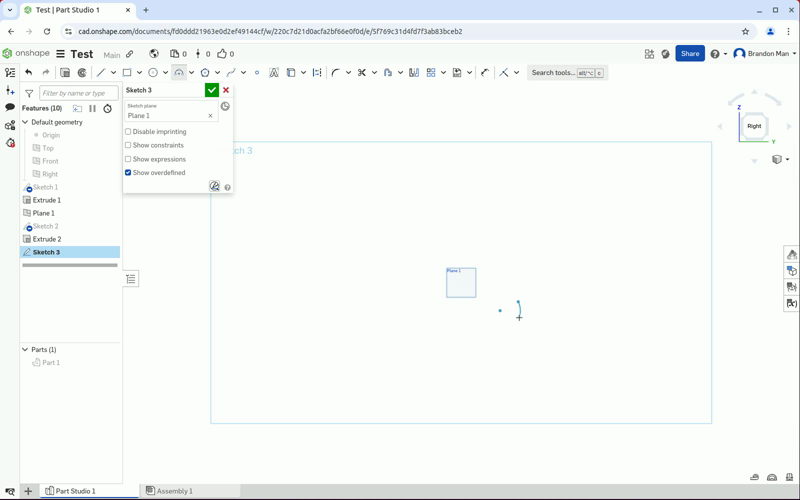
click(519, 317)
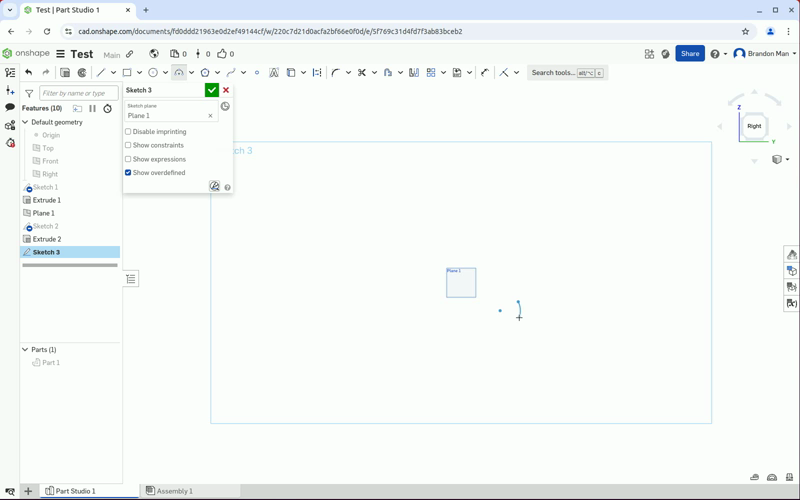
mouse_move(510, 309)
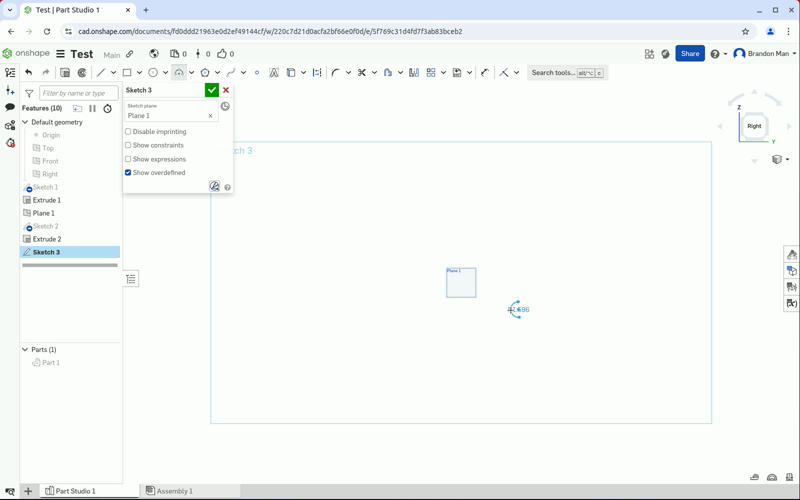
click(510, 309)
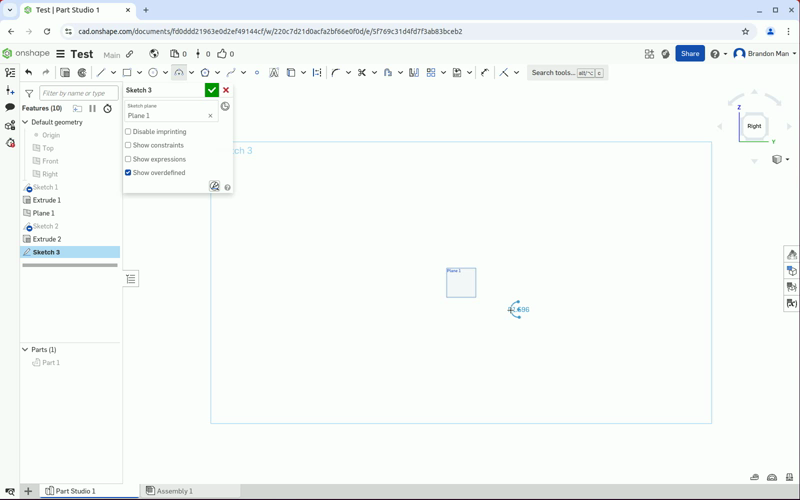
key_up(shift)
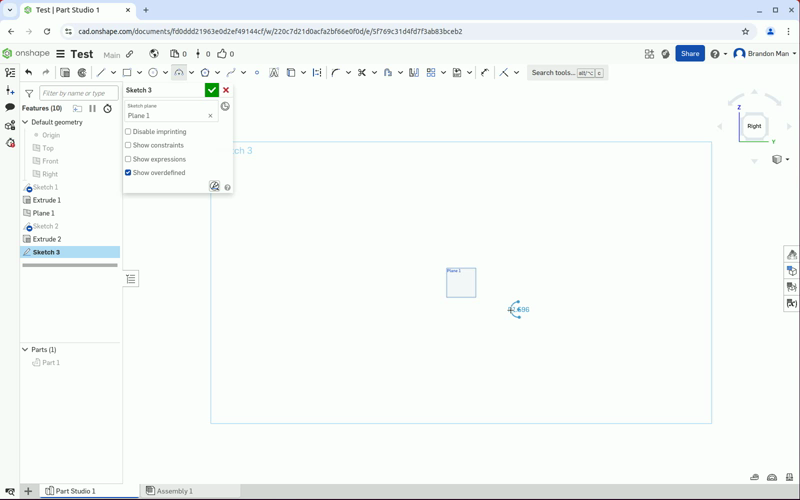
key(esc)
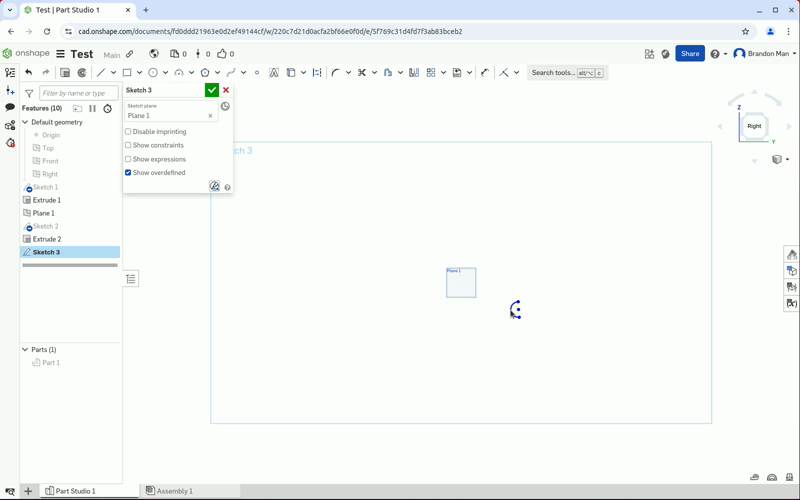
key(l)
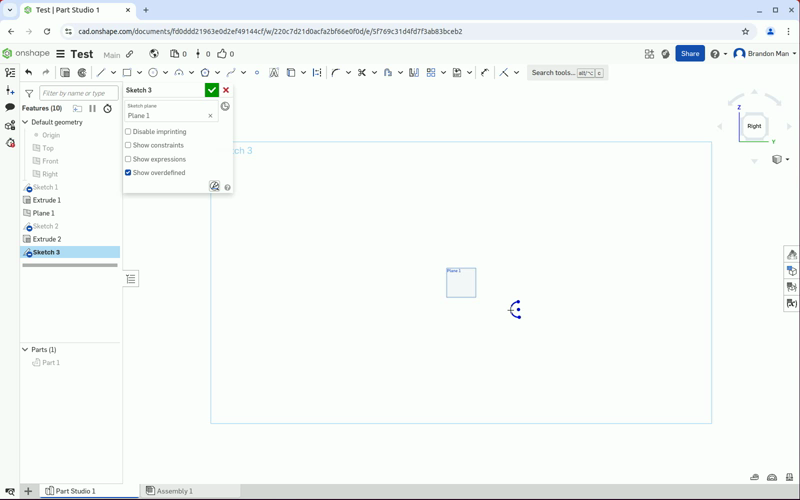
mouse_move(519, 317)
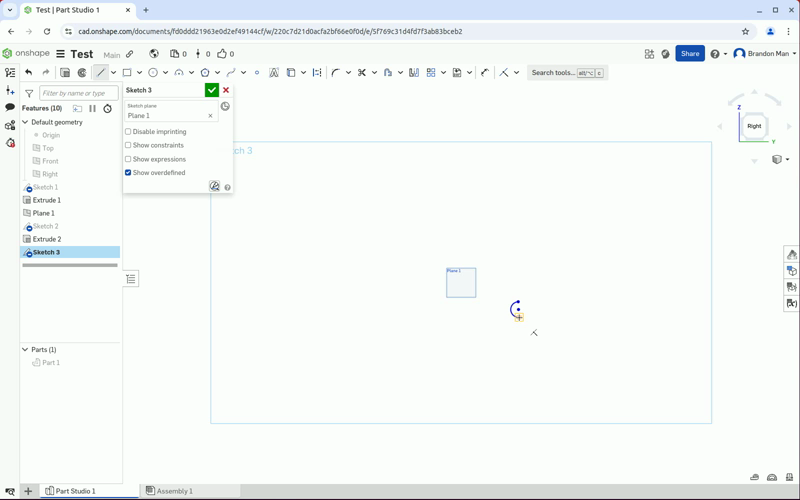
click(519, 317)
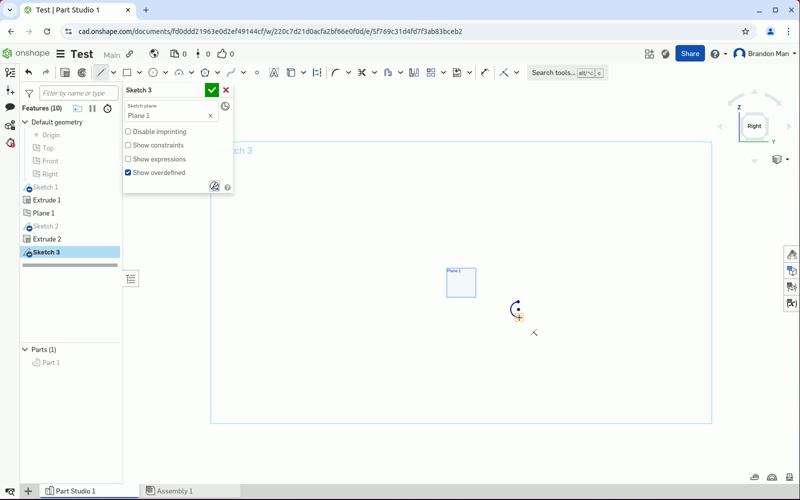
key_down(shift)
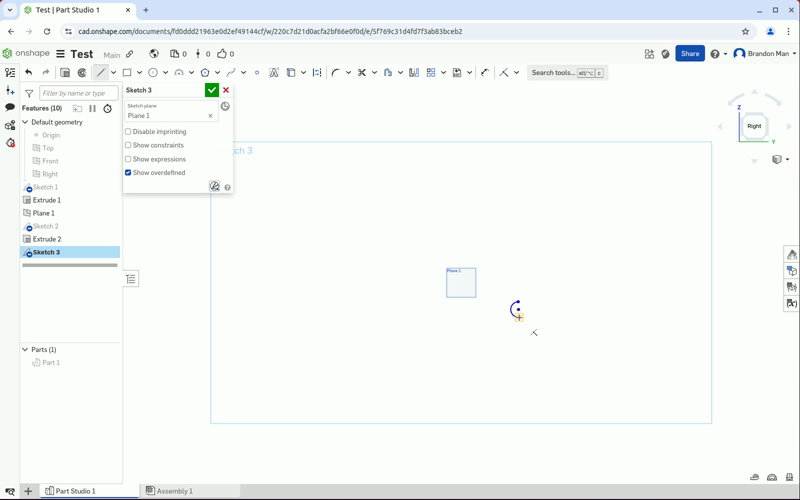
mouse_move(549, 317)
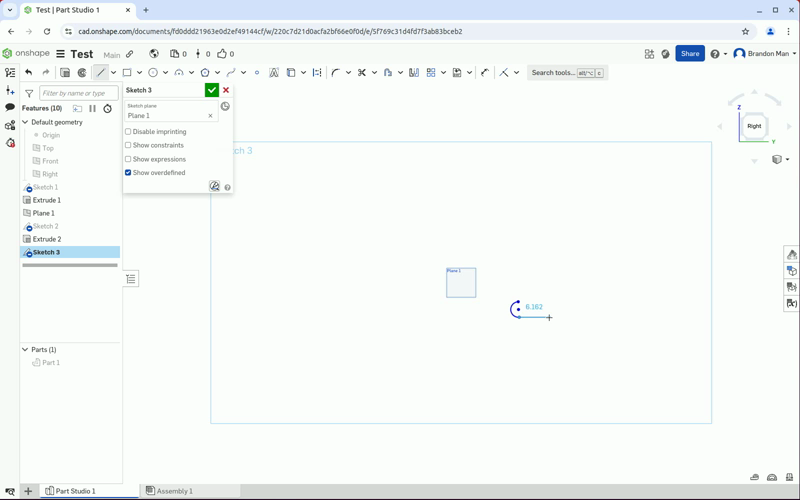
mouse_move(555, 318)
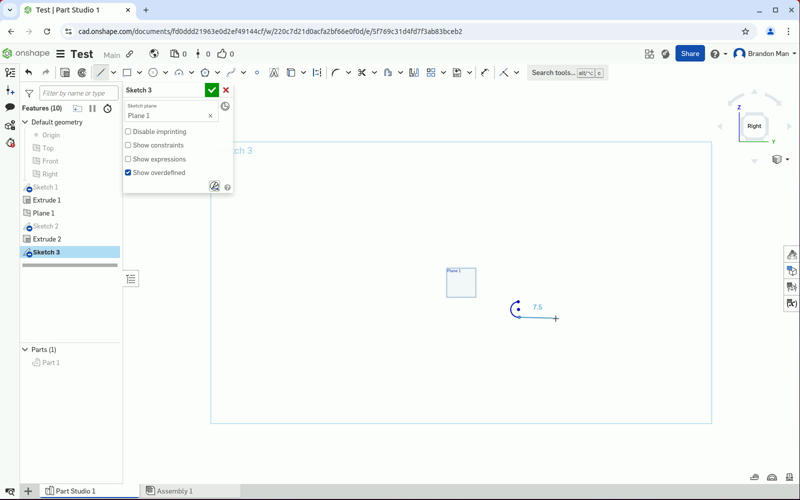
click(555, 318)
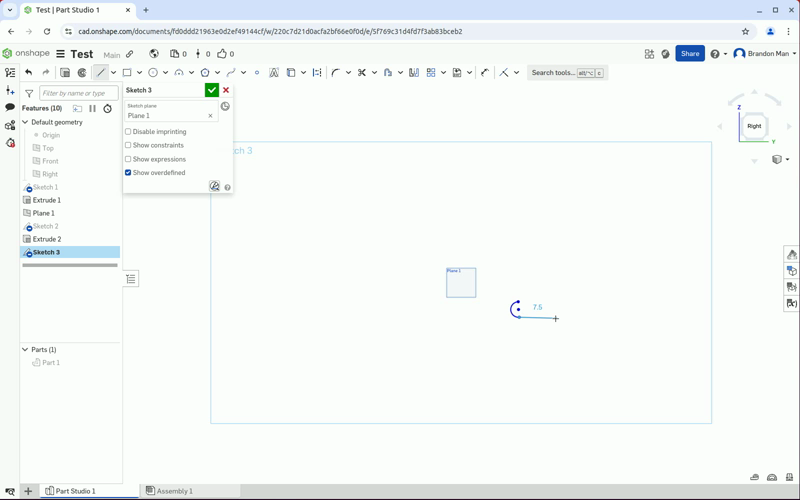
key_up(shift)
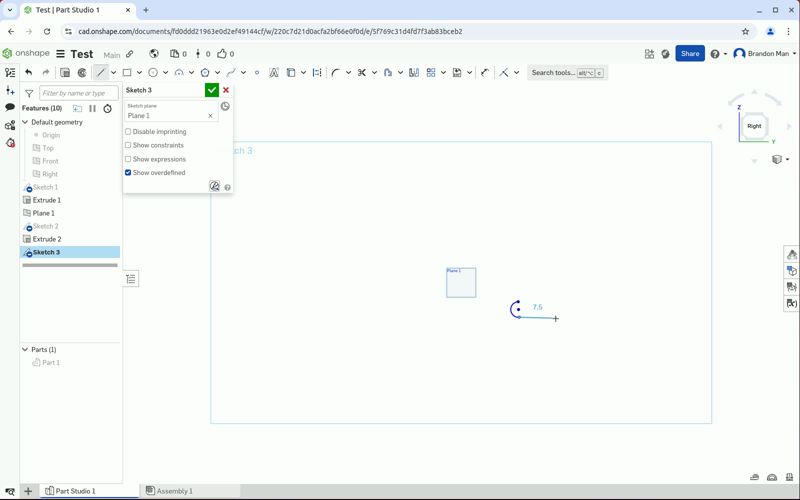
key(esc)
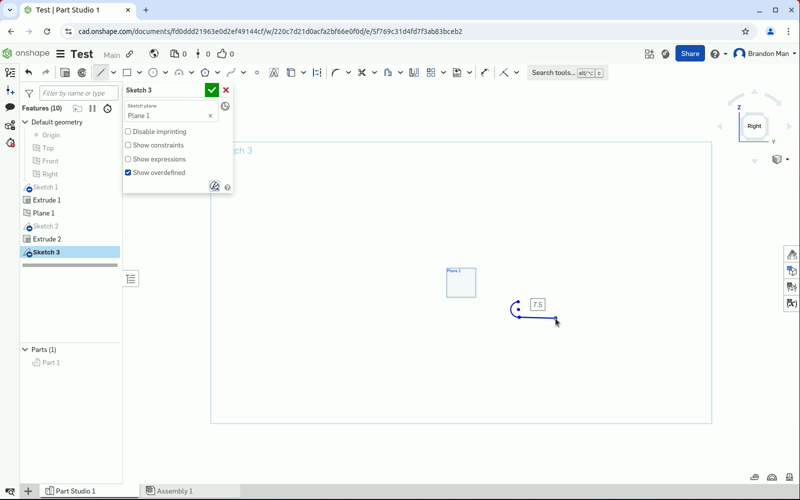
key(a)
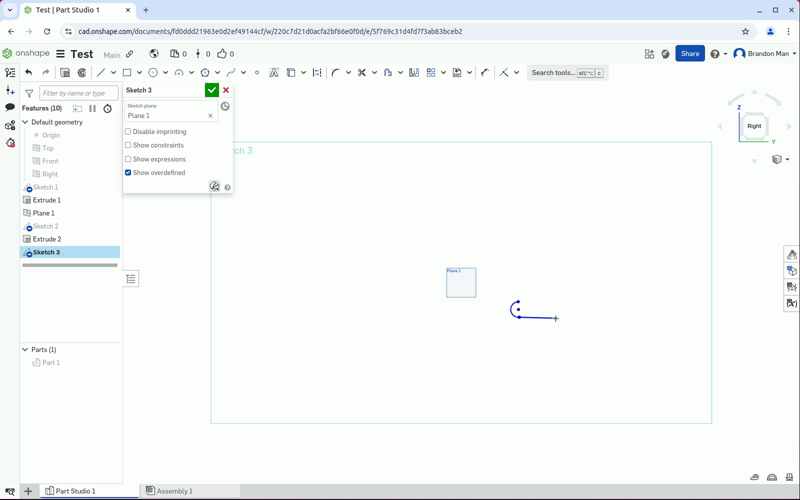
mouse_move(555, 318)
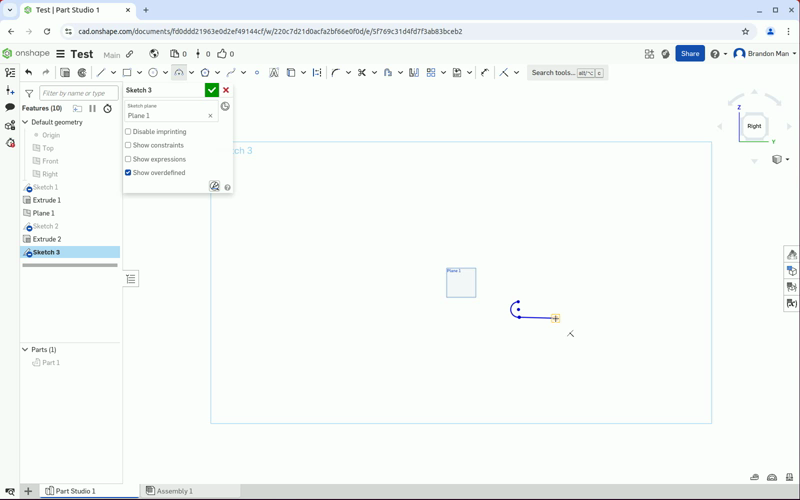
click(555, 318)
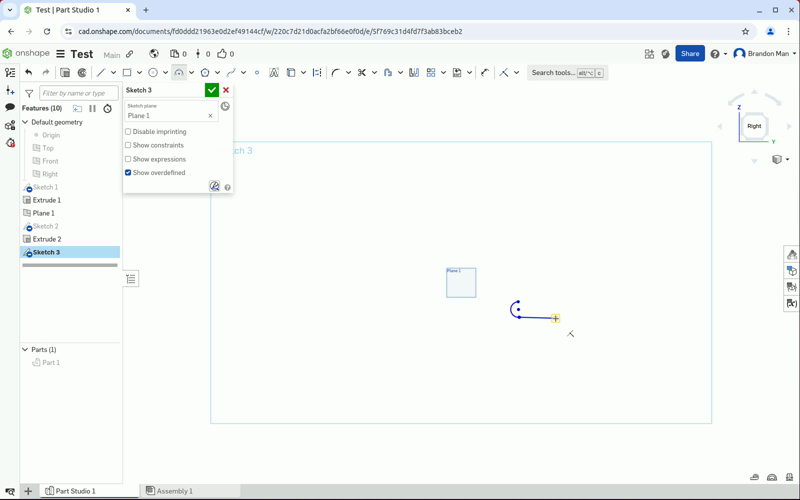
key_down(shift)
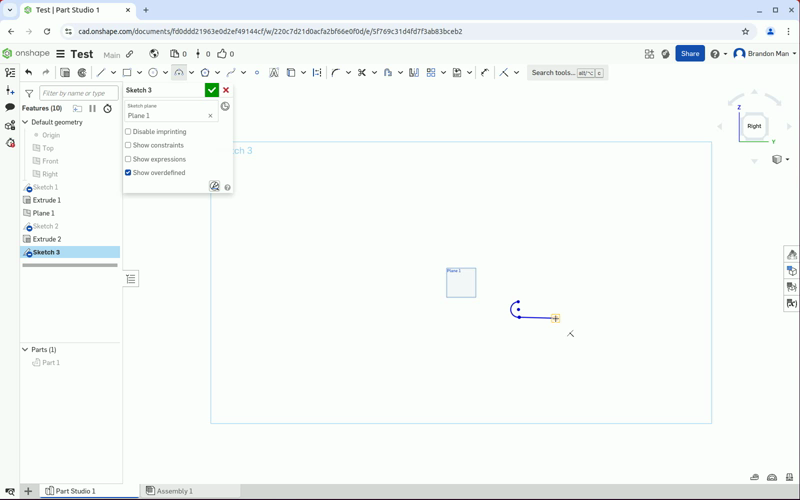
mouse_move(555, 300)
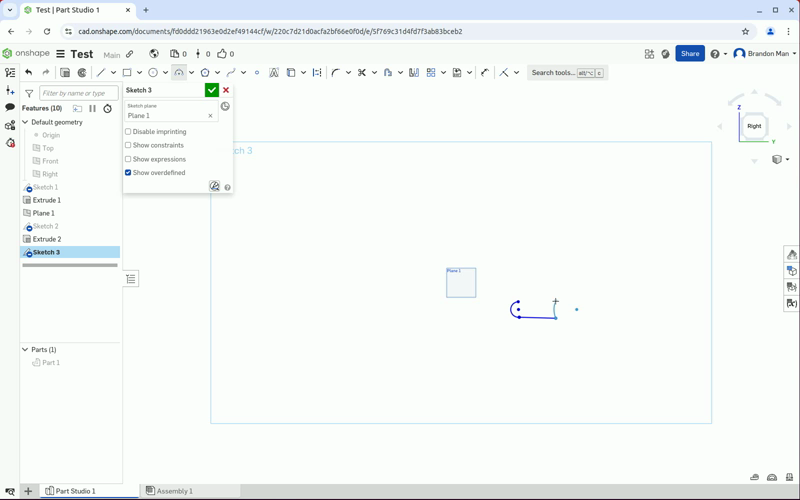
click(555, 300)
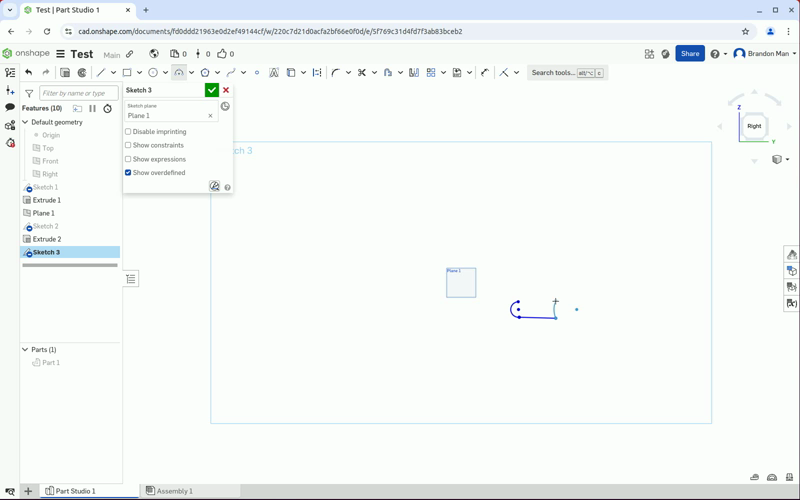
mouse_move(564, 309)
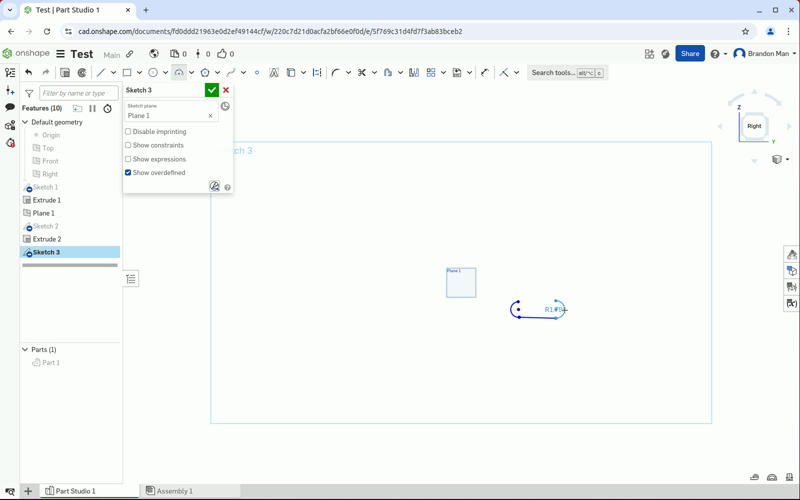
click(564, 309)
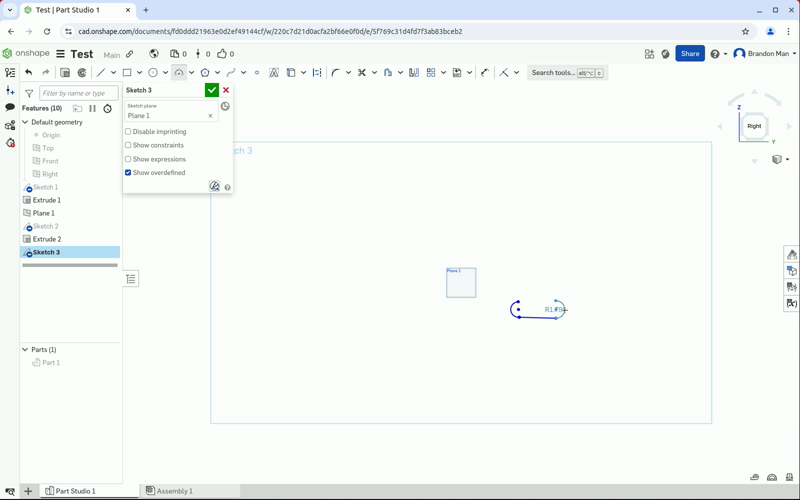
key_up(shift)
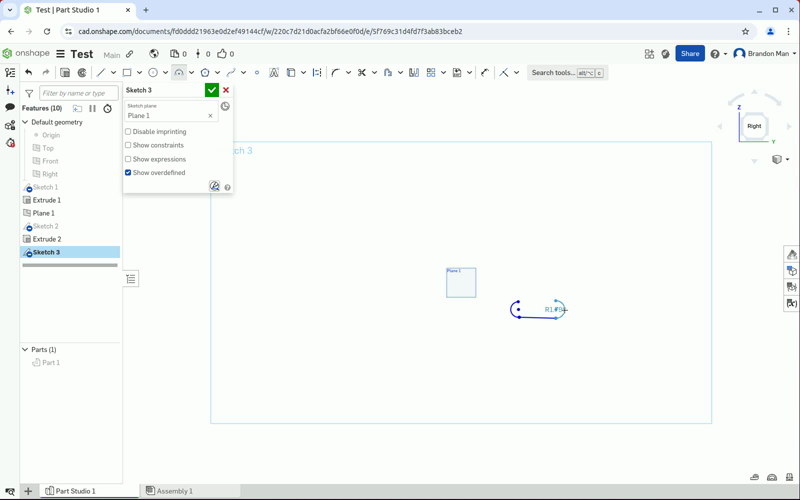
key(esc)
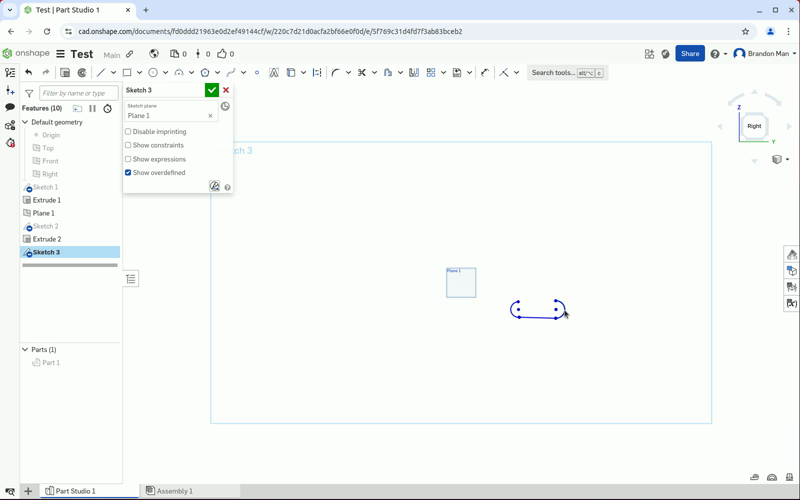
key(l)
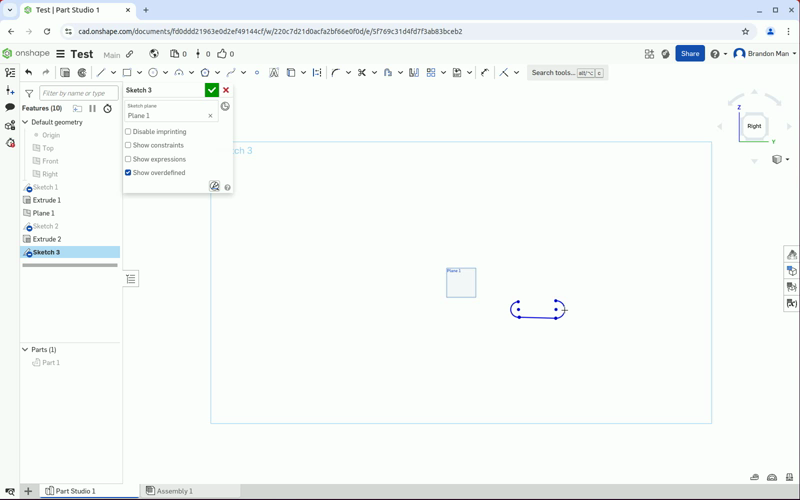
mouse_move(555, 300)
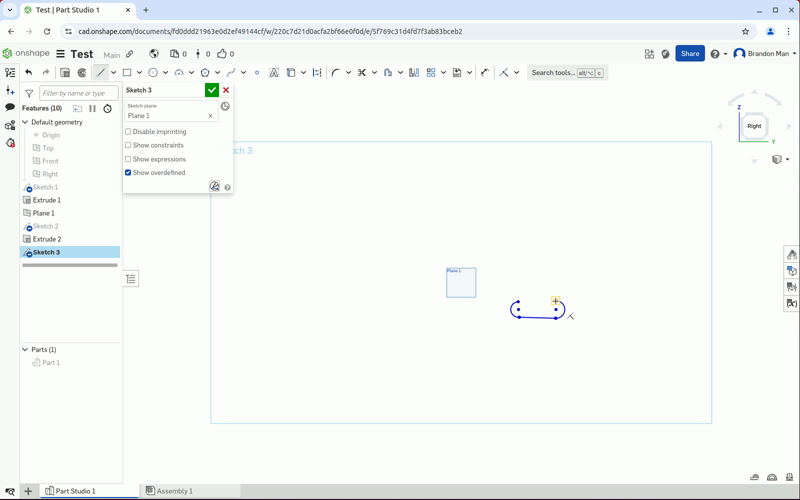
click(555, 300)
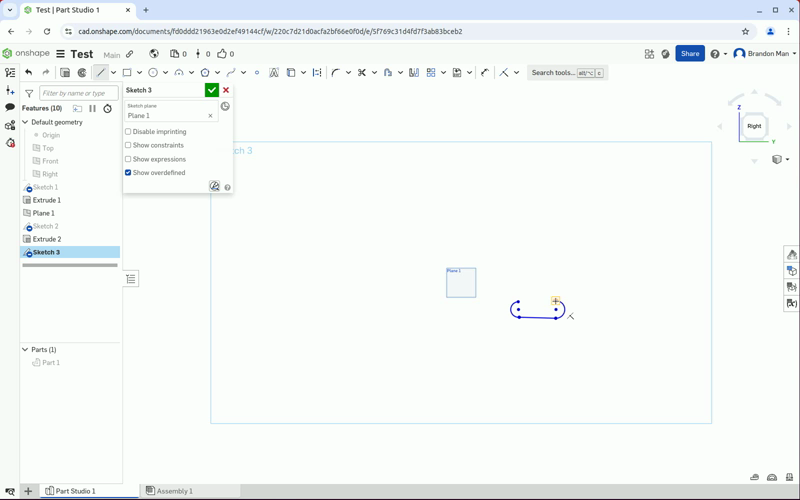
mouse_move(585, 300)
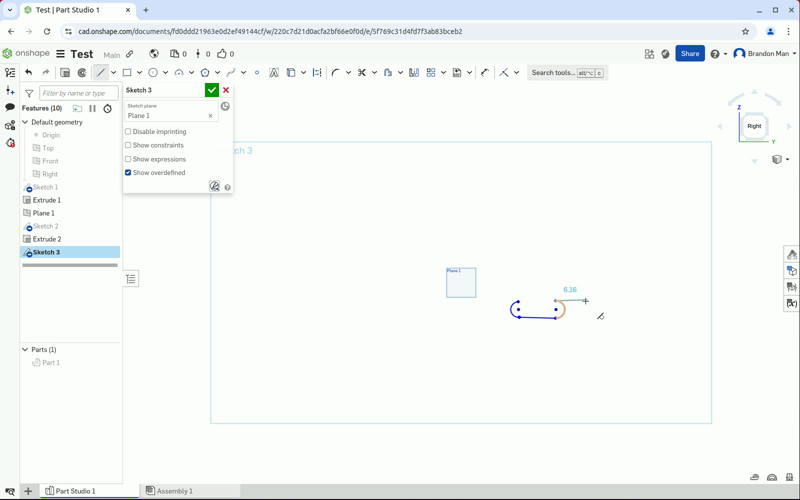
key_down(shift)
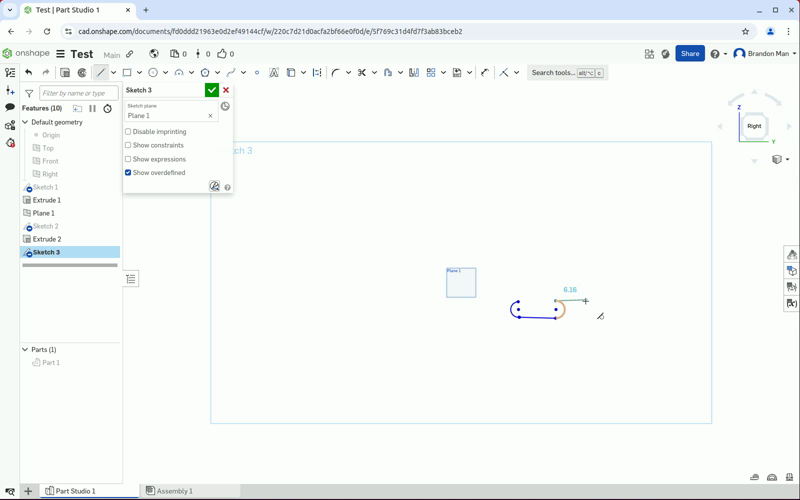
mouse_move(518, 301)
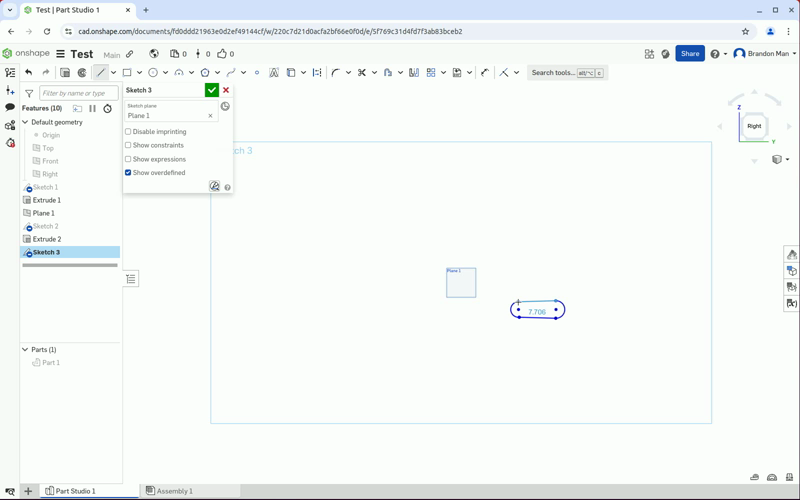
key_up(shift)
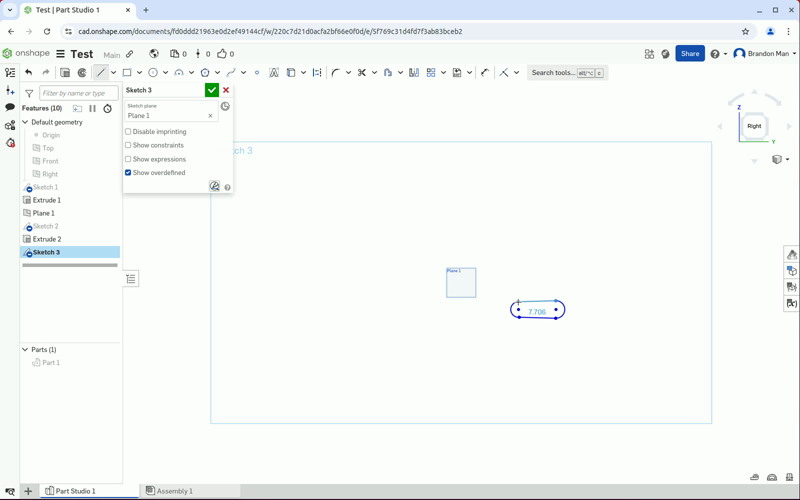
click(518, 301)
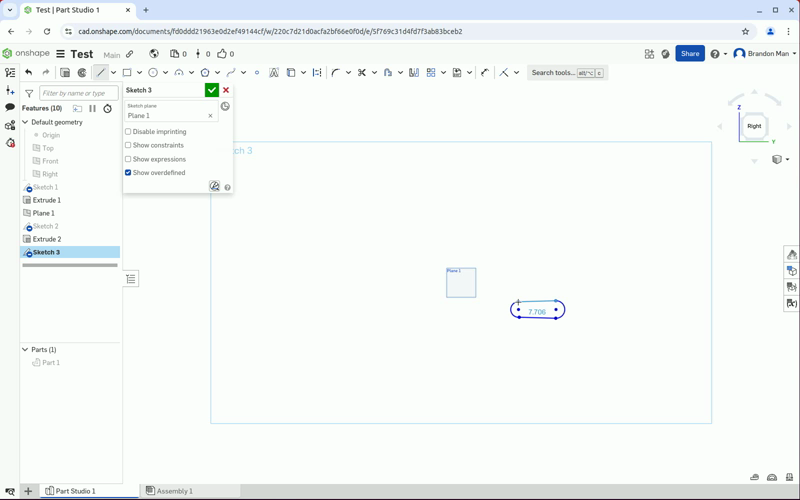
key(esc)
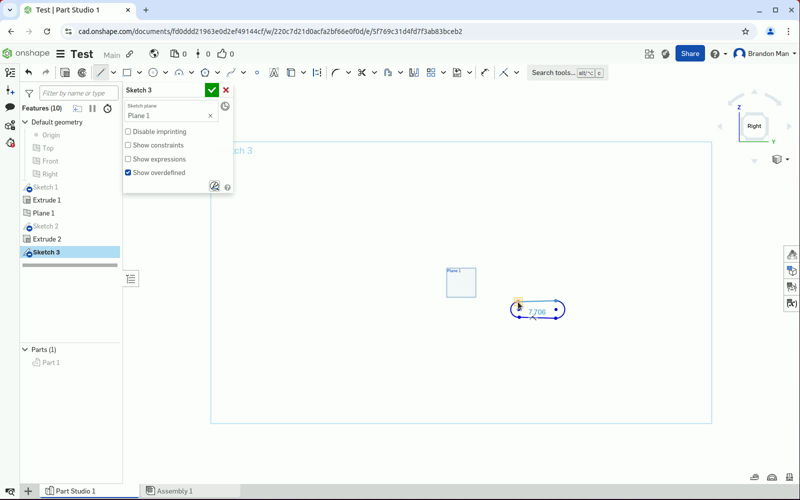
mouse_move(527, 306)
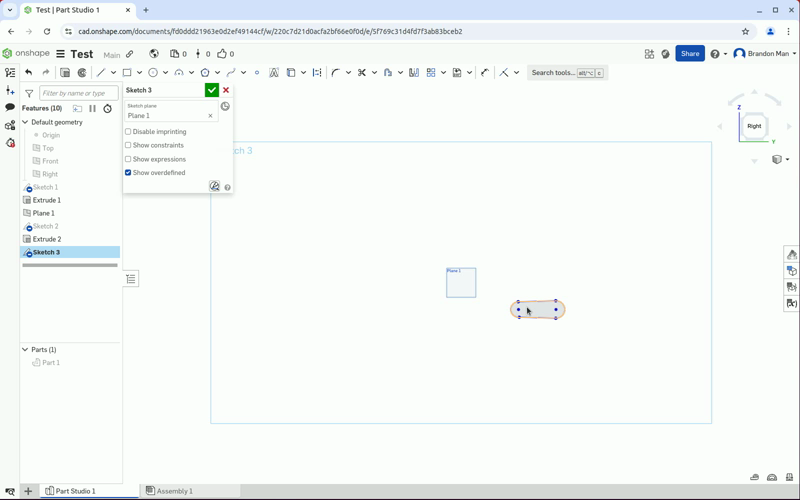
scroll(6)
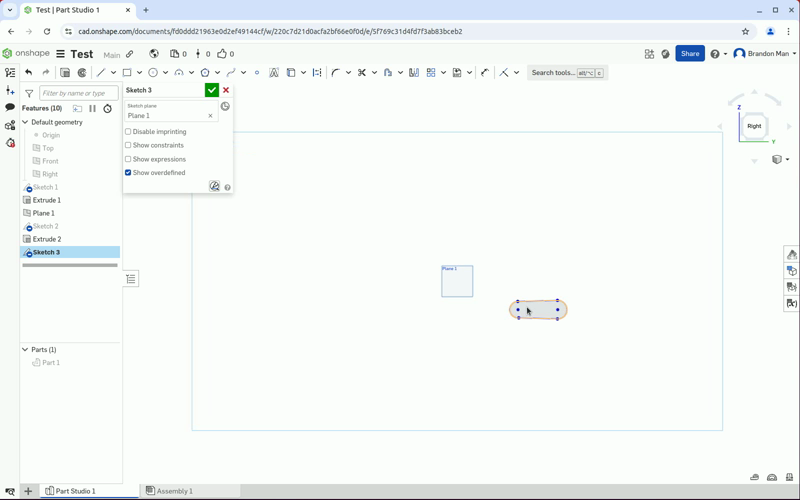
scroll(6)
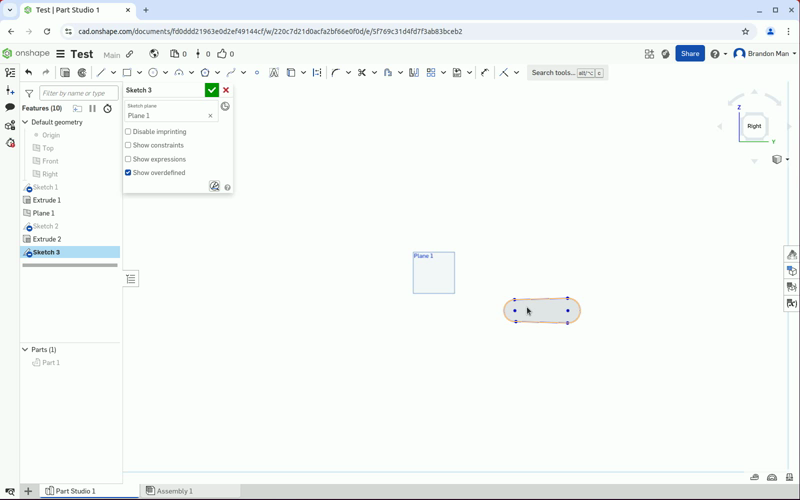
scroll(6)
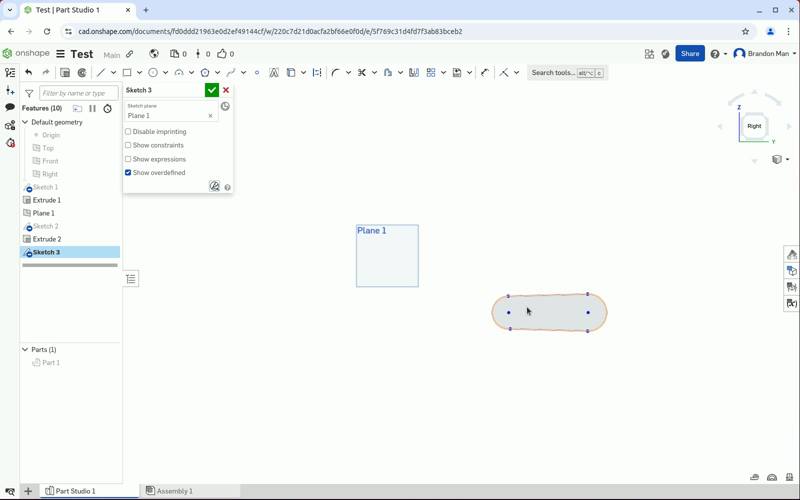
scroll(6)
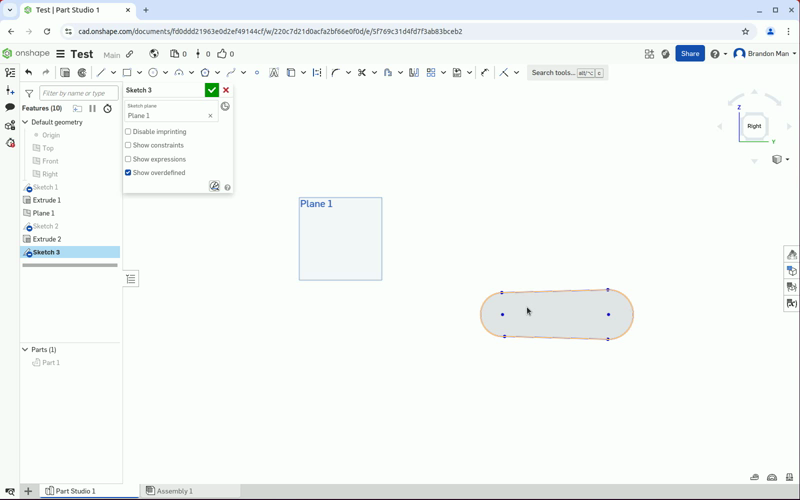
scroll(6)
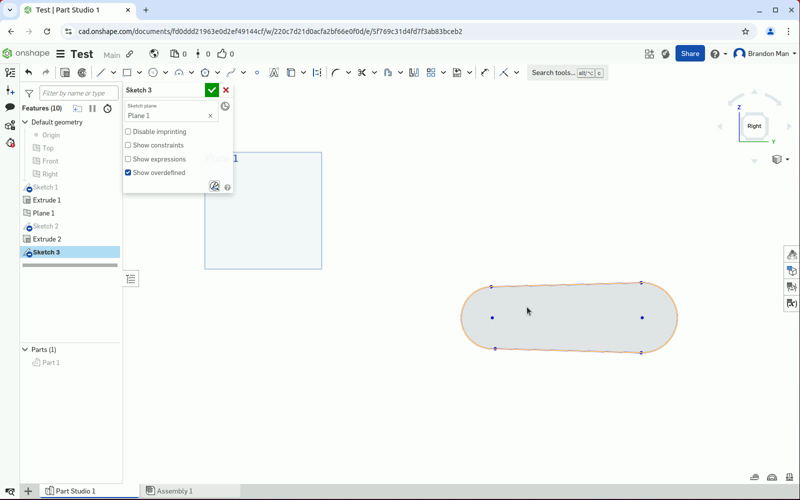
scroll(6)
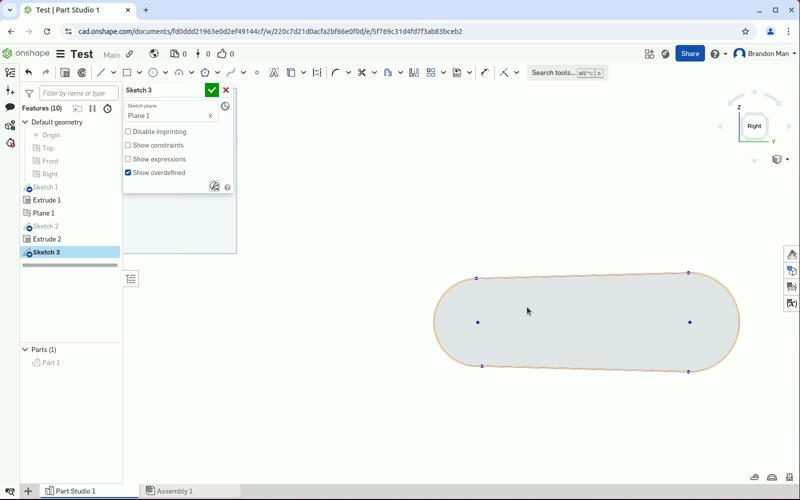
scroll(6)
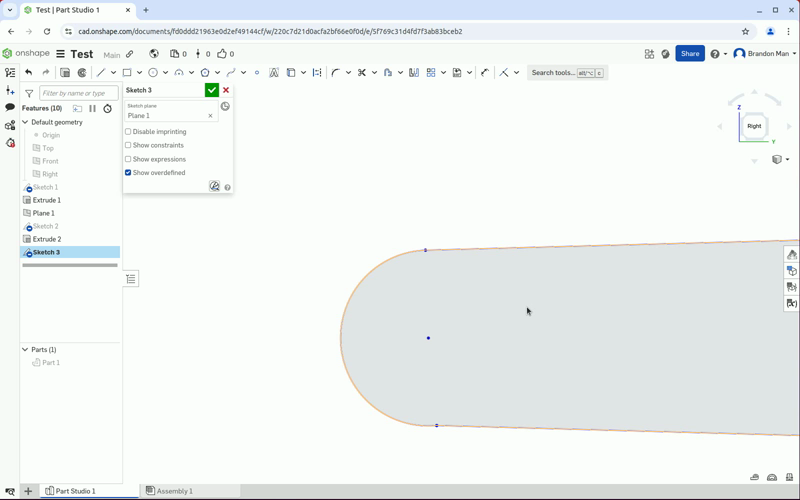
click(527, 306)
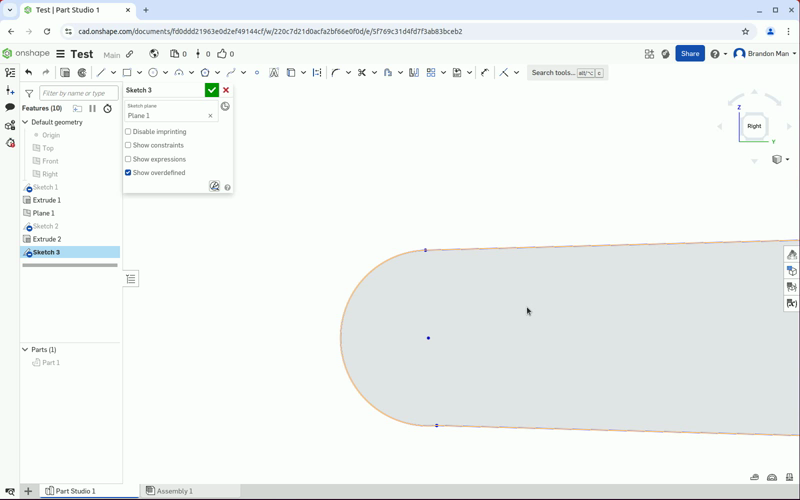
scroll(-6)
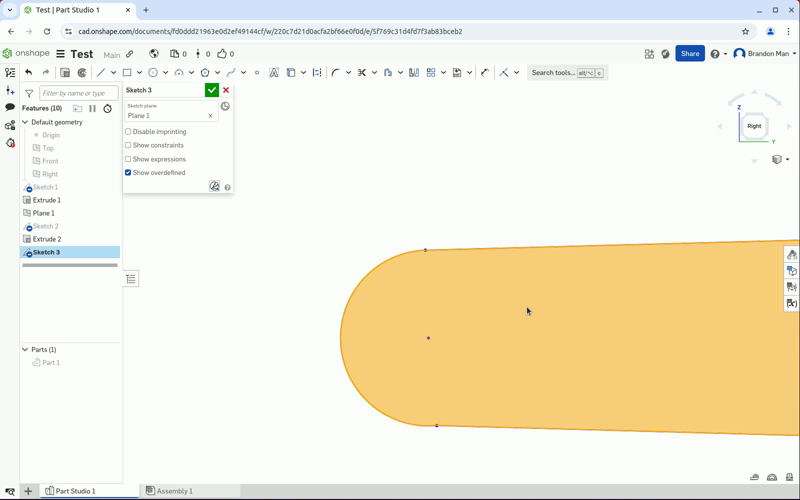
scroll(-6)
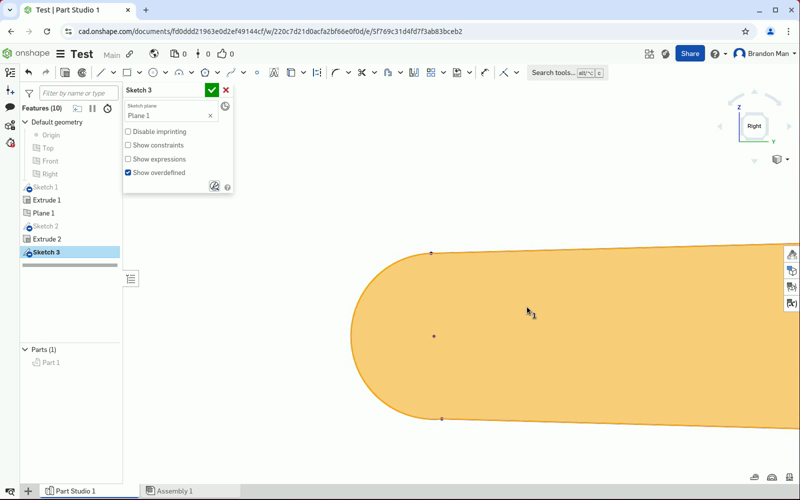
scroll(-6)
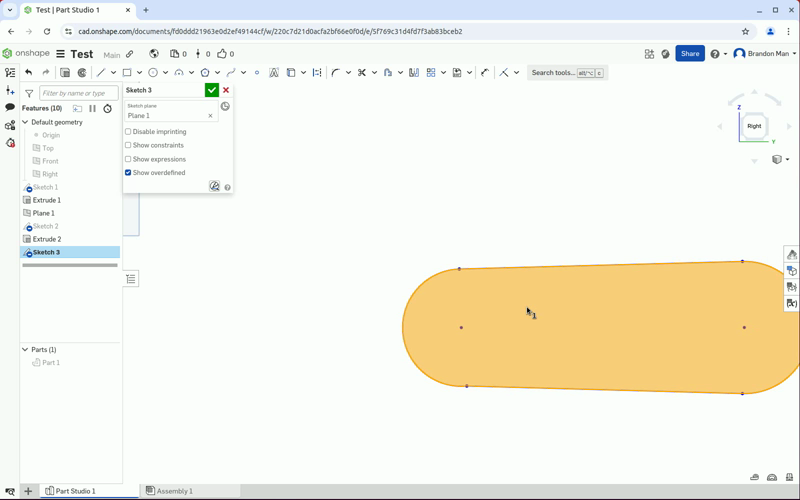
scroll(-6)
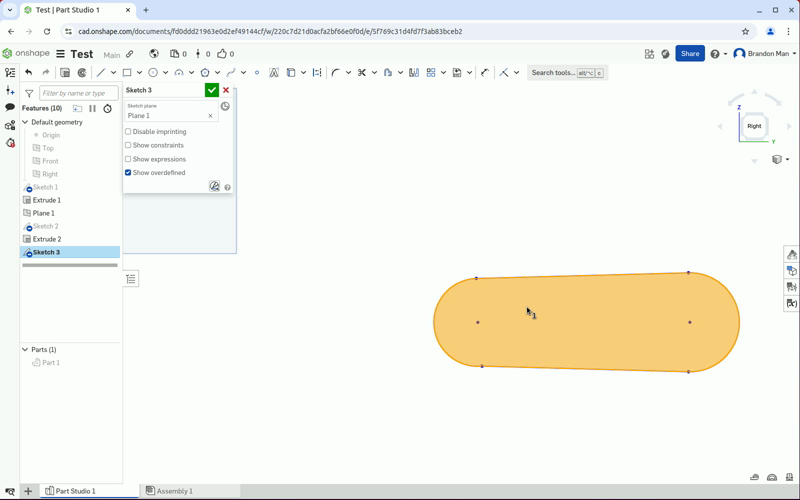
scroll(-6)
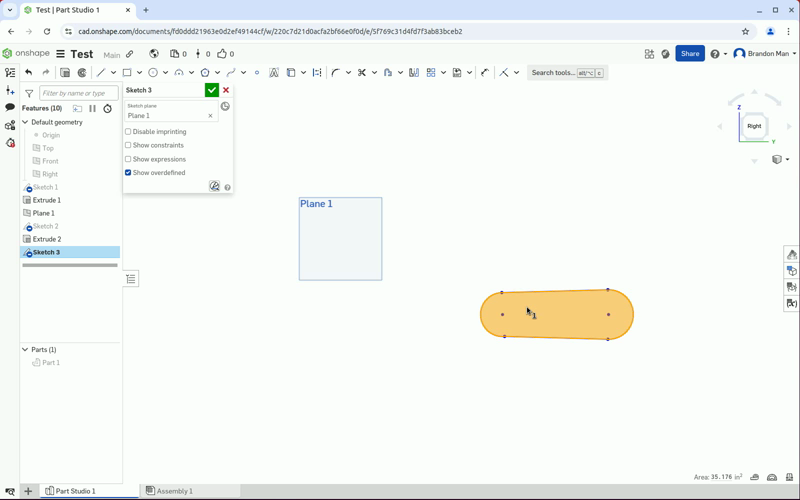
scroll(-6)
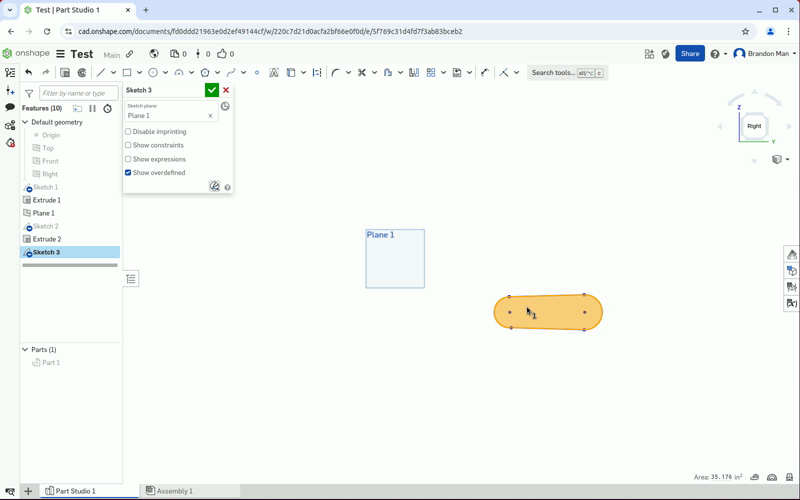
scroll(-6)
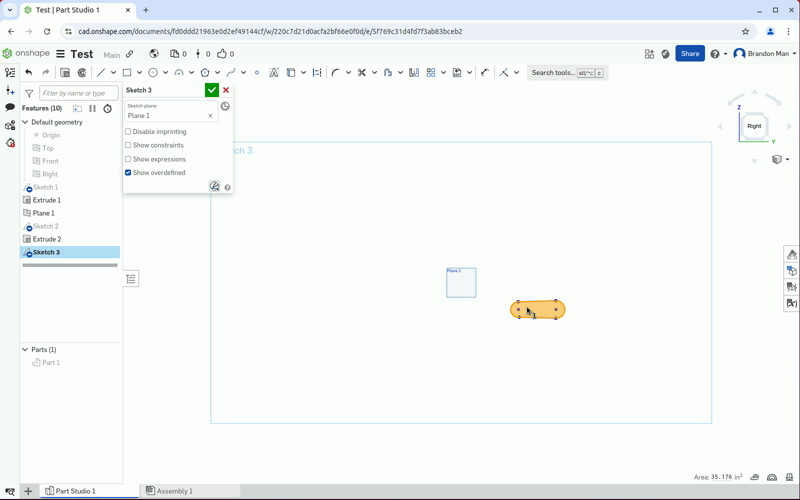
mouse_move(73, 352)
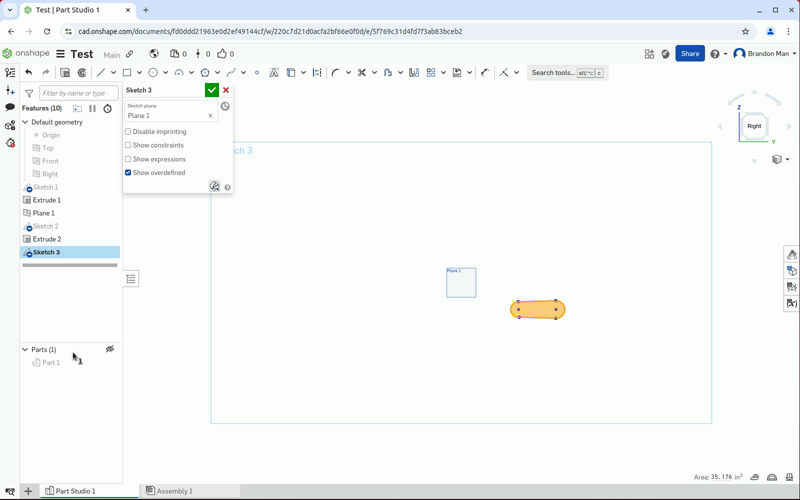
key(shift+y)
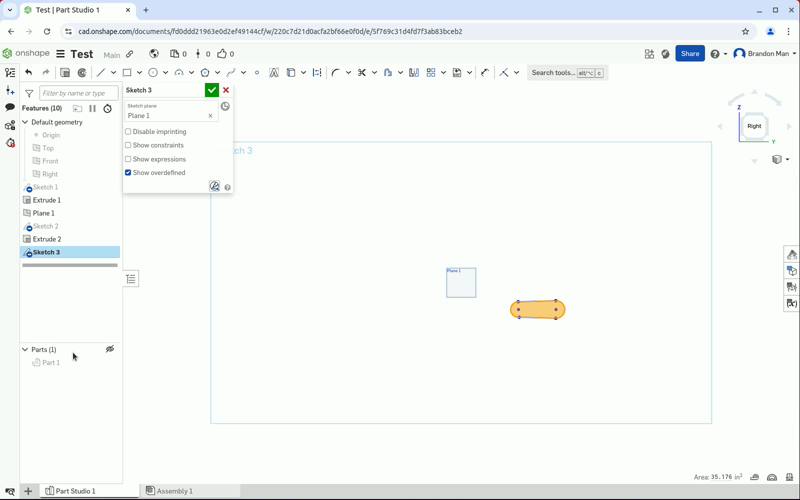
key(shift+e)
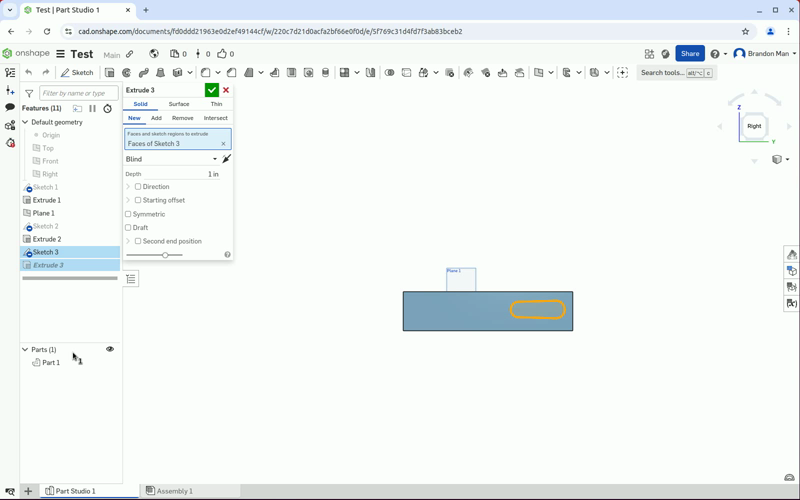
mouse_move(143, 106)
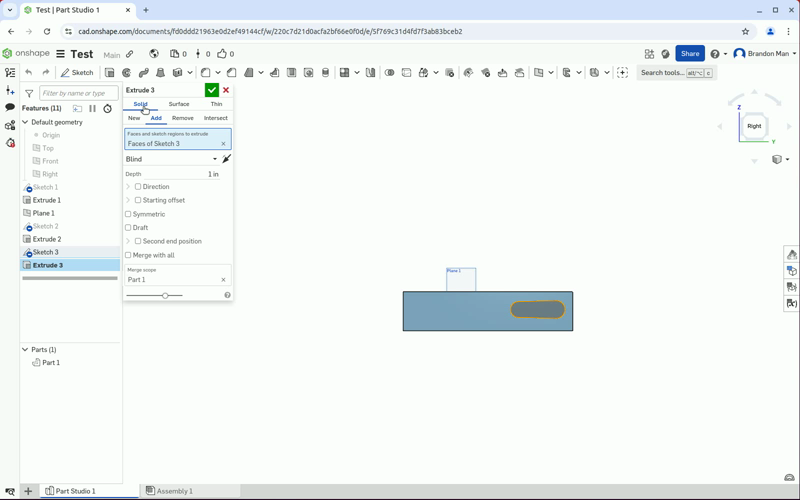
click(143, 106)
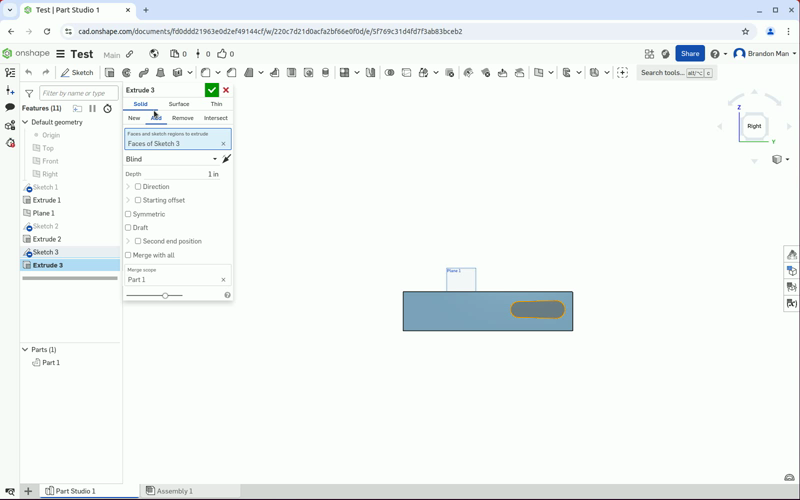
mouse_move(186, 120)
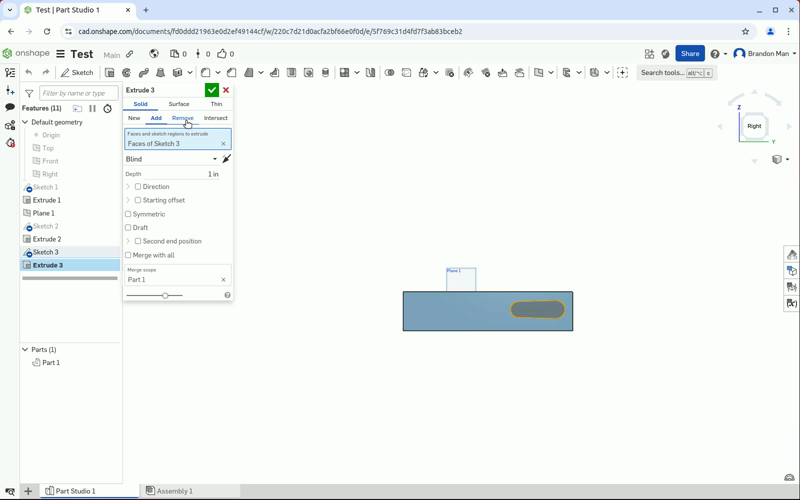
click(186, 120)
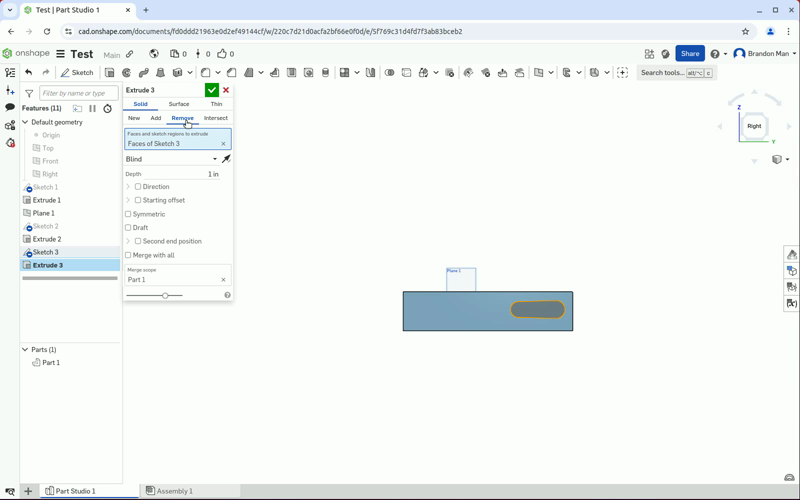
key(tab, 4)
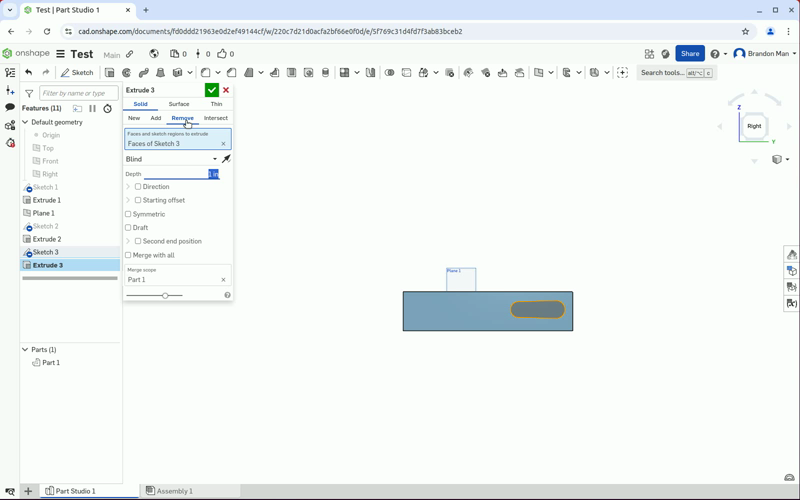
text(3.37)
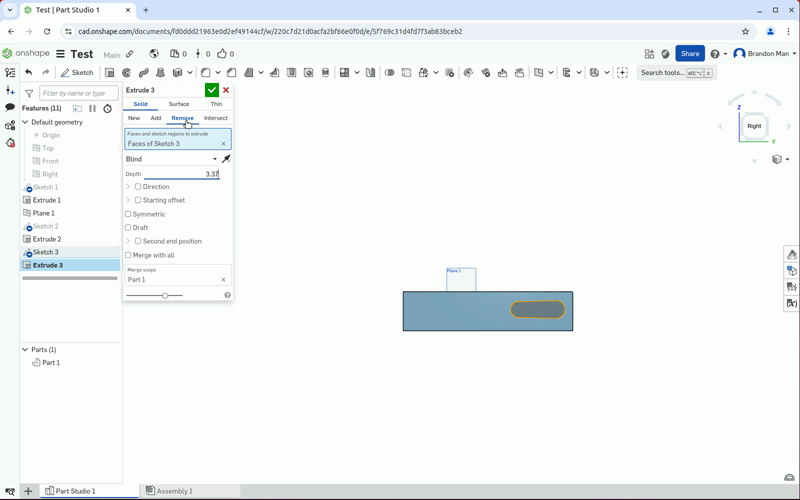
key(tab, 6)
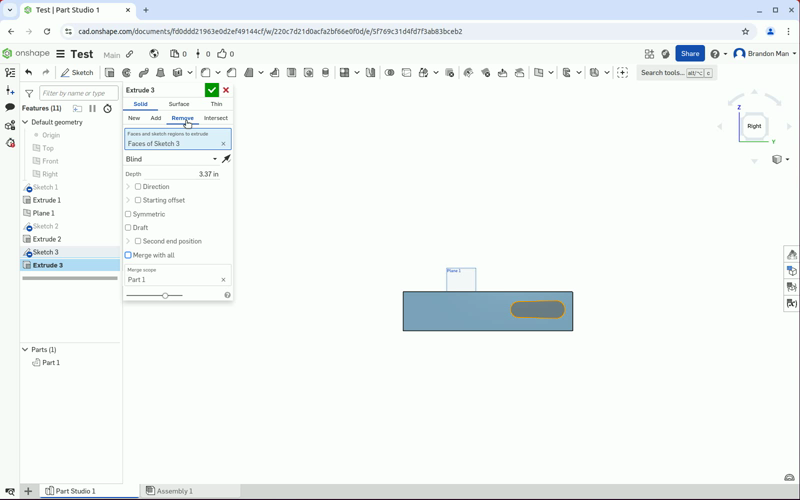
key(space)
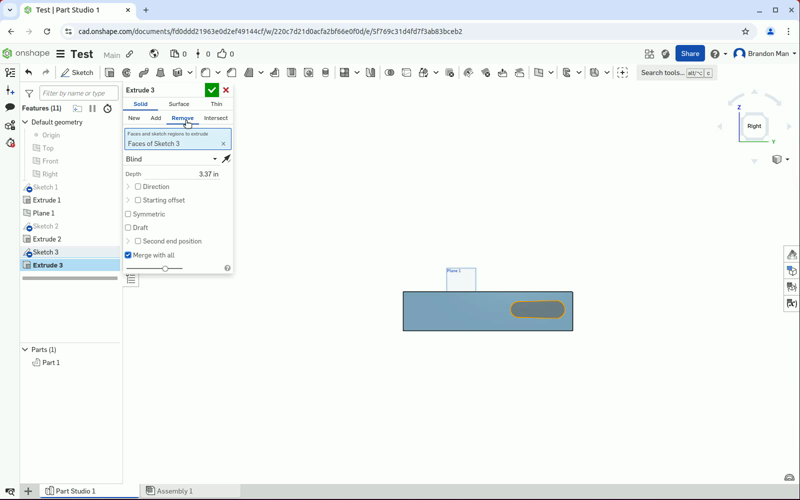
key(enter)
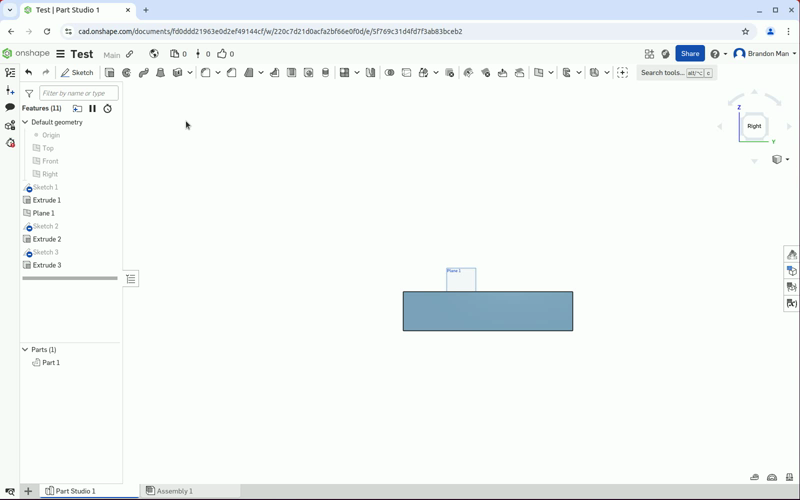
key(shift+h)
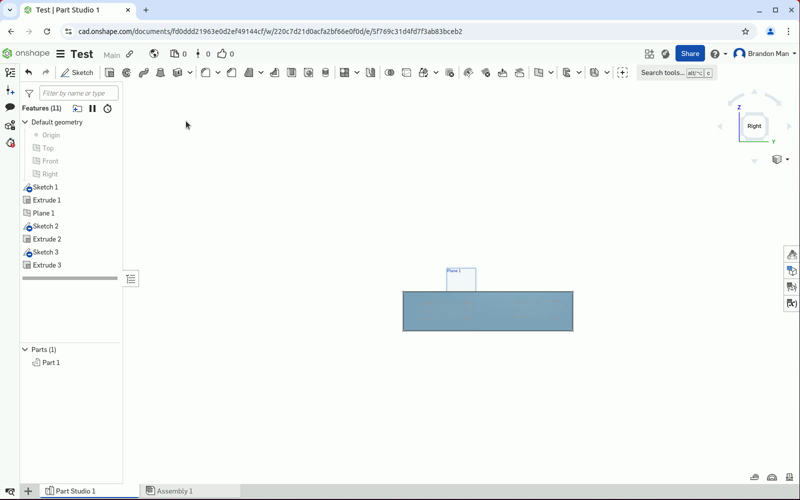
key(shift+h)
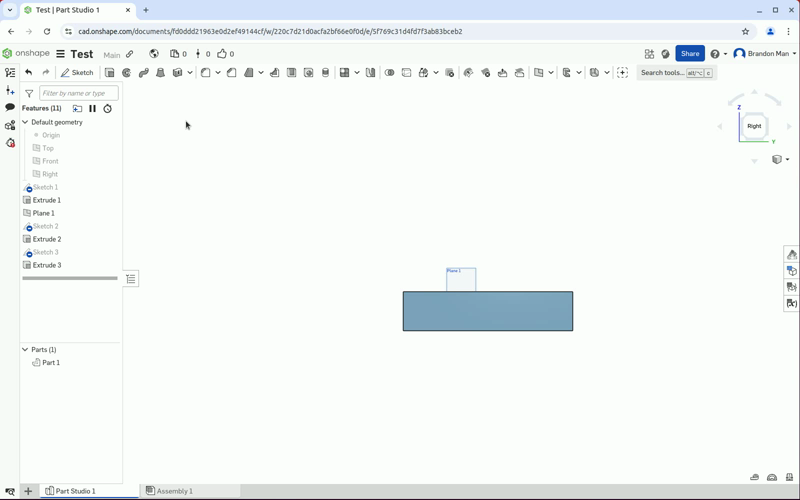
mouse_move(73, 189)
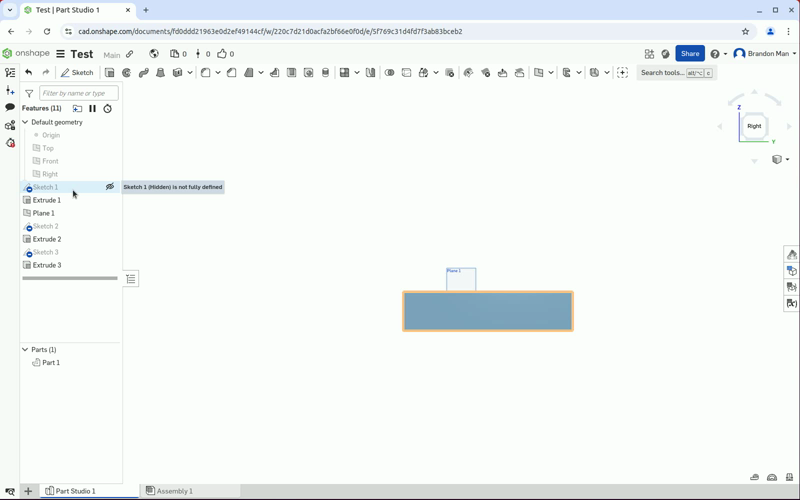
click(73, 189)
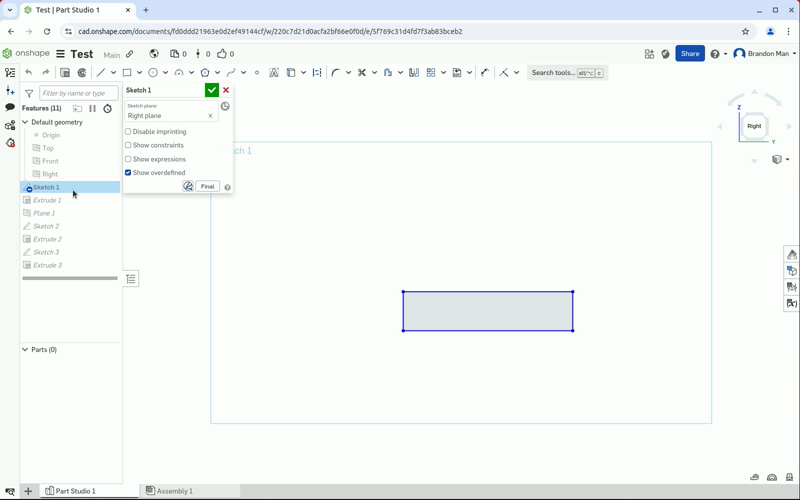
mouse_move(229, 92)
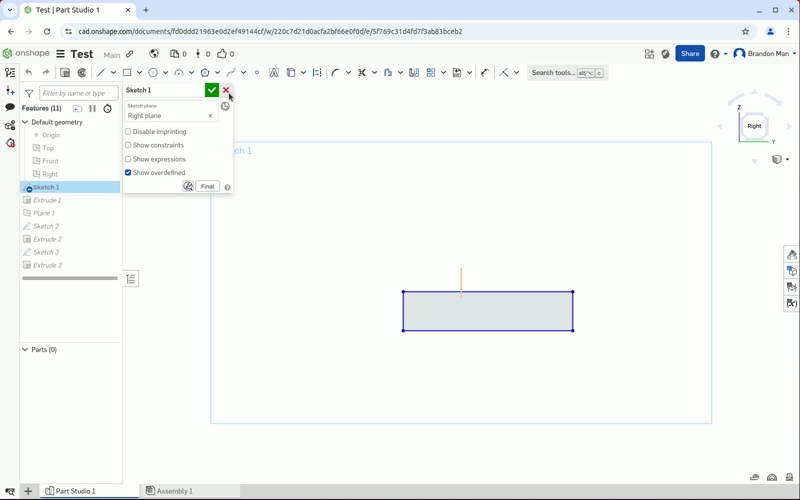
click(229, 92)
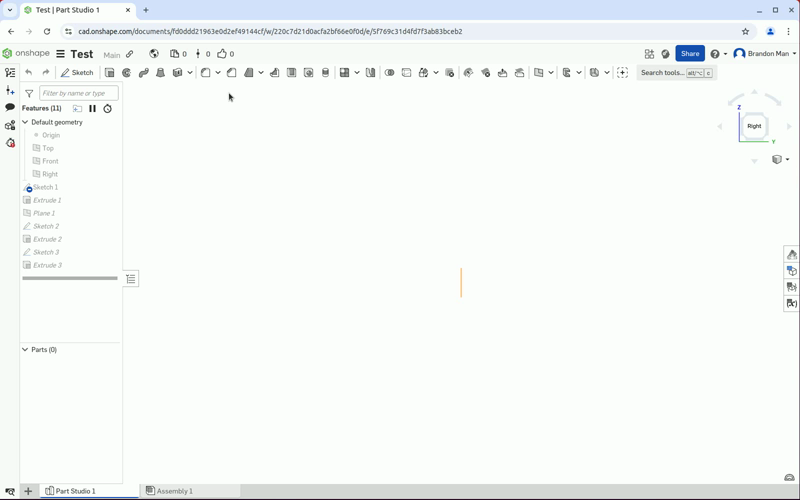
key(shift+s)
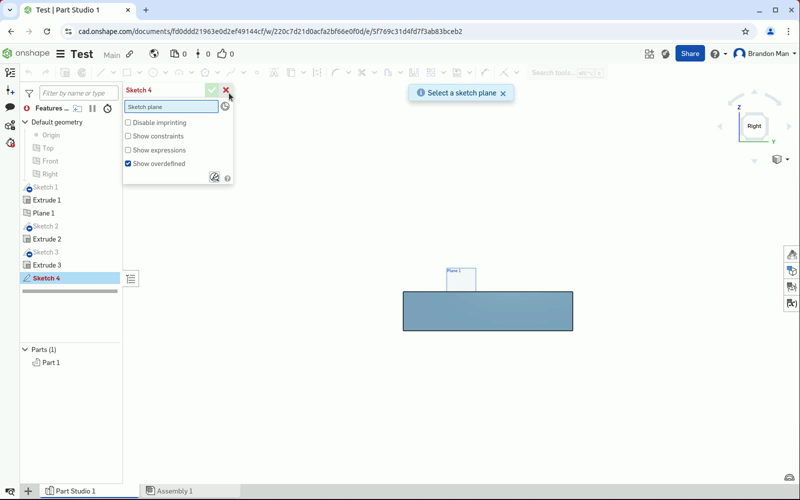
mouse_move(73, 215)
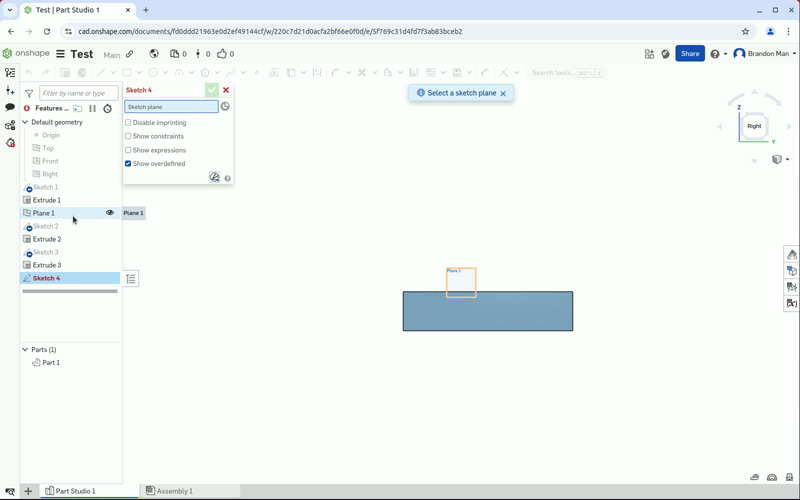
click(73, 215)
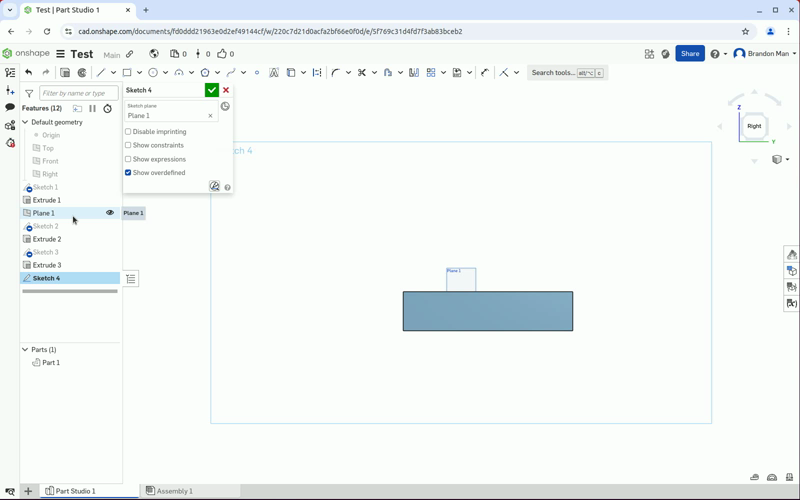
mouse_move(73, 352)
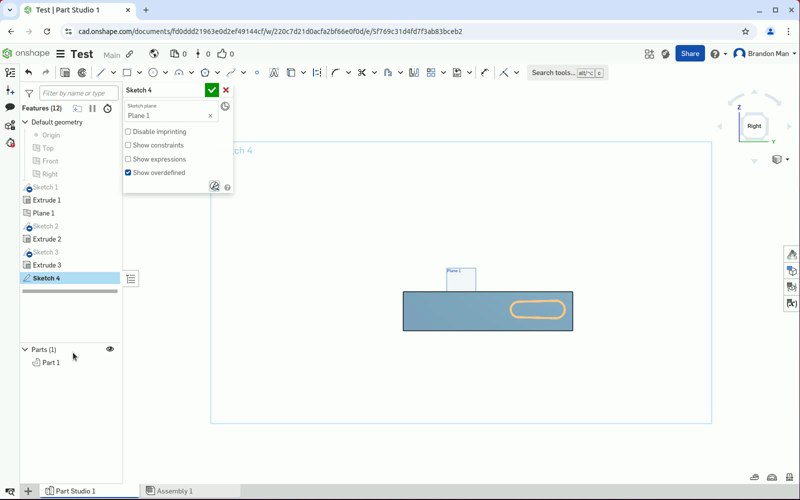
key(y)
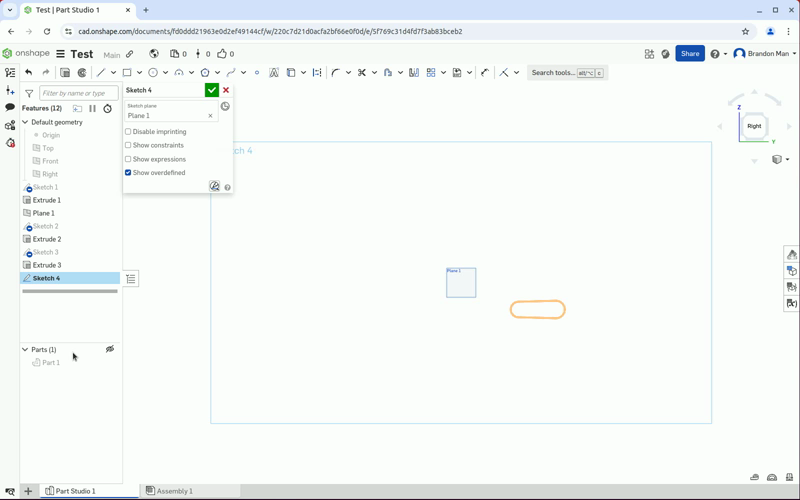
key(l)
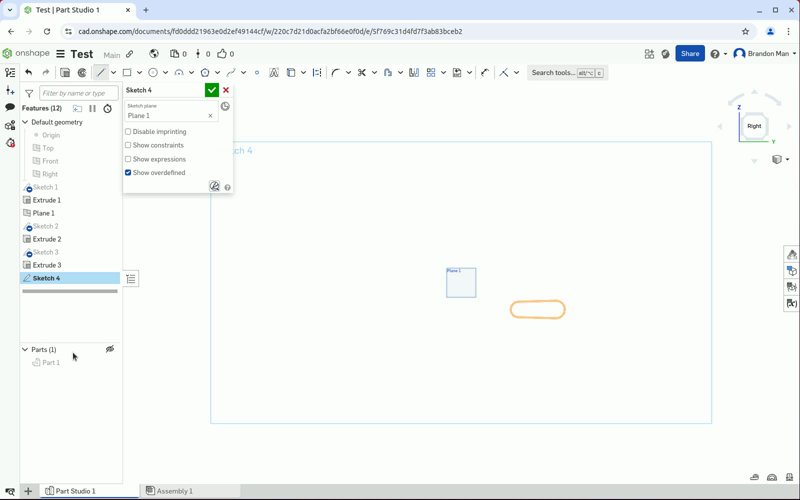
key_down(shift)
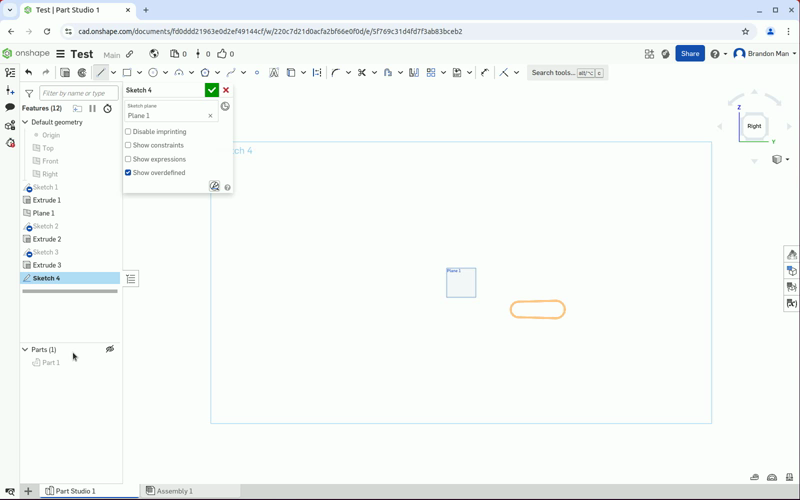
mouse_move(480, 298)
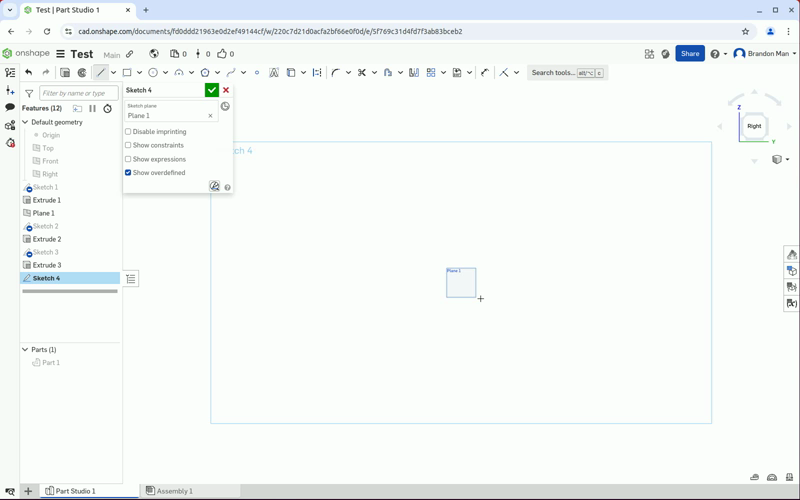
click(480, 298)
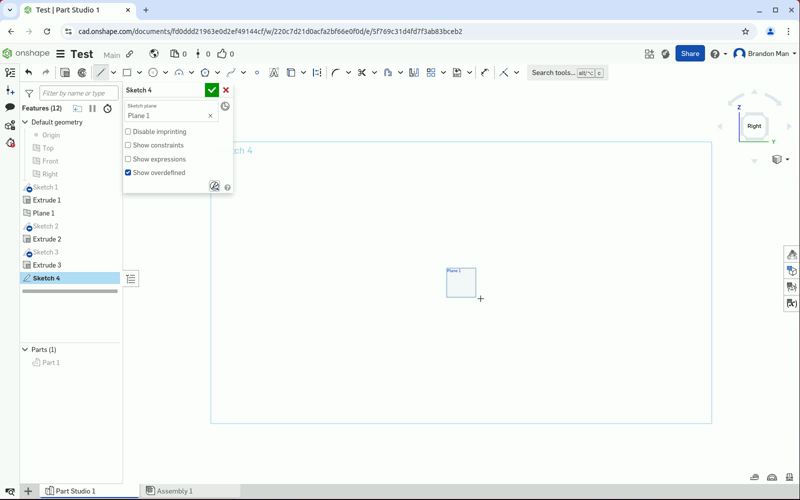
key_up(shift)
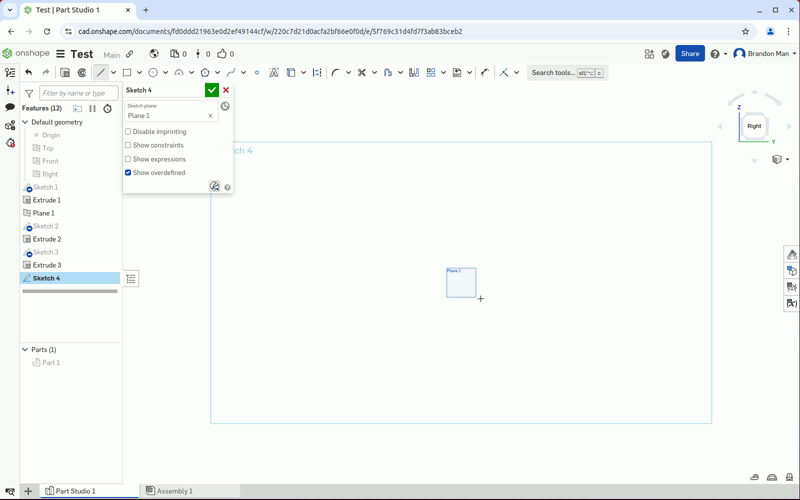
key_down(shift)
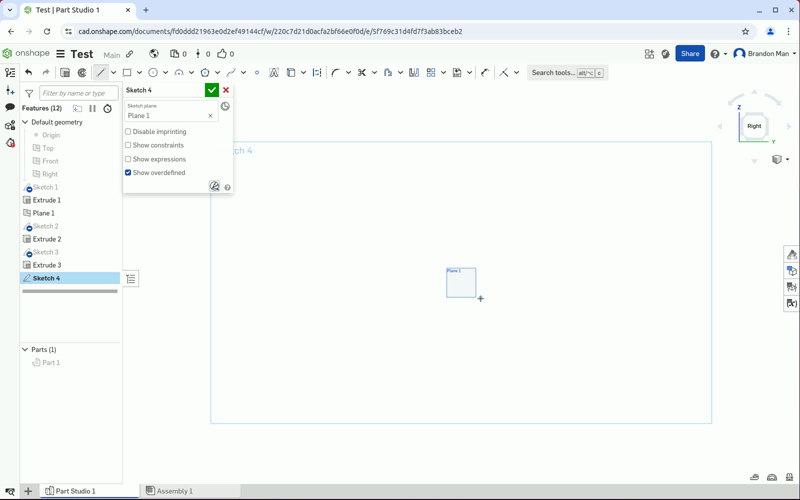
mouse_move(510, 298)
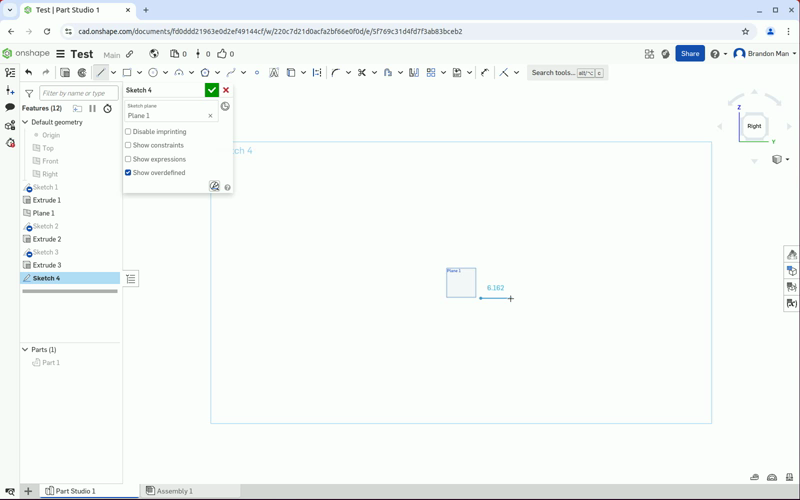
mouse_move(501, 298)
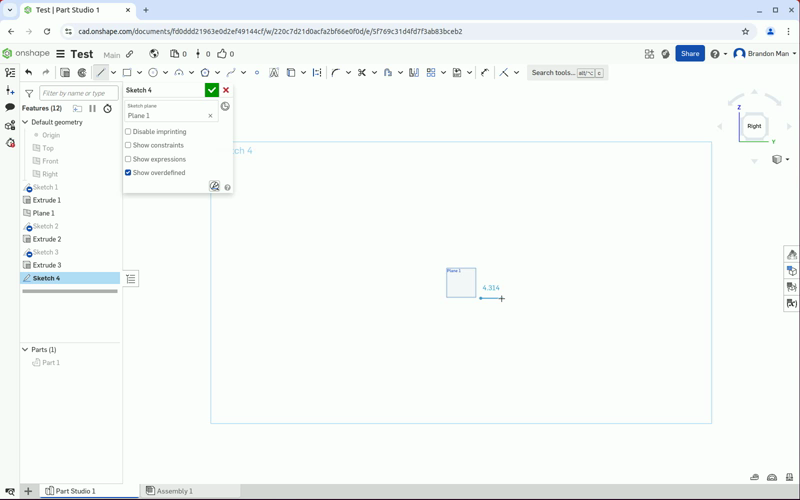
click(501, 298)
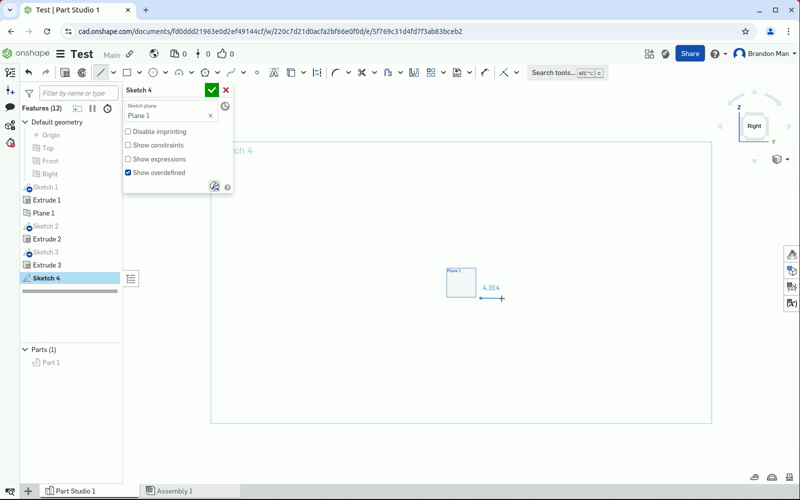
key_up(shift)
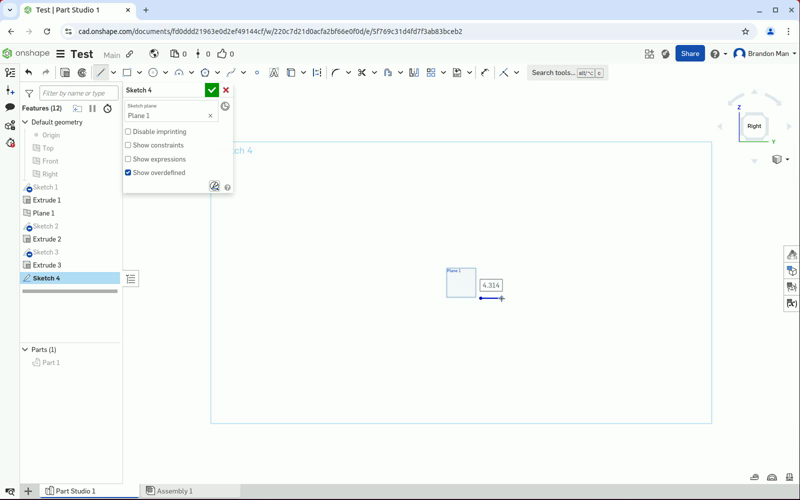
key_down(shift)
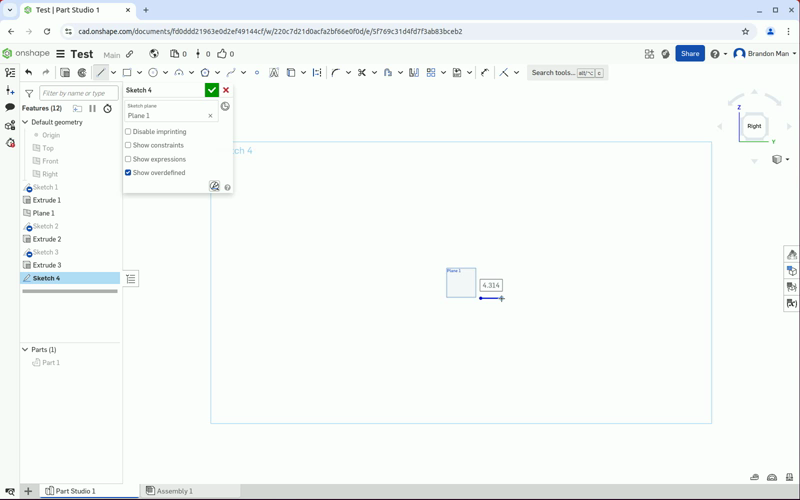
mouse_move(531, 298)
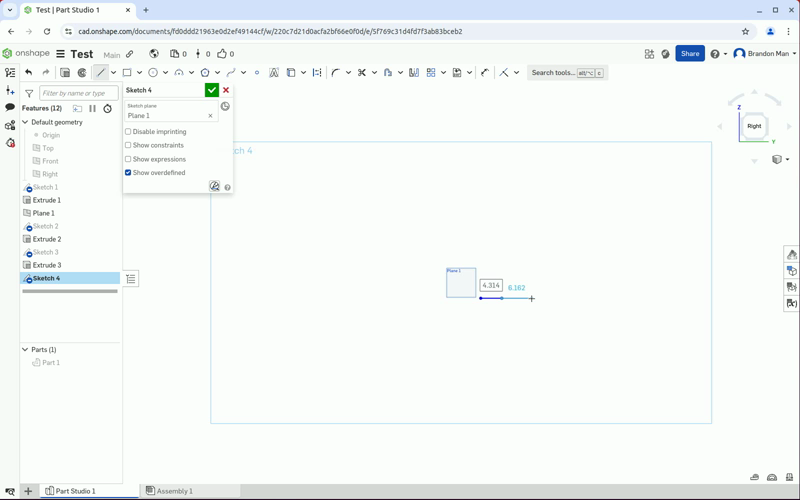
mouse_move(501, 291)
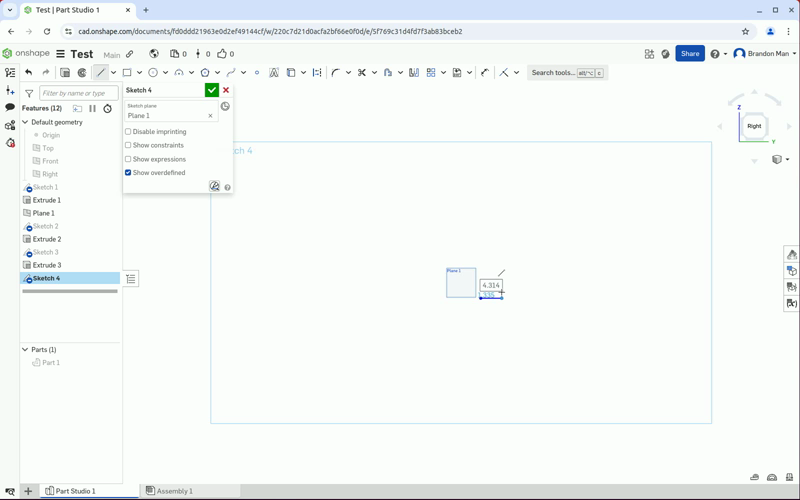
scroll(6)
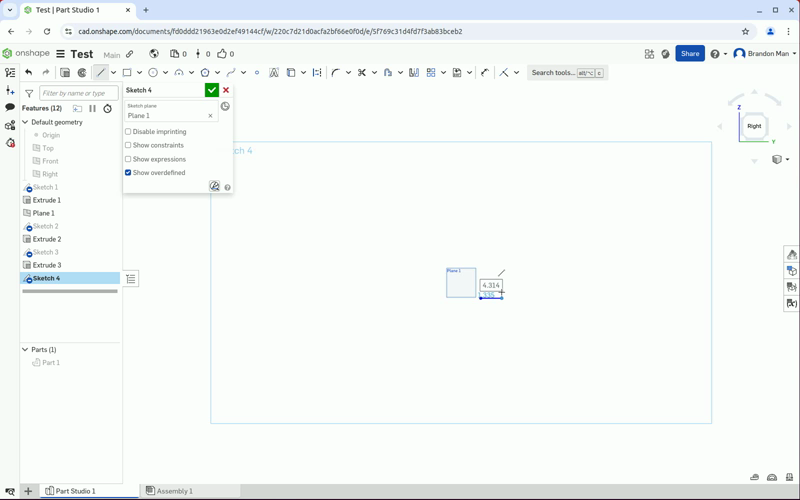
scroll(6)
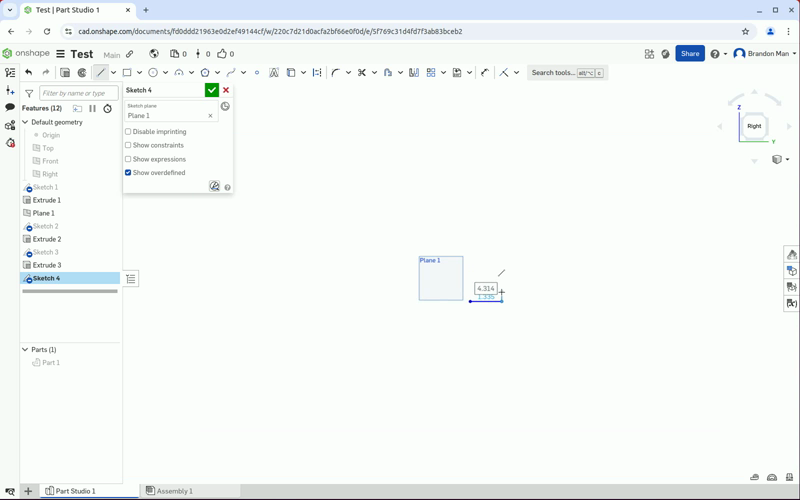
scroll(6)
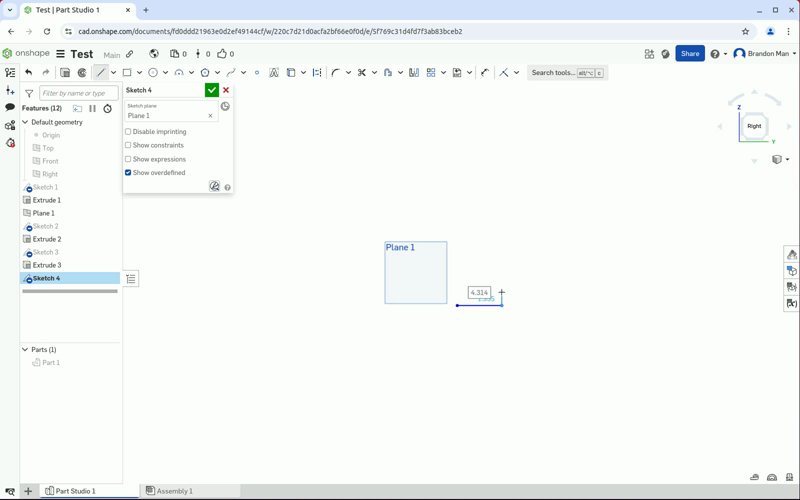
scroll(6)
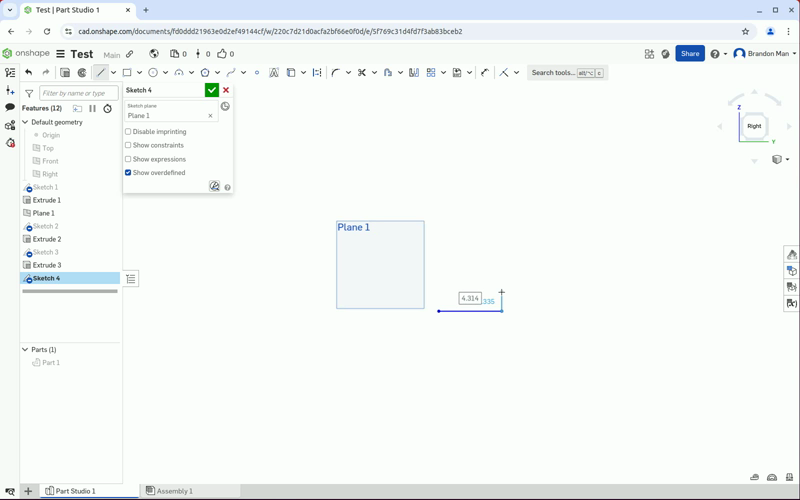
scroll(6)
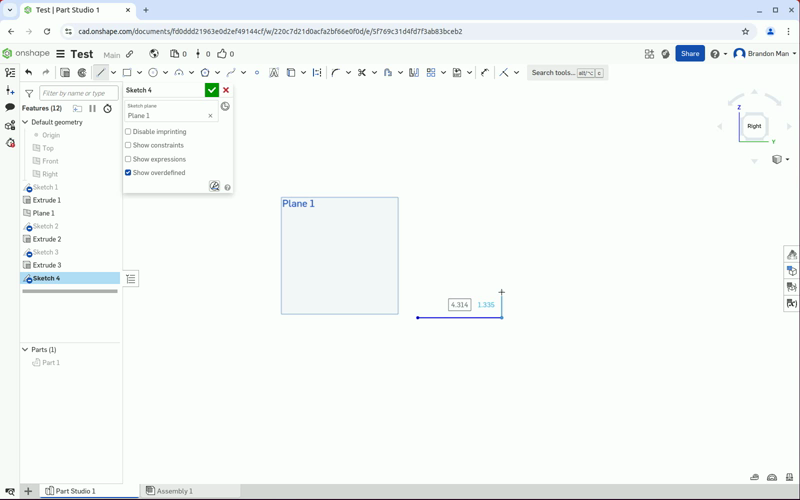
scroll(6)
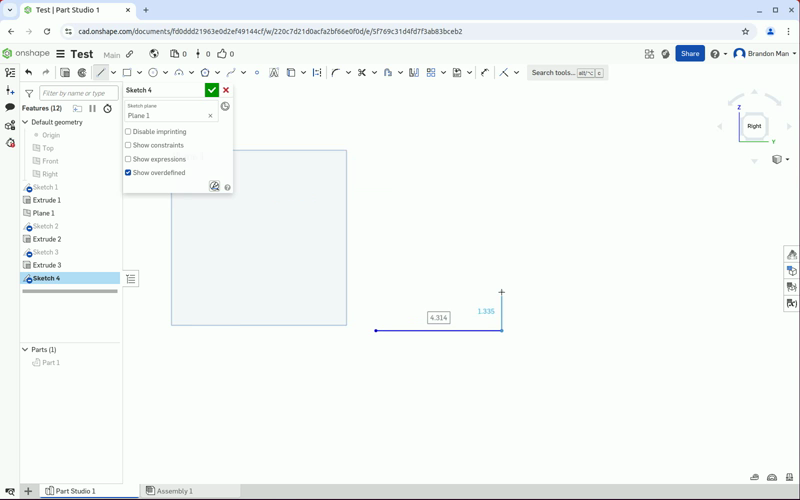
scroll(6)
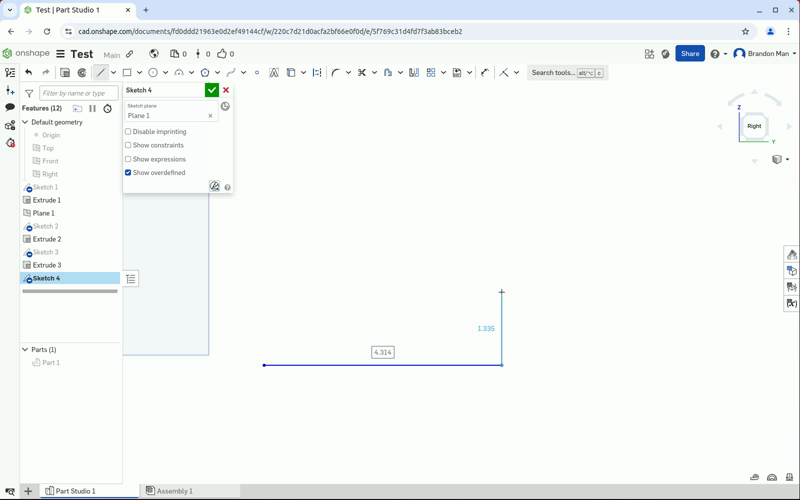
click(501, 291)
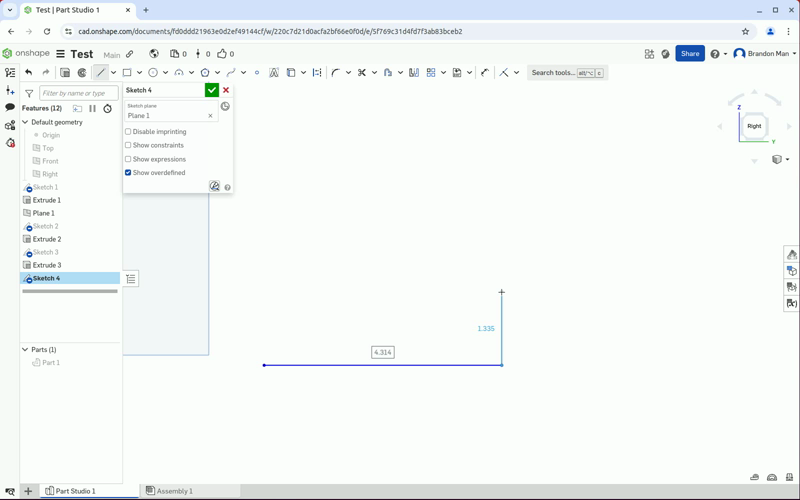
scroll(-6)
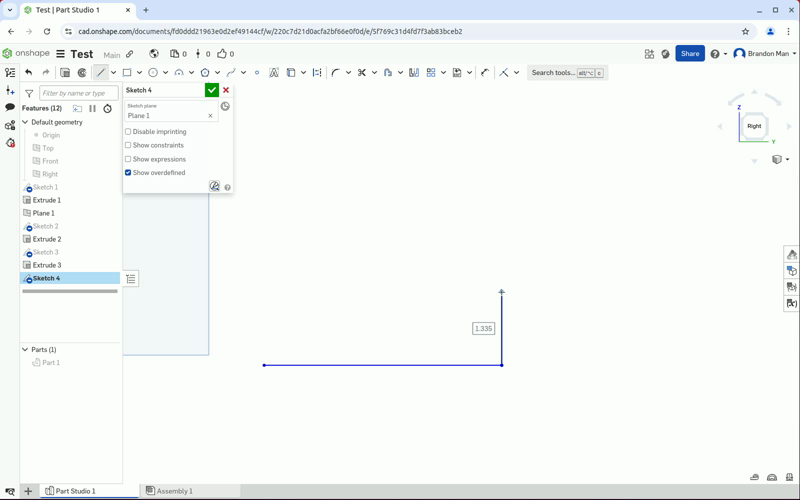
scroll(-6)
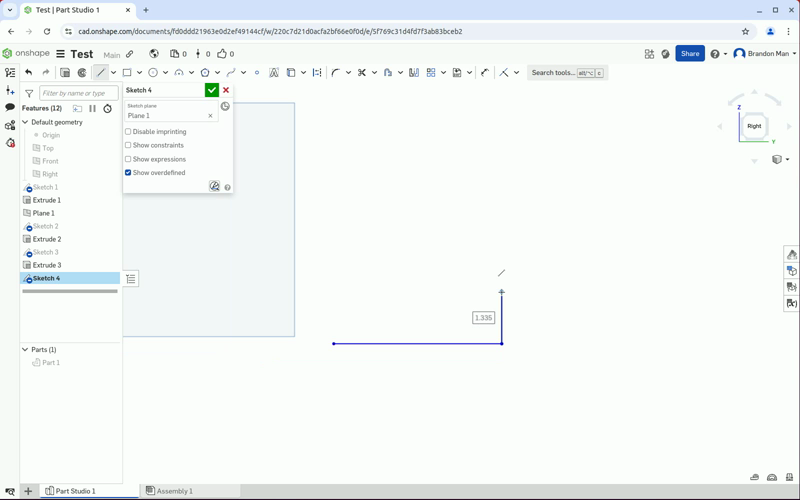
scroll(-6)
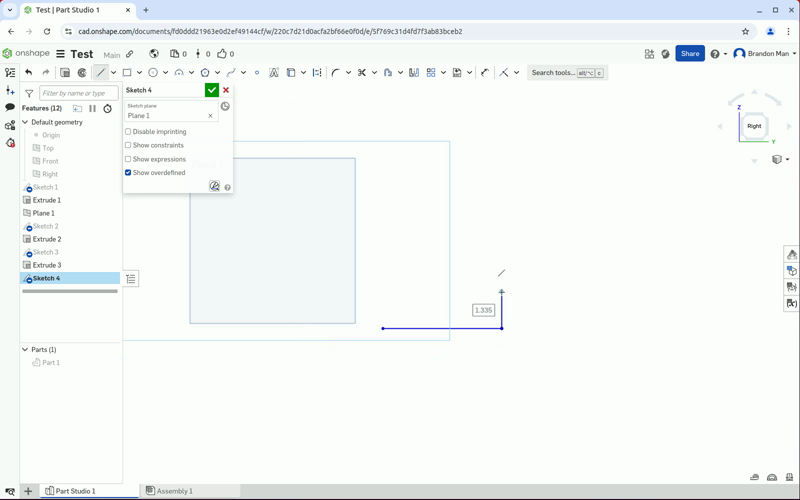
scroll(-6)
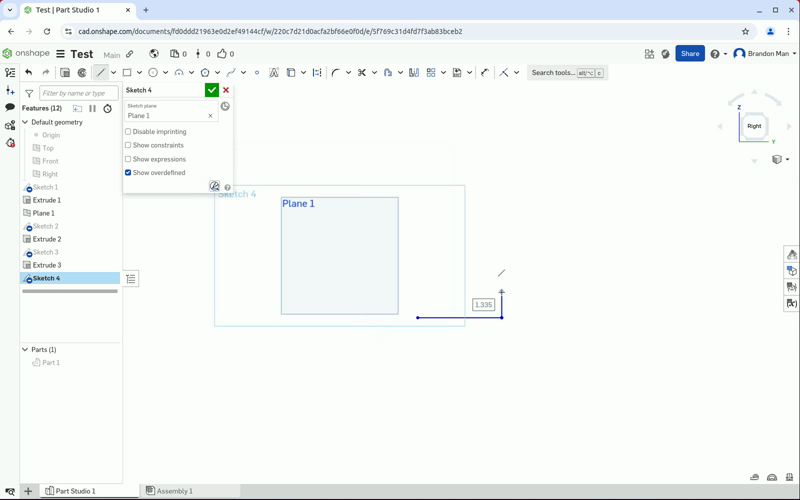
scroll(-6)
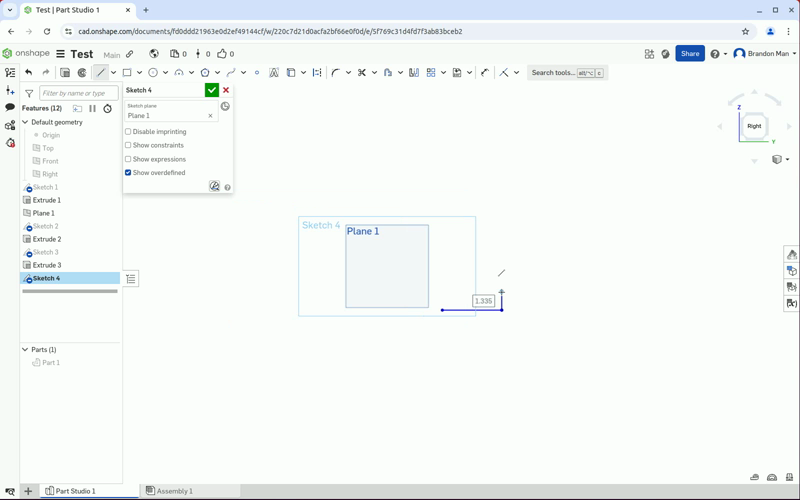
scroll(-6)
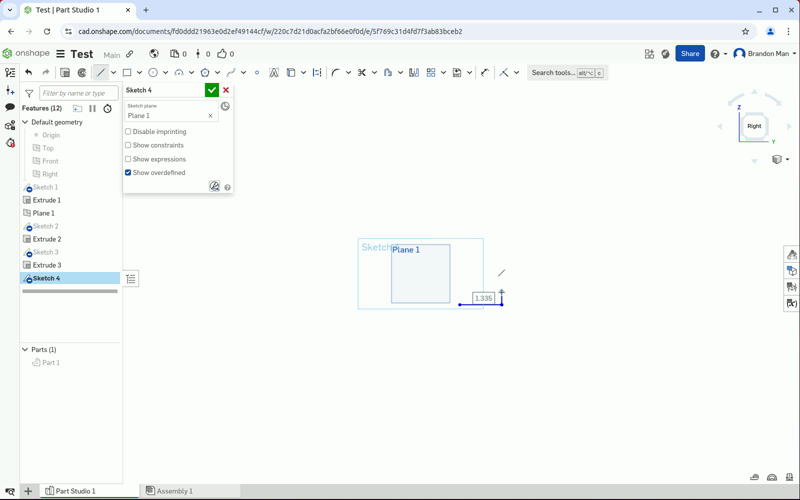
scroll(-6)
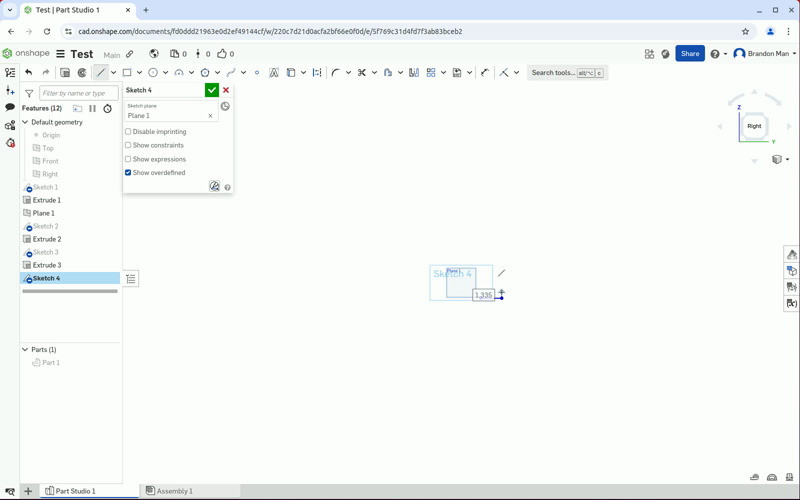
key_up(shift)
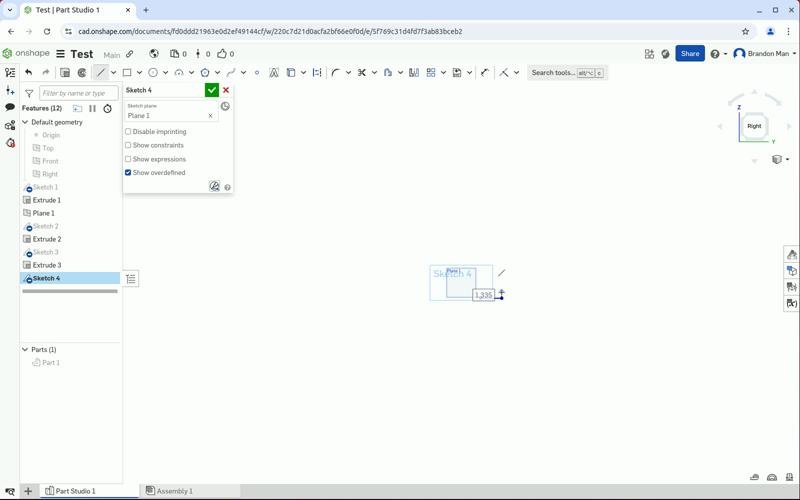
key_down(shift)
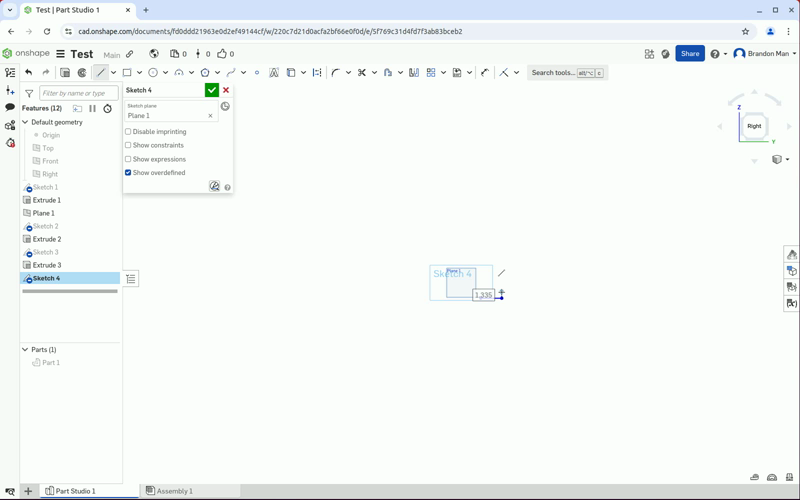
mouse_move(531, 291)
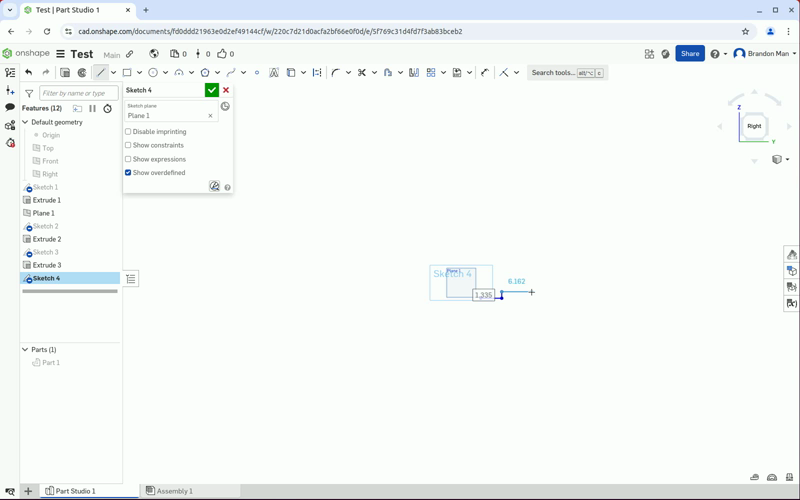
mouse_move(480, 291)
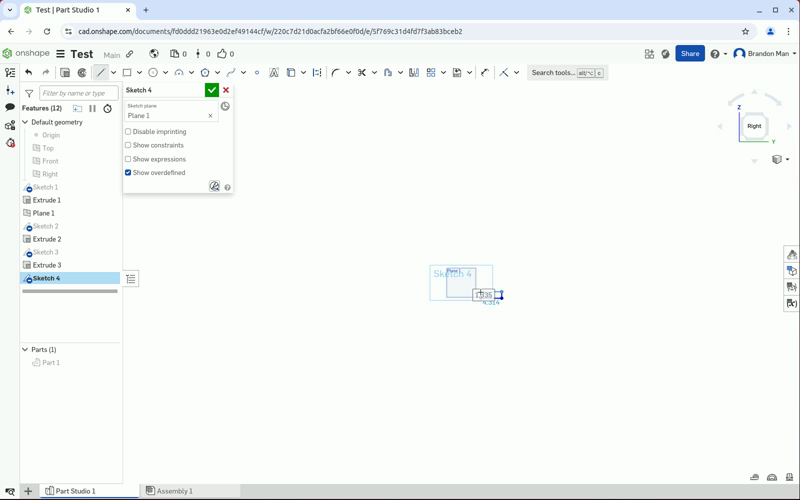
click(480, 291)
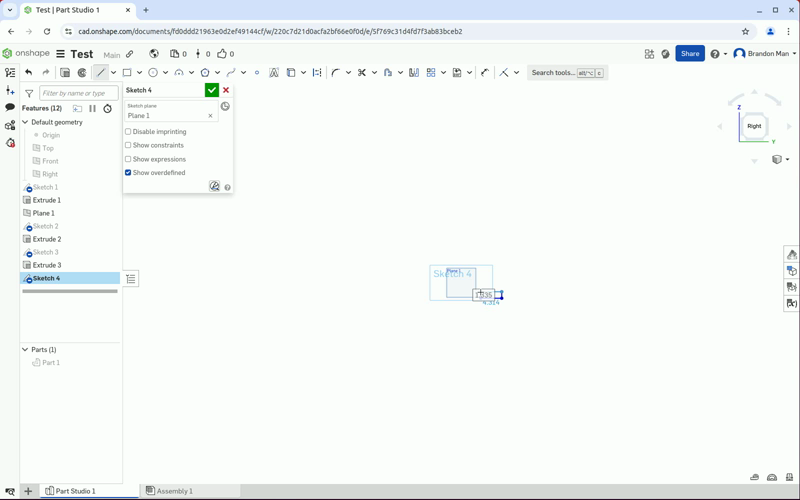
key_up(shift)
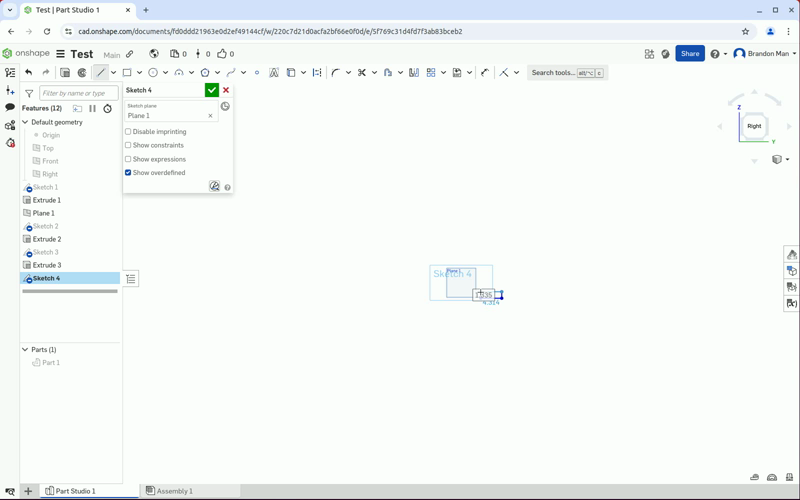
mouse_move(510, 291)
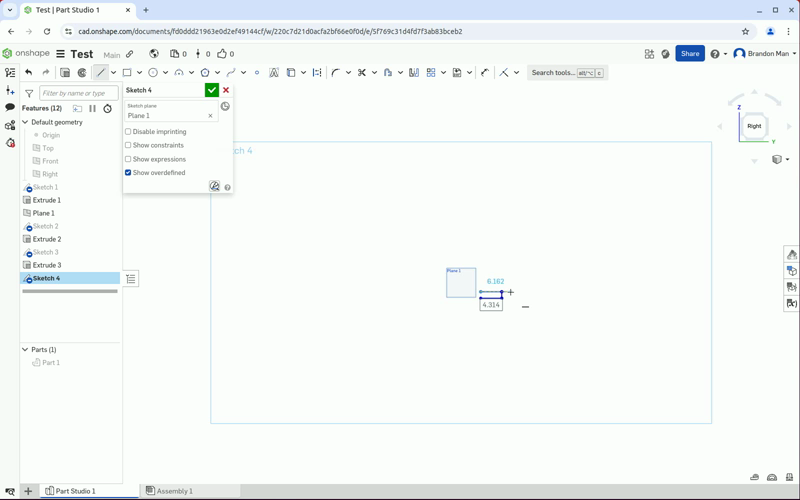
key_down(shift)
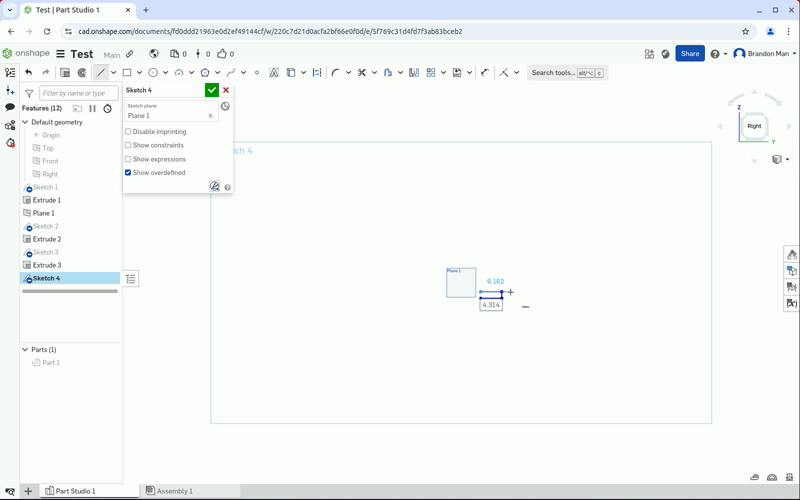
mouse_move(480, 298)
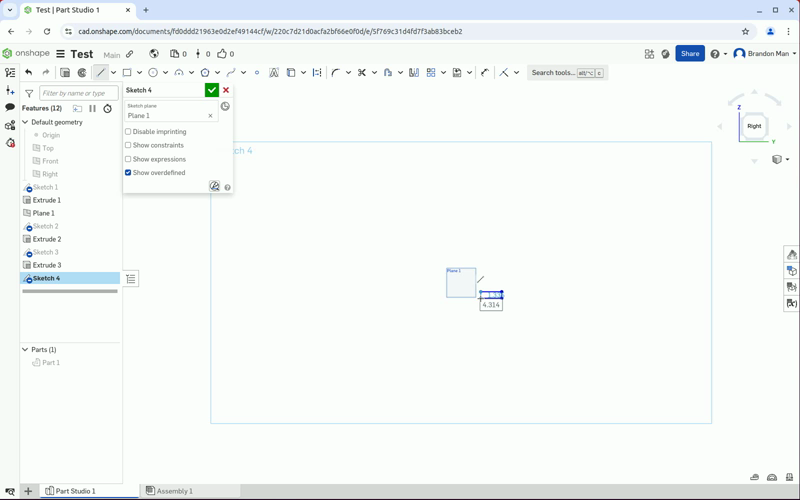
scroll(6)
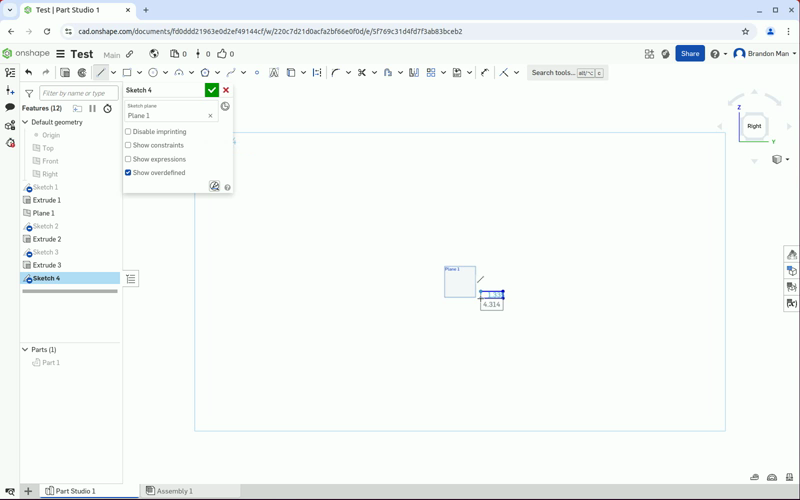
scroll(6)
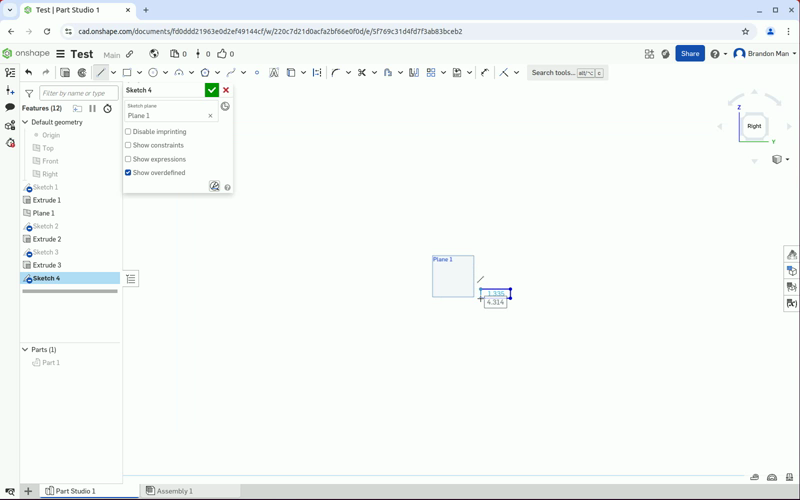
scroll(6)
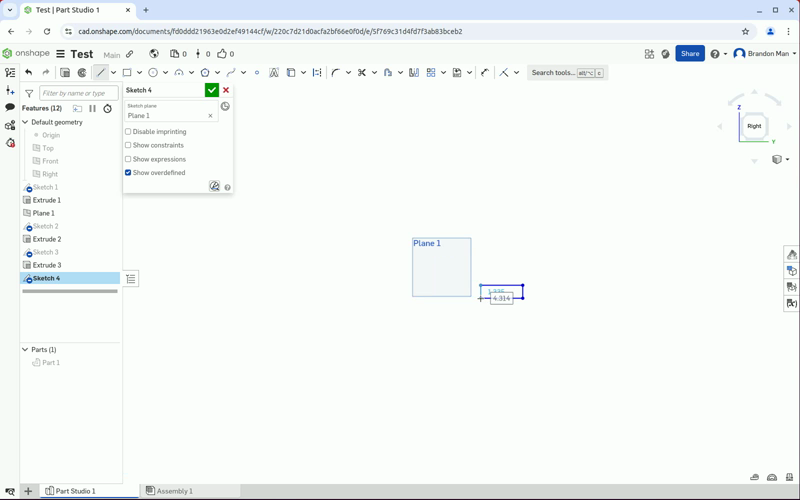
scroll(6)
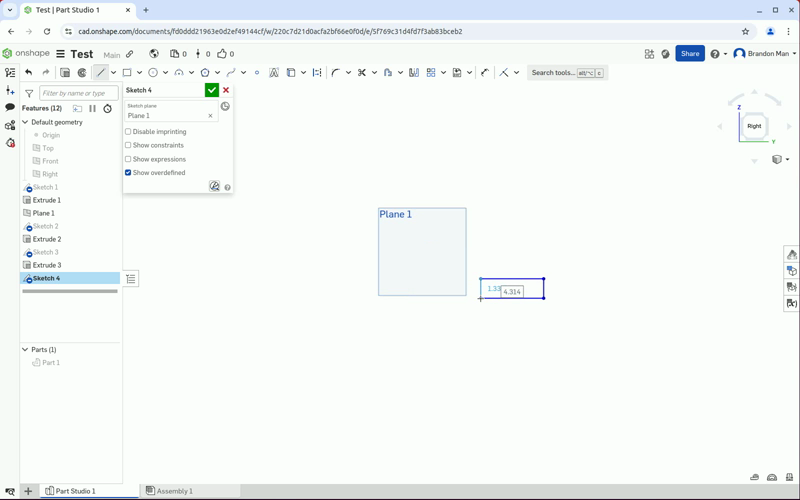
scroll(6)
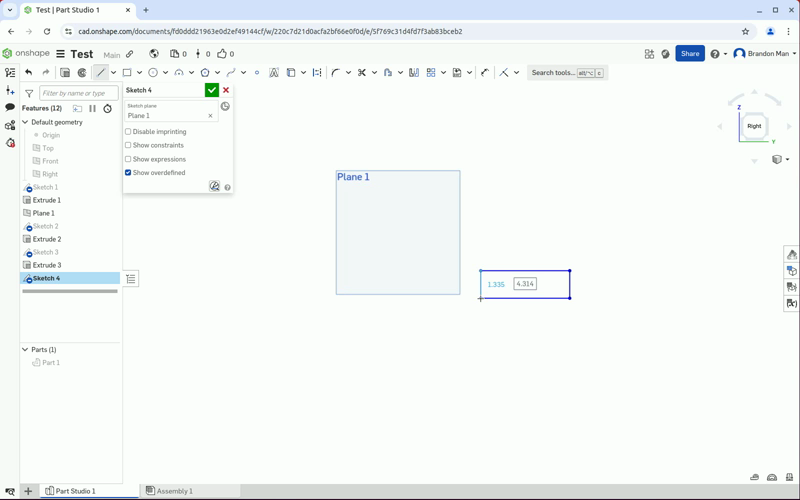
scroll(6)
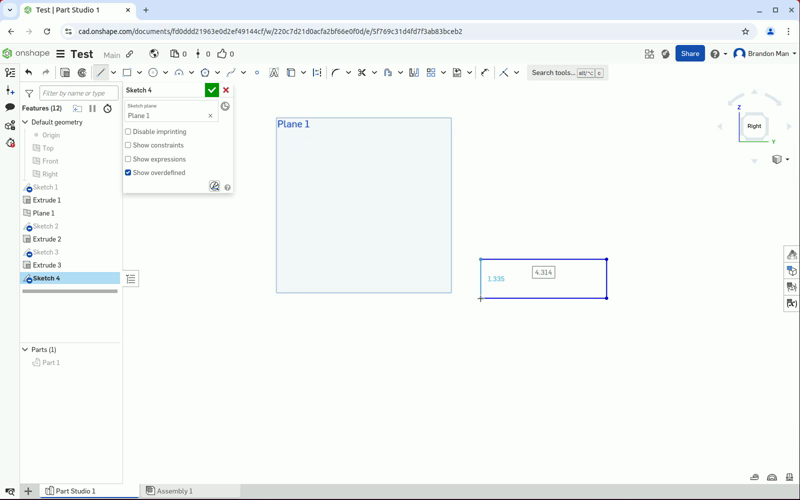
scroll(6)
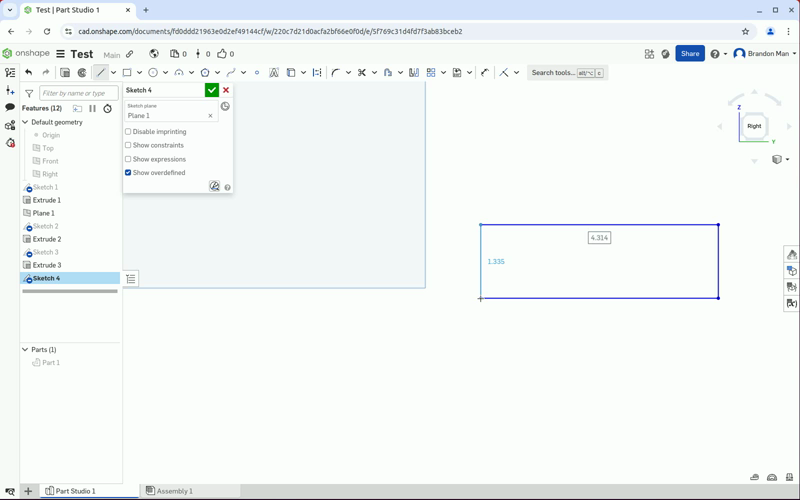
key_up(shift)
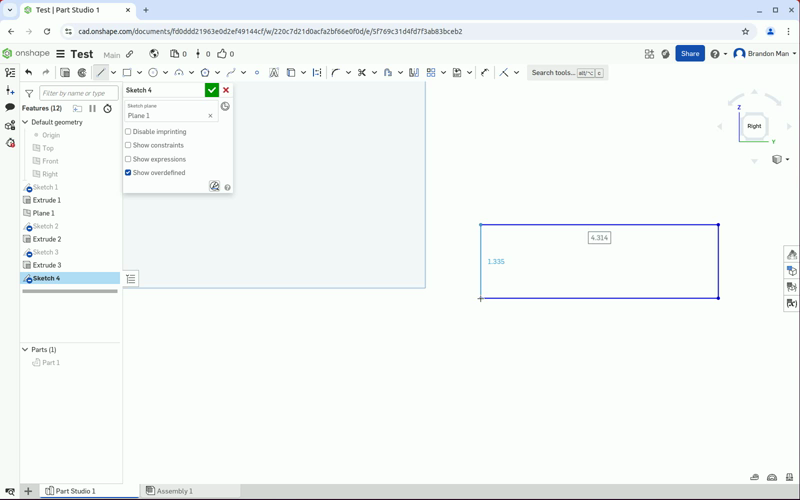
click(480, 298)
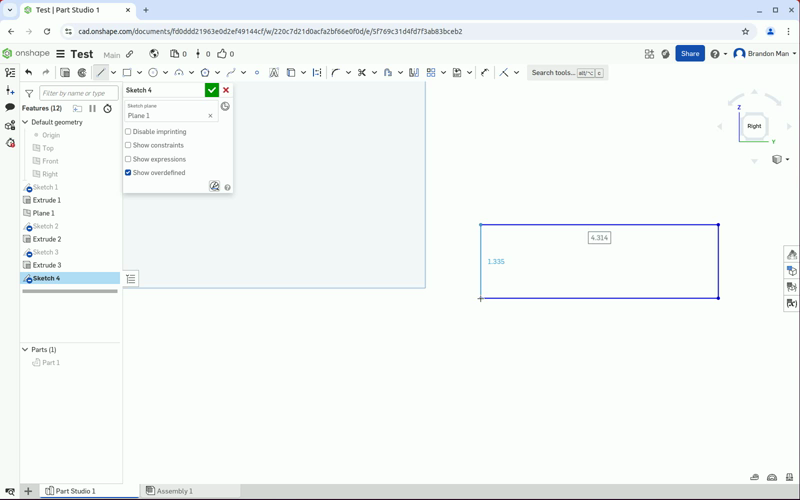
scroll(-6)
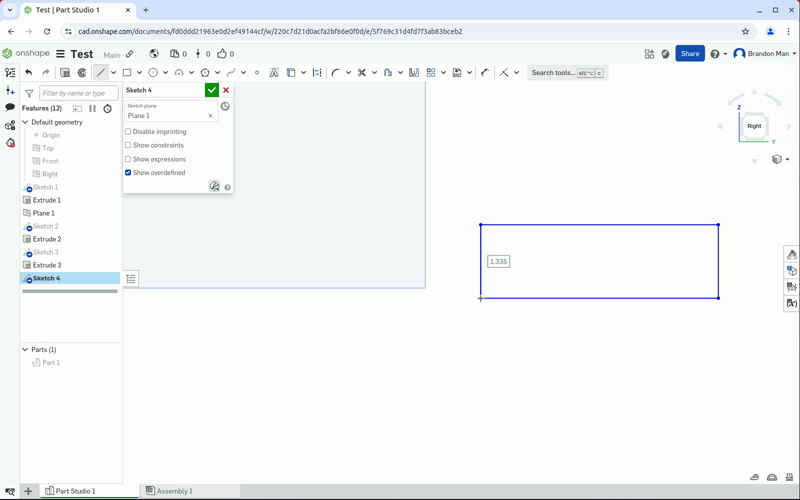
scroll(-6)
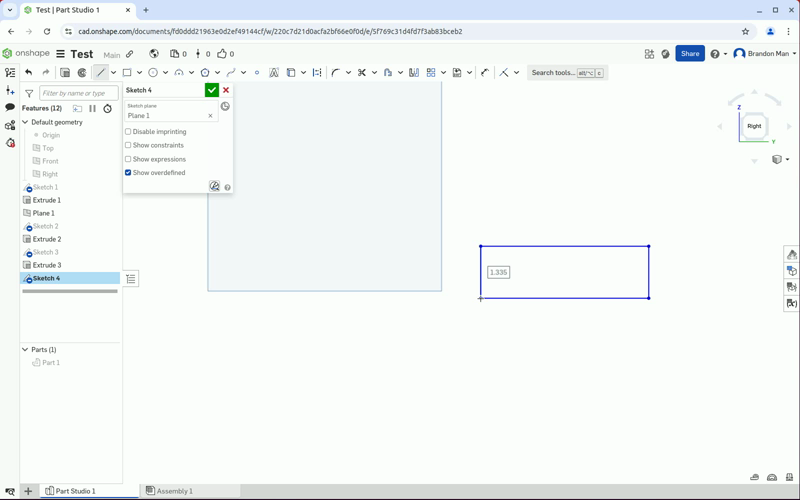
scroll(-6)
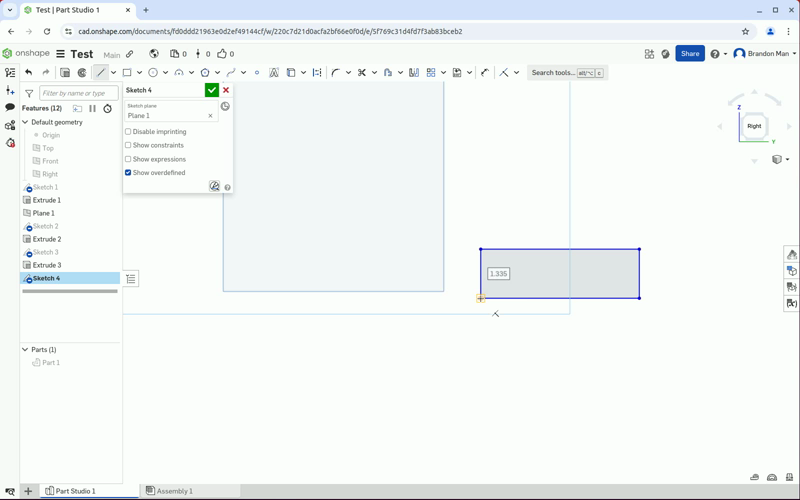
scroll(-6)
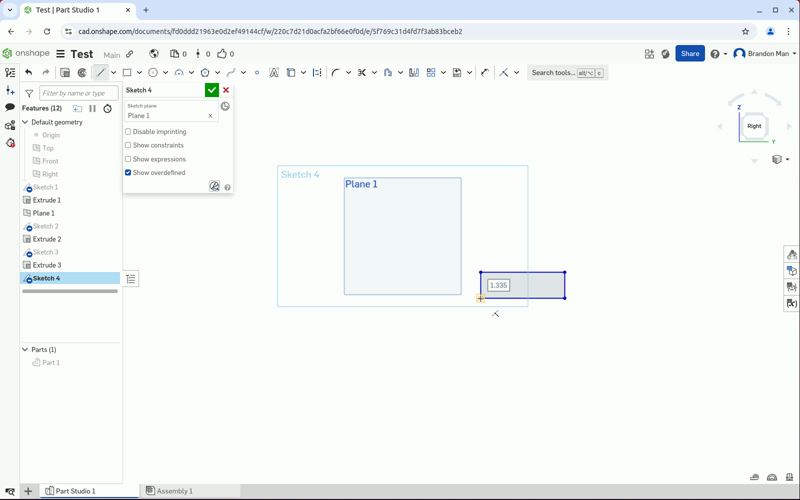
scroll(-6)
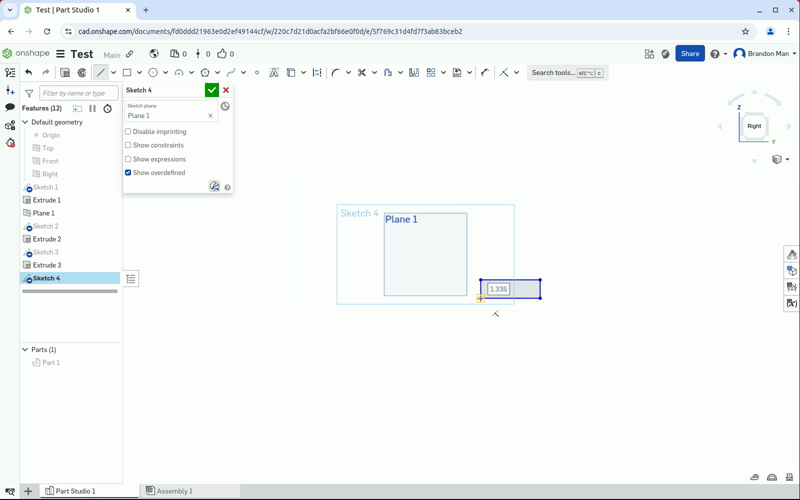
scroll(-6)
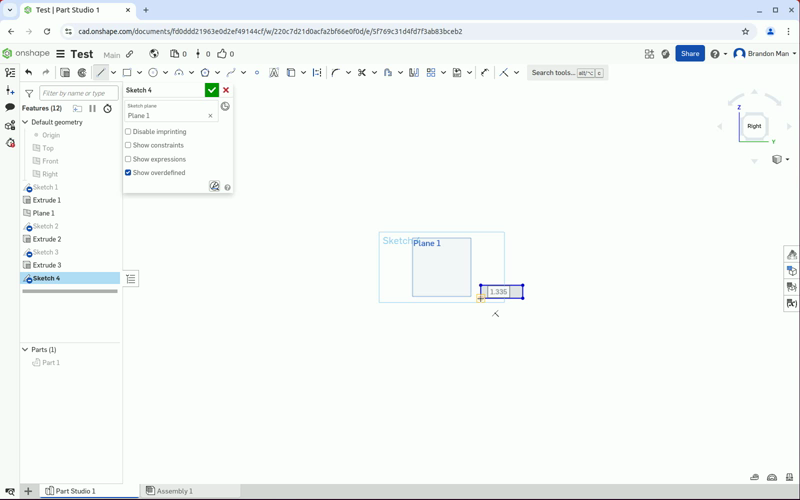
scroll(-6)
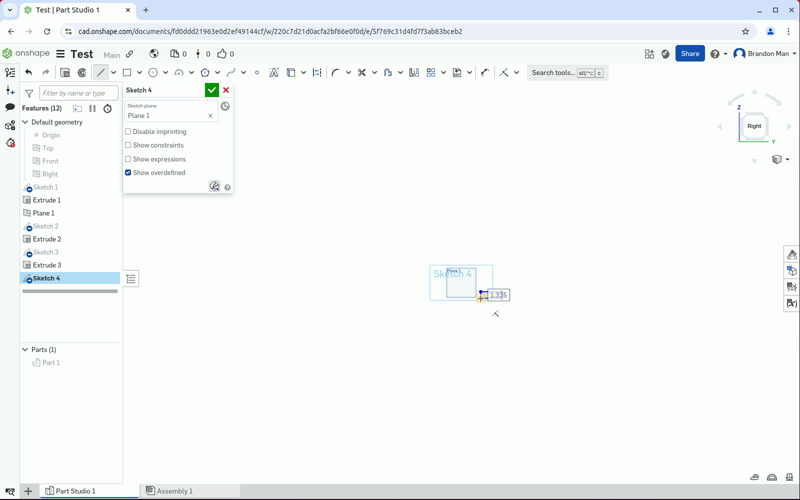
key(esc)
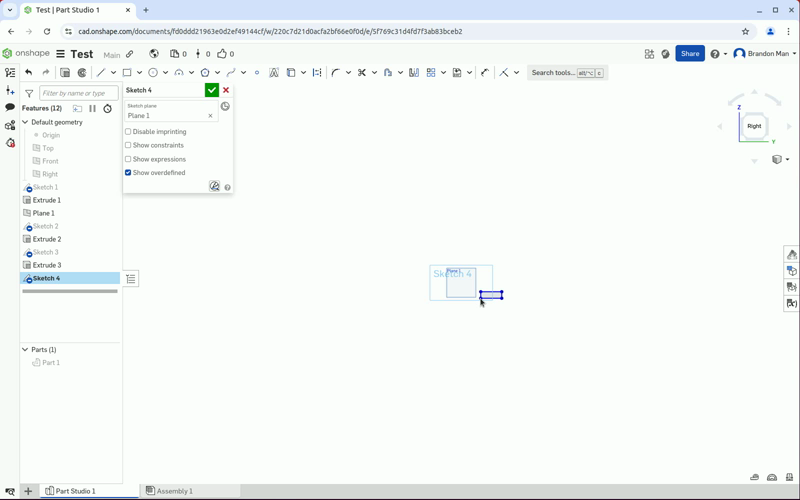
mouse_move(499, 292)
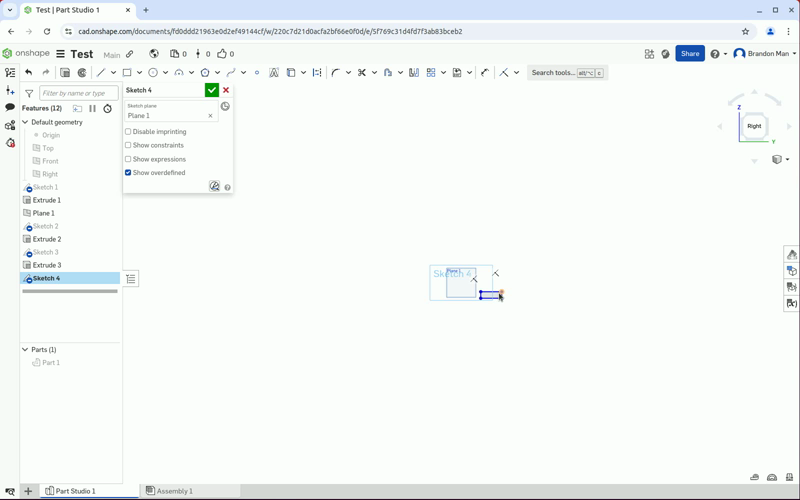
scroll(6)
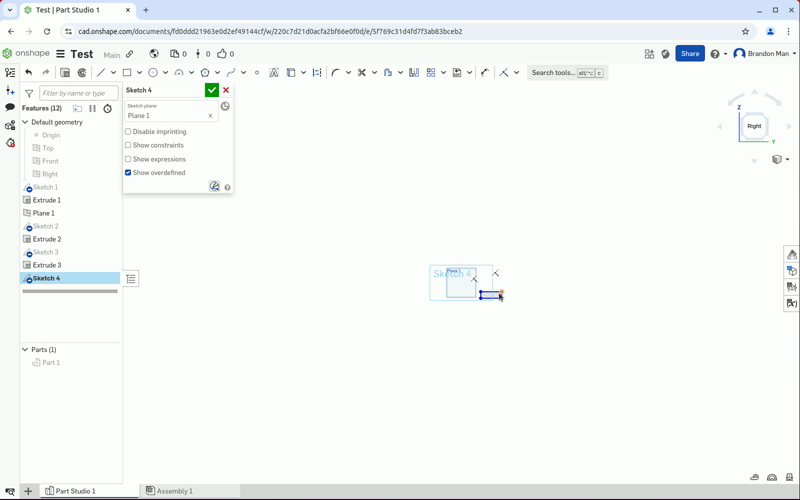
scroll(6)
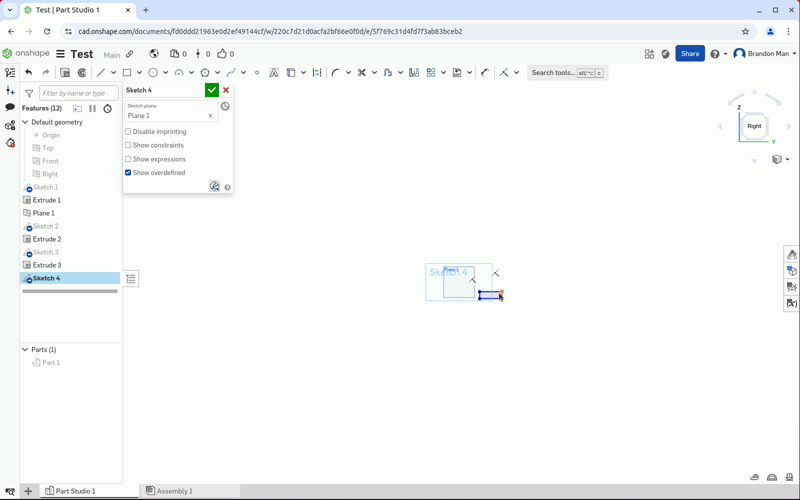
scroll(6)
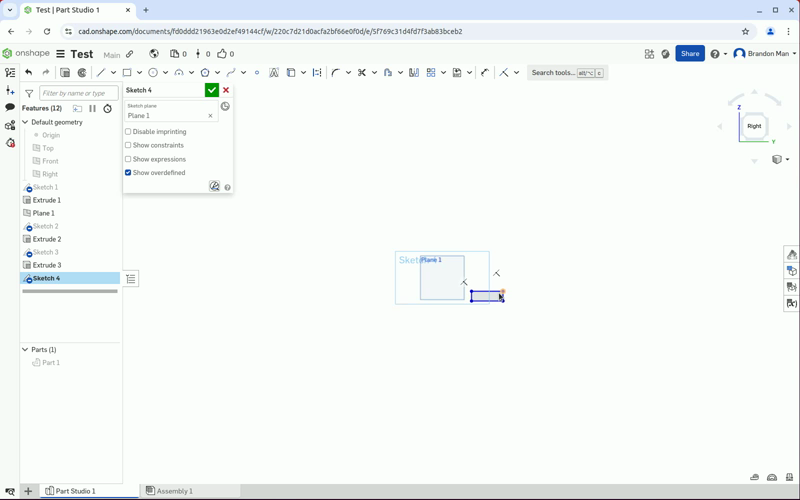
scroll(6)
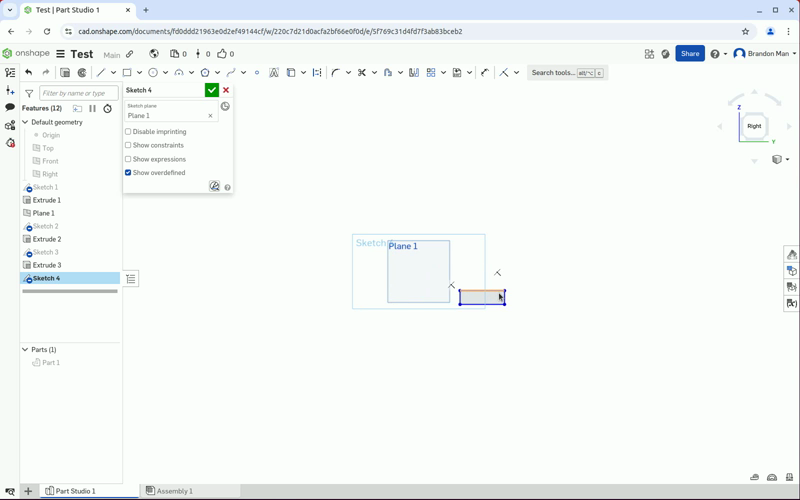
scroll(6)
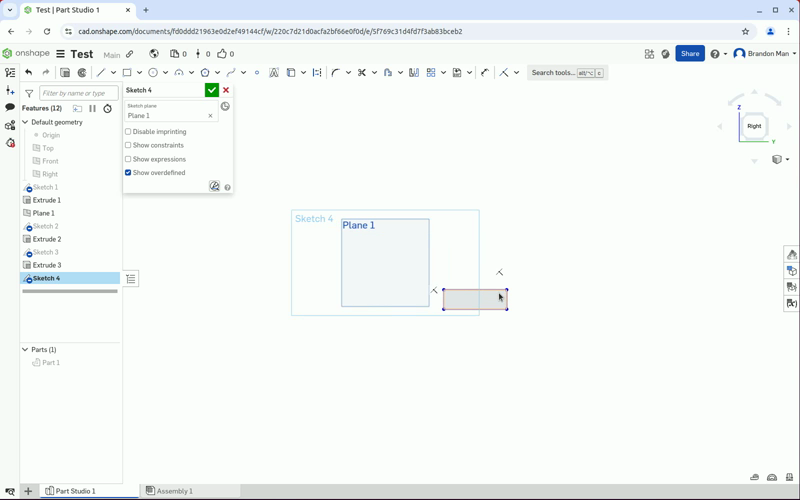
scroll(6)
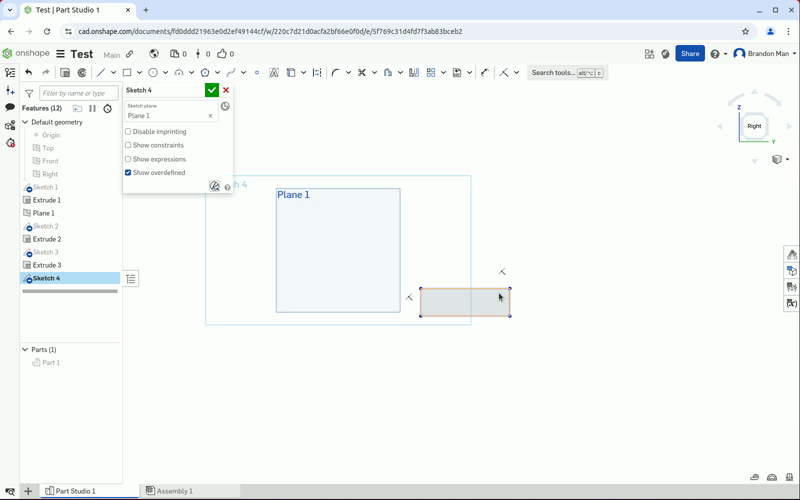
scroll(6)
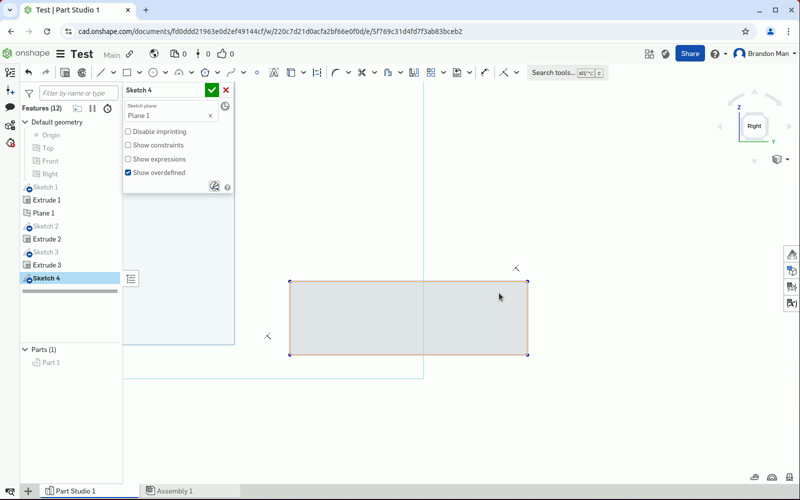
click(499, 292)
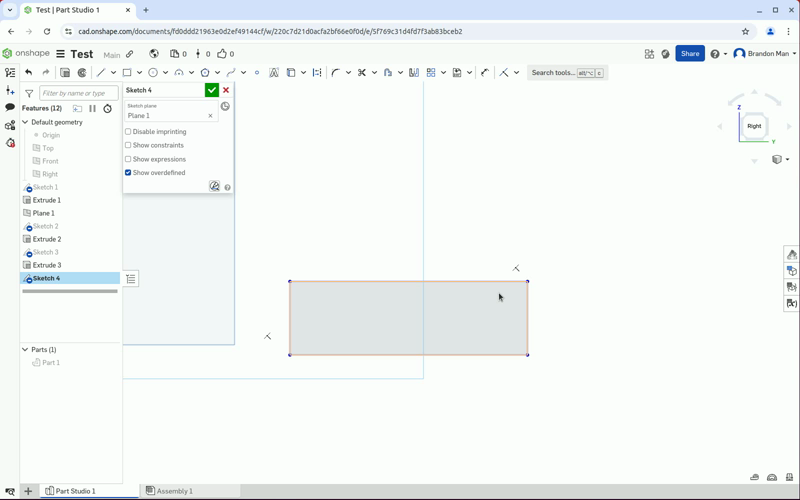
scroll(-6)
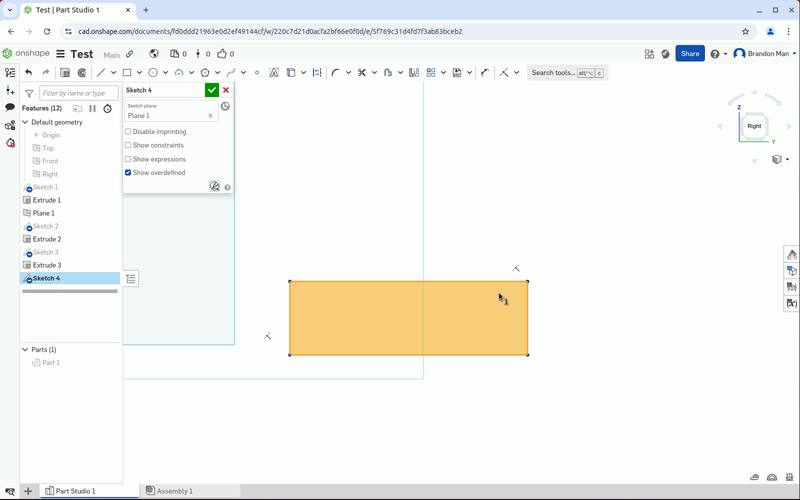
scroll(-6)
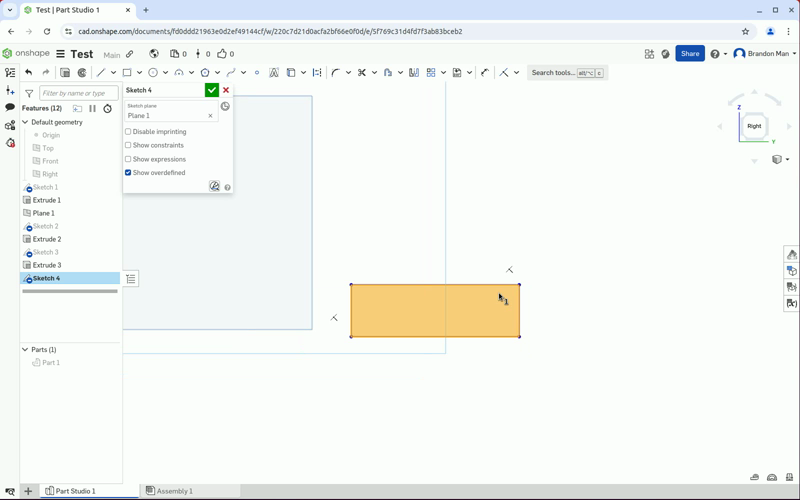
scroll(-6)
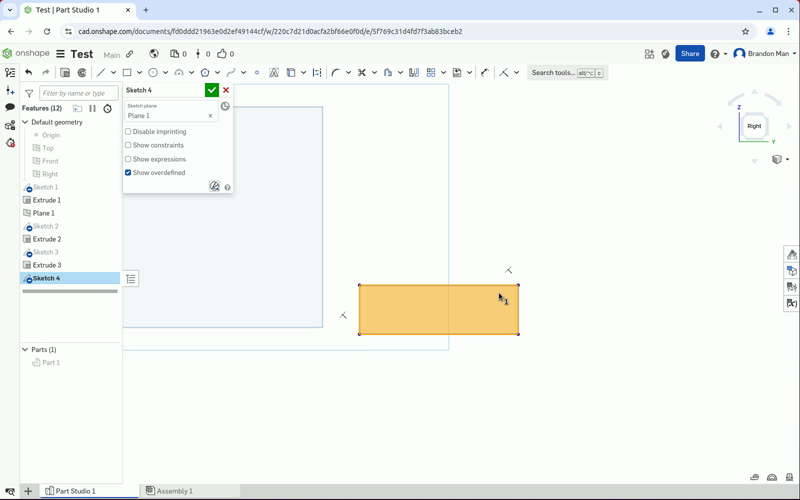
scroll(-6)
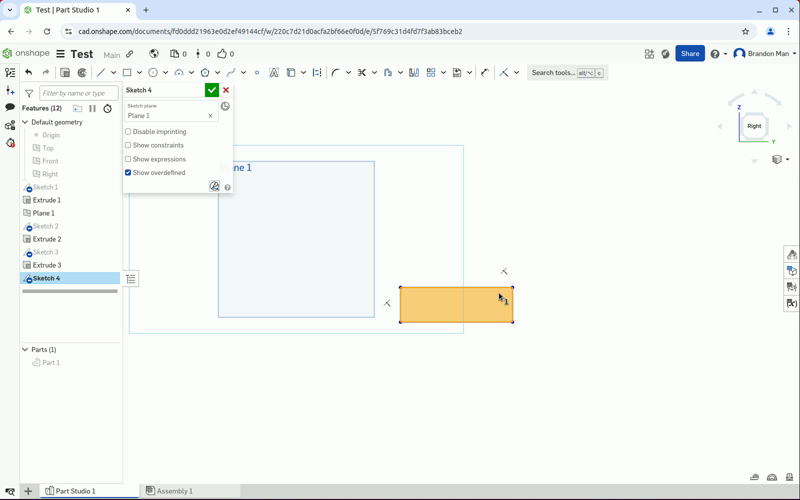
scroll(-6)
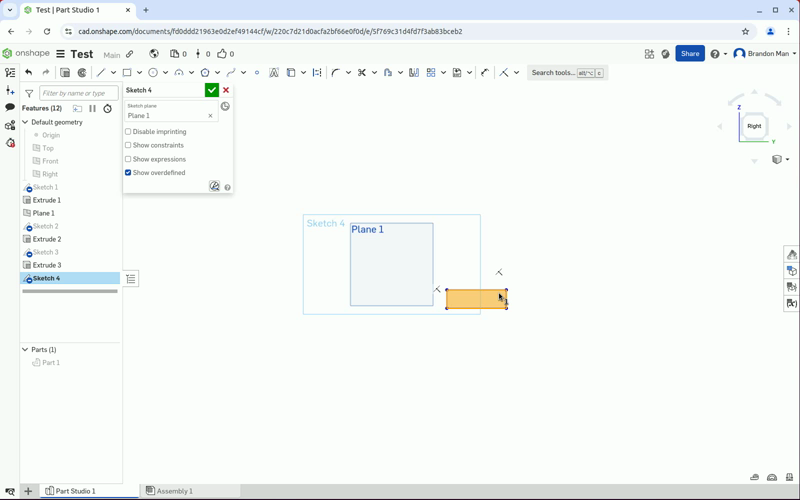
scroll(-6)
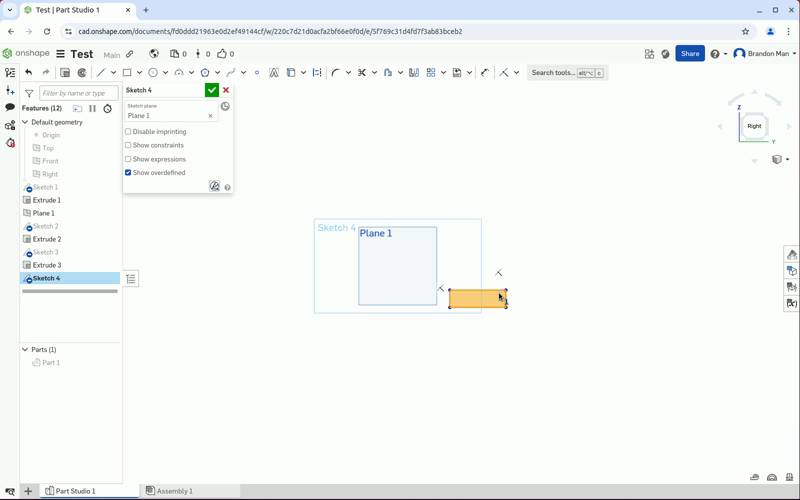
scroll(-6)
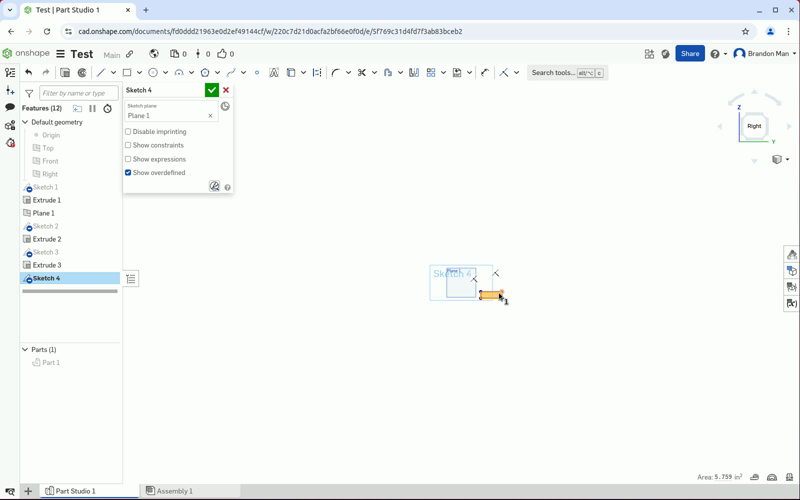
mouse_move(73, 352)
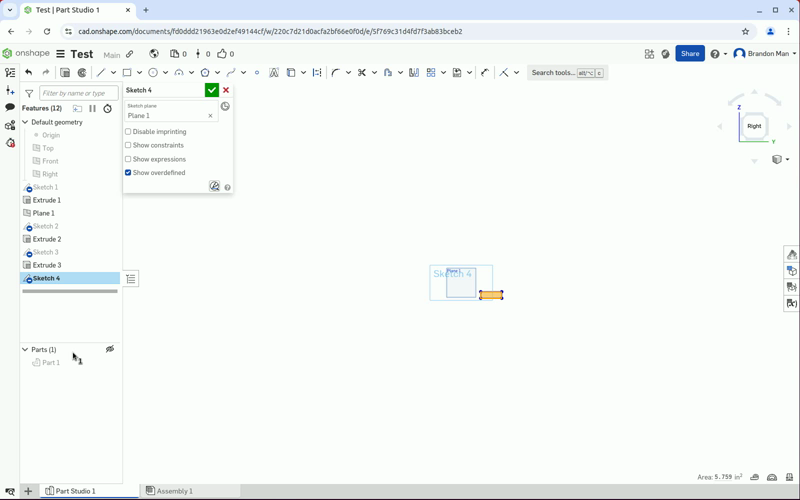
key(shift+y)
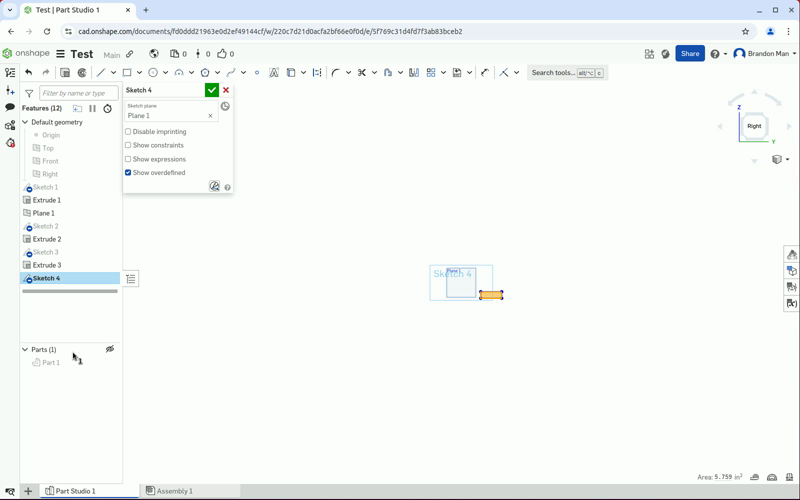
key(shift+e)
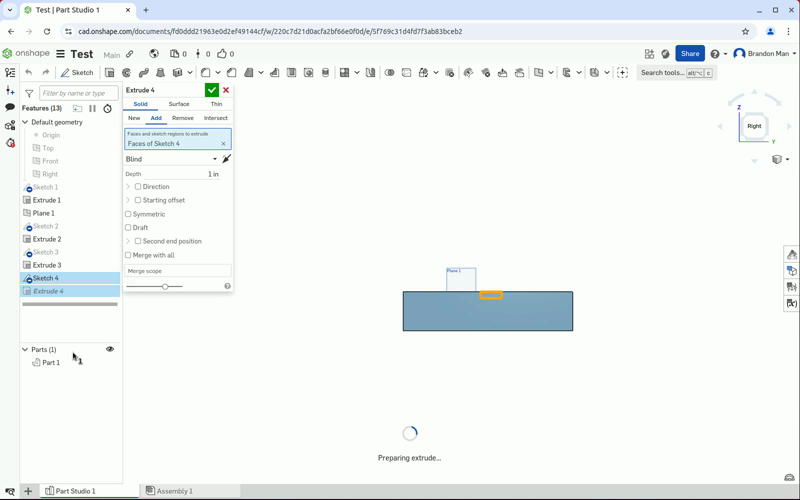
mouse_move(143, 106)
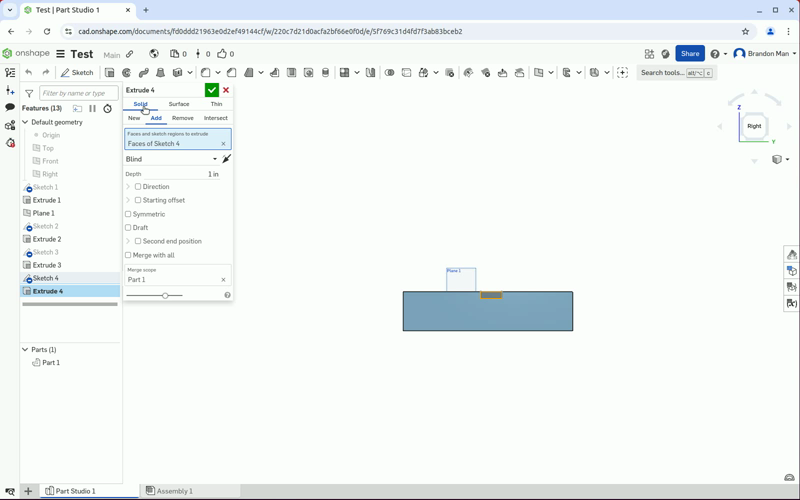
click(143, 106)
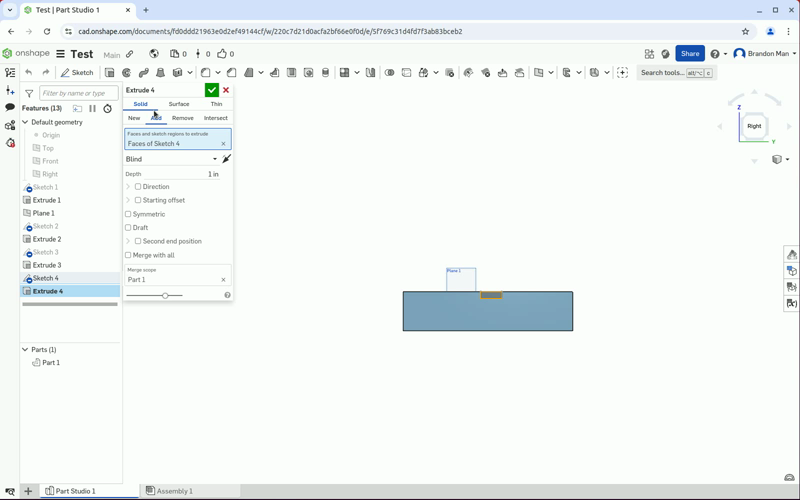
mouse_move(186, 120)
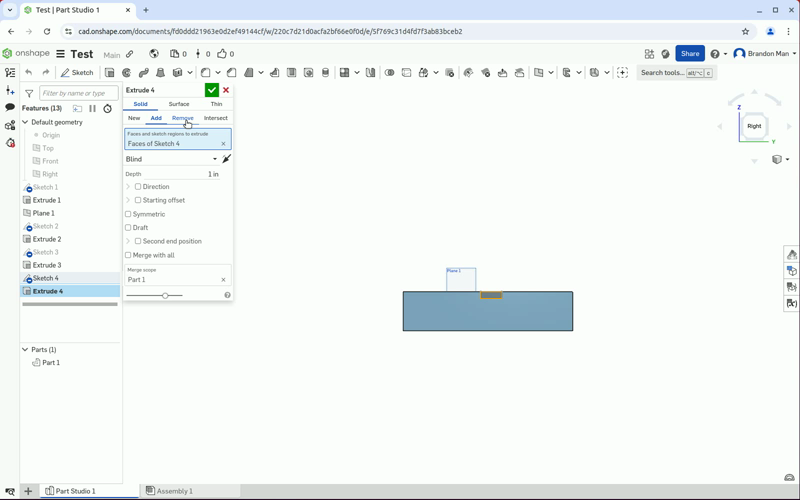
click(186, 120)
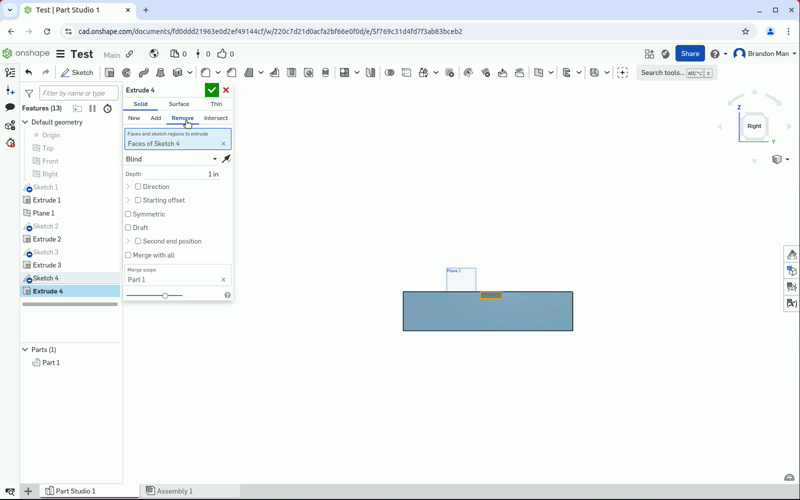
key(tab, 4)
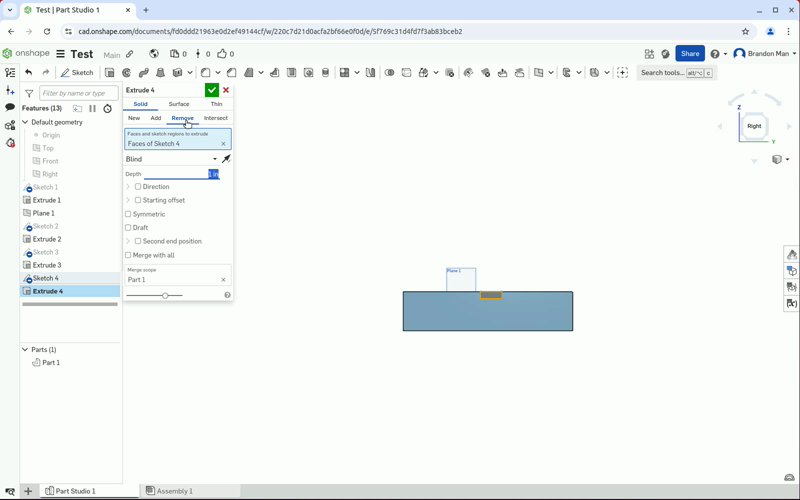
text(3.37)
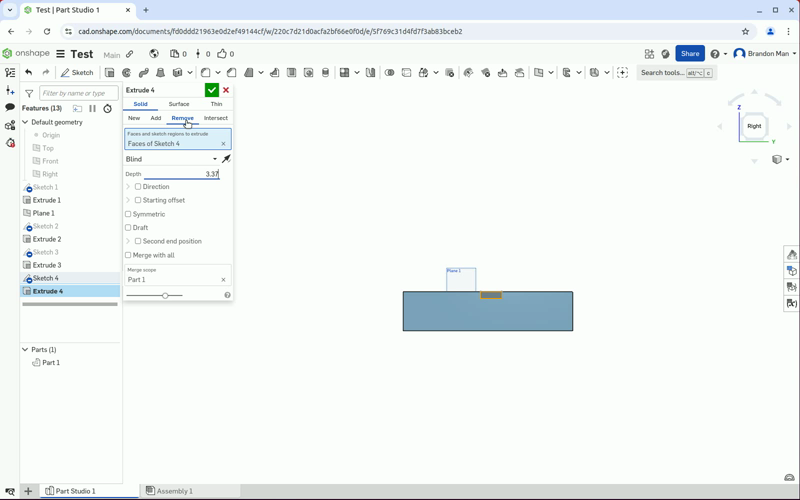
key(tab, 6)
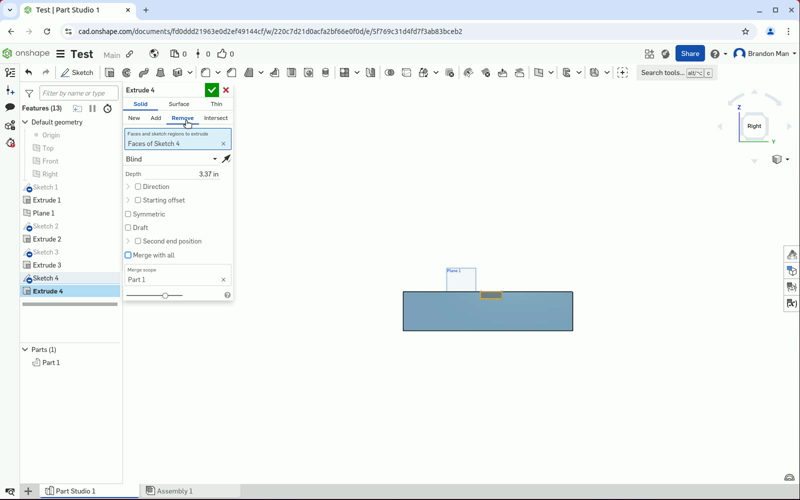
key(space)
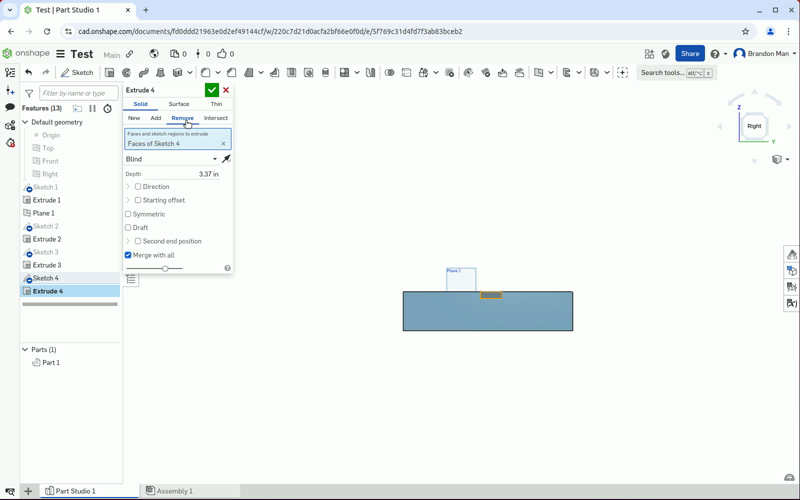
key(enter)
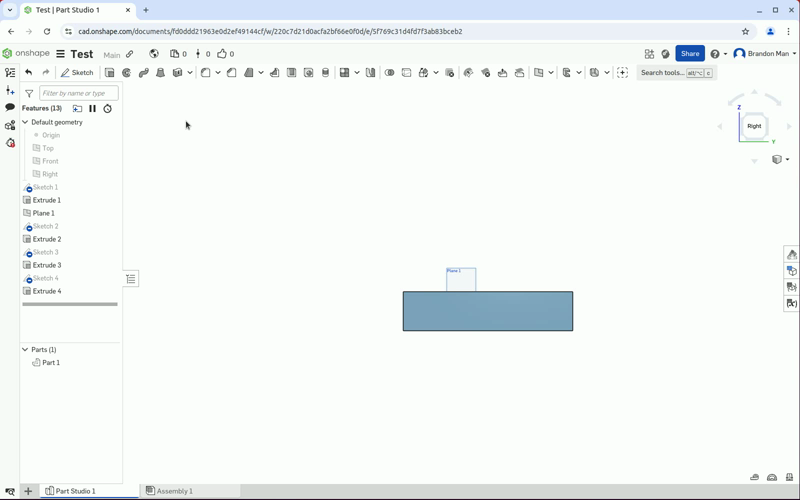
key(shift+h)
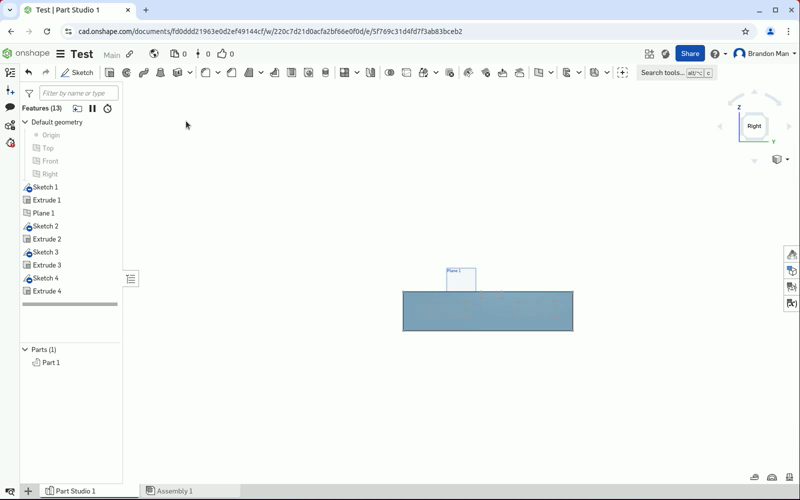
key(shift+h)
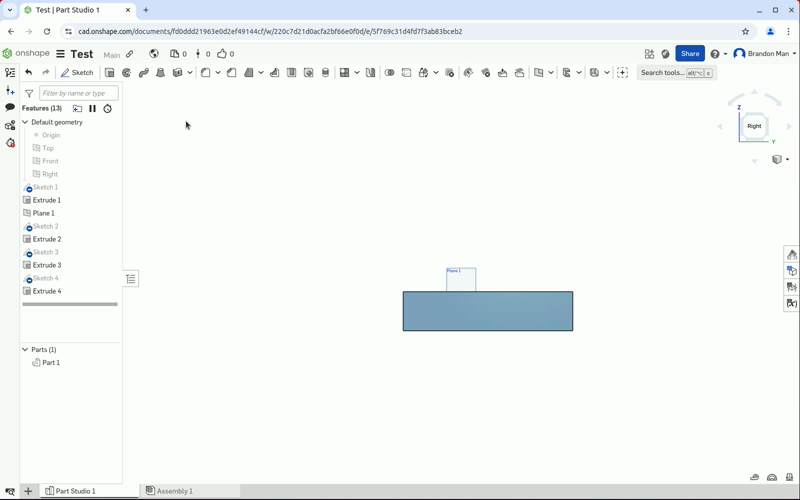
mouse_move(73, 189)
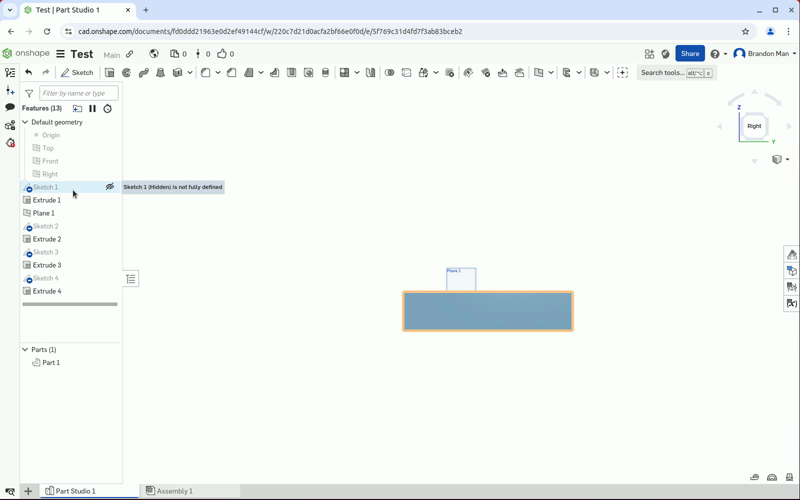
click(73, 189)
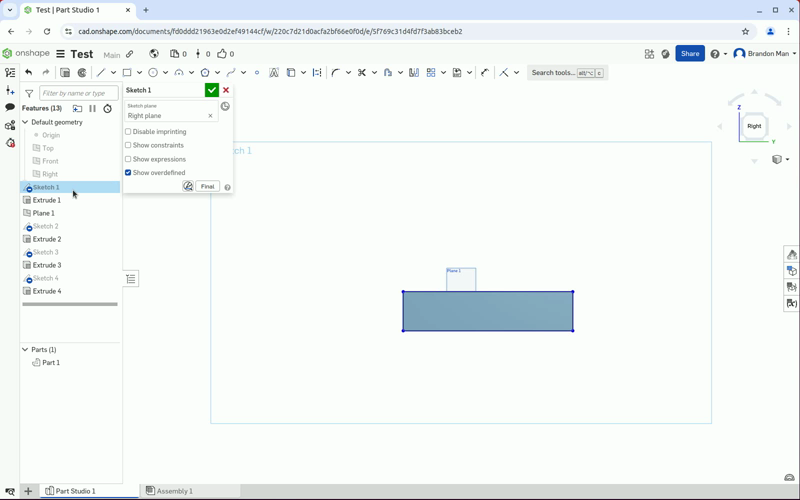
mouse_move(229, 92)
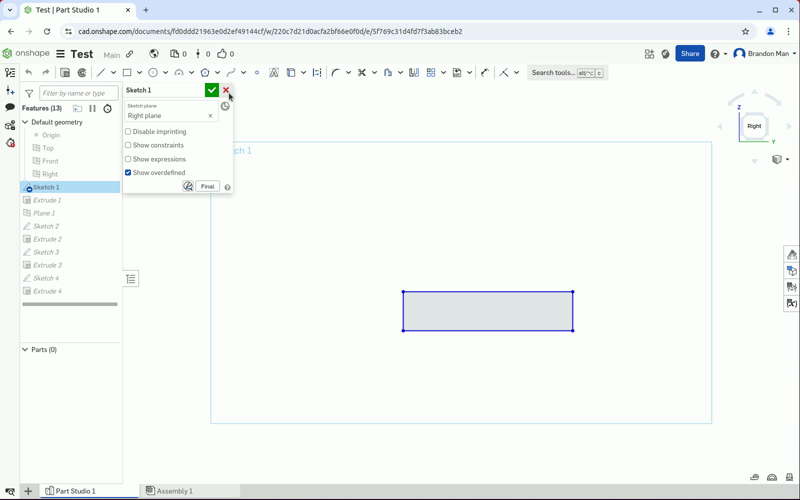
click(229, 92)
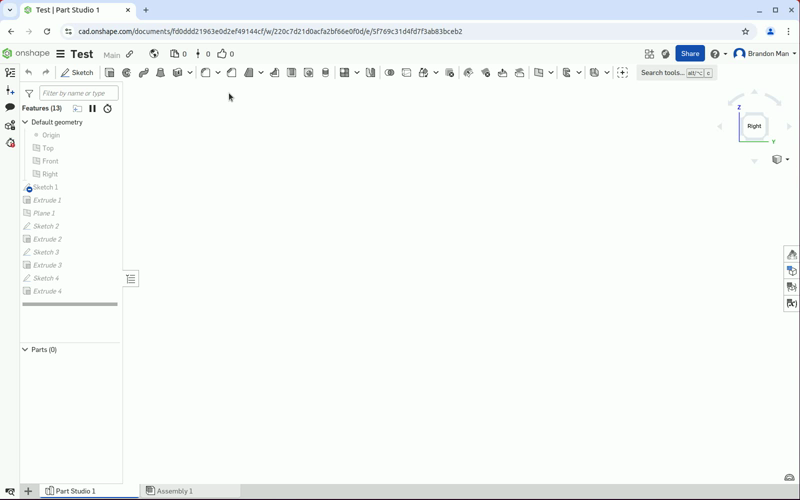
key(shift+s)
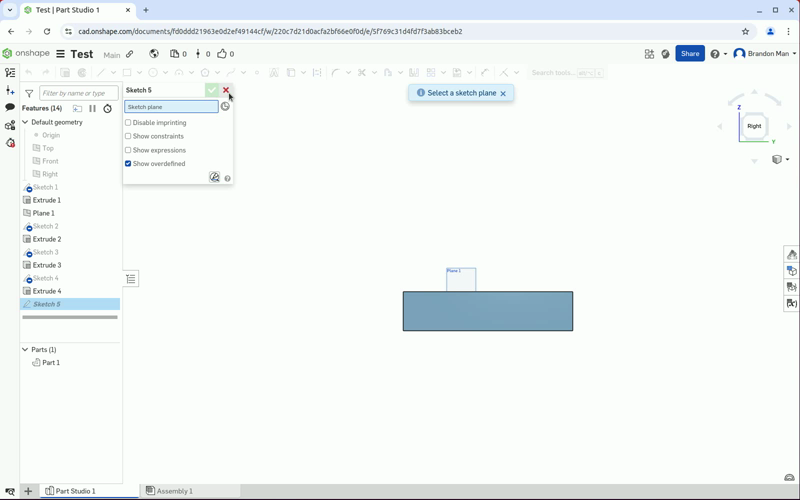
mouse_move(73, 215)
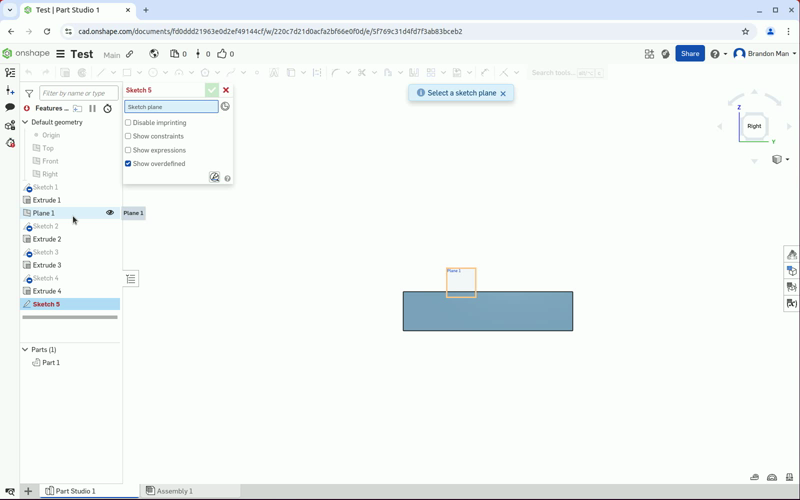
click(73, 215)
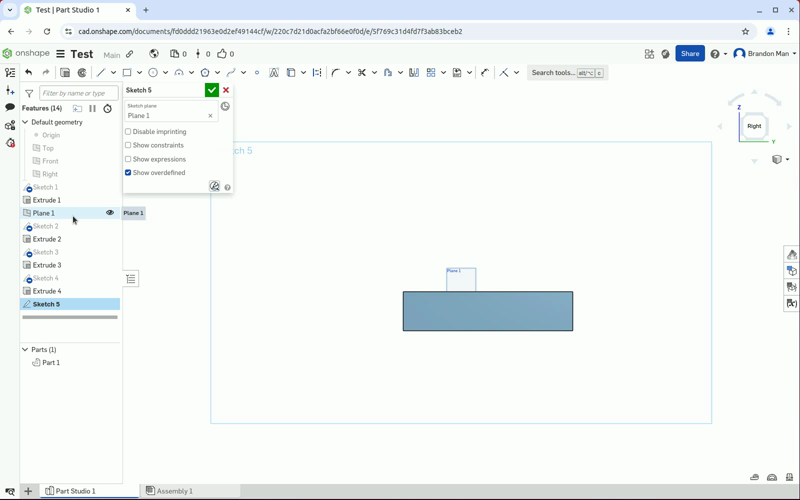
mouse_move(73, 352)
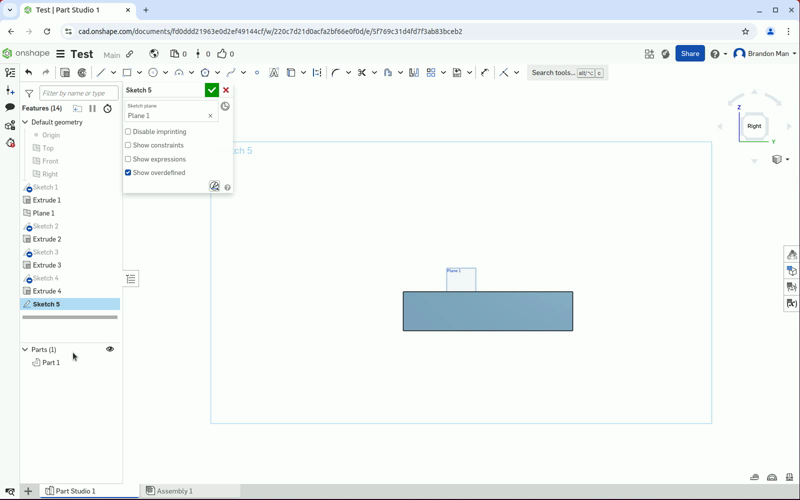
key(y)
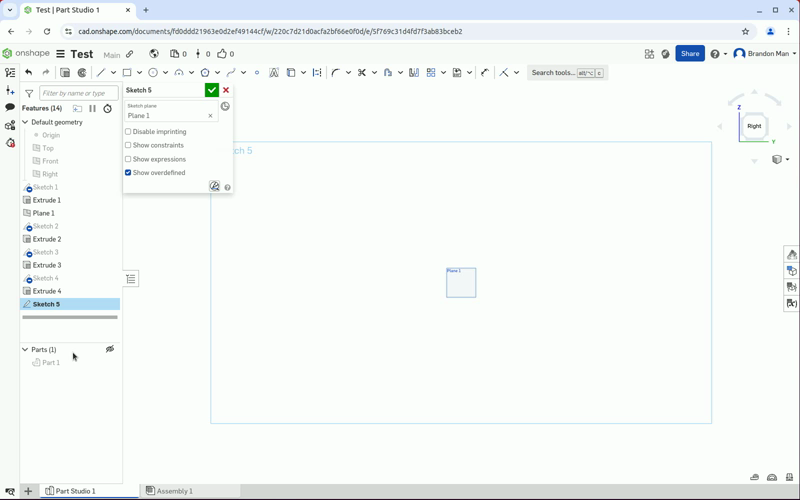
key(c)
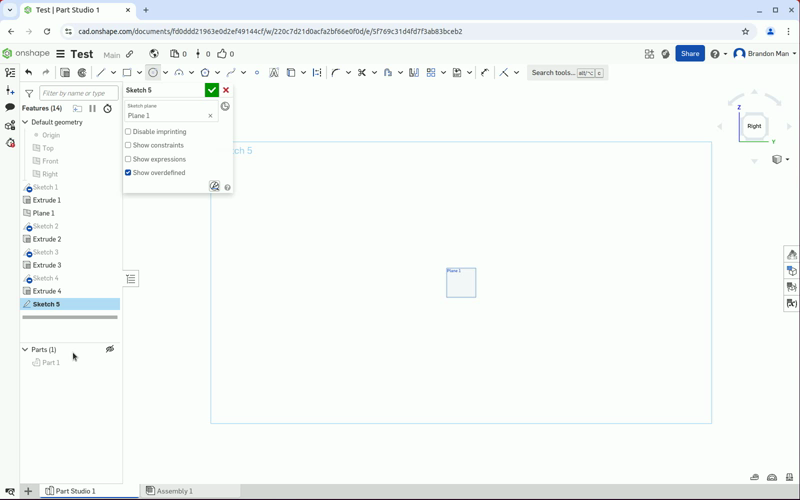
key_down(shift)
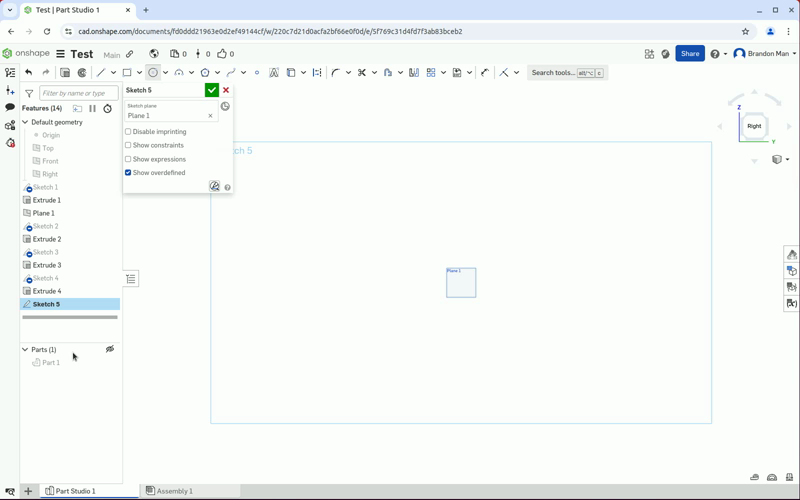
mouse_move(412, 311)
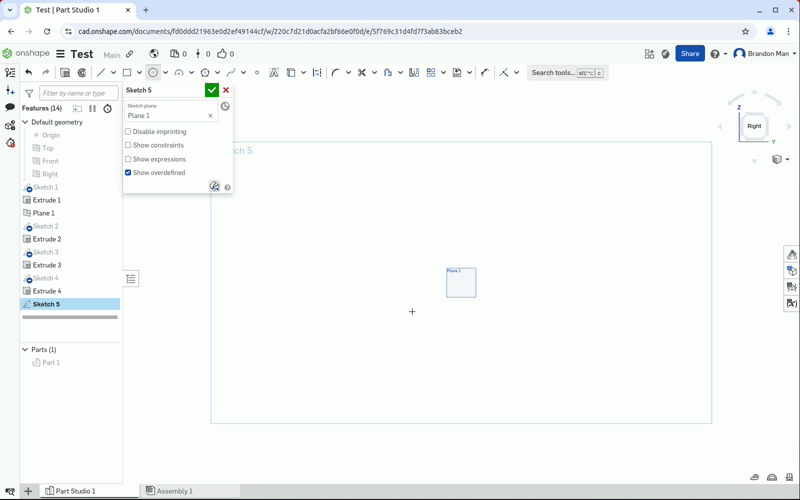
click(412, 311)
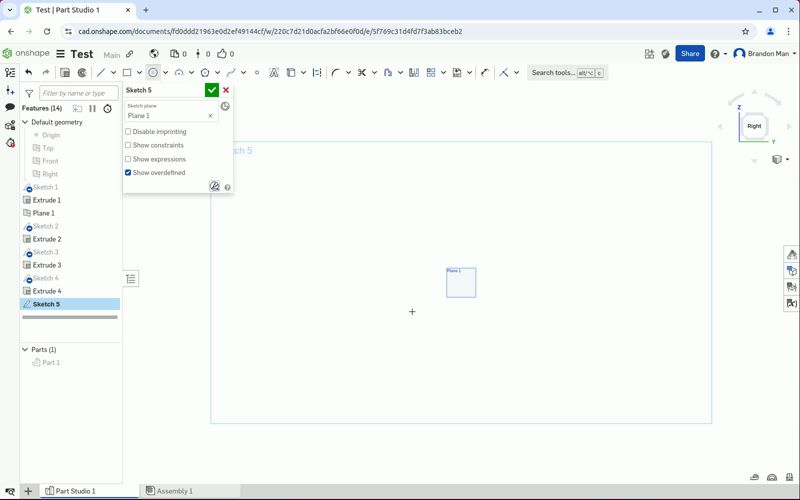
key_up(shift)
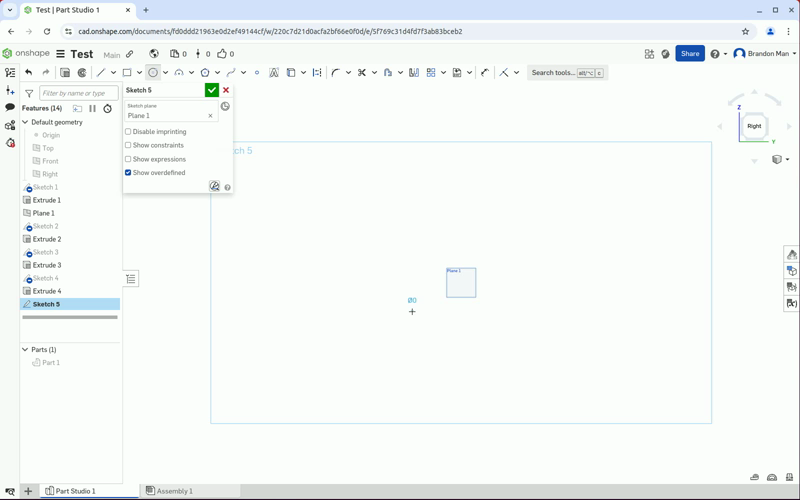
mouse_move(419, 311)
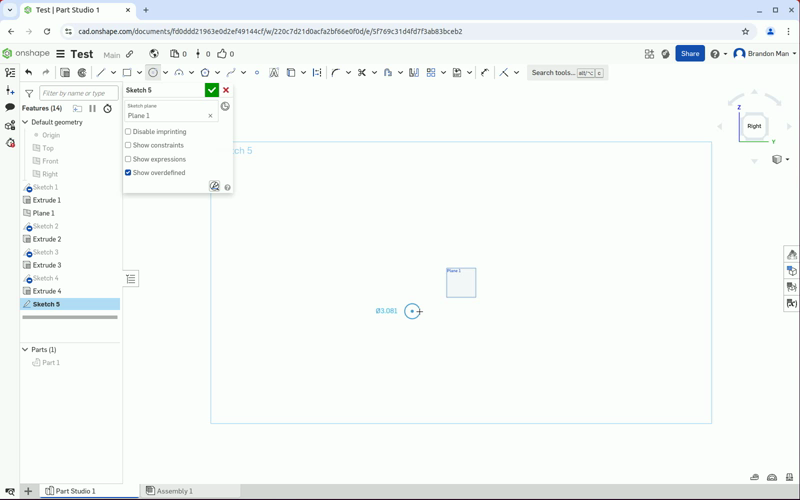
click(419, 311)
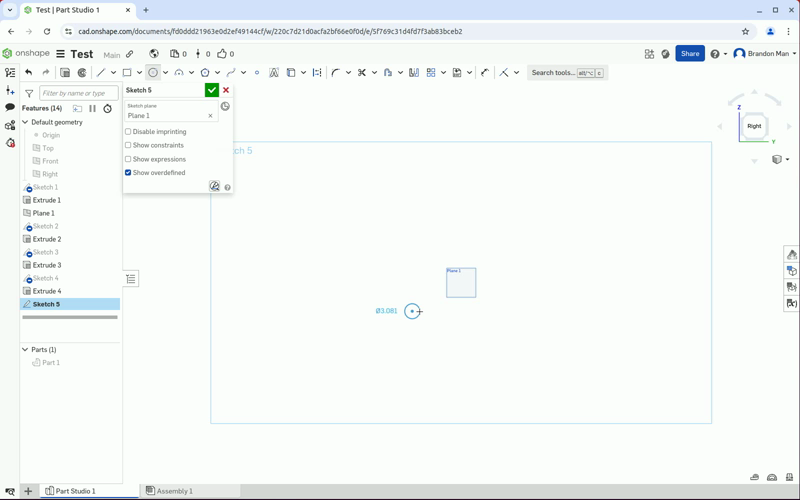
key(esc)
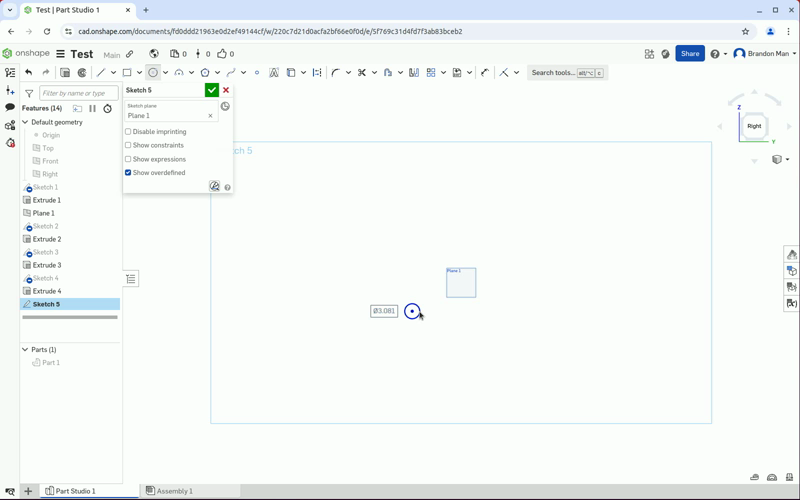
mouse_move(411, 313)
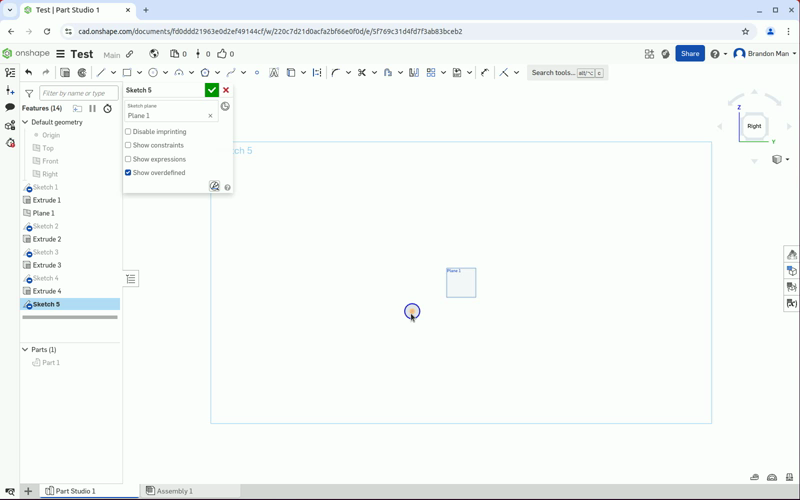
scroll(6)
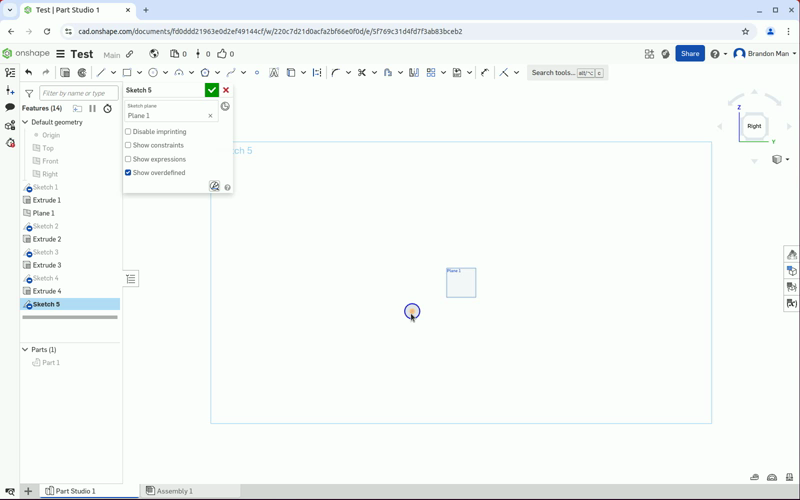
scroll(6)
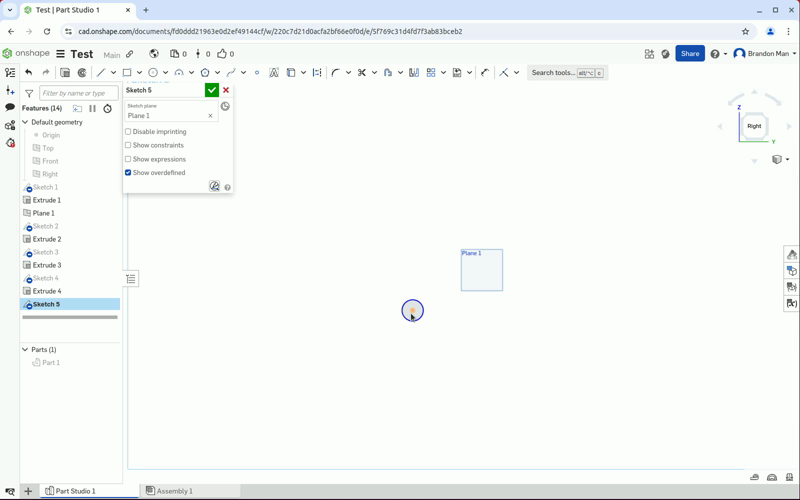
scroll(6)
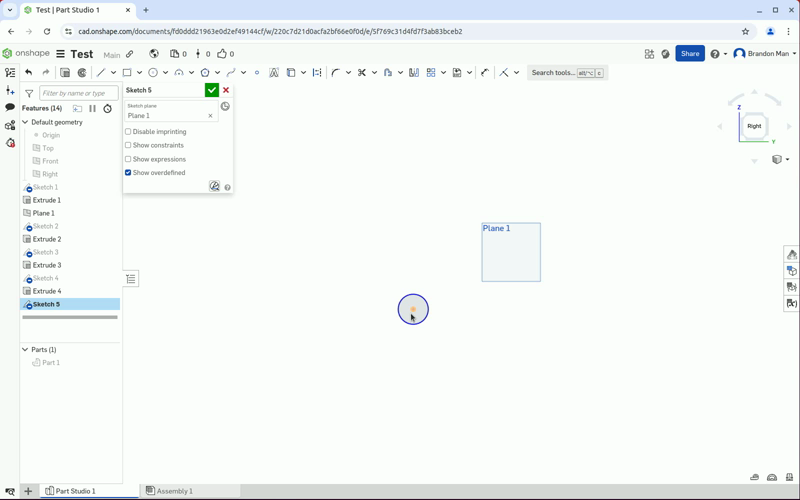
scroll(6)
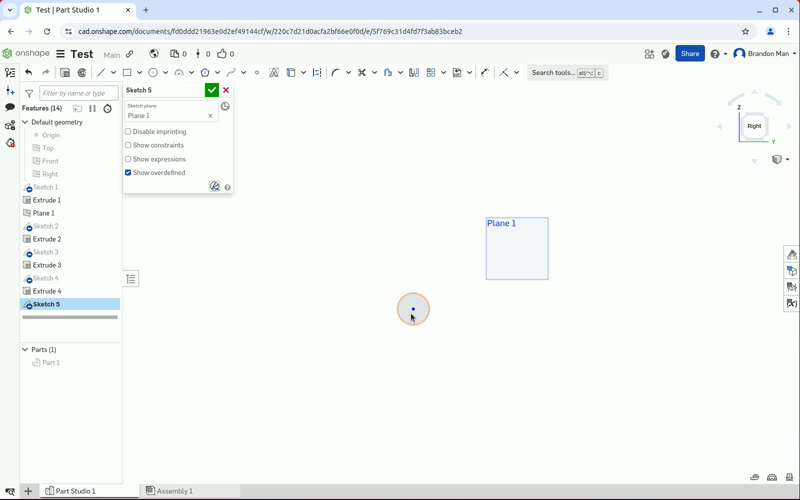
scroll(6)
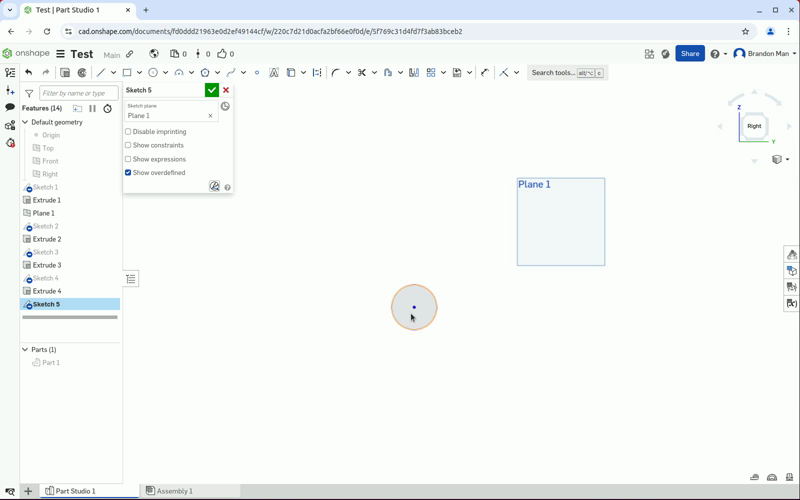
scroll(6)
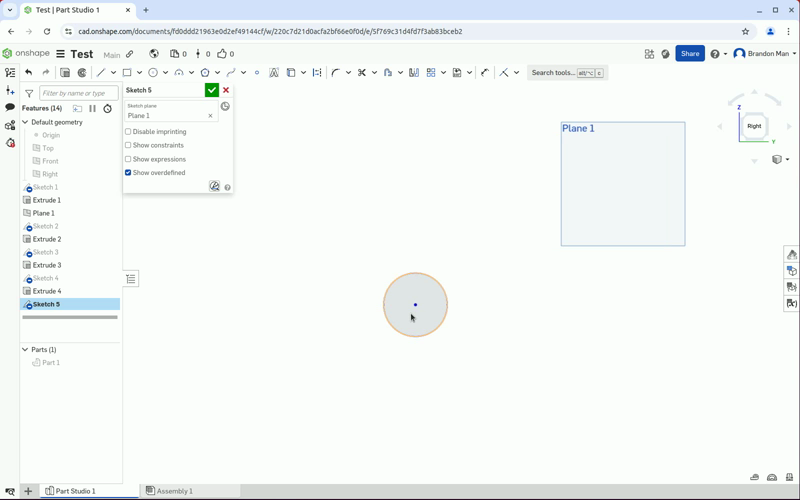
scroll(6)
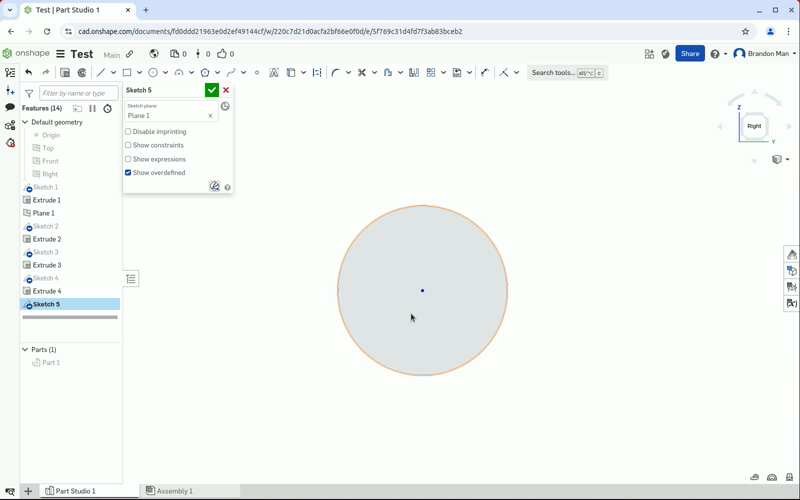
click(411, 313)
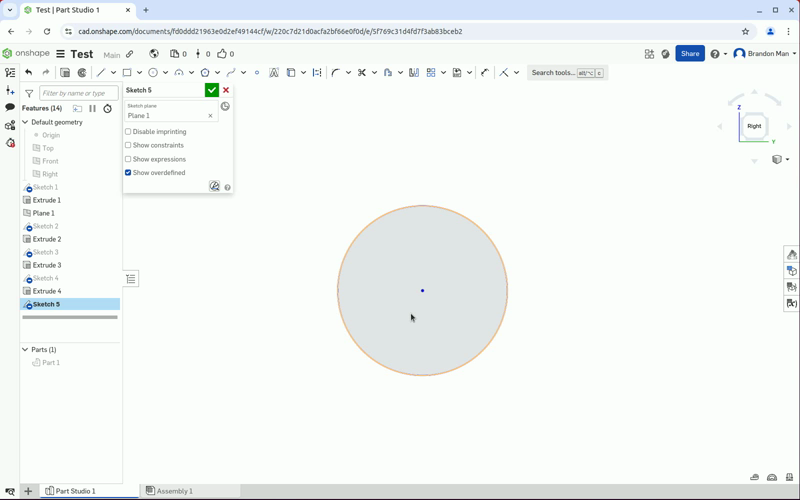
scroll(-6)
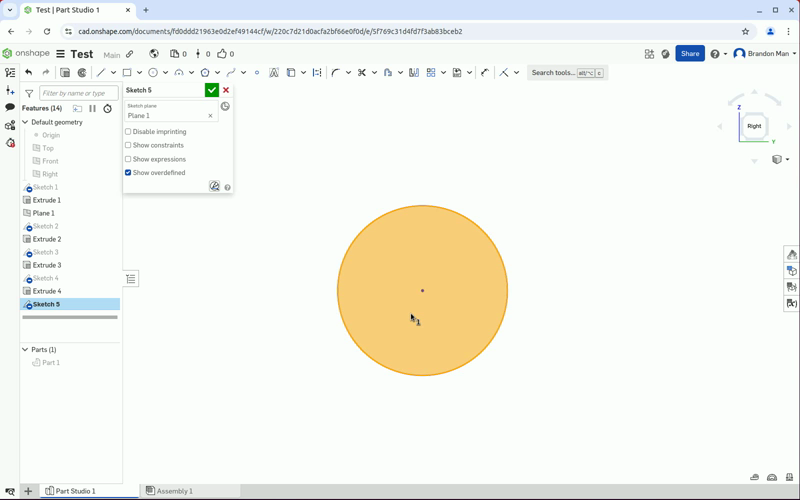
scroll(-6)
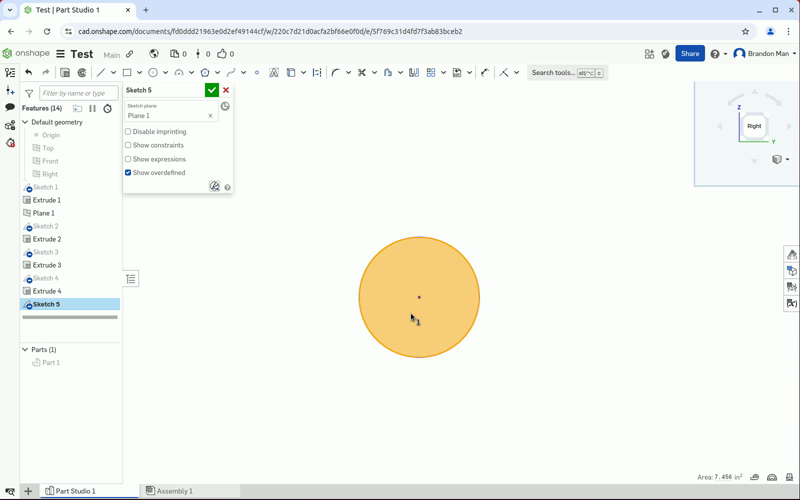
scroll(-6)
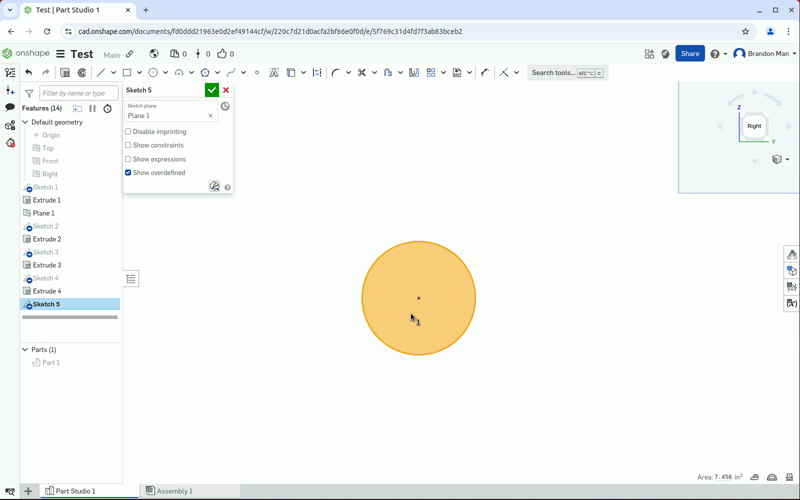
scroll(-6)
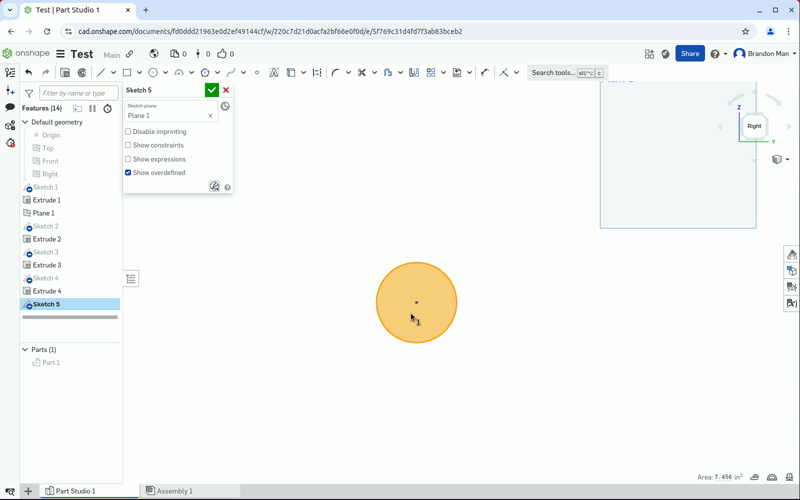
scroll(-6)
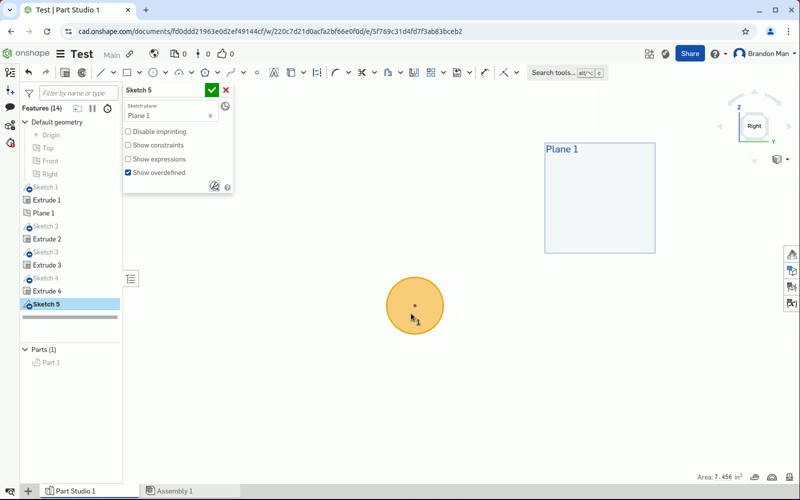
scroll(-6)
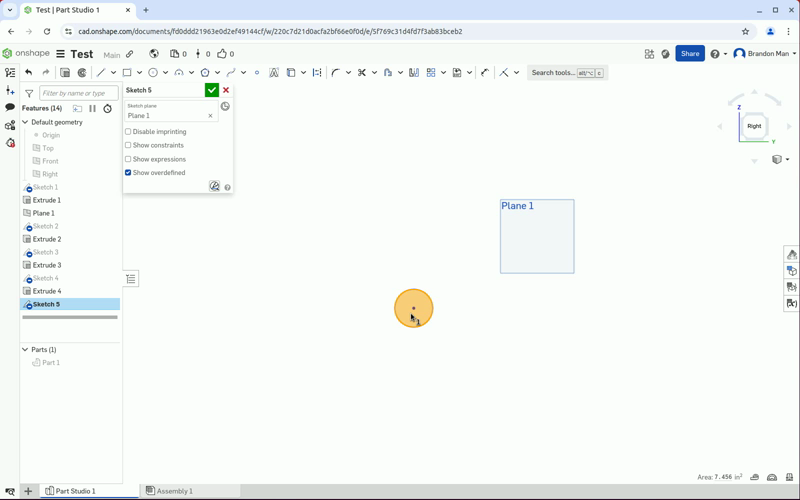
scroll(-6)
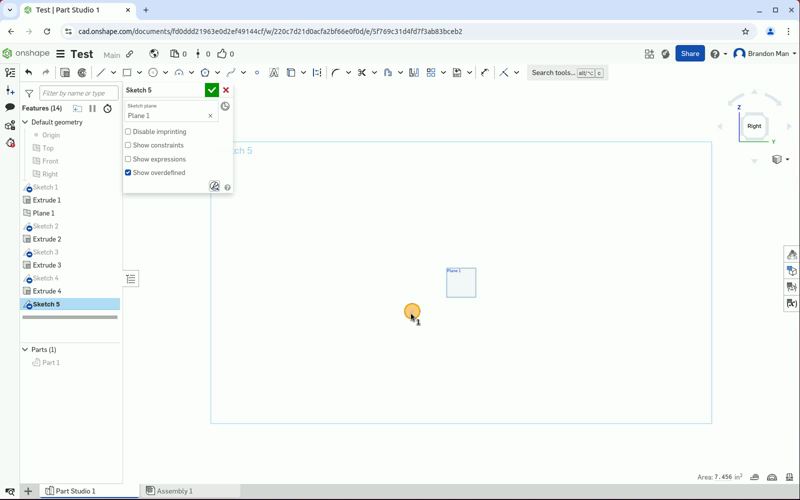
mouse_move(73, 352)
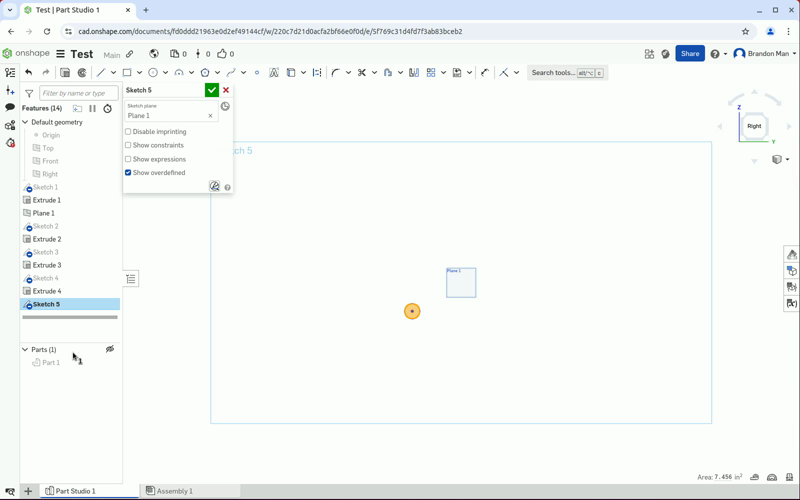
key(shift+y)
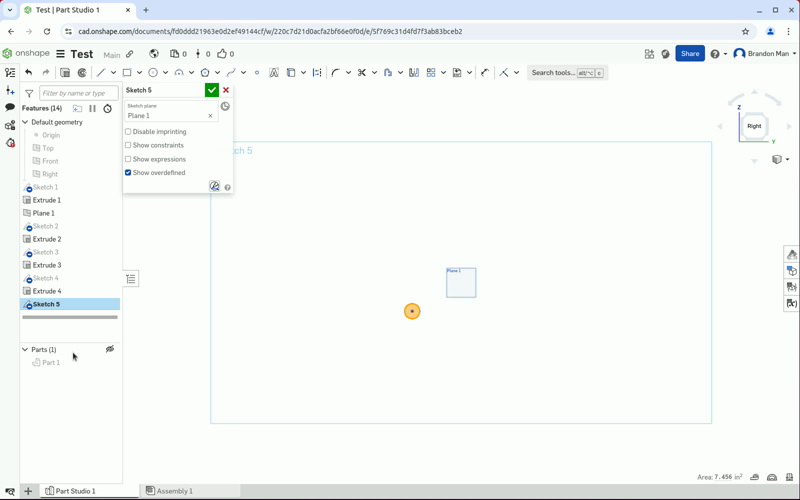
key(shift+e)
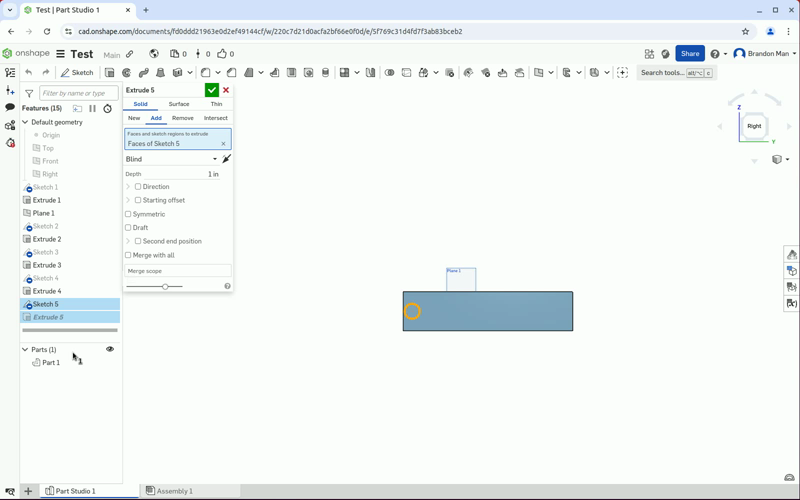
mouse_move(143, 106)
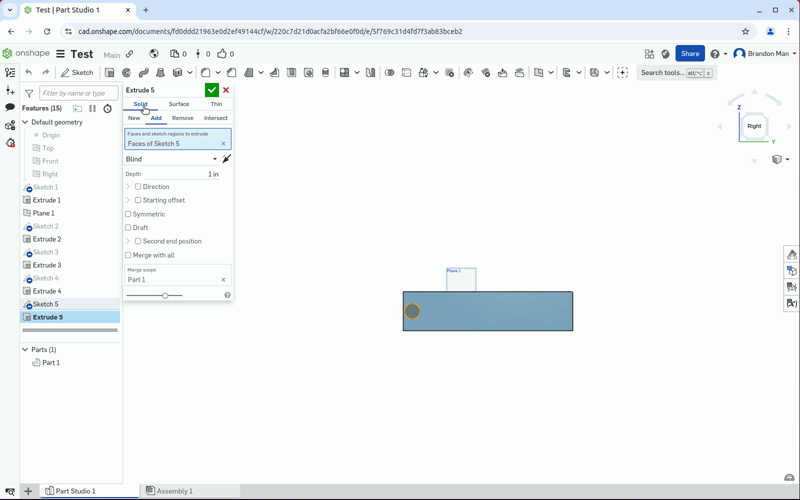
click(143, 106)
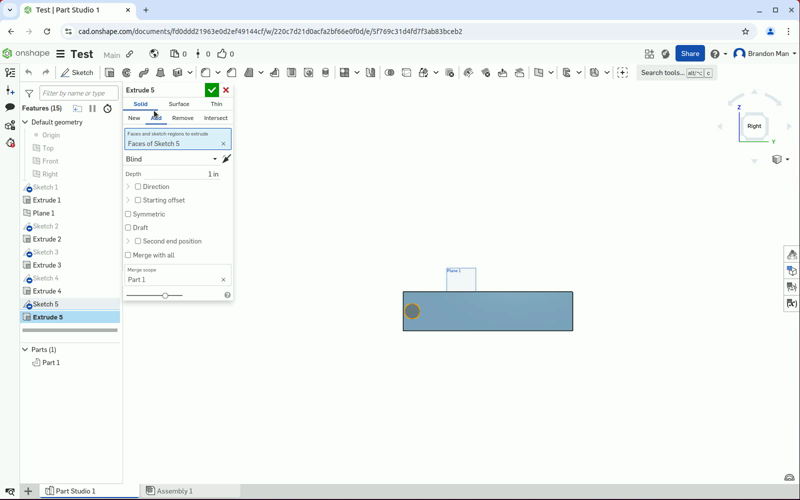
mouse_move(186, 120)
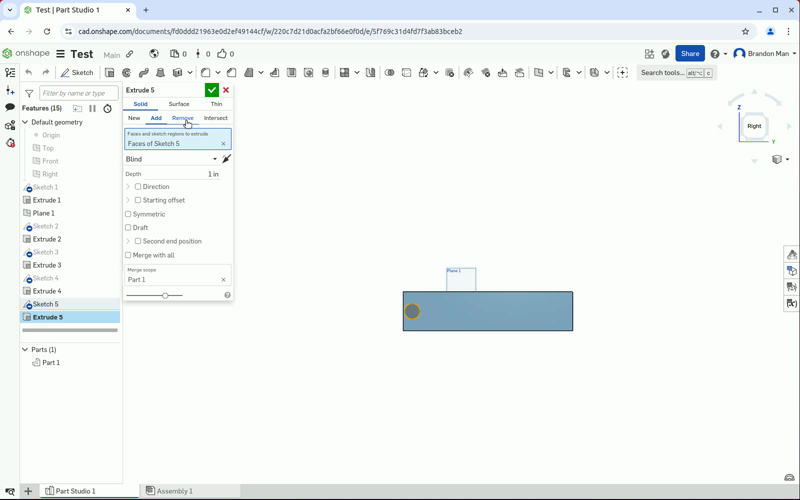
click(186, 120)
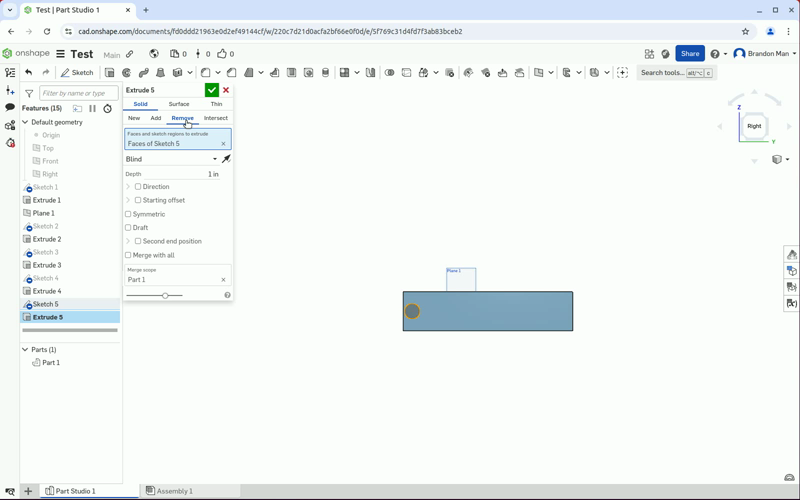
key(tab, 4)
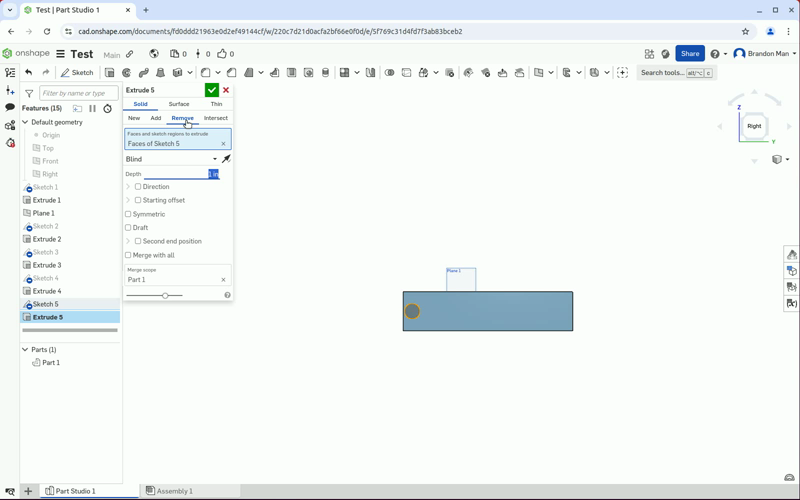
text(3.37)
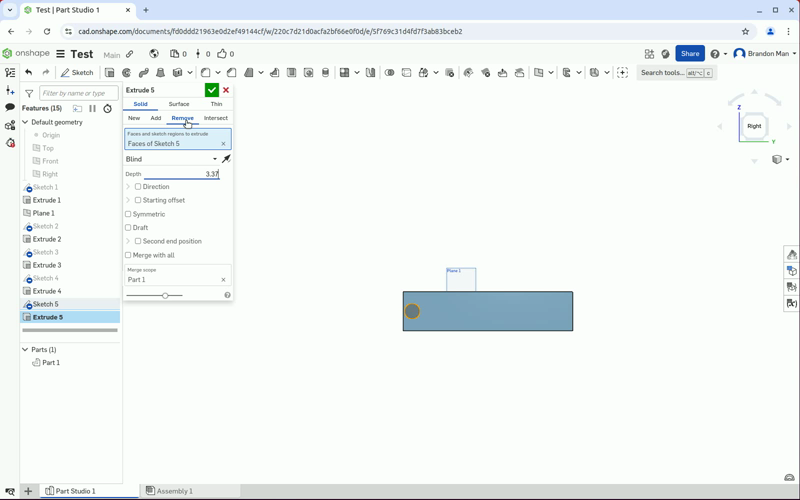
key(tab, 6)
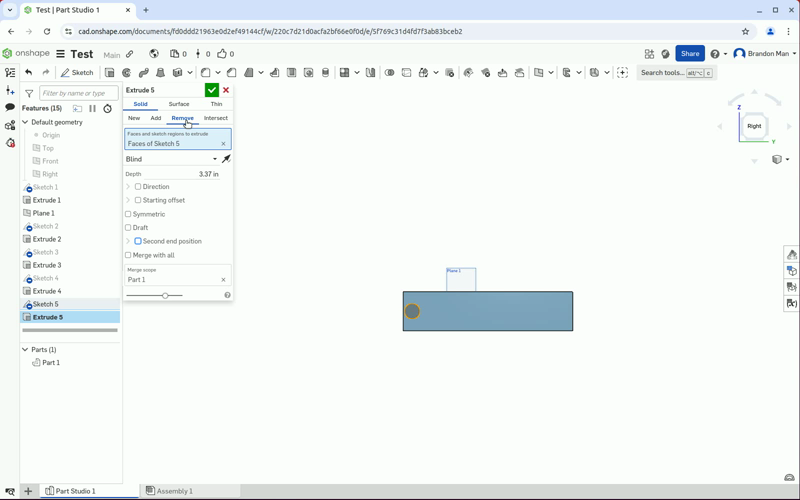
key(space)
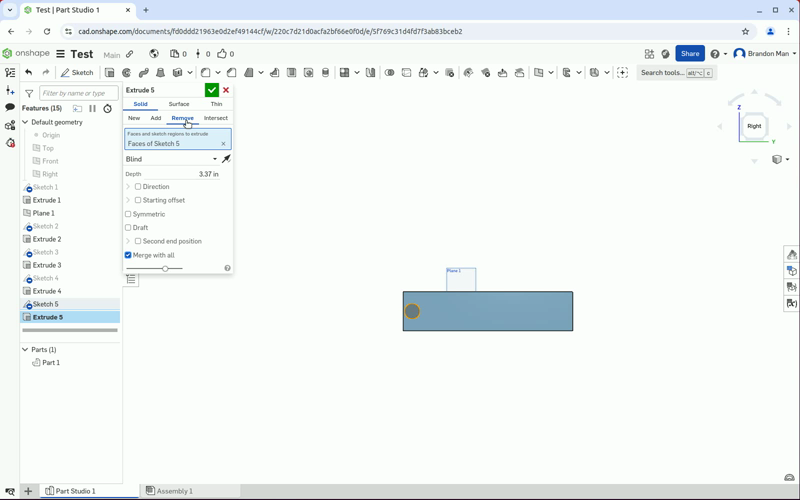
key(enter)
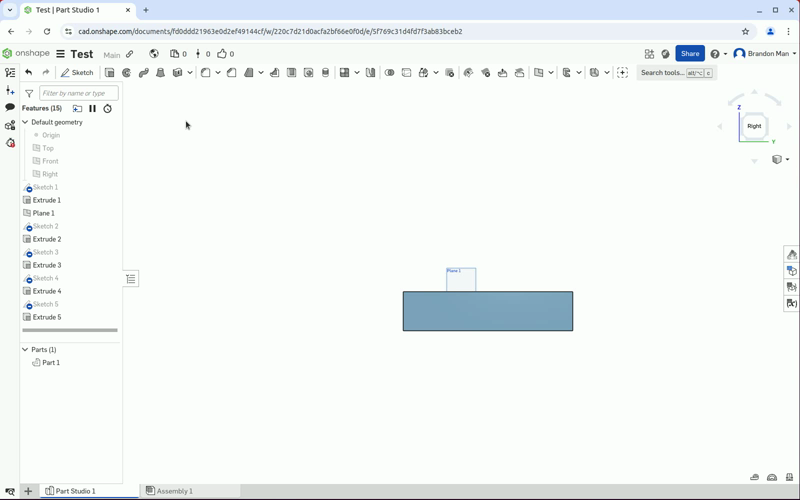
key(shift+h)
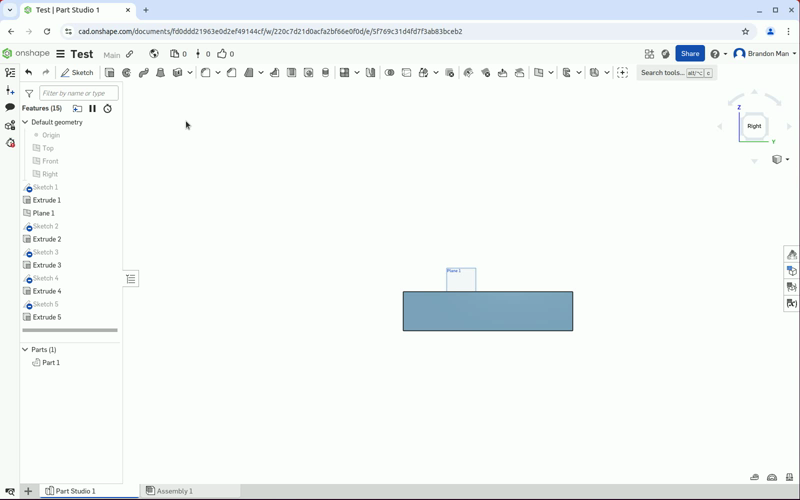
key(shift+h)
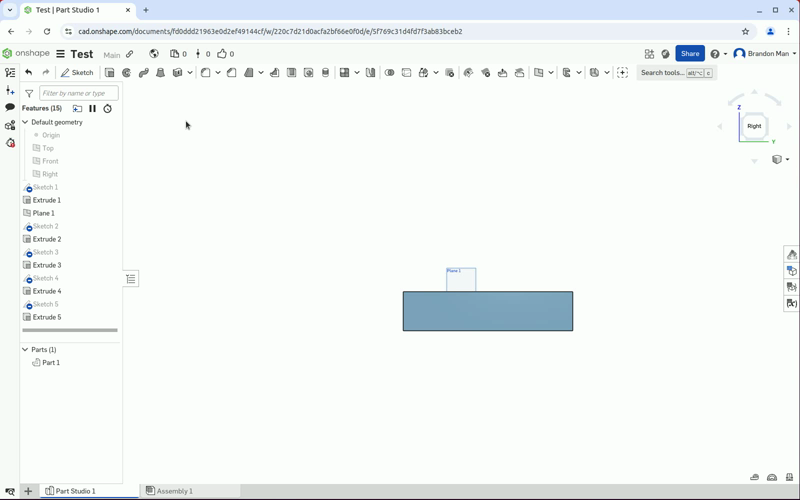
mouse_move(73, 189)
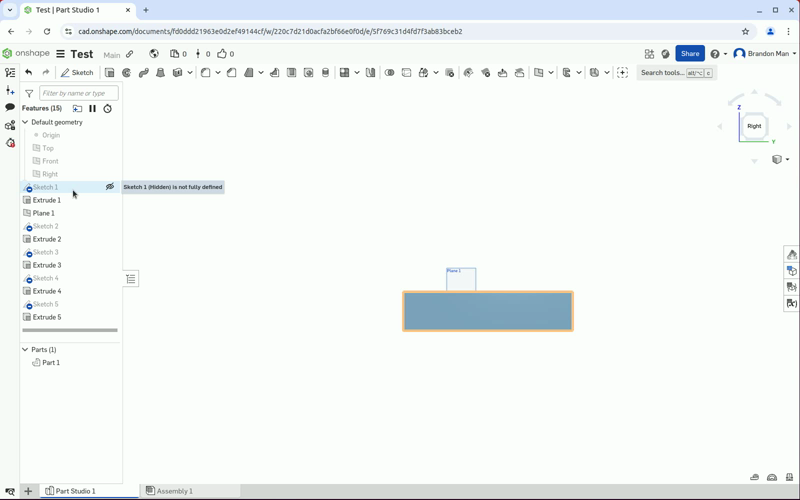
click(73, 189)
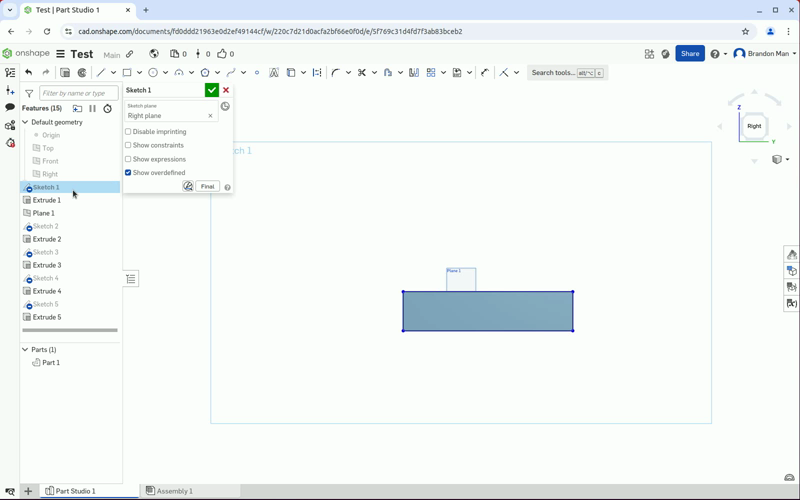
mouse_move(229, 92)
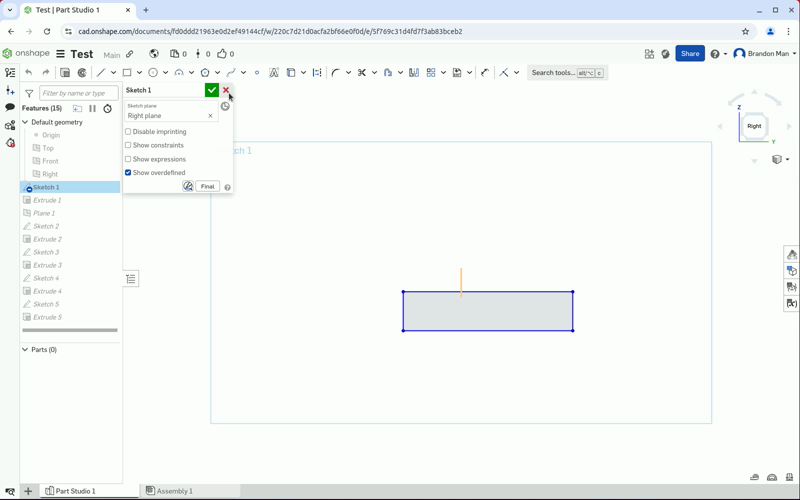
click(229, 92)
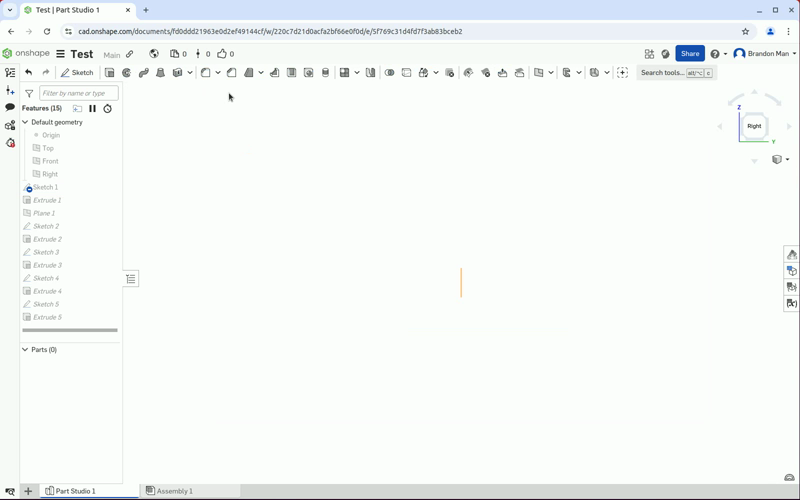
key(shift+s)
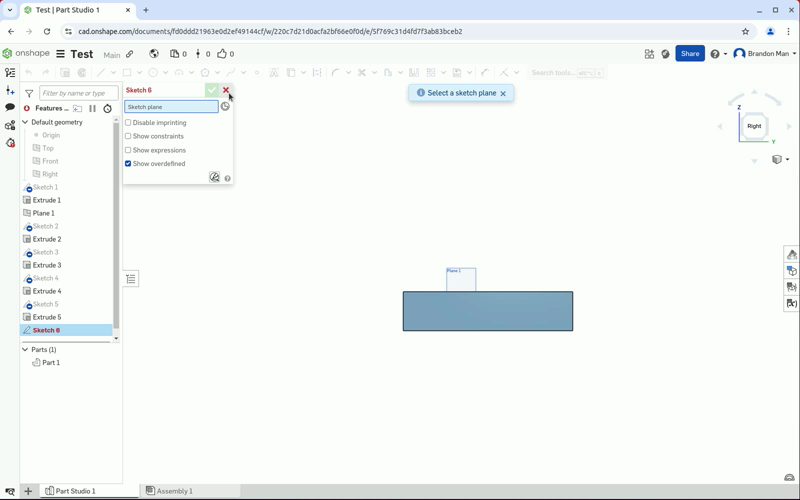
mouse_move(69, 215)
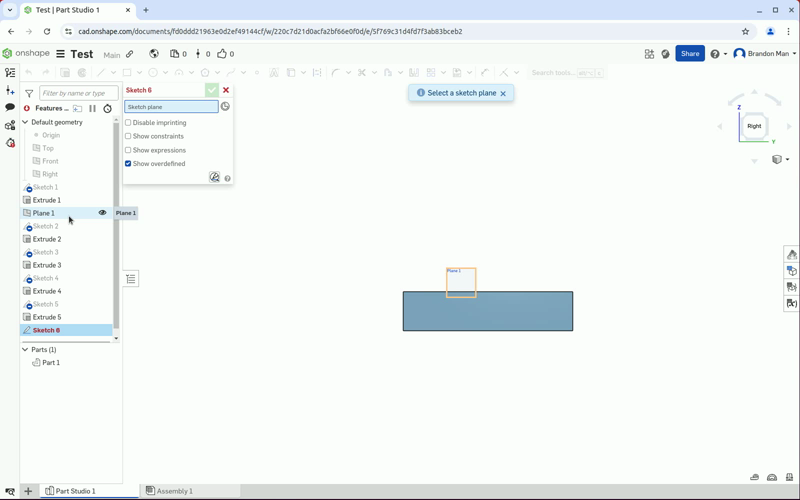
click(69, 215)
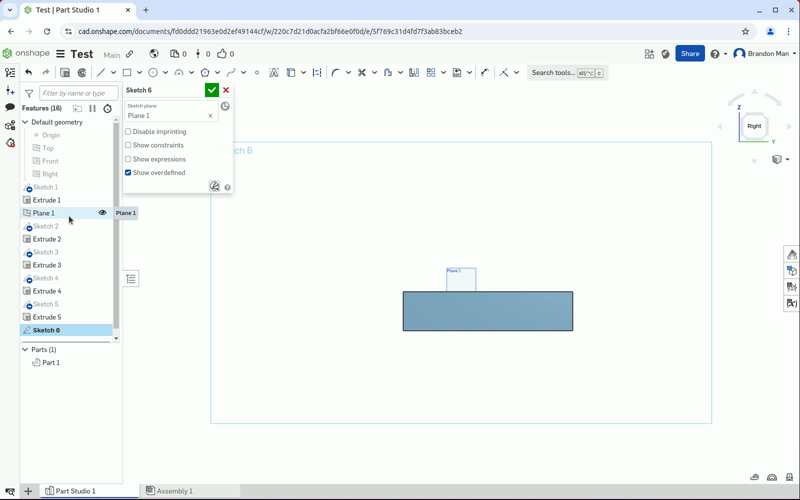
mouse_move(73, 352)
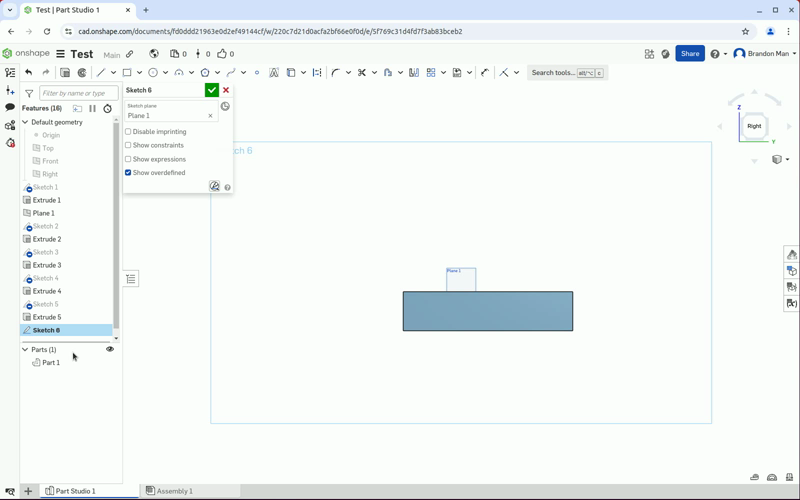
key(y)
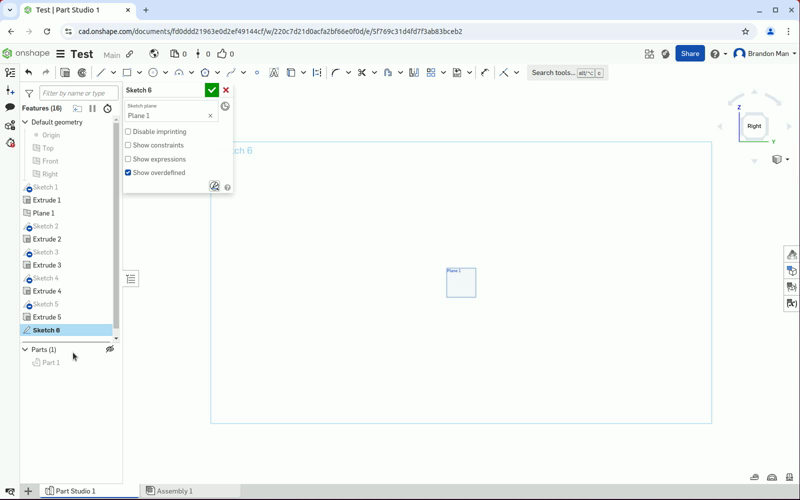
key(c)
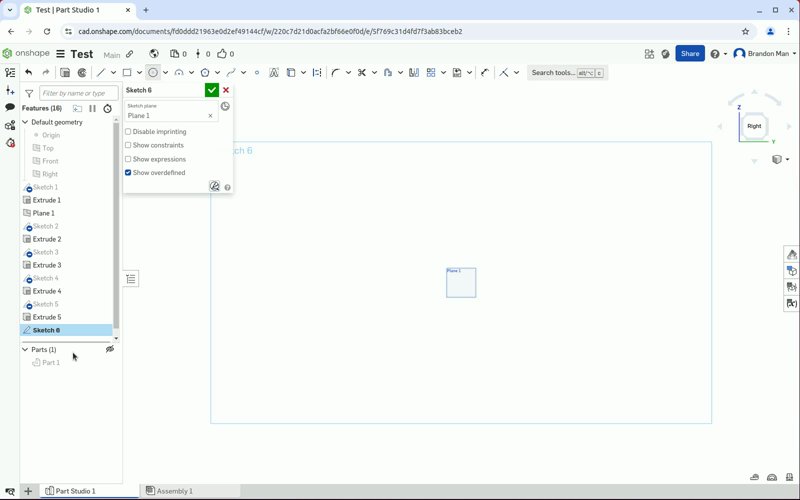
key_down(shift)
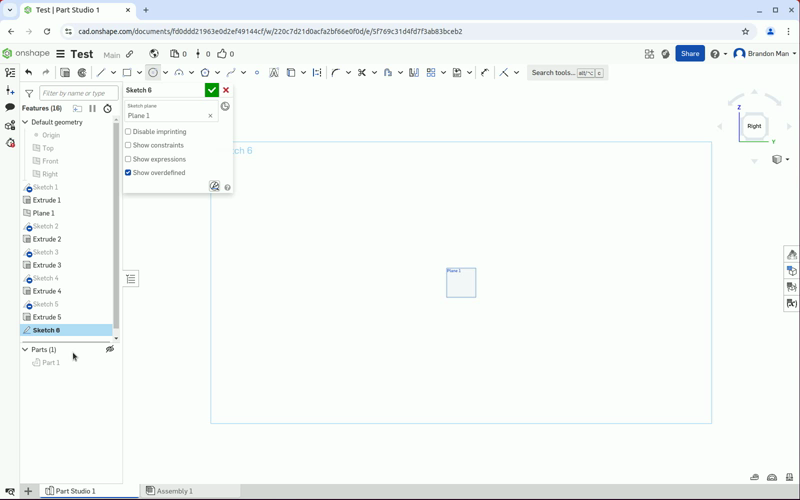
mouse_move(567, 309)
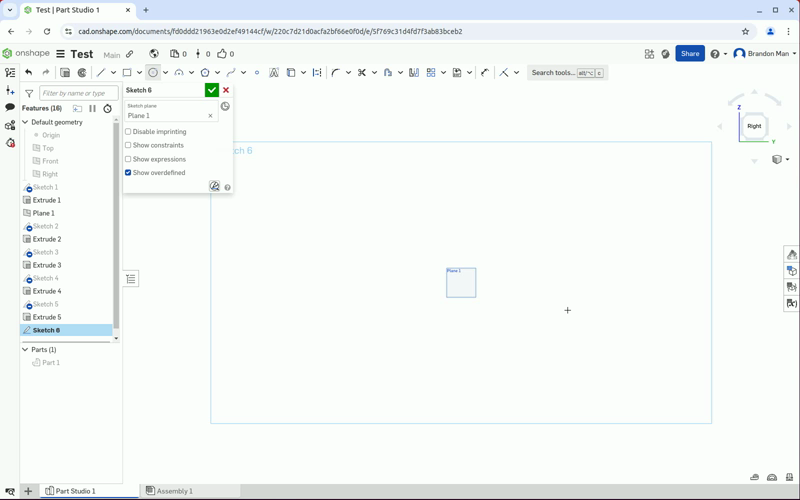
click(567, 309)
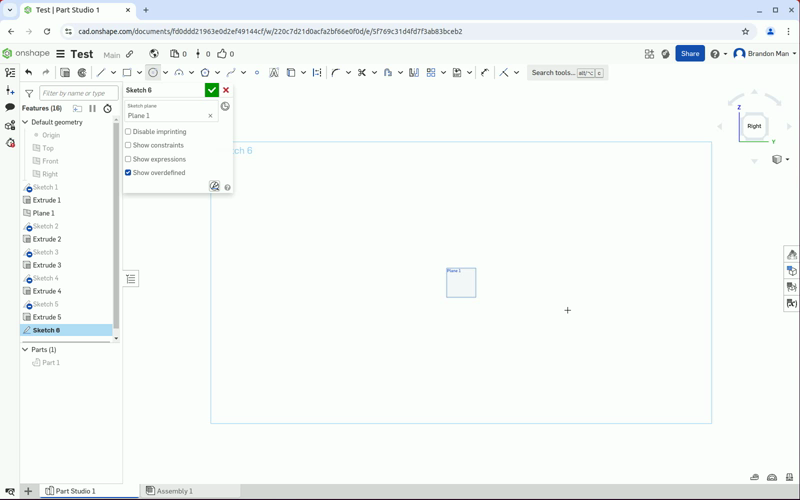
key_up(shift)
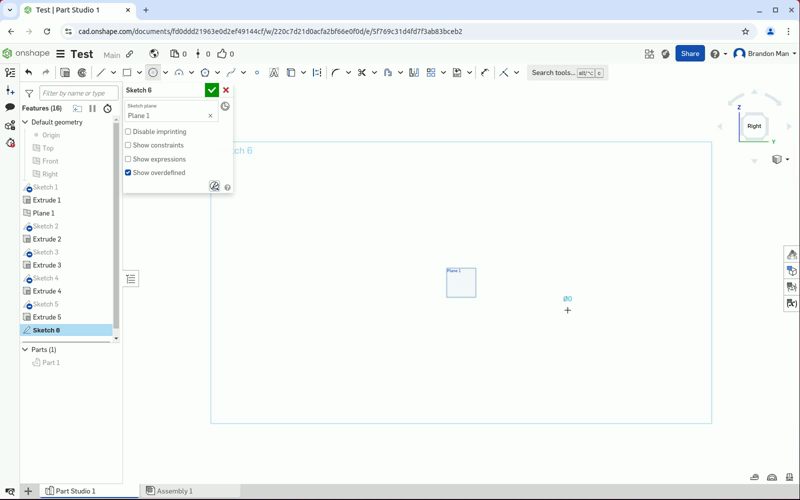
mouse_move(571, 309)
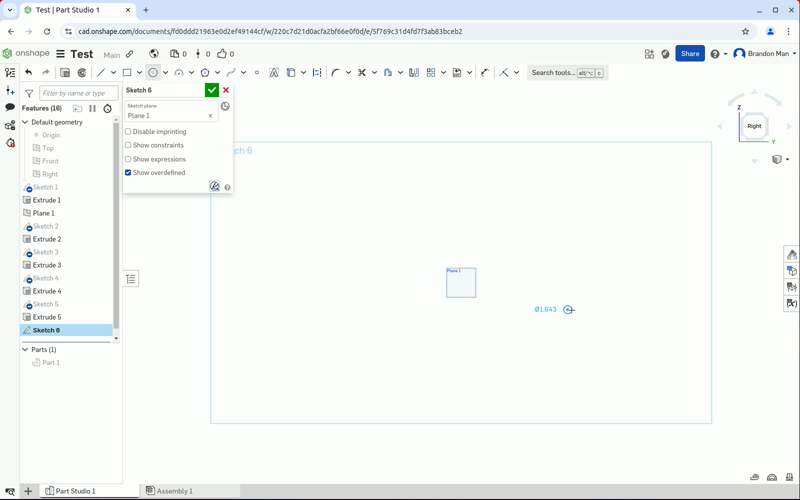
click(571, 309)
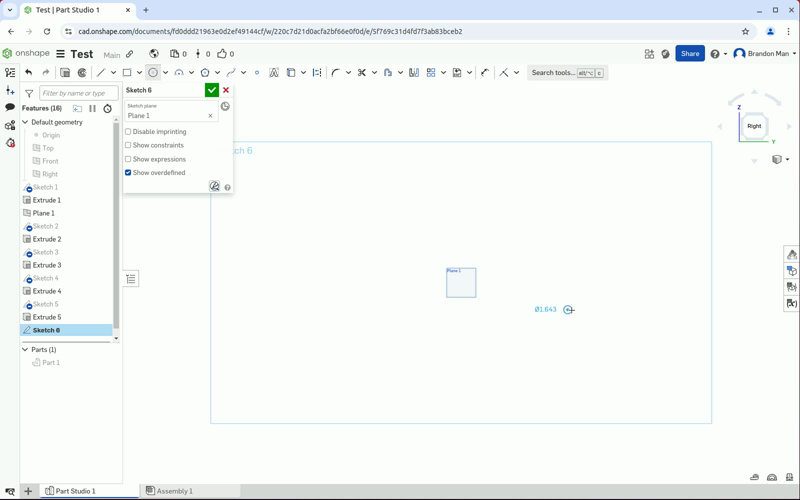
key(esc)
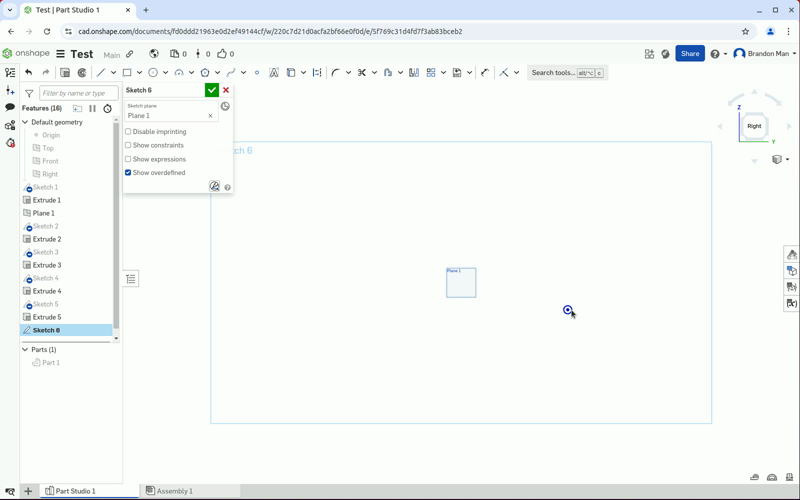
mouse_move(568, 306)
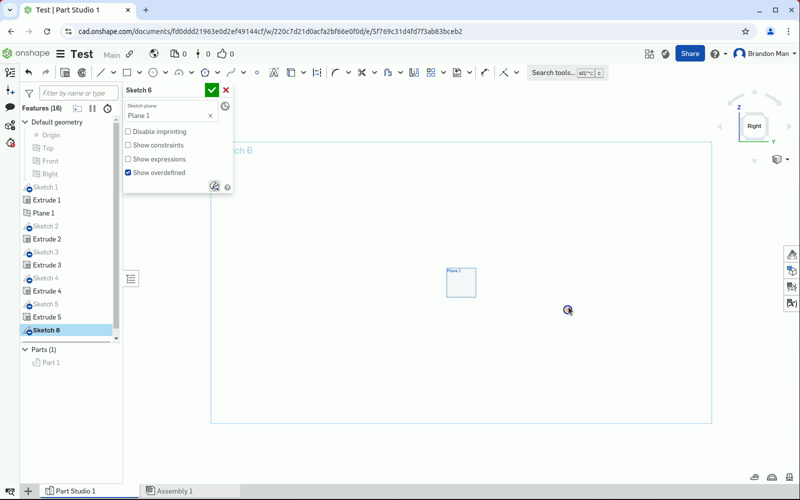
scroll(6)
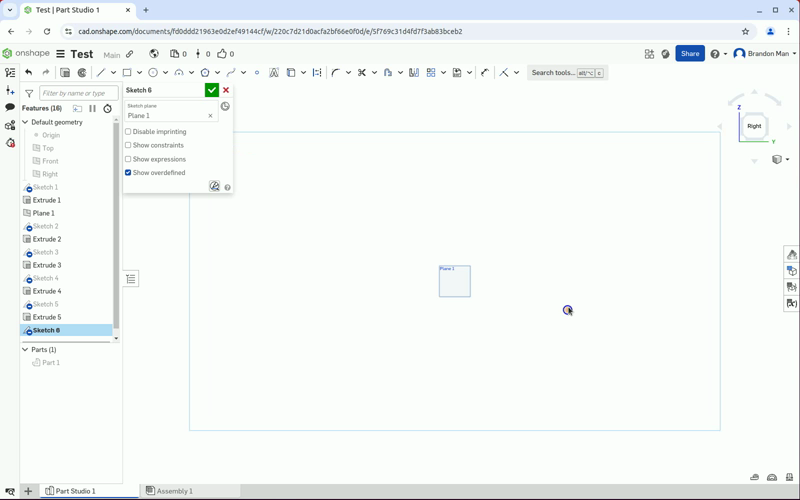
scroll(6)
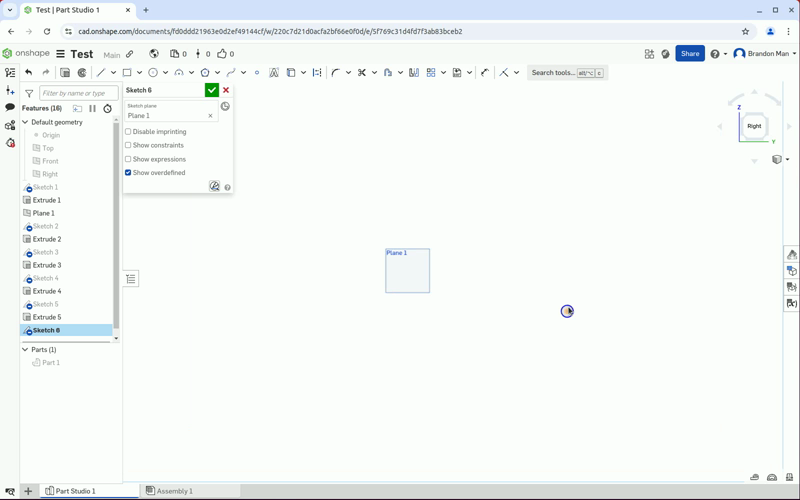
scroll(6)
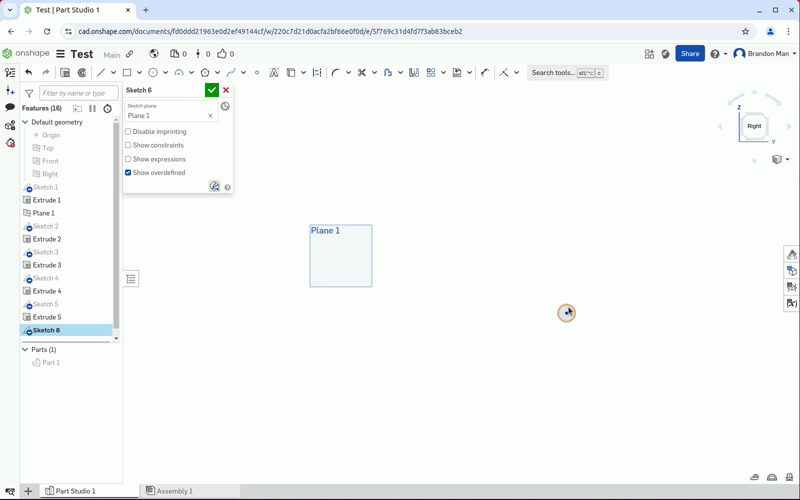
scroll(6)
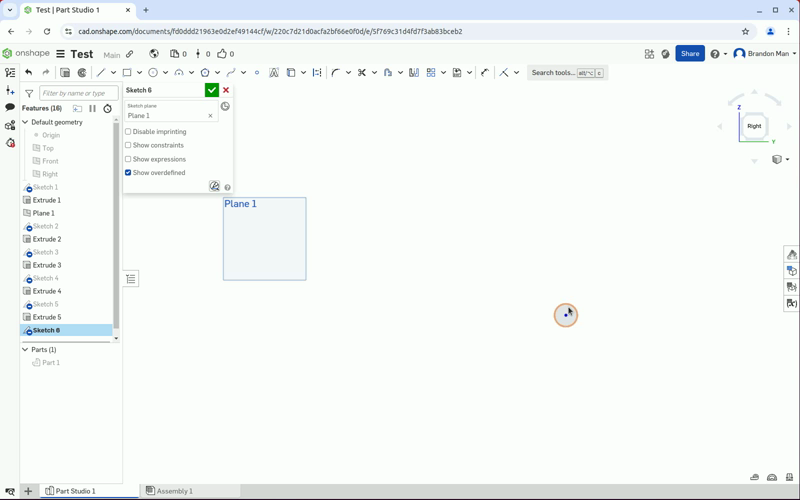
scroll(6)
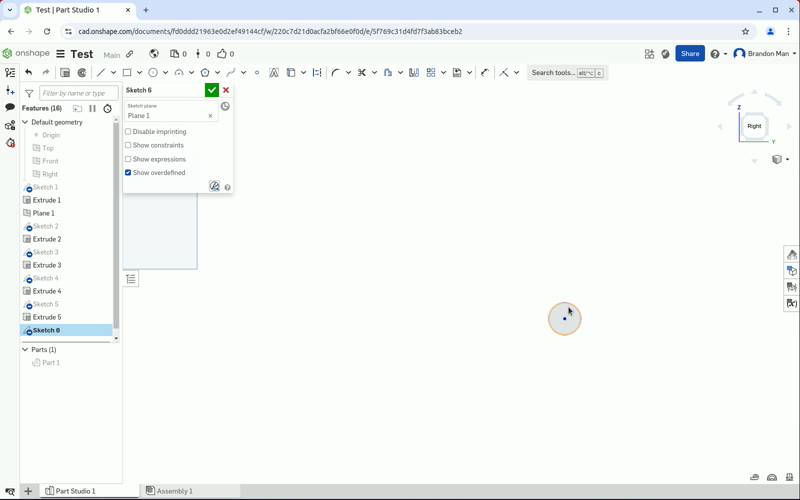
scroll(6)
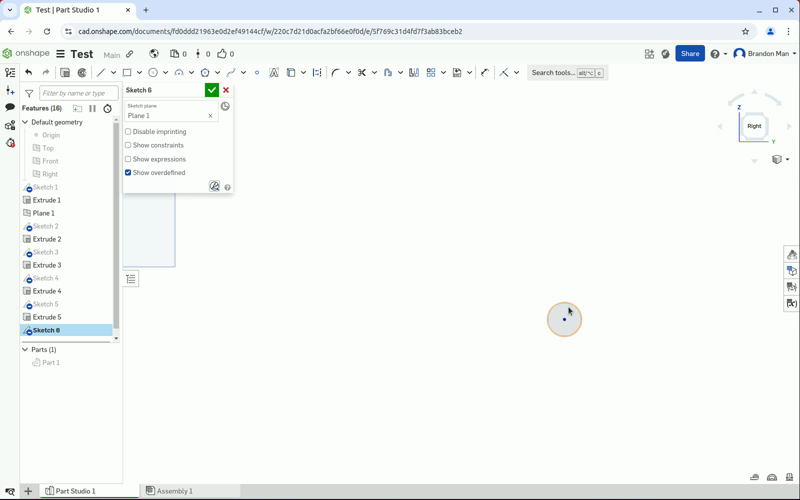
scroll(6)
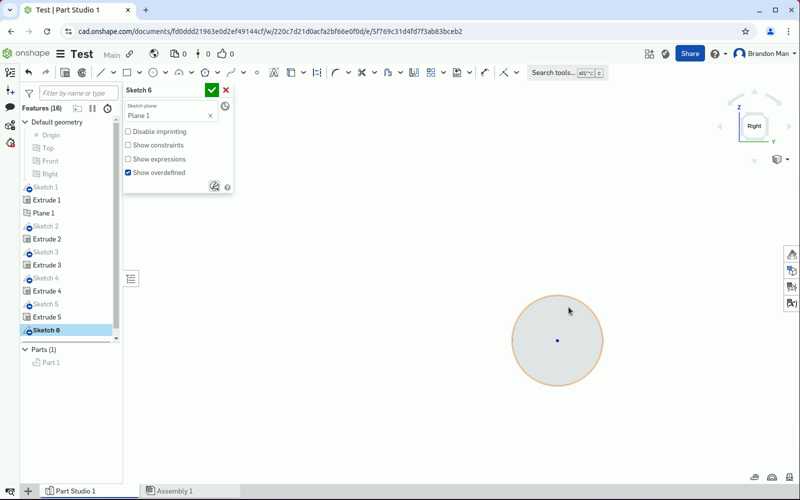
click(568, 306)
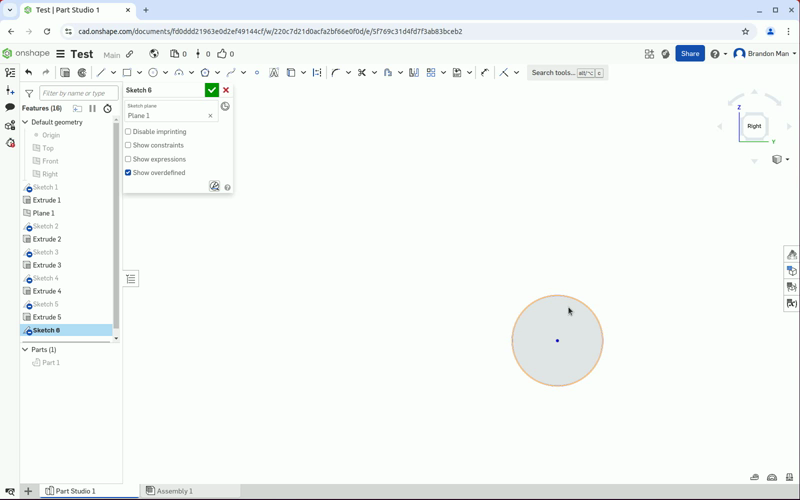
scroll(-6)
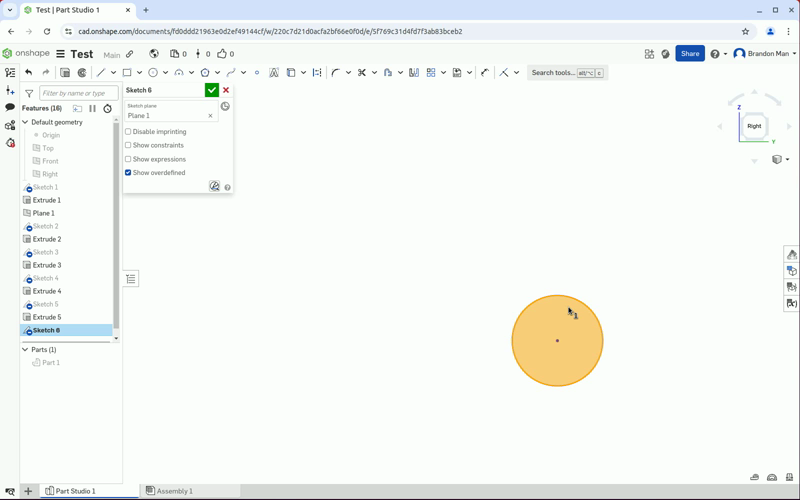
scroll(-6)
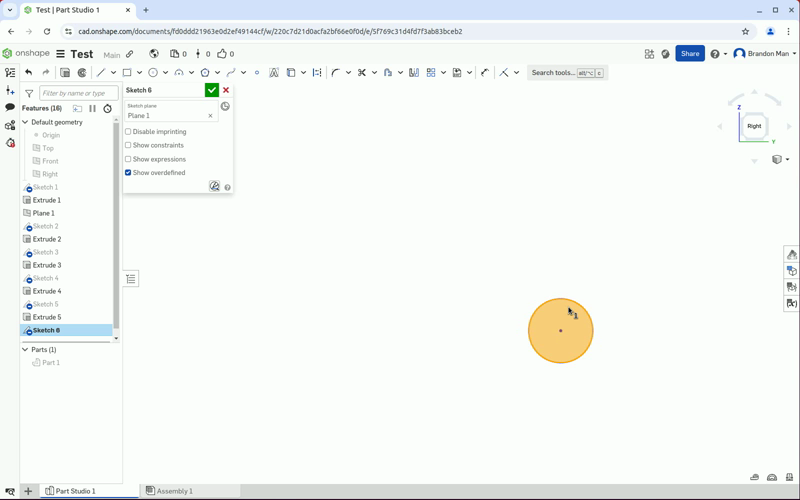
scroll(-6)
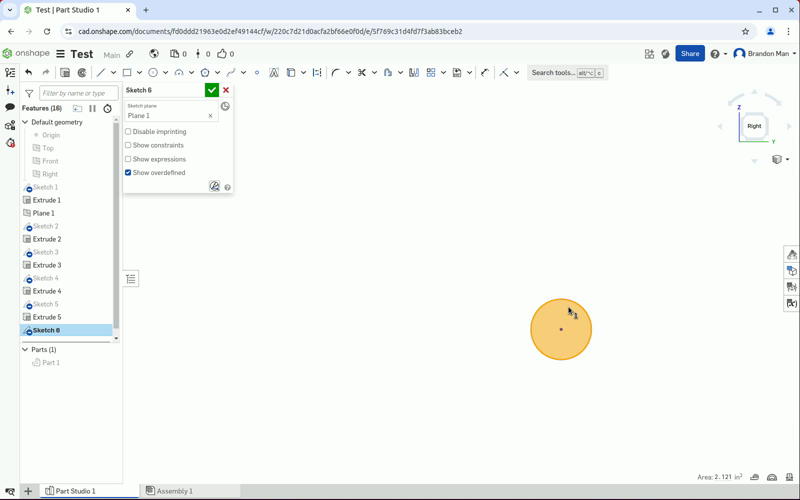
scroll(-6)
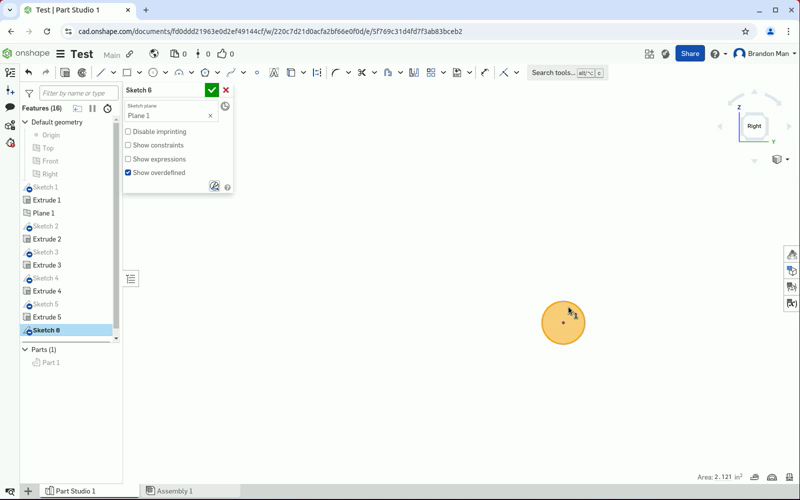
scroll(-6)
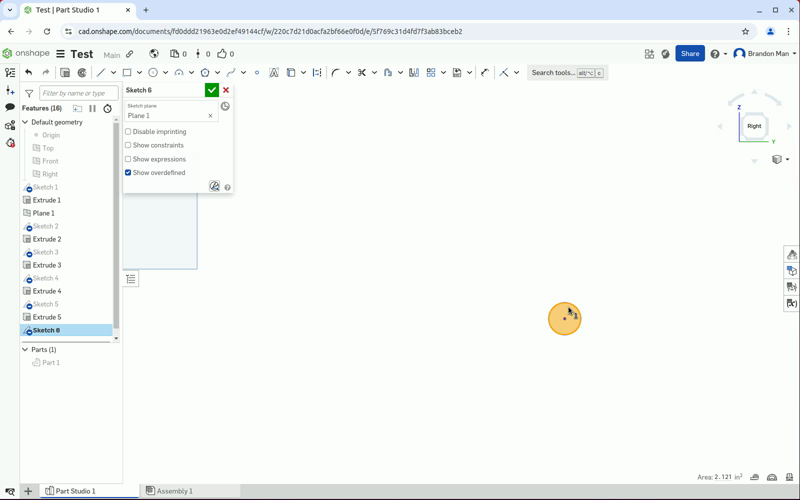
scroll(-6)
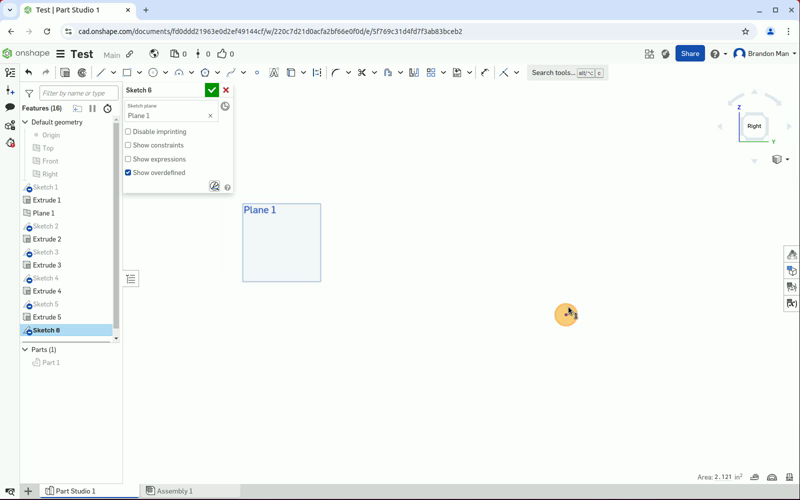
scroll(-6)
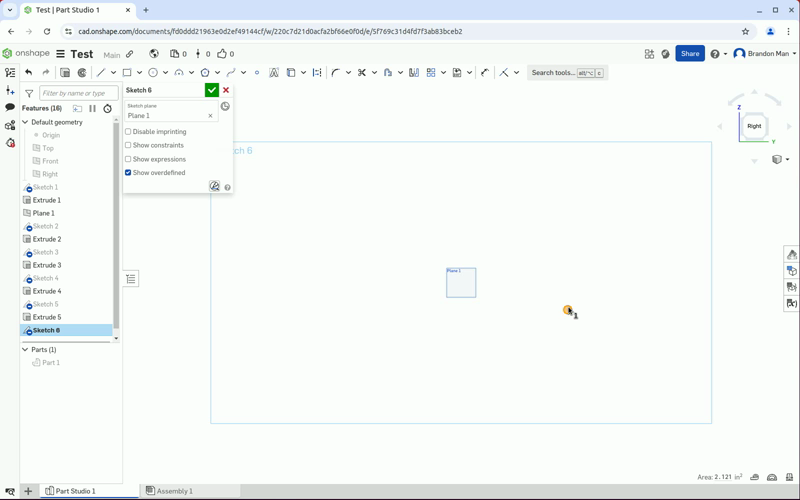
mouse_move(73, 352)
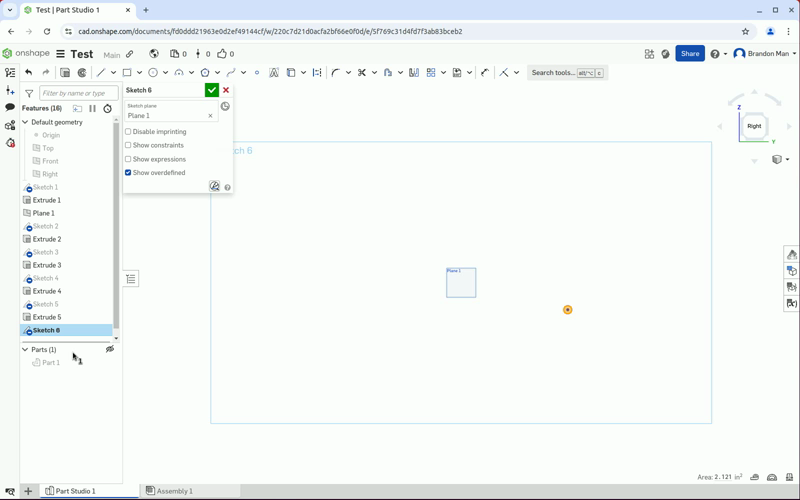
key(shift+y)
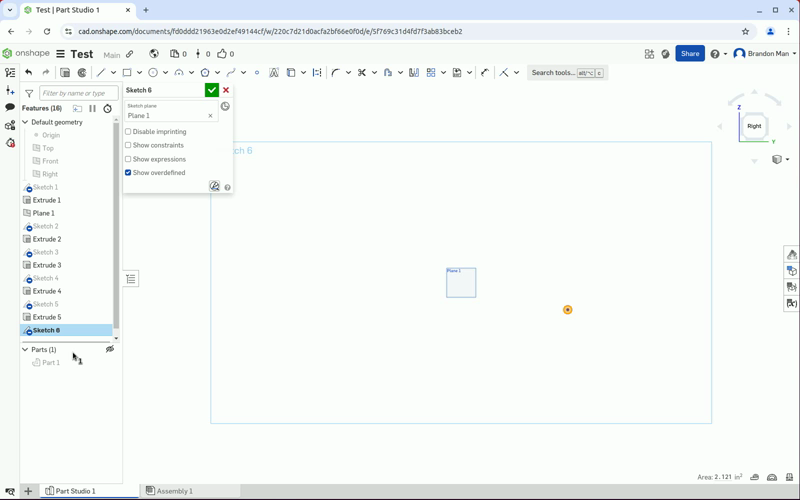
key(shift+e)
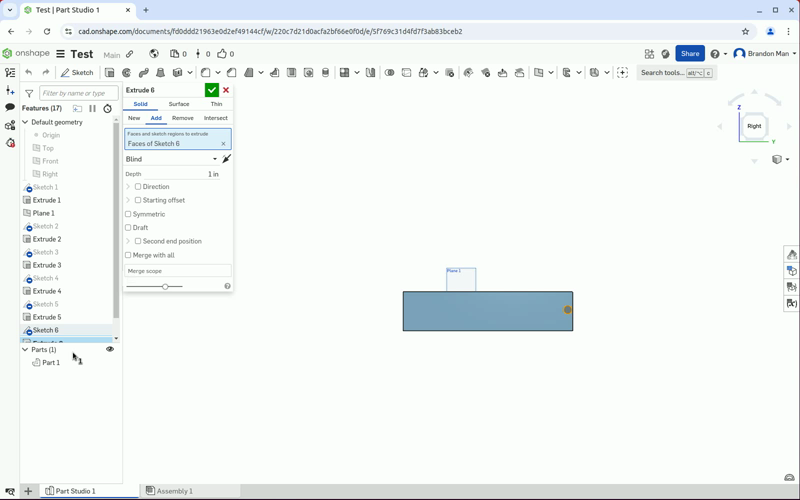
mouse_move(143, 106)
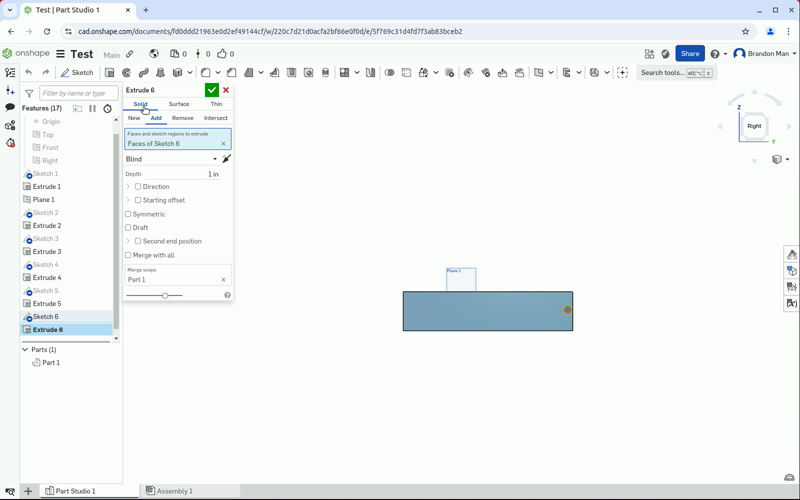
click(143, 106)
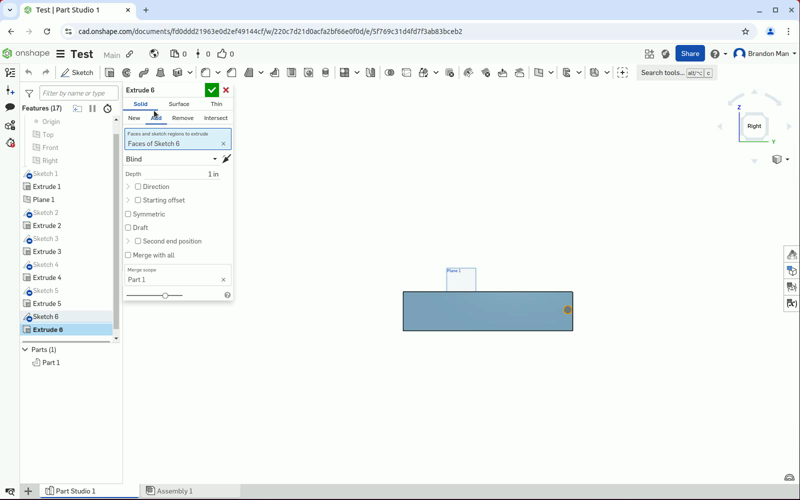
mouse_move(186, 120)
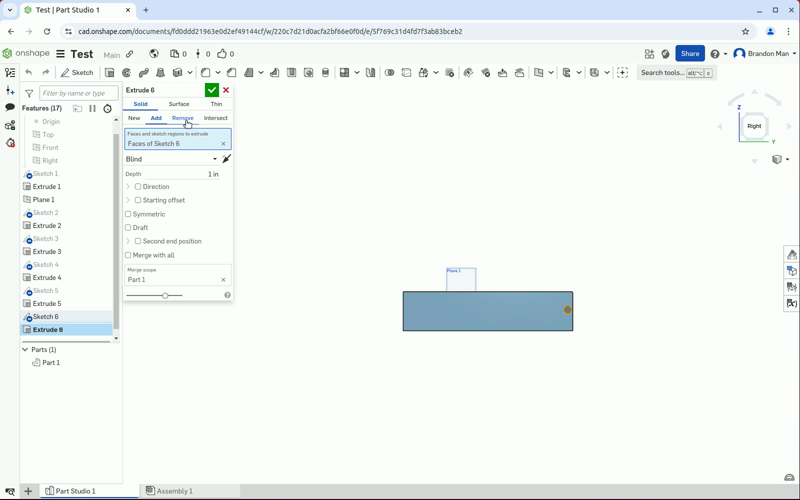
click(186, 120)
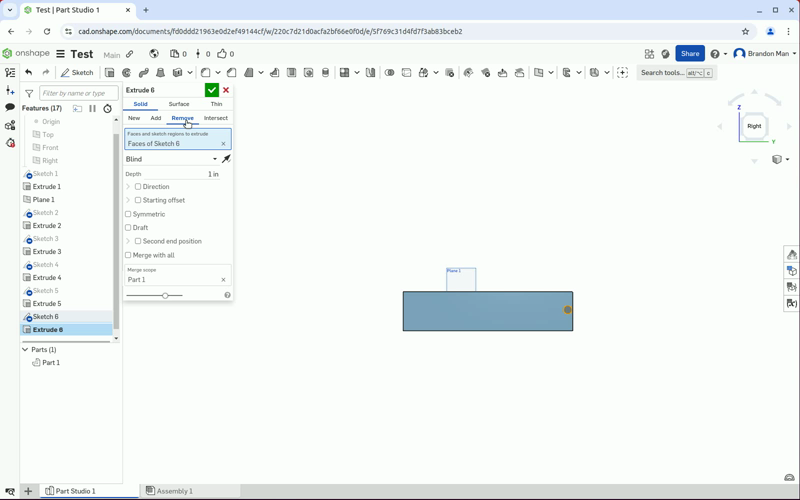
key(tab, 4)
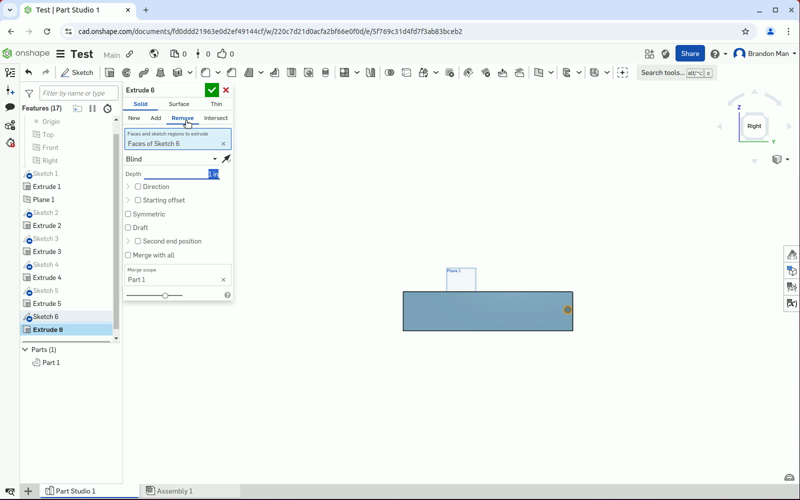
text(3.37)
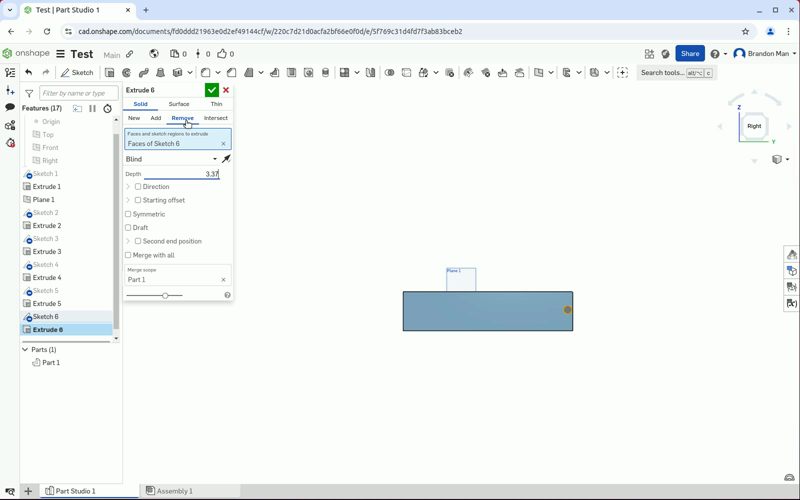
key(tab, 6)
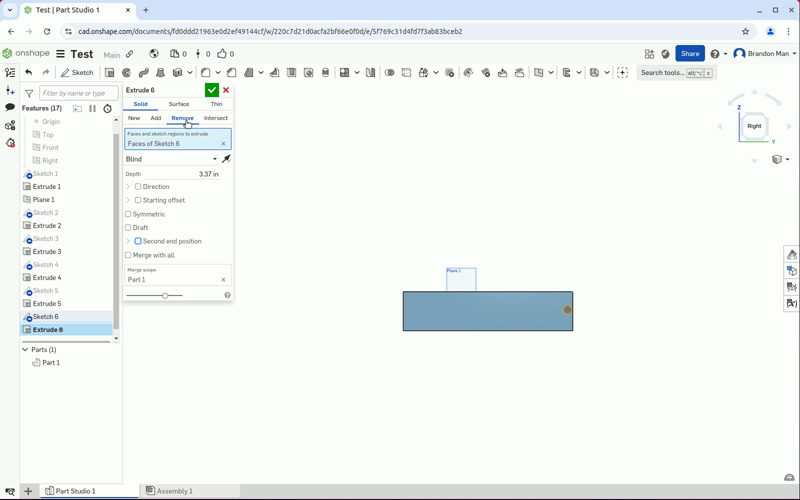
key(space)
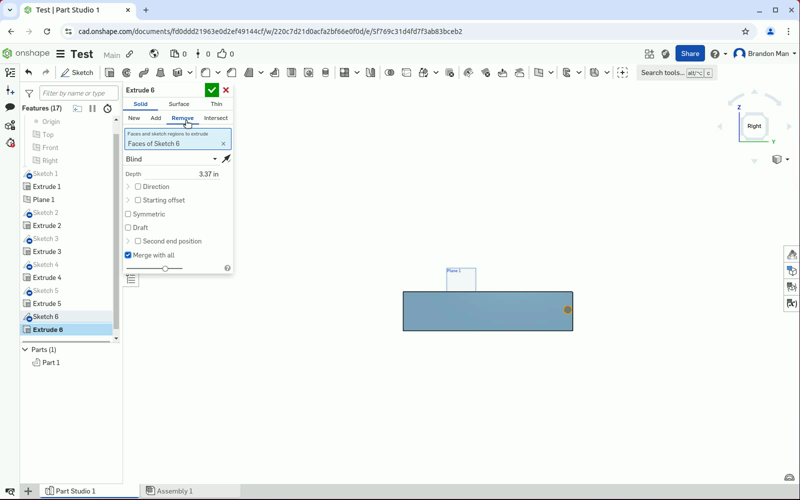
key(enter)
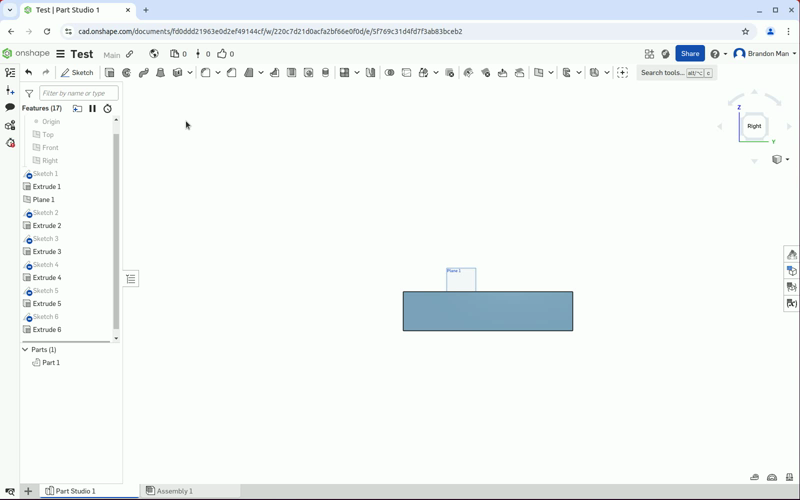
key(shift+h)
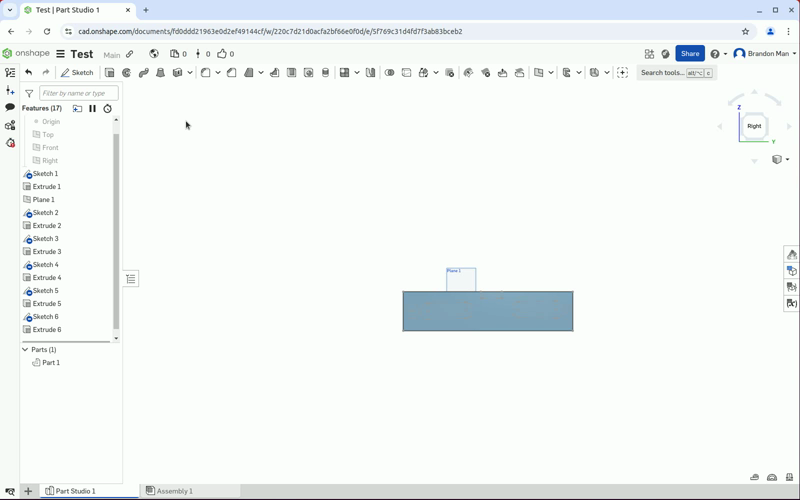
key(shift+h)
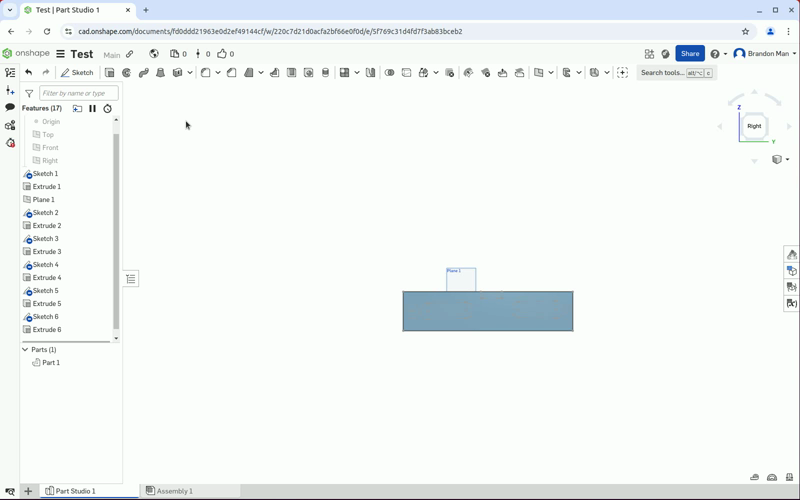
key(shift+7)
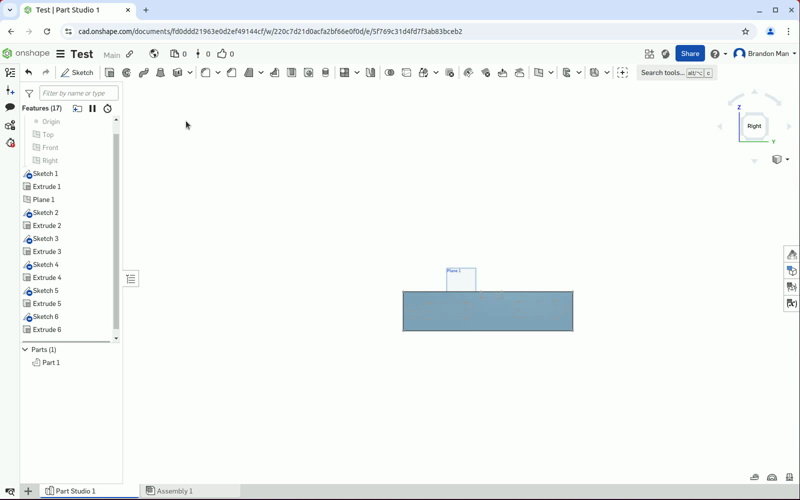
key(right, 2)
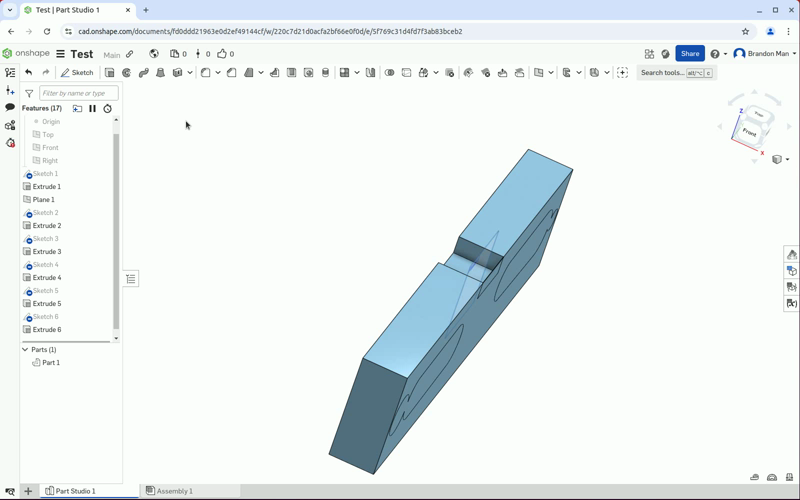
key(down, 2)
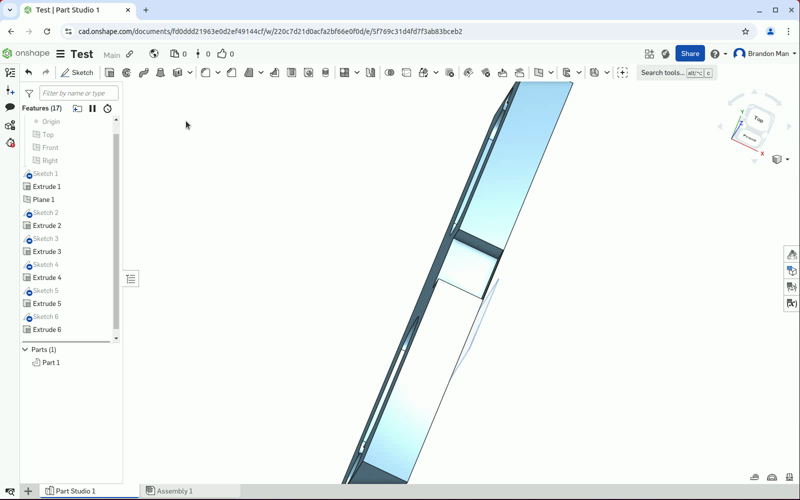
key(up, 2)
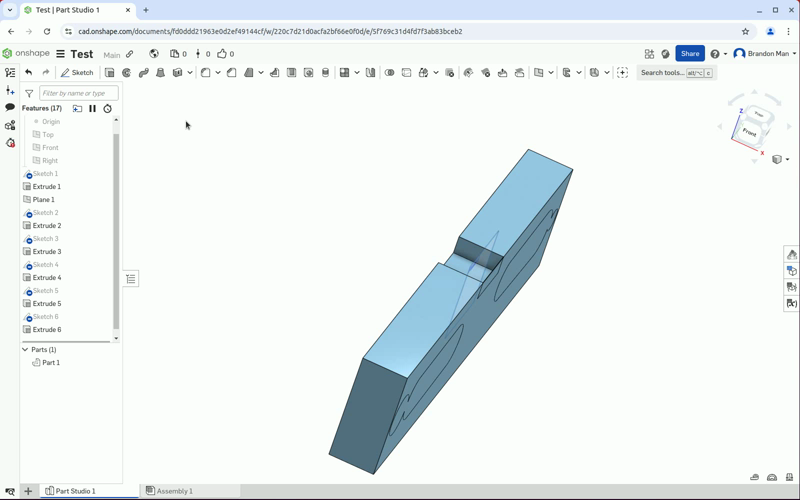
key(left, 2)
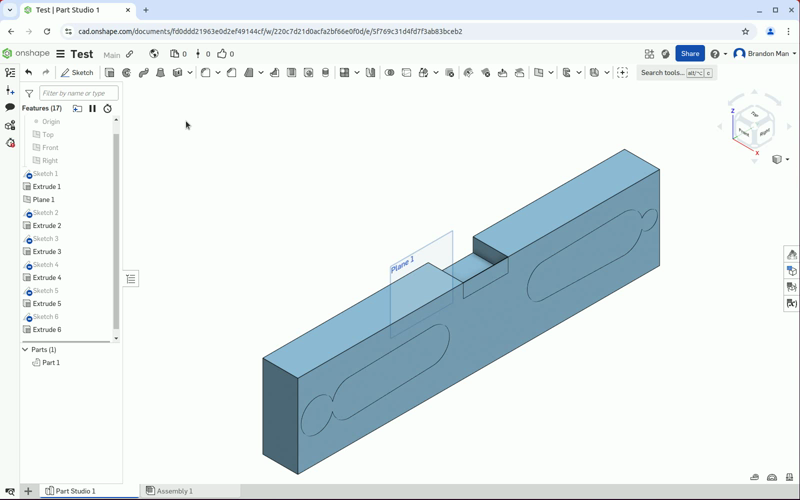
mouse_move(69, 176)
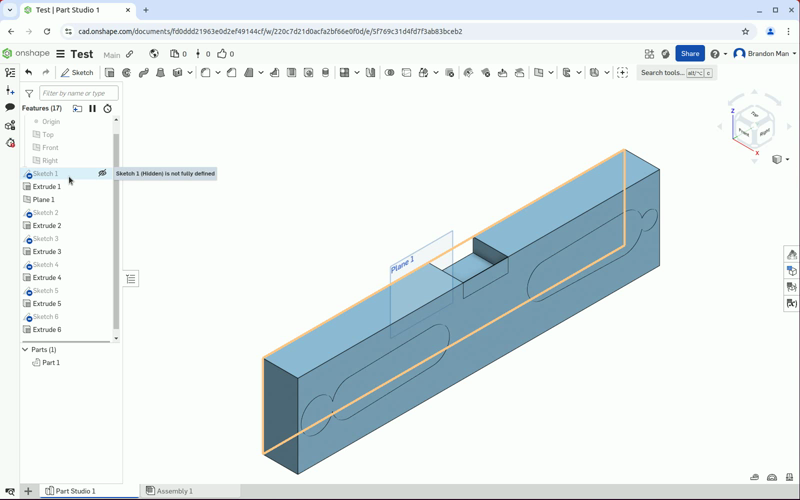
click(69, 176)